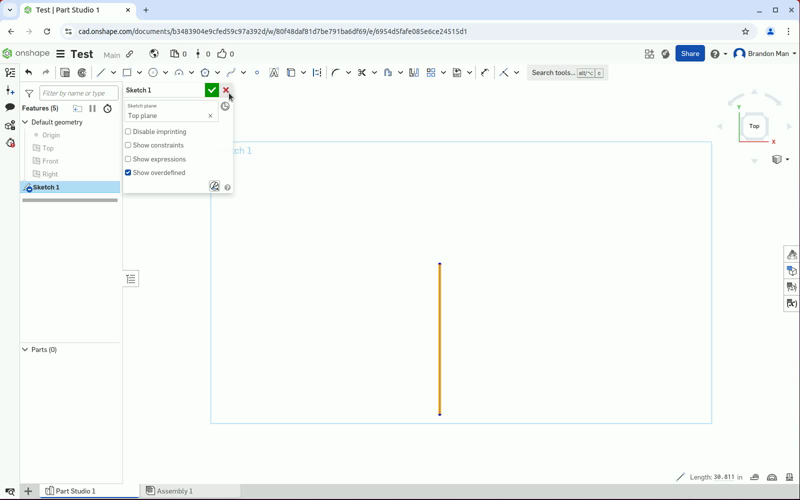
key(shift+h)
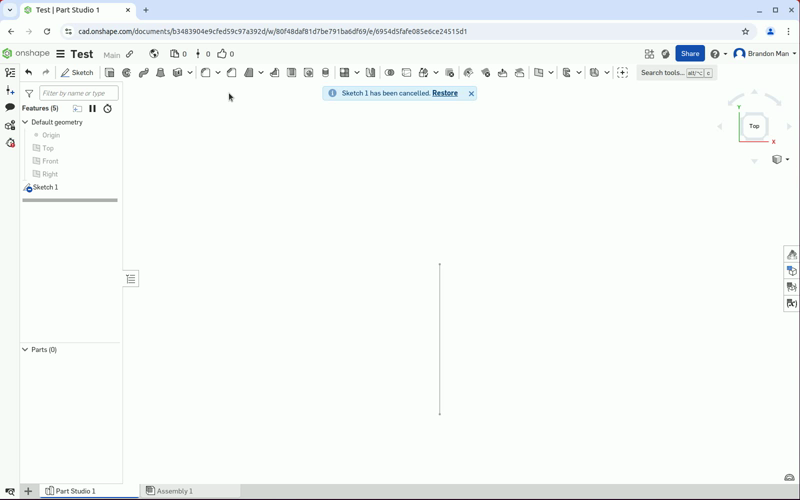
mouse_move(73, 352)
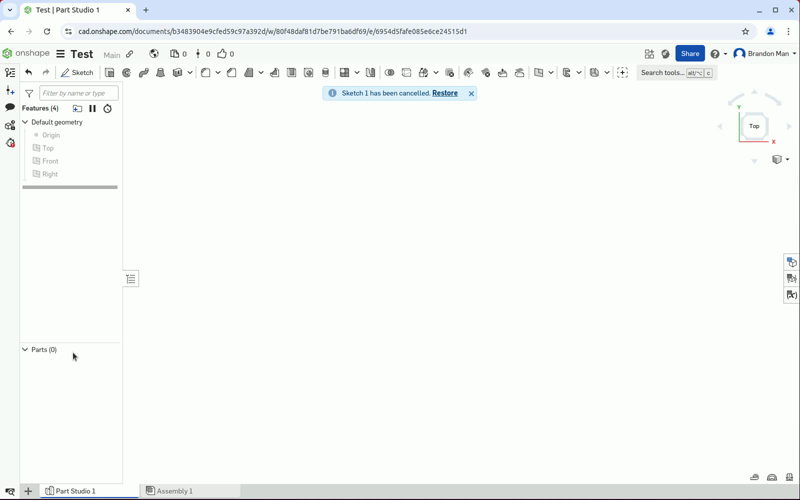
key(y)
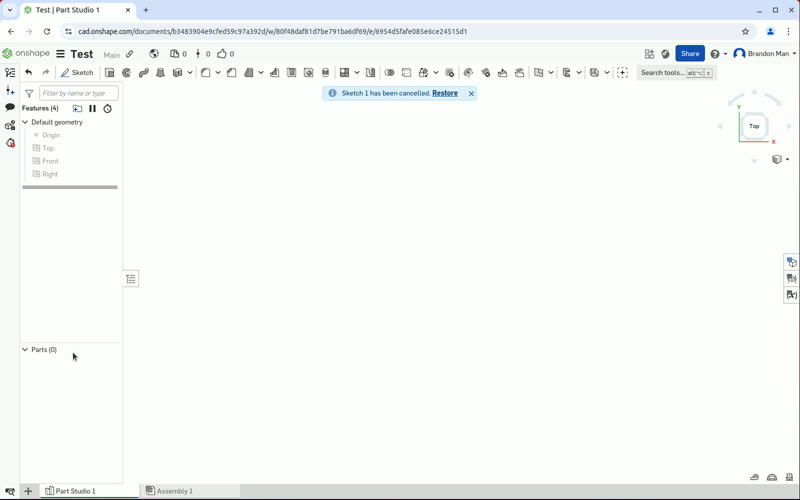
key(shift+p)
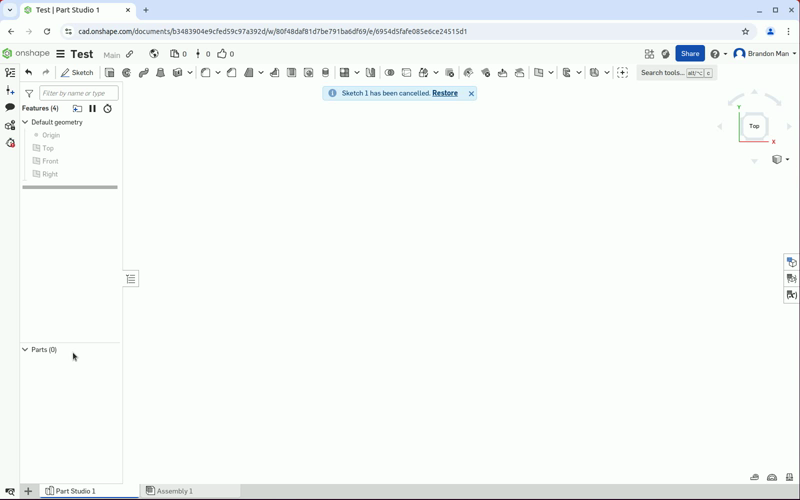
key(space)
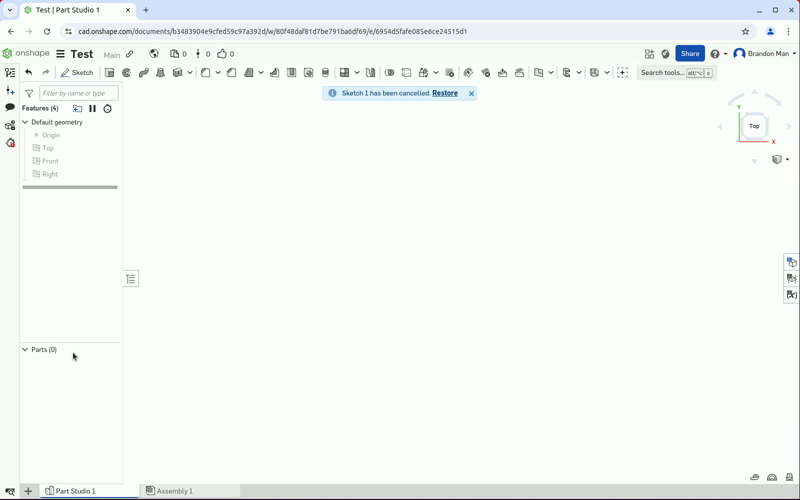
key_down(shift)
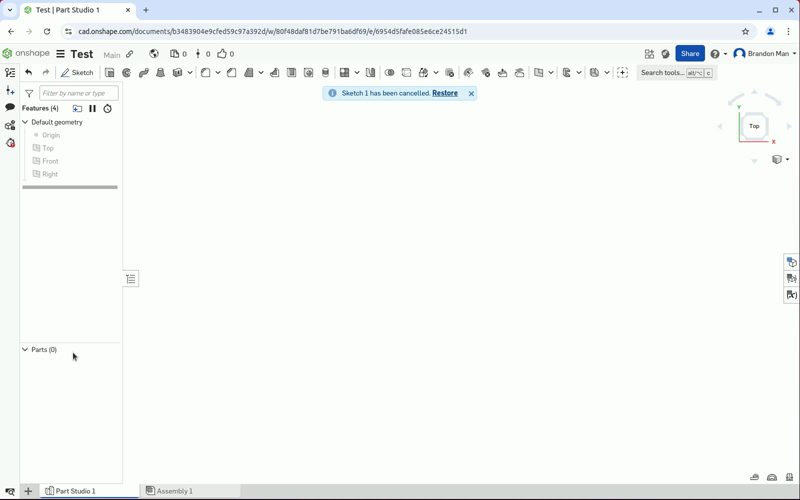
key(up)
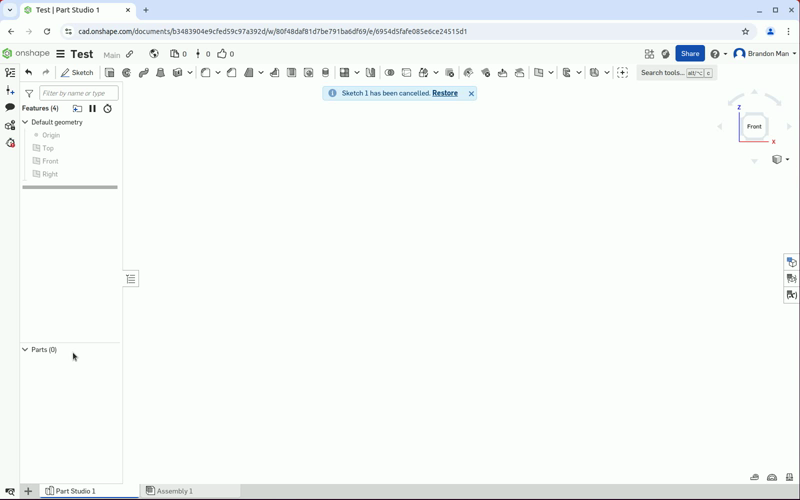
key_up(shift)
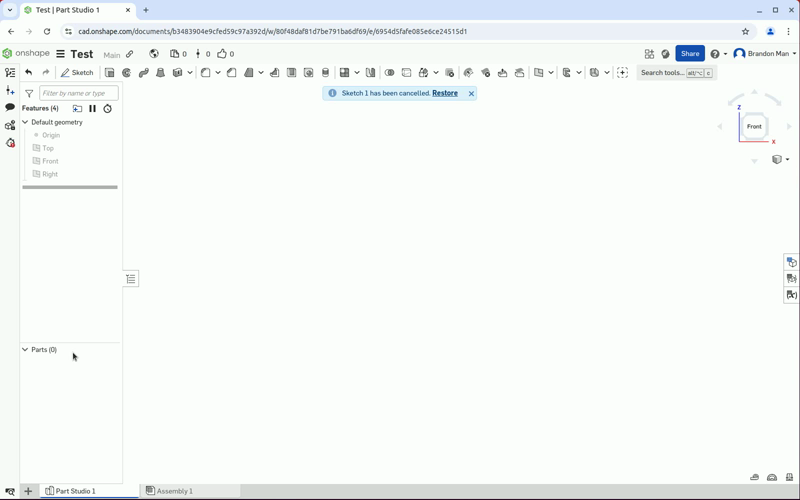
mouse_move(73, 352)
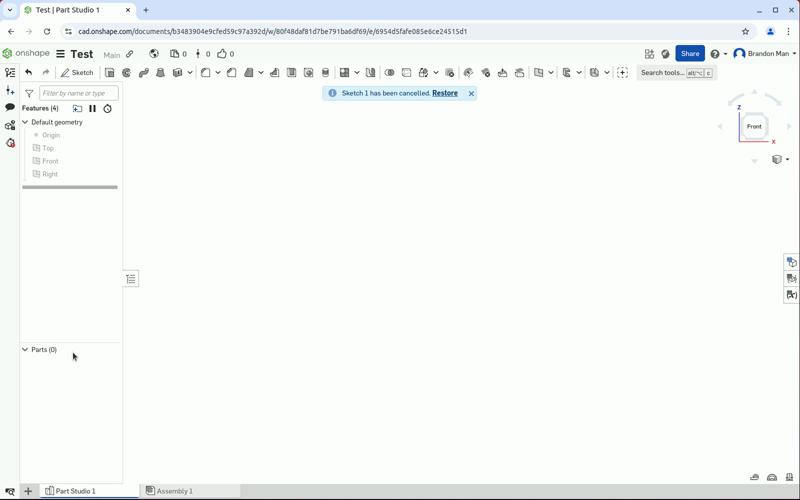
key(shift+y)
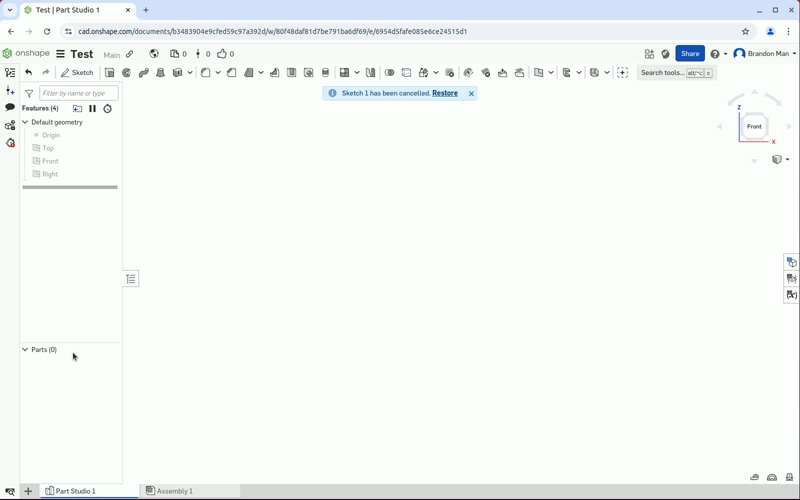
key(shift+s)
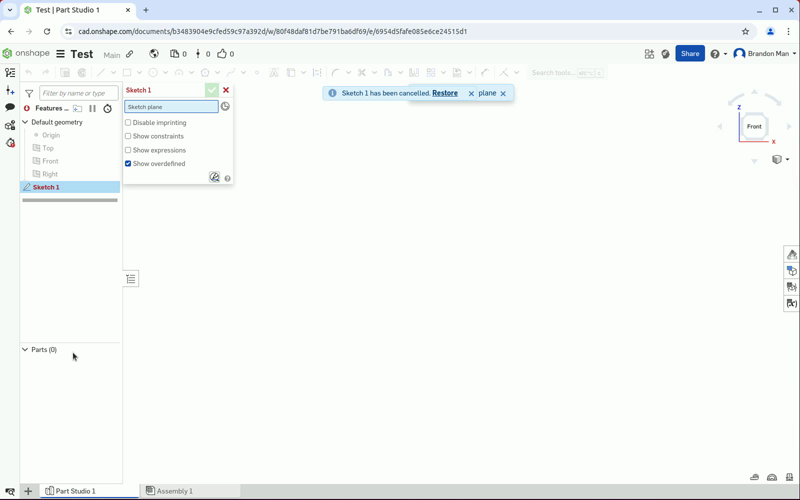
mouse_move(73, 163)
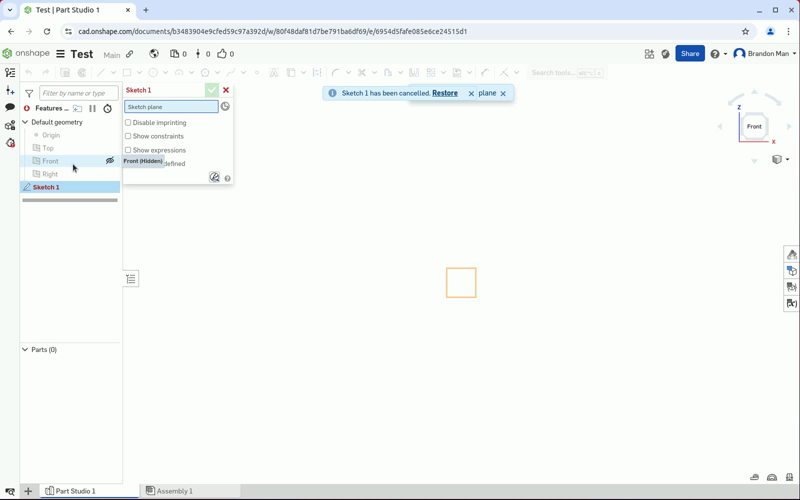
click(73, 163)
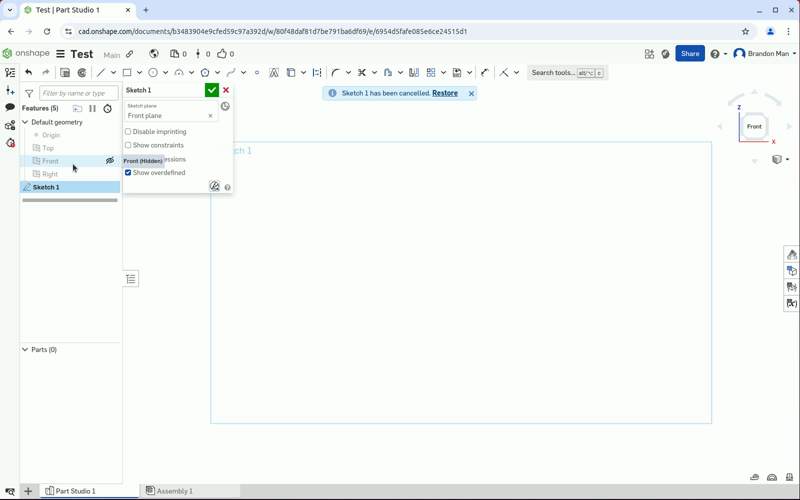
mouse_move(73, 352)
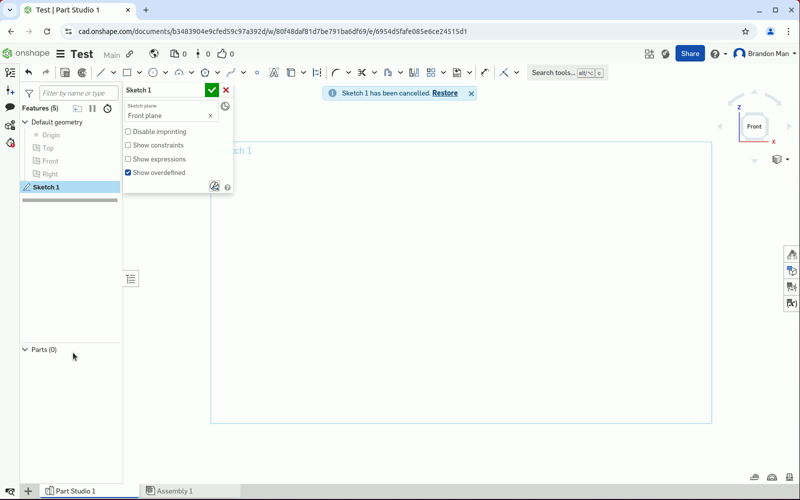
key(y)
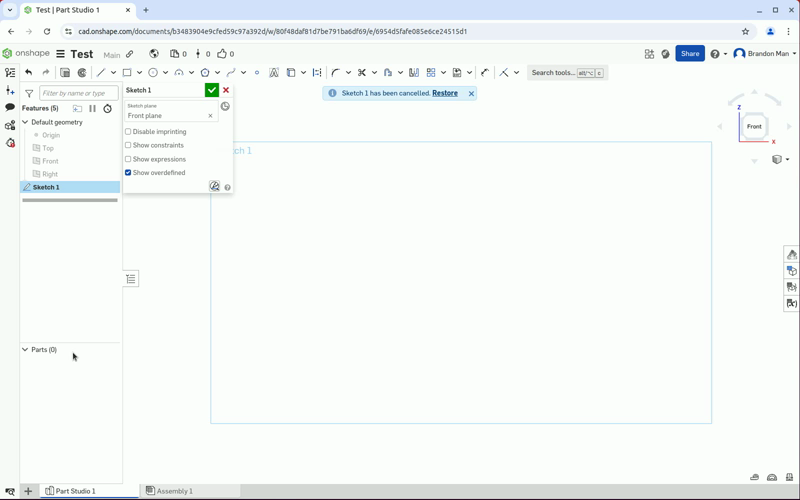
key(l)
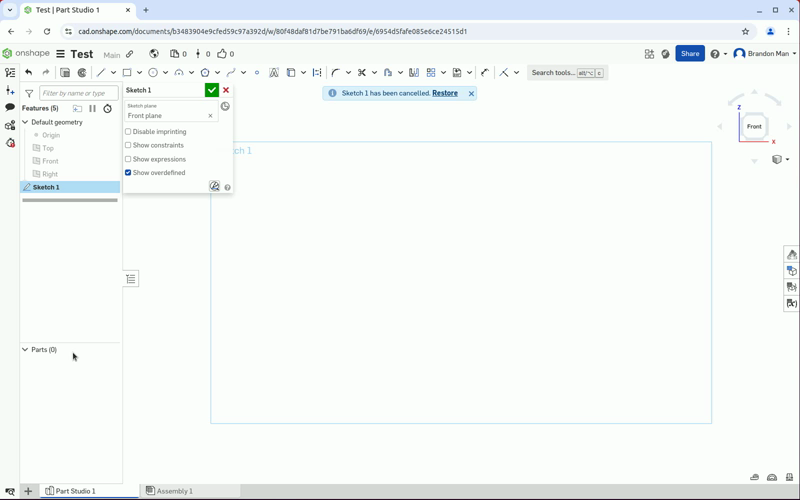
key_down(shift)
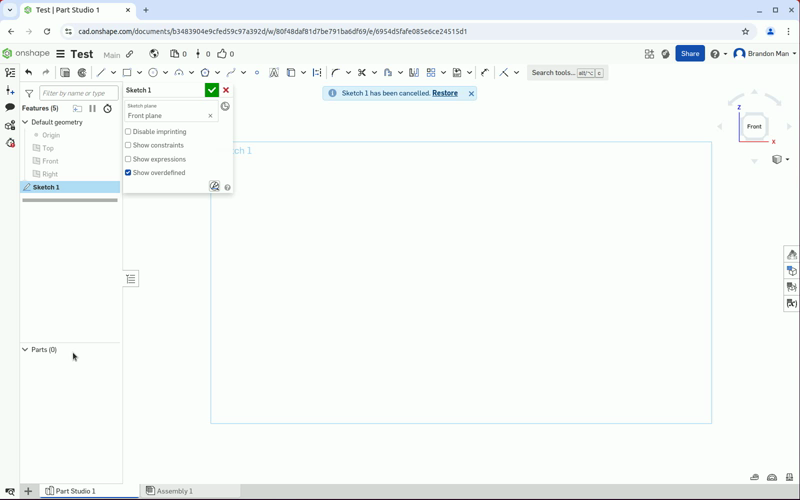
mouse_move(355, 353)
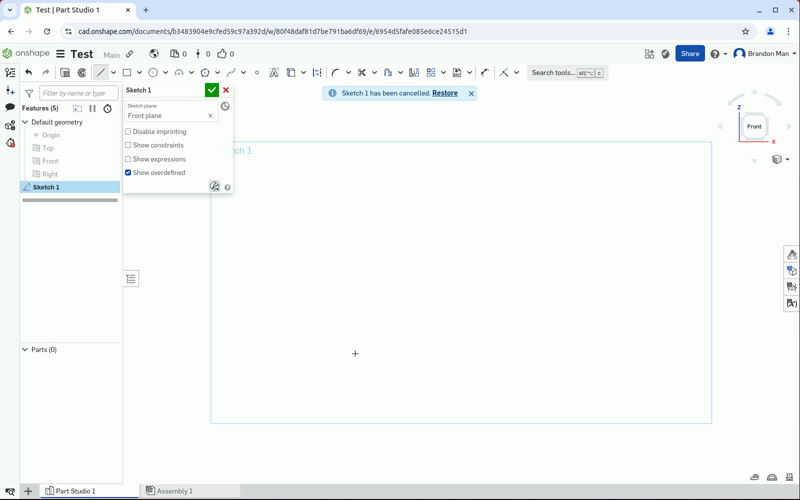
click(355, 353)
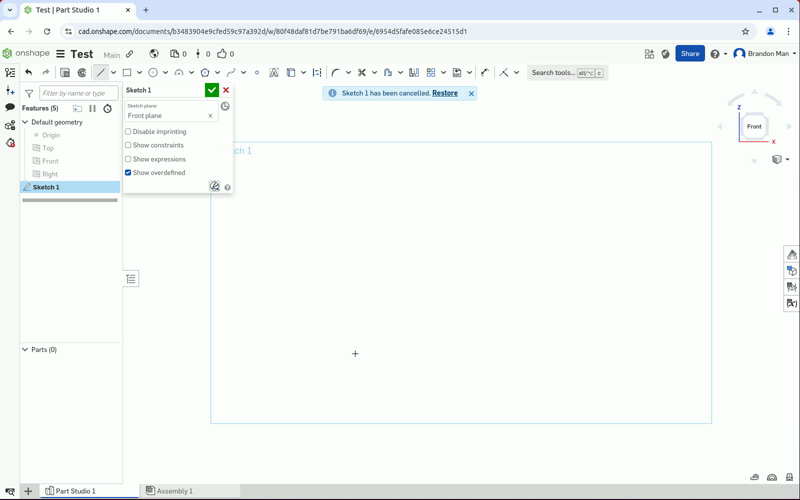
key_up(shift)
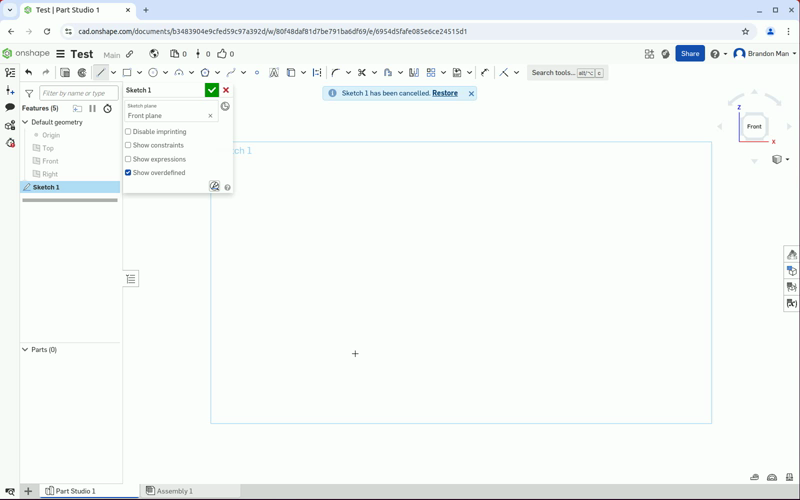
key_down(shift)
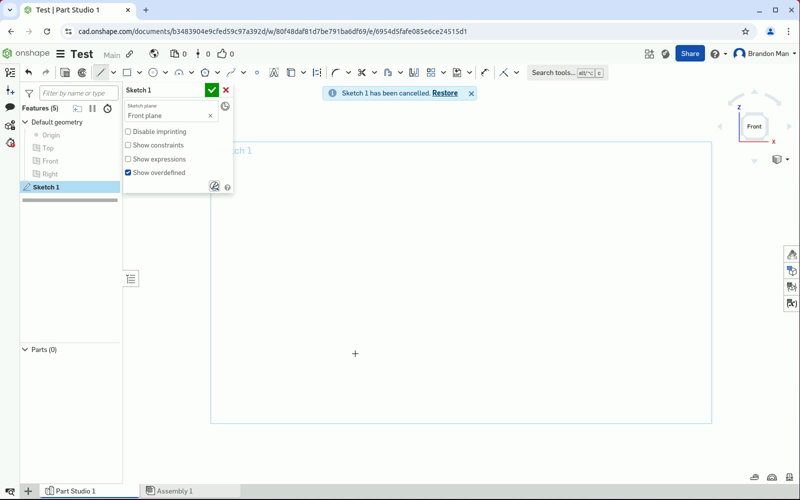
mouse_move(566, 353)
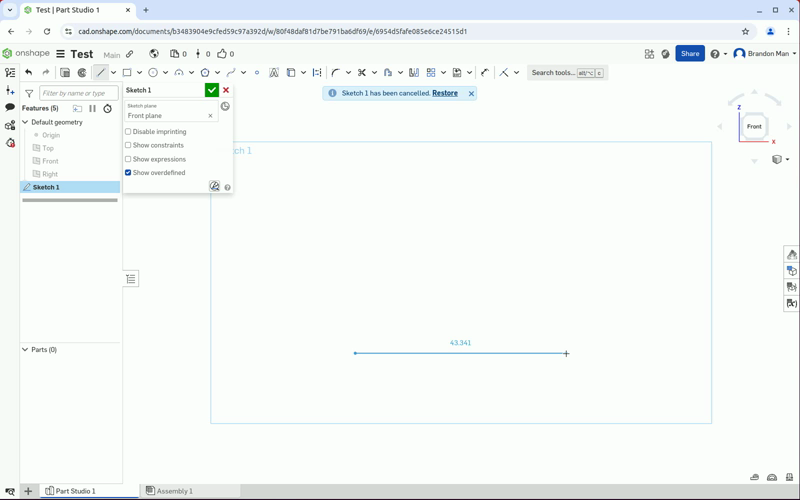
click(566, 353)
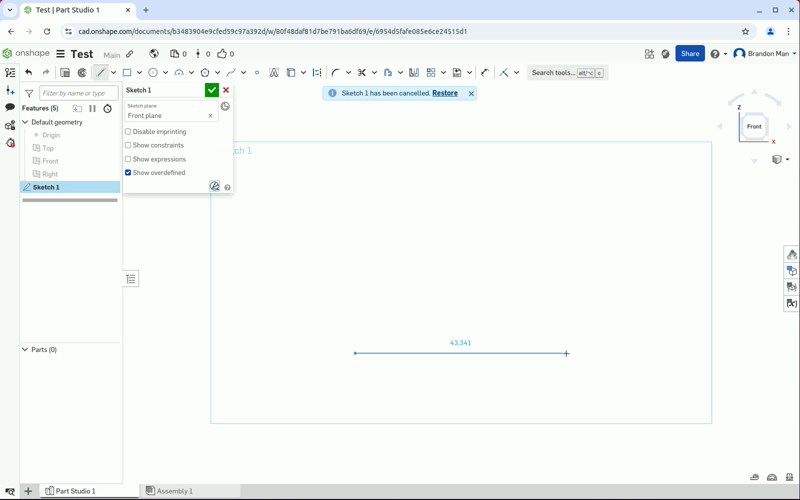
key_up(shift)
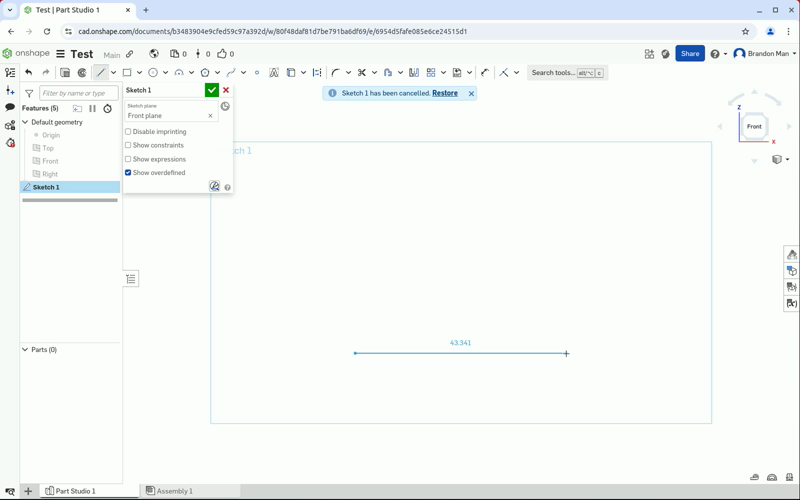
key_down(shift)
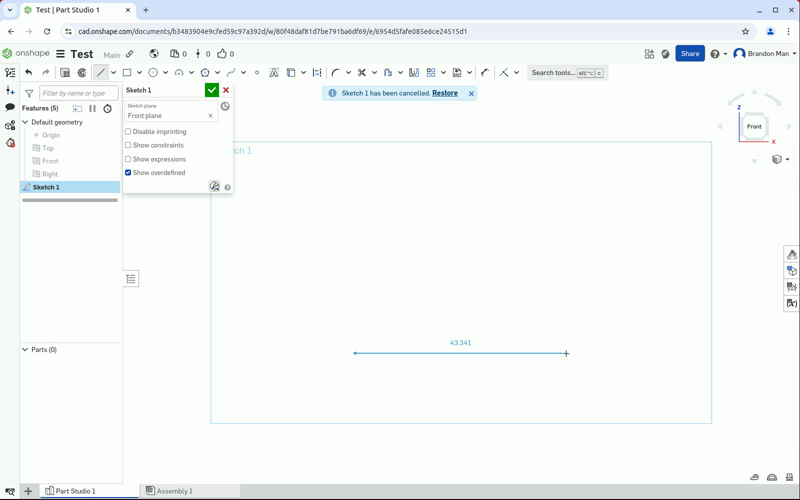
mouse_move(566, 213)
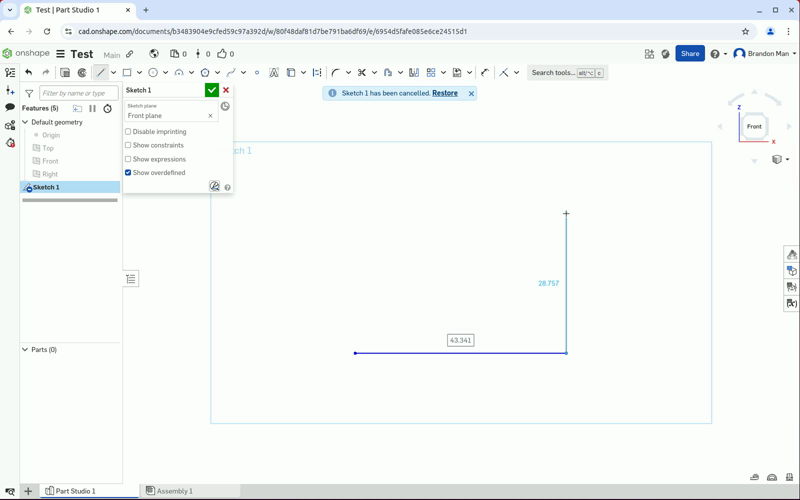
click(566, 213)
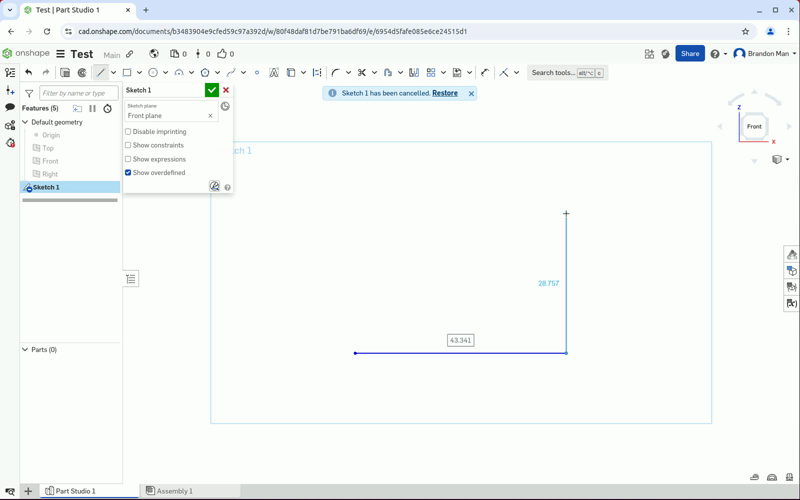
key_up(shift)
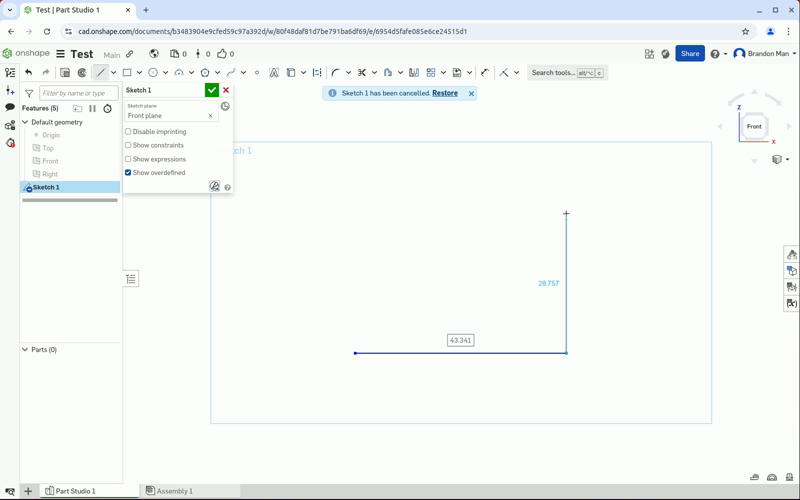
key_down(shift)
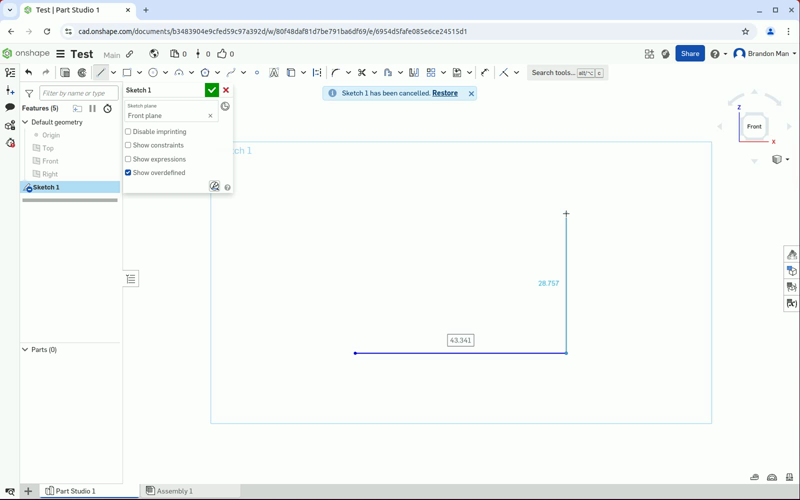
mouse_move(355, 213)
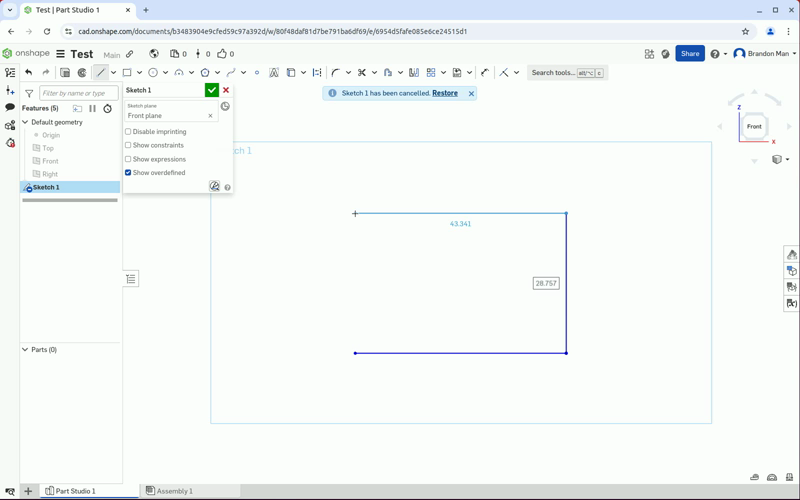
click(355, 213)
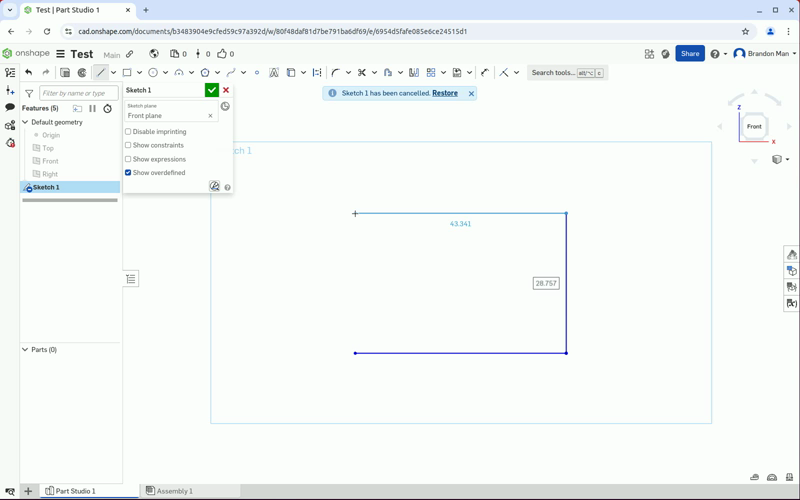
key_up(shift)
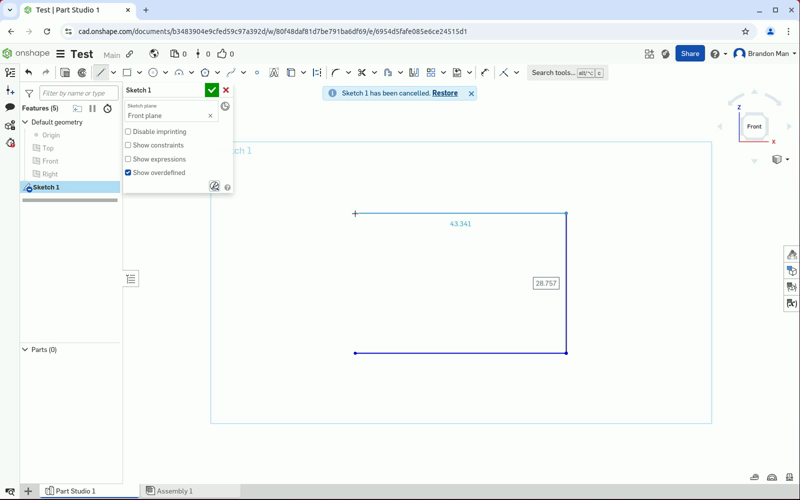
key_down(shift)
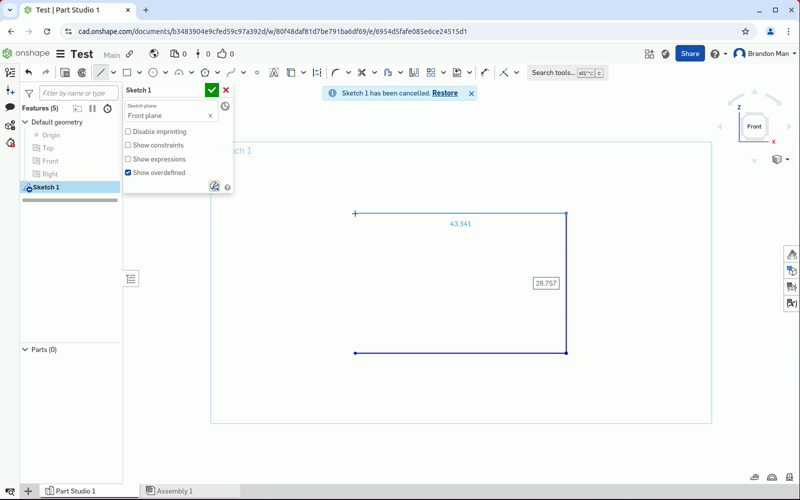
mouse_move(355, 353)
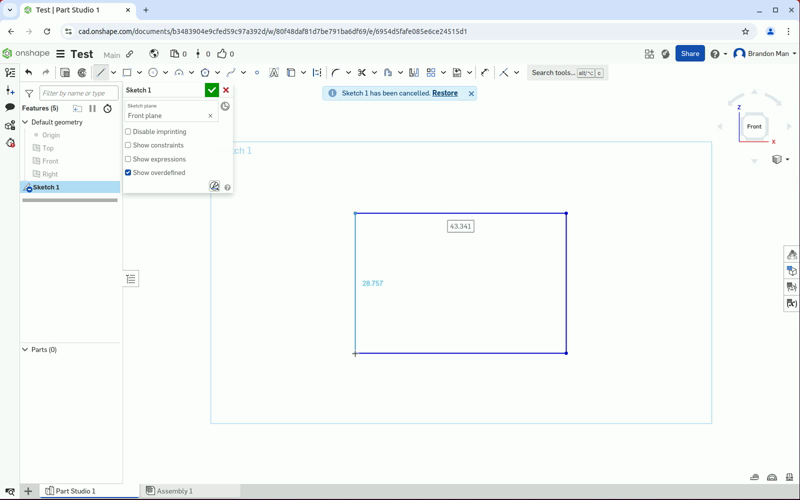
key_up(shift)
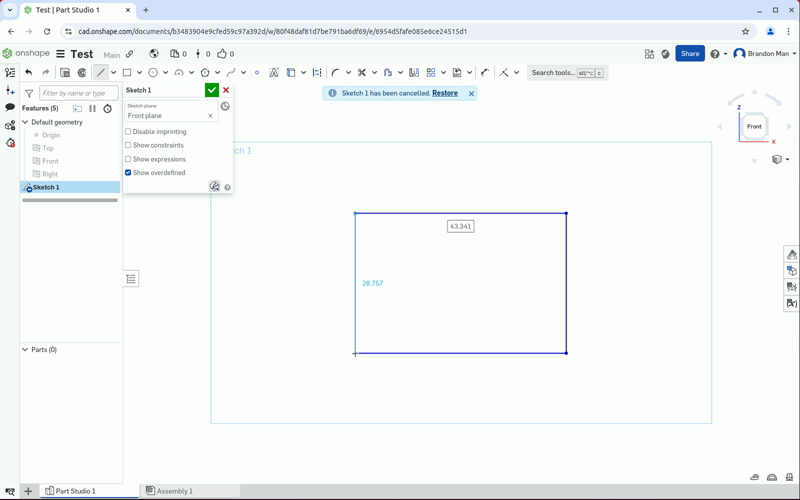
click(355, 353)
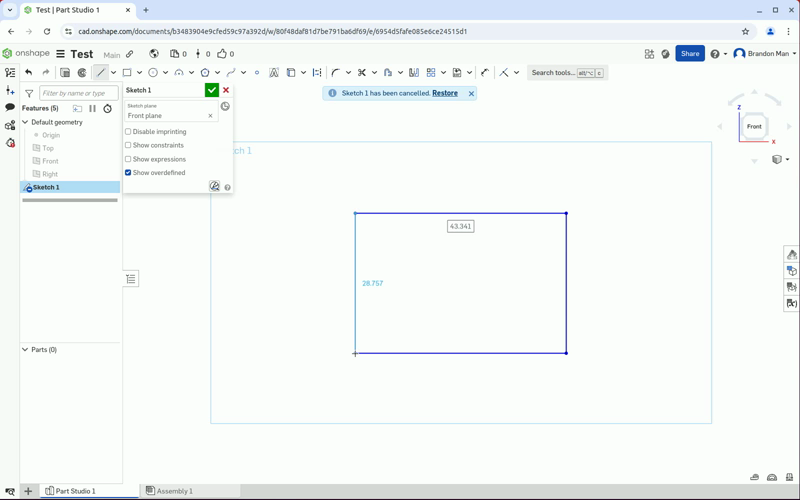
key(esc)
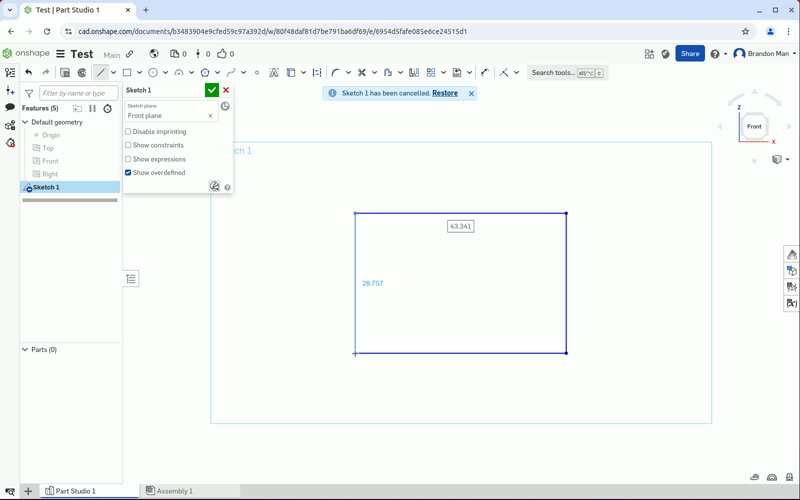
mouse_move(411, 305)
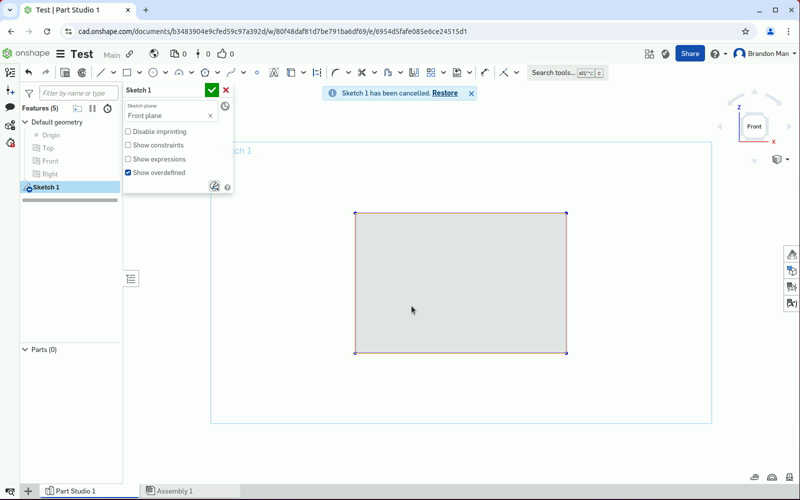
click(411, 305)
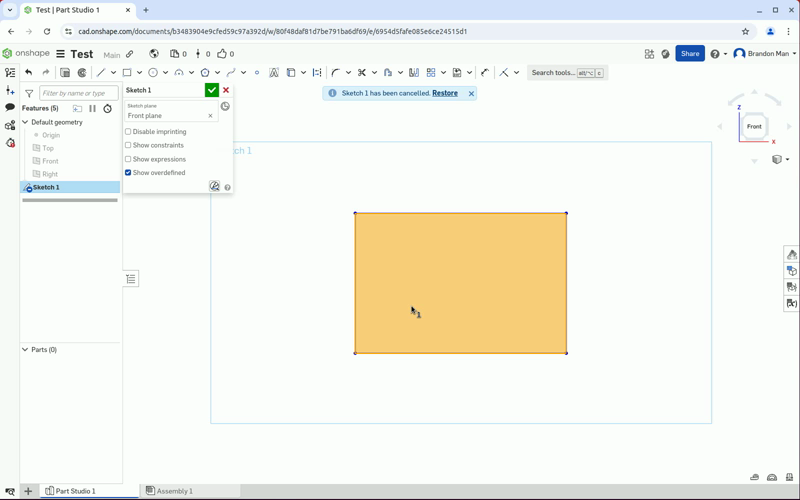
mouse_move(73, 352)
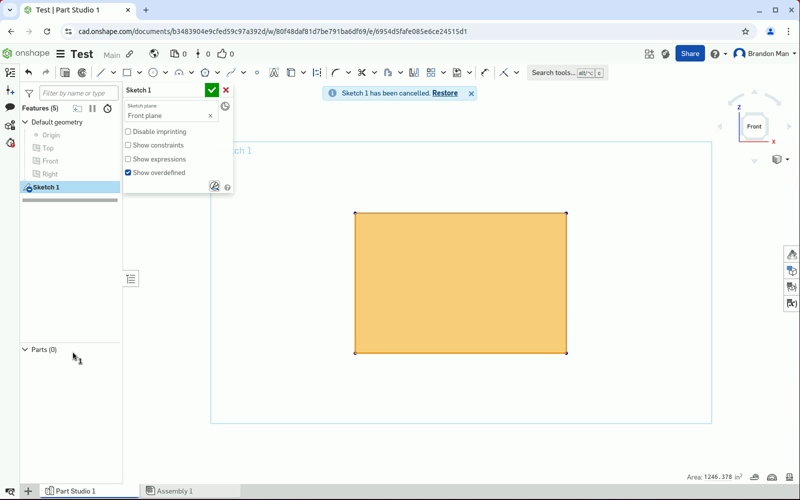
key(shift+y)
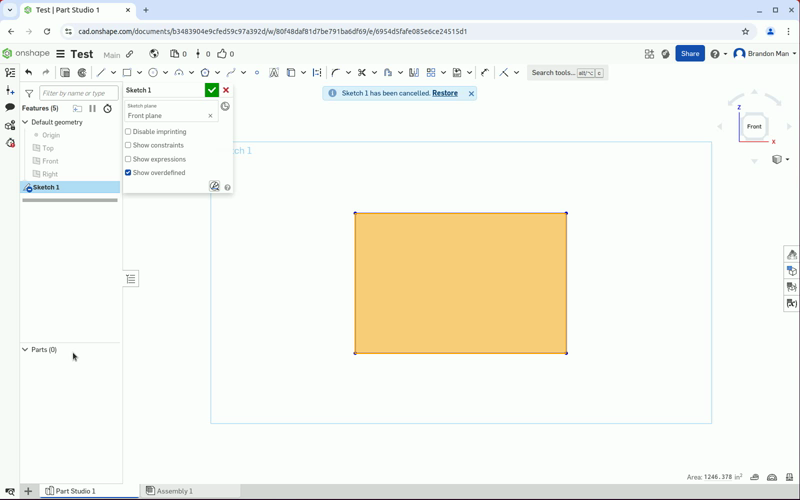
key(shift+e)
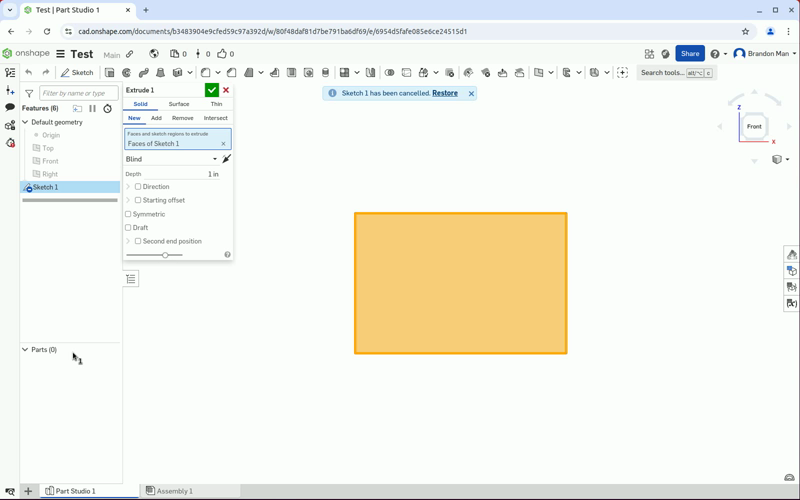
mouse_move(143, 106)
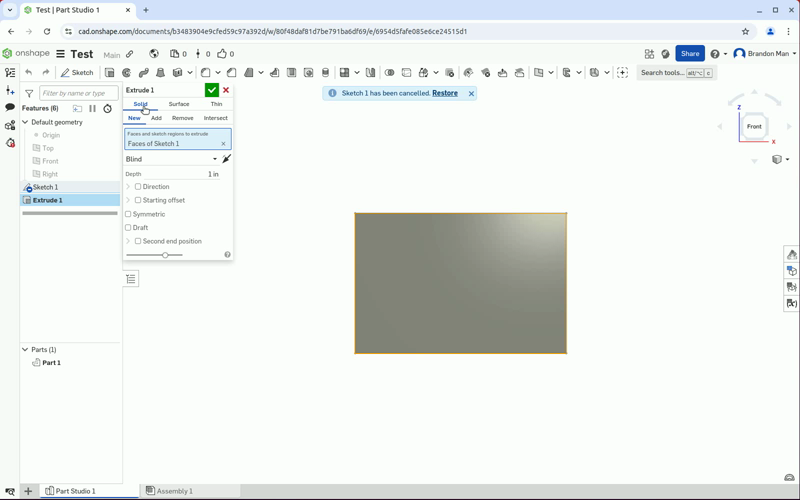
click(143, 106)
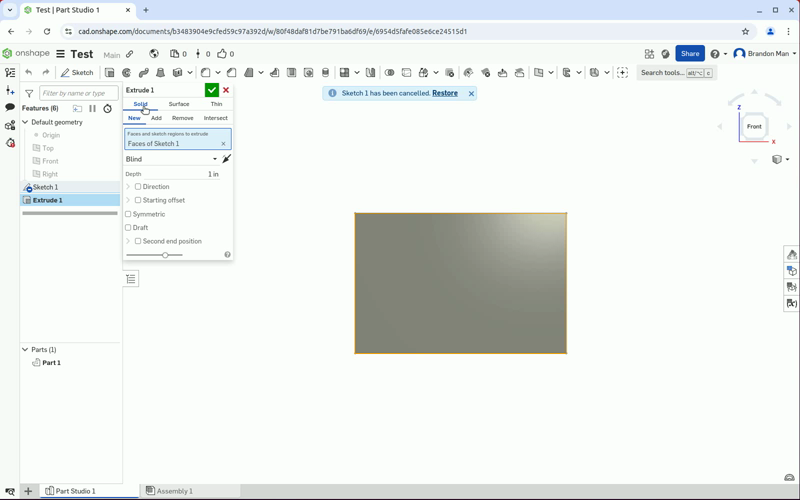
mouse_move(137, 120)
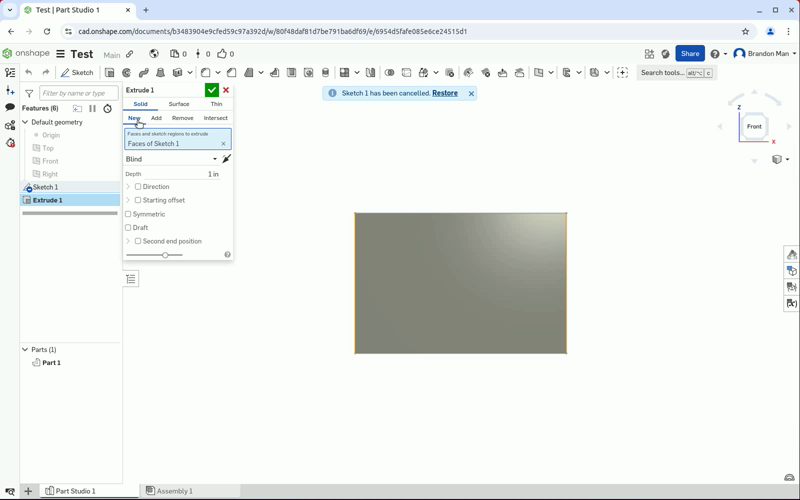
click(137, 120)
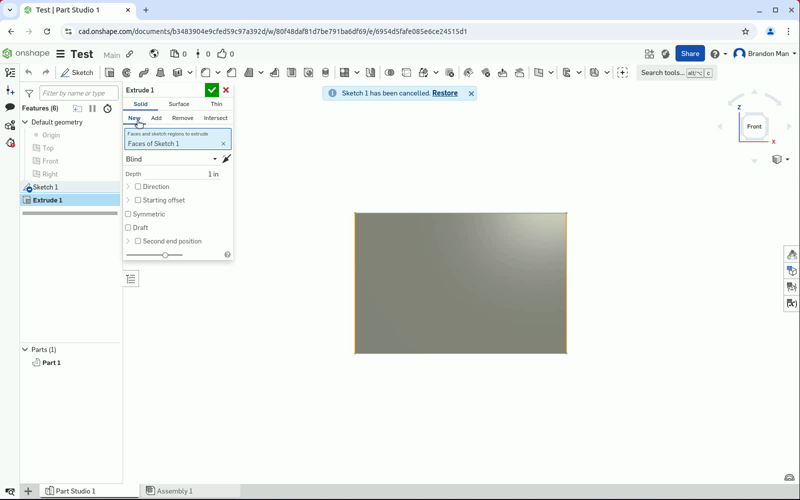
key(tab, 4)
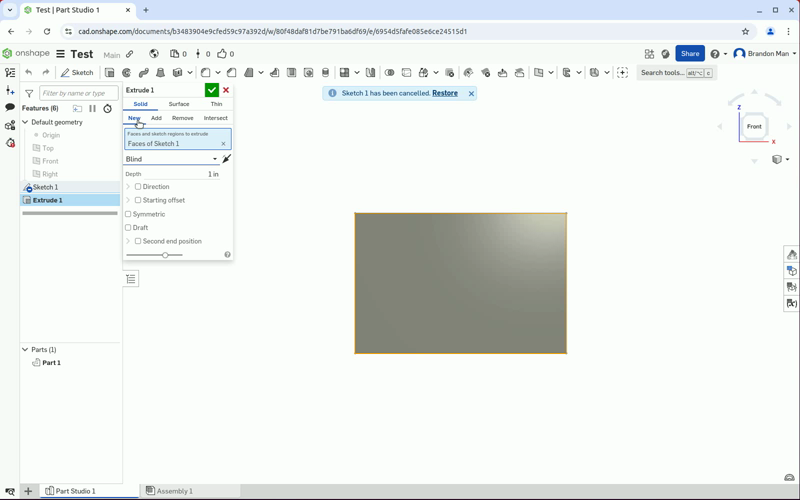
text(-1.204)
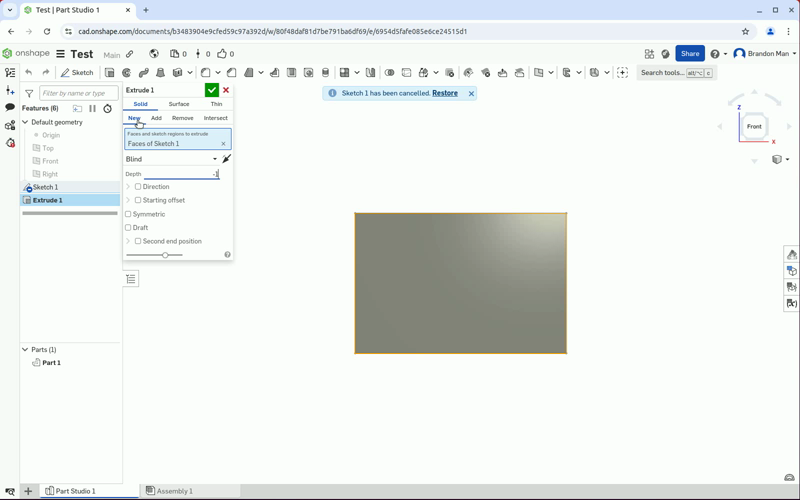
key(enter)
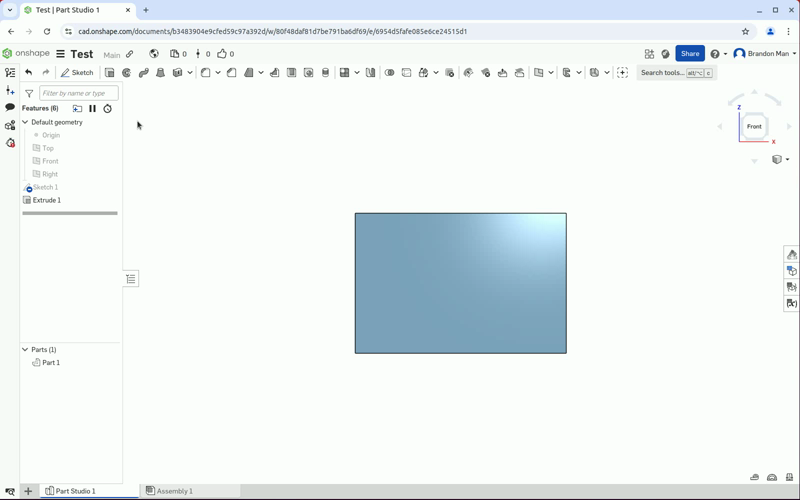
key(shift+h)
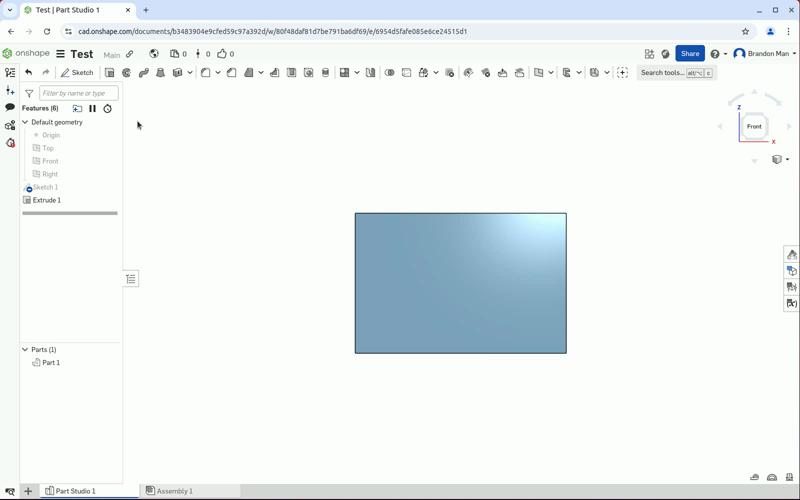
key(shift+h)
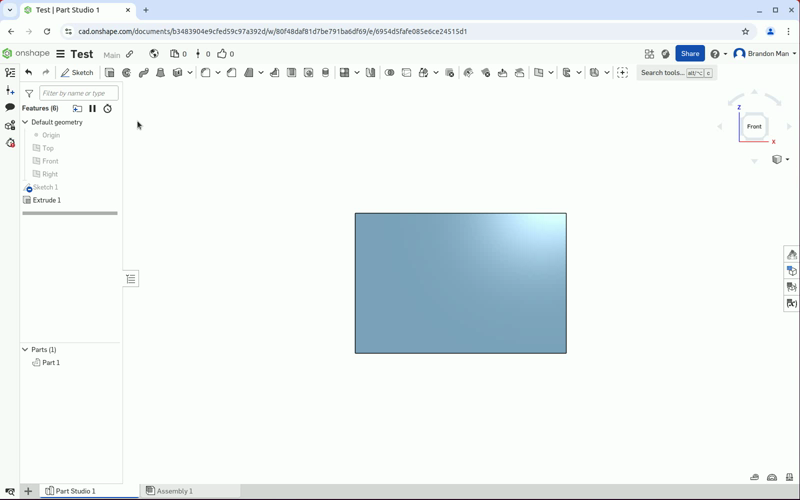
mouse_move(73, 189)
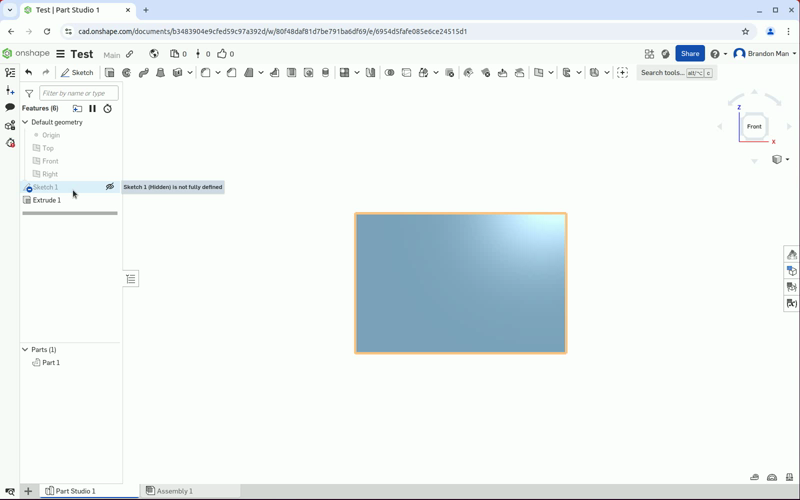
click(73, 189)
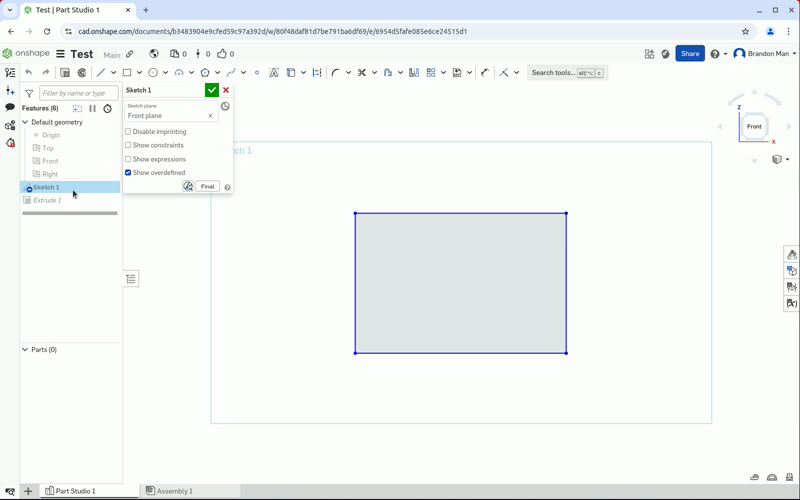
mouse_move(229, 92)
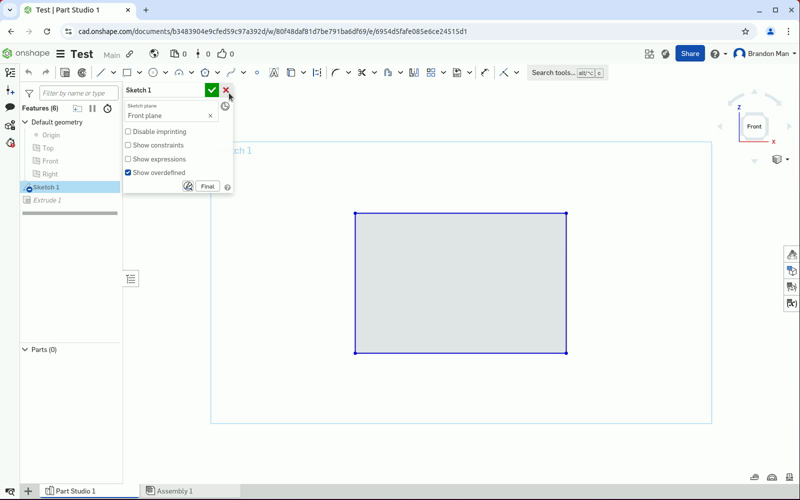
click(229, 92)
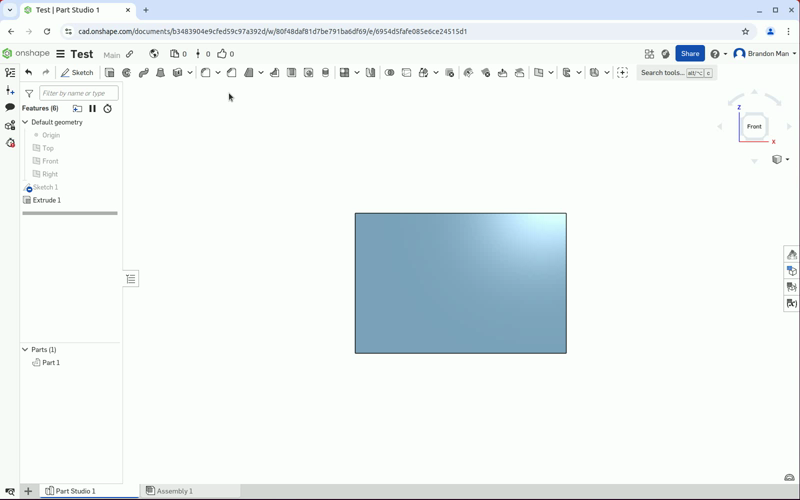
mouse_move(73, 352)
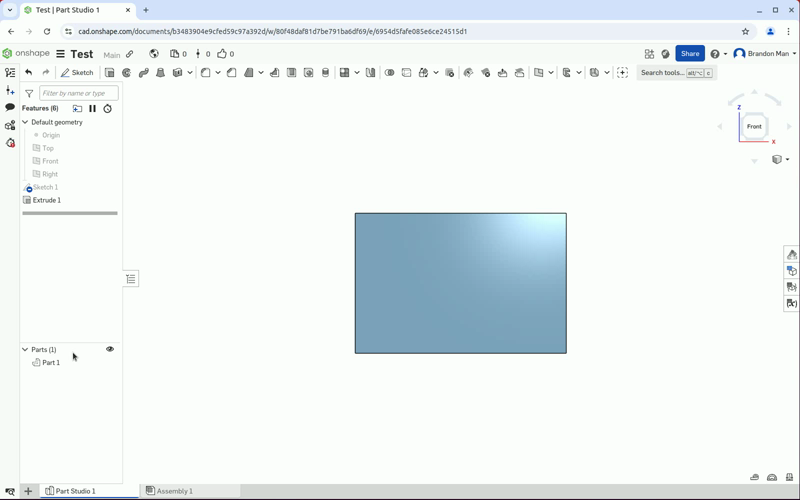
key(y)
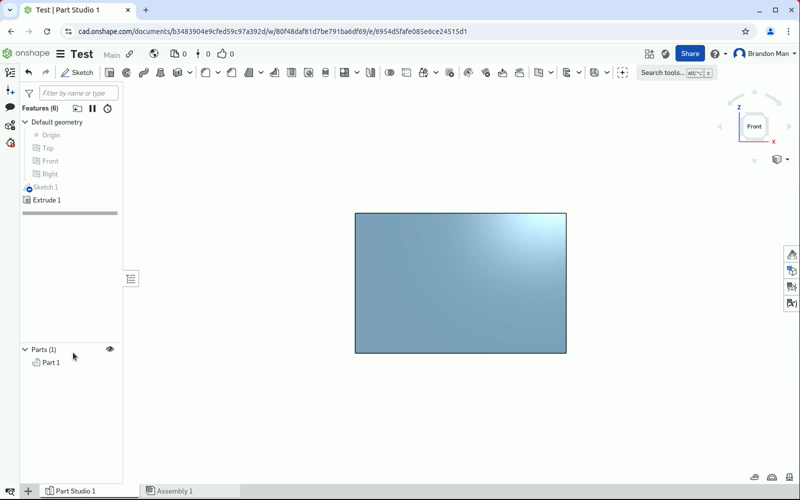
key(shift+p)
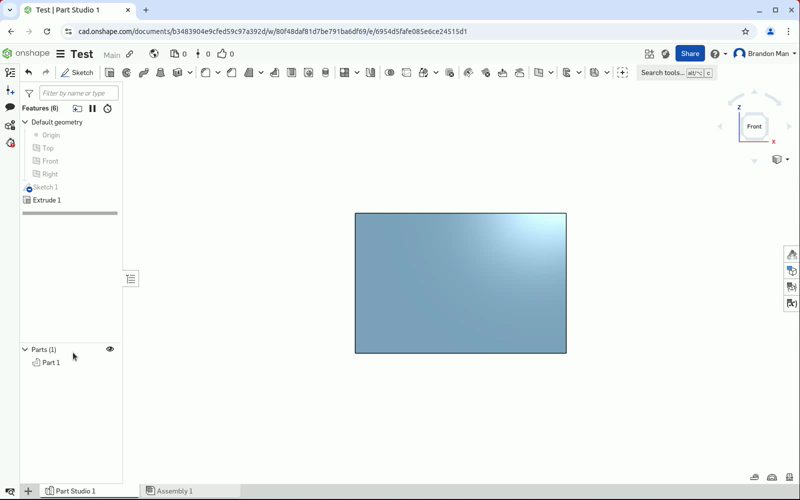
key(space)
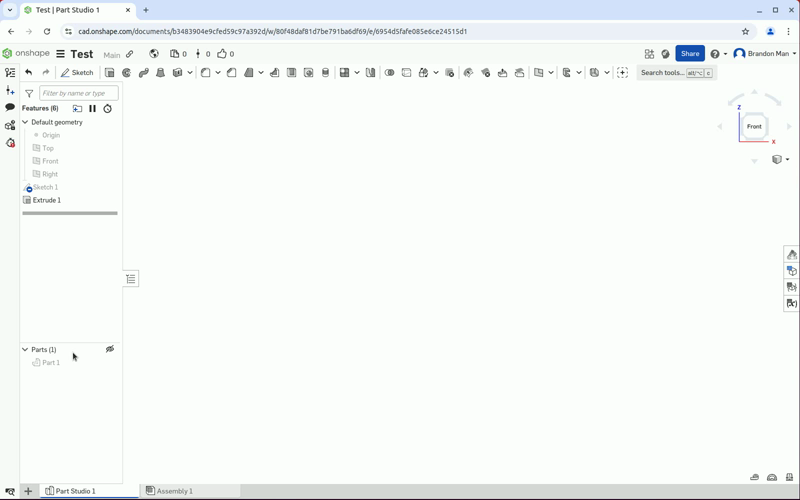
key_down(shift)
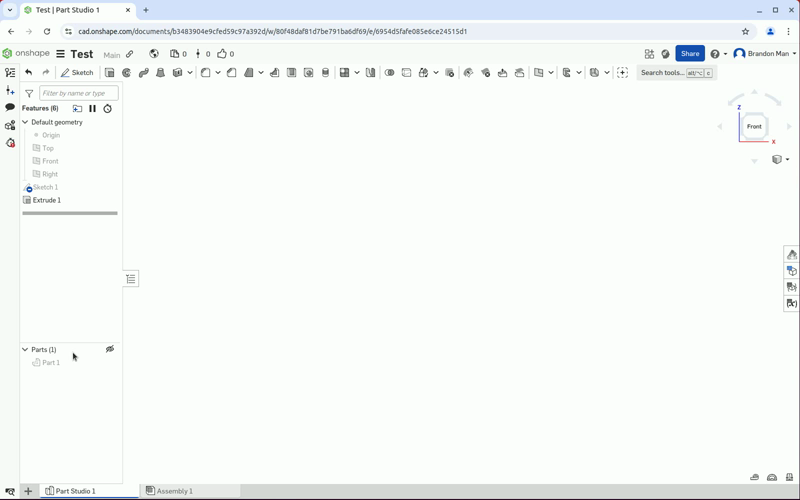
key(left)
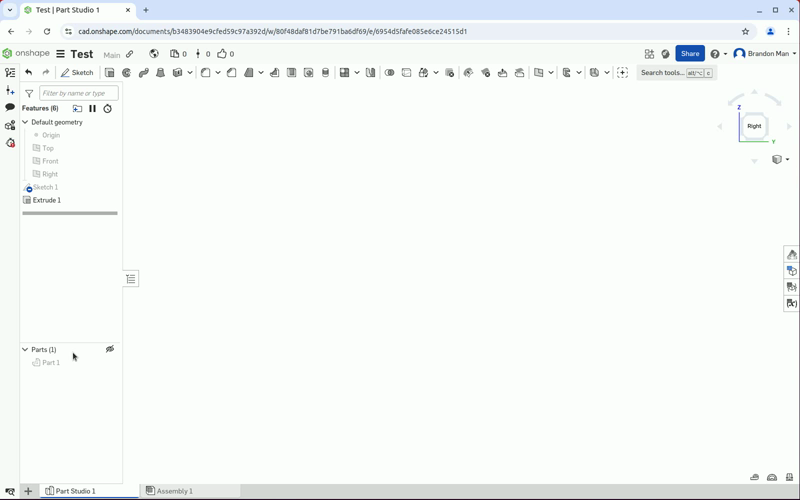
key_up(shift)
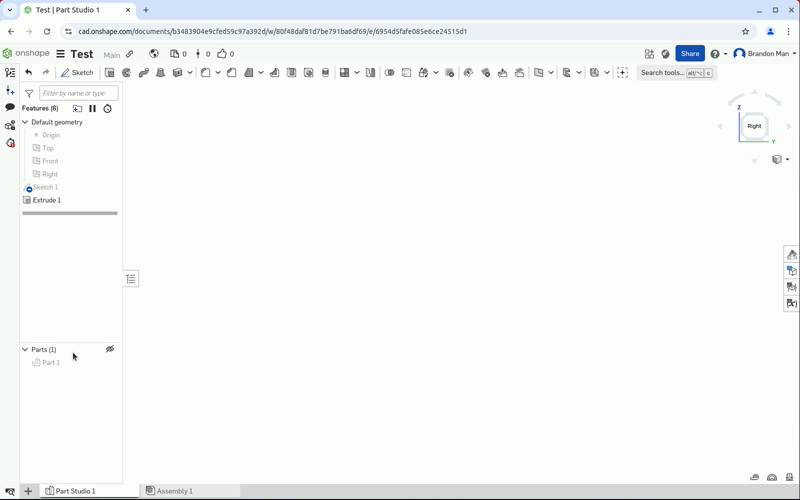
mouse_move(73, 352)
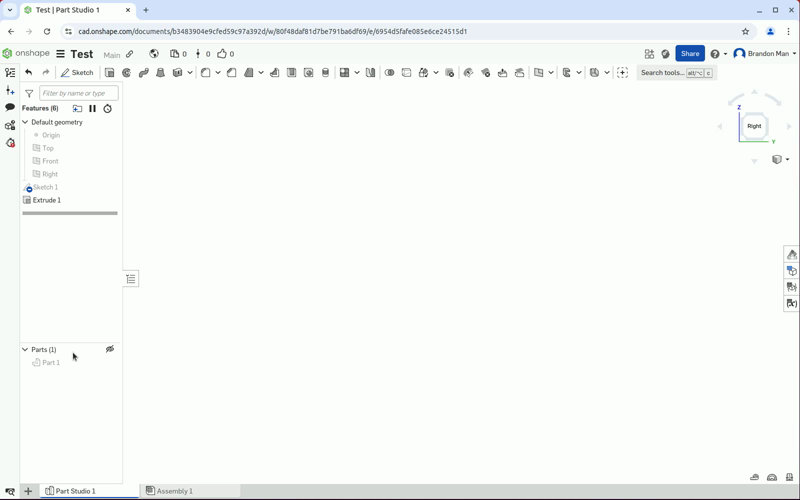
key(shift+y)
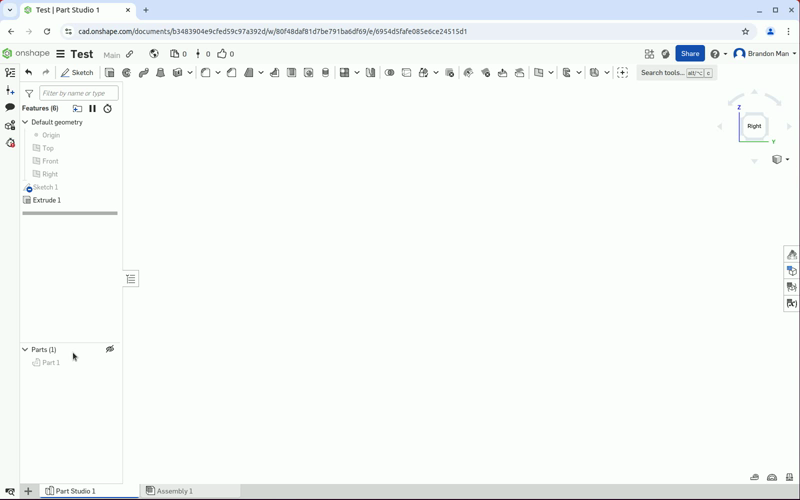
mouse_move(541, 75)
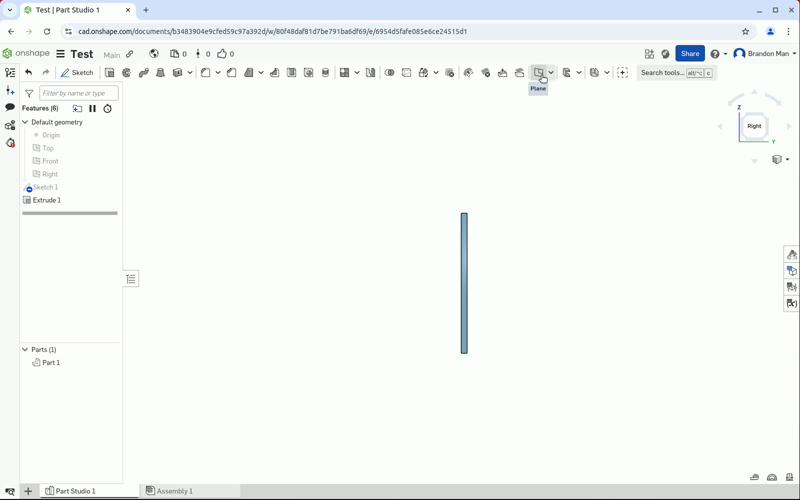
click(541, 75)
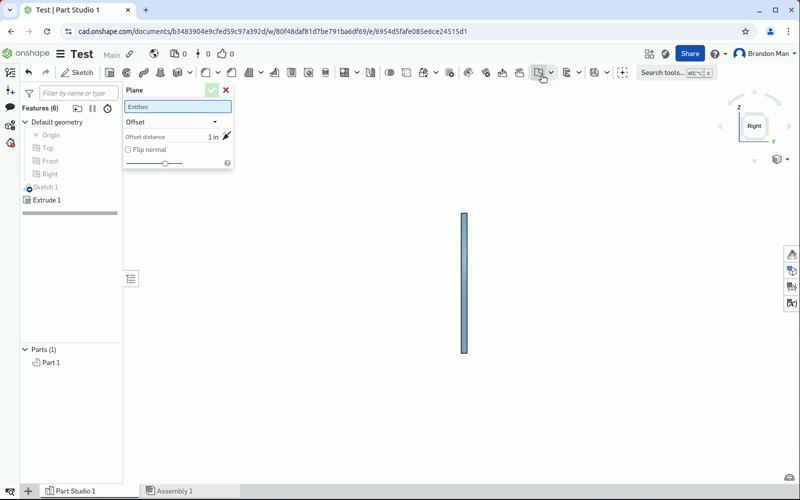
mouse_move(73, 176)
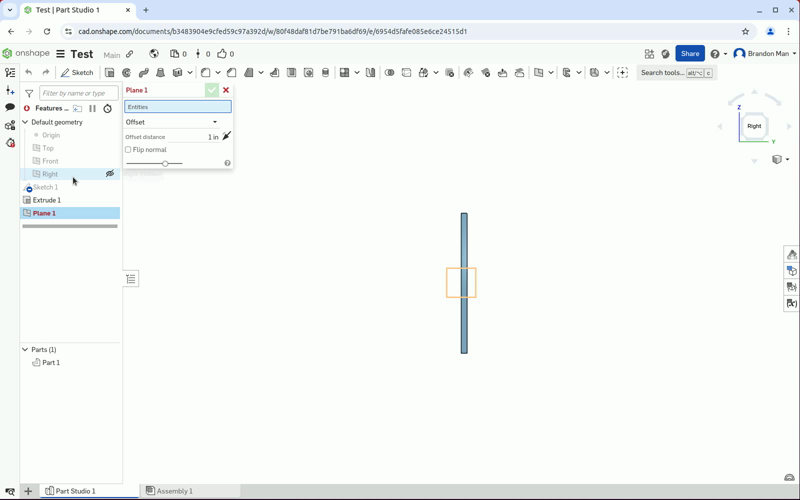
click(73, 176)
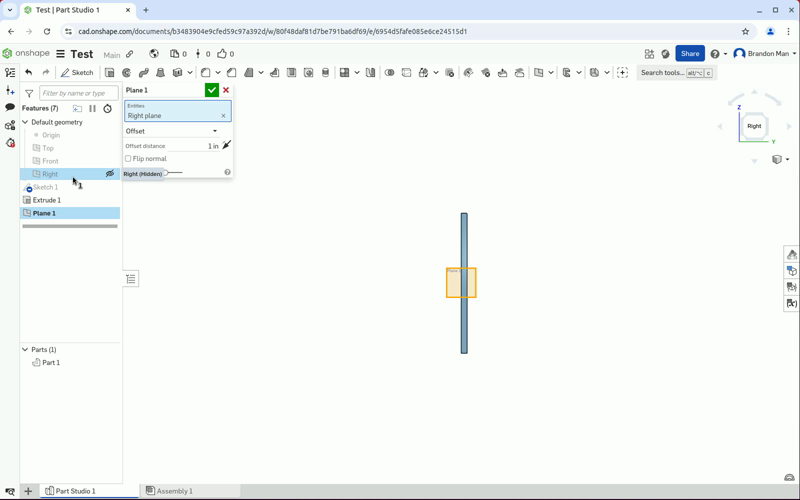
key(tab, 2)
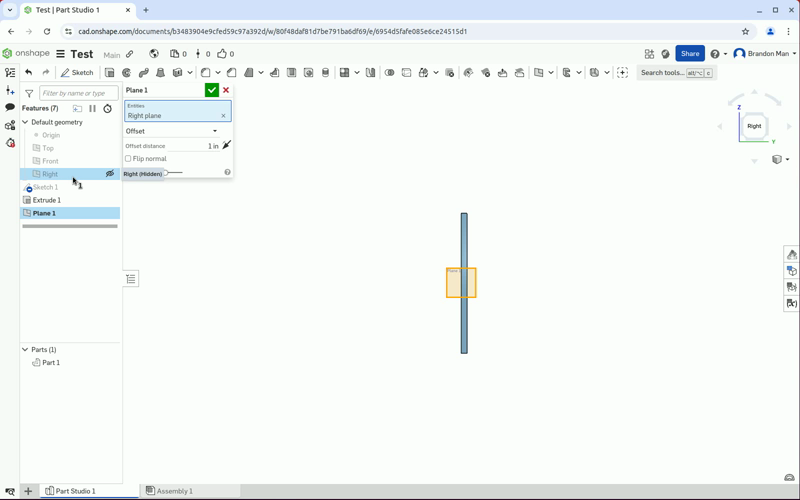
text(21.66)
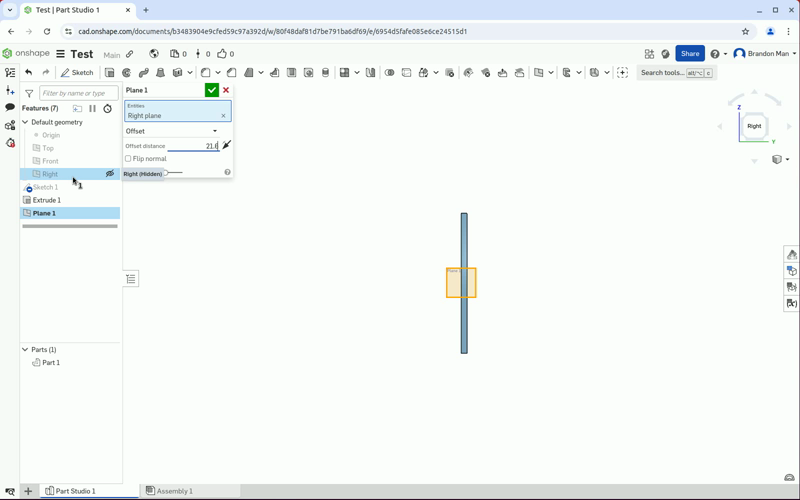
key(enter, 2)
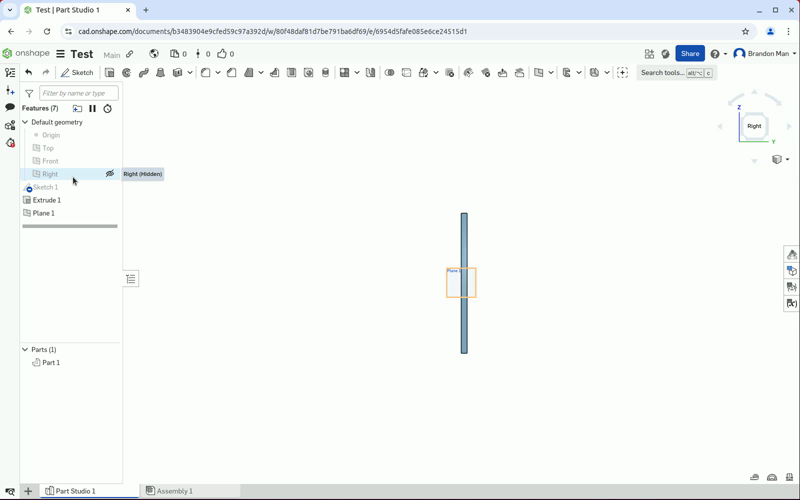
key(shift+s)
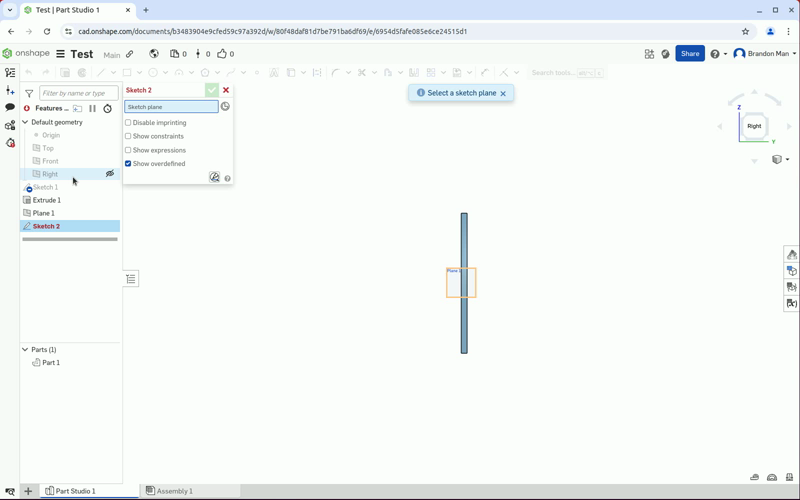
mouse_move(73, 215)
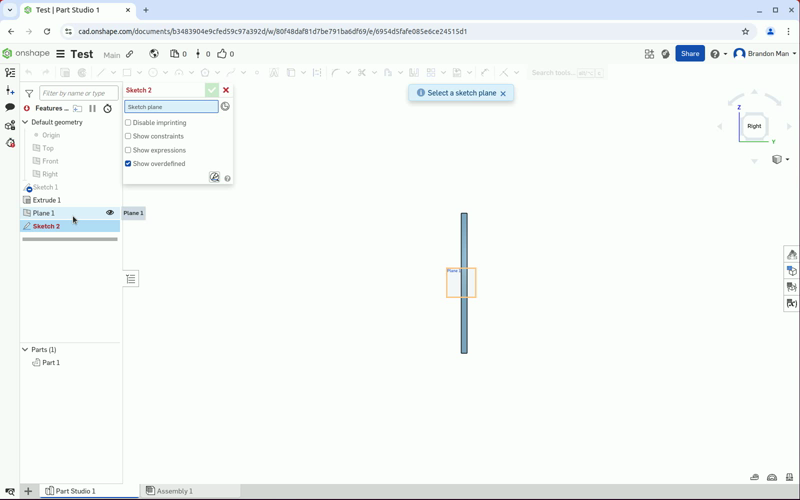
click(73, 215)
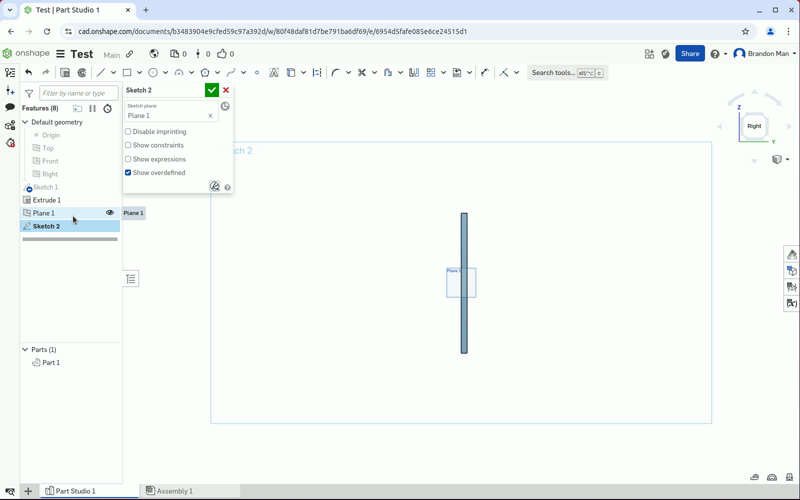
mouse_move(73, 352)
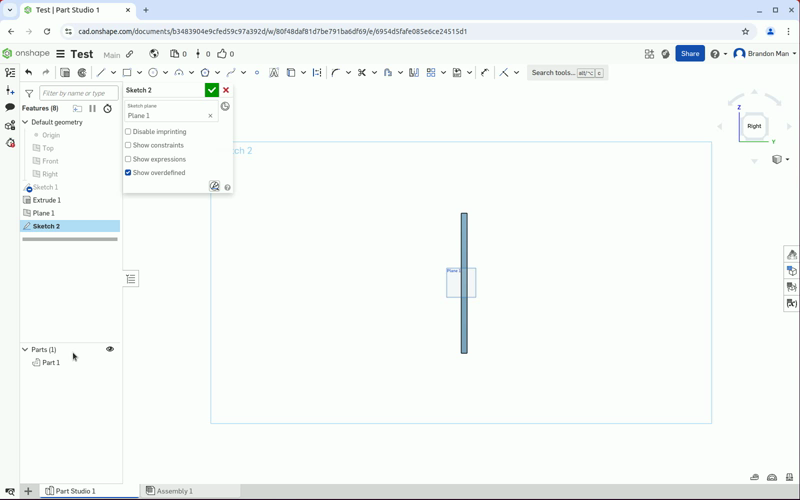
key(y)
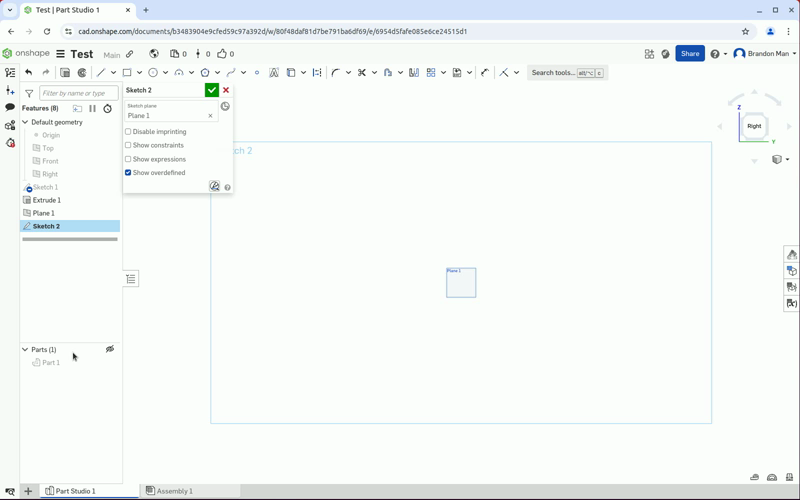
key(l)
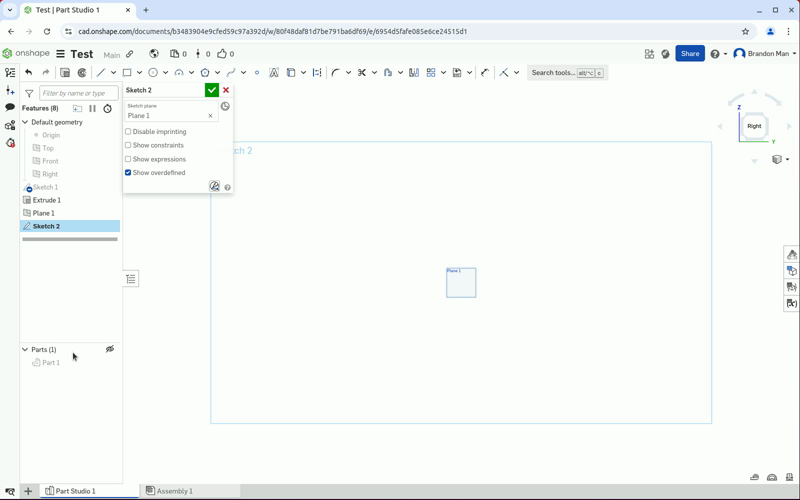
key_down(shift)
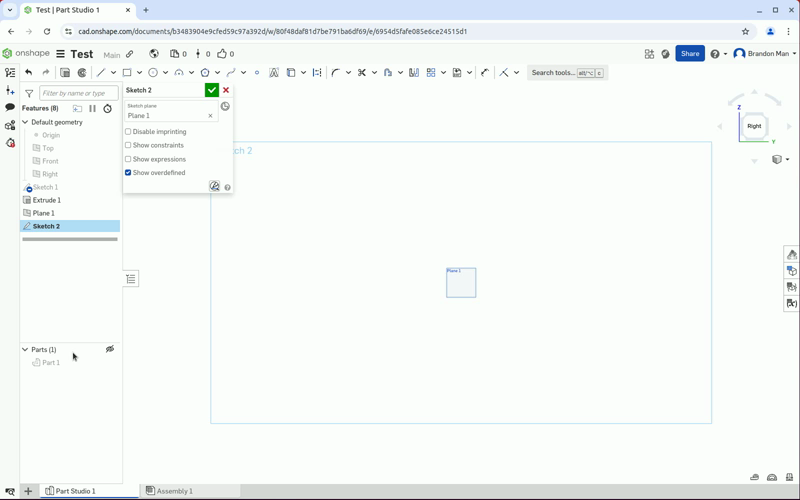
mouse_move(351, 356)
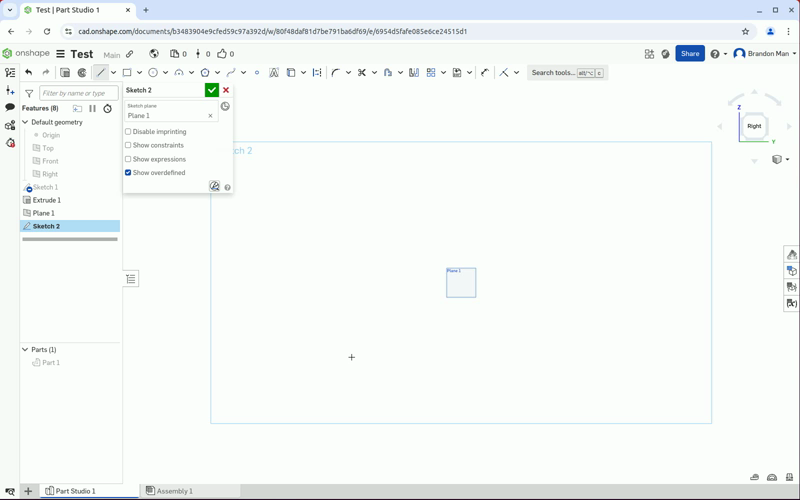
click(351, 356)
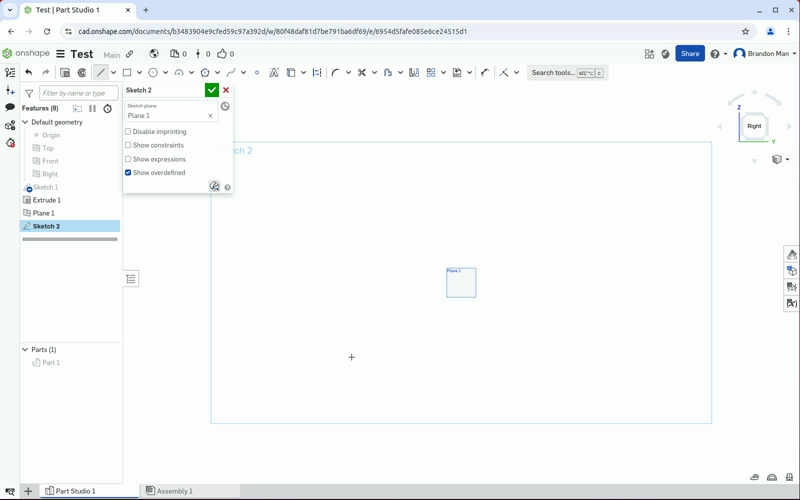
key_up(shift)
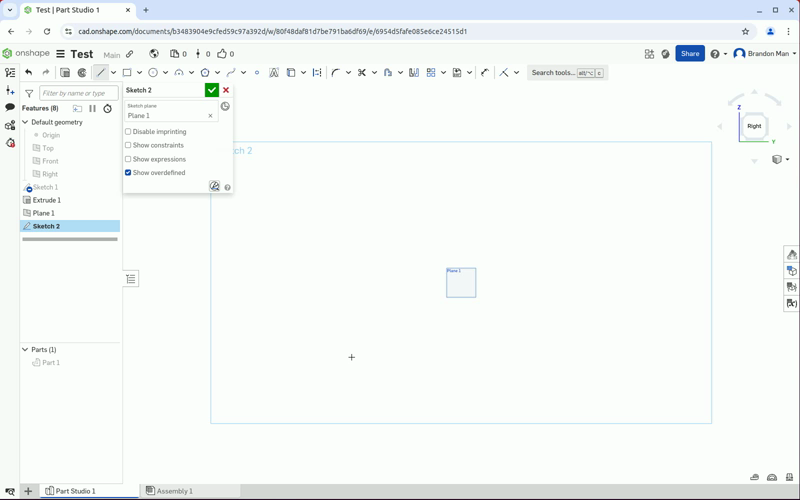
key_down(shift)
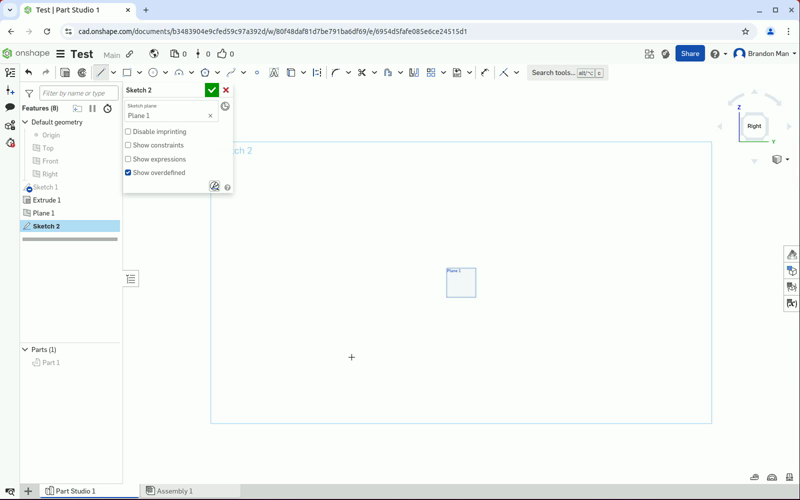
mouse_move(469, 356)
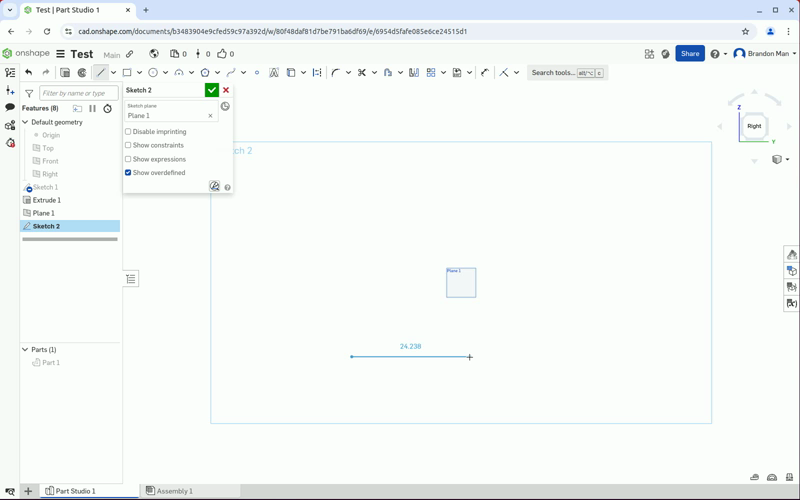
click(469, 356)
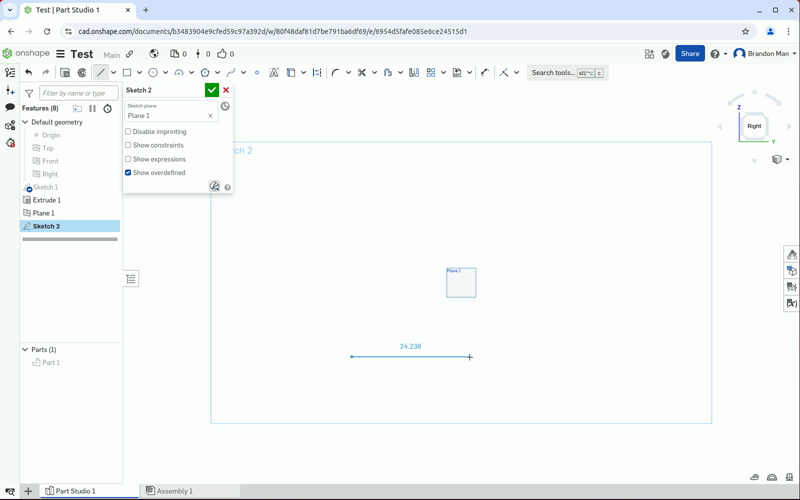
key_up(shift)
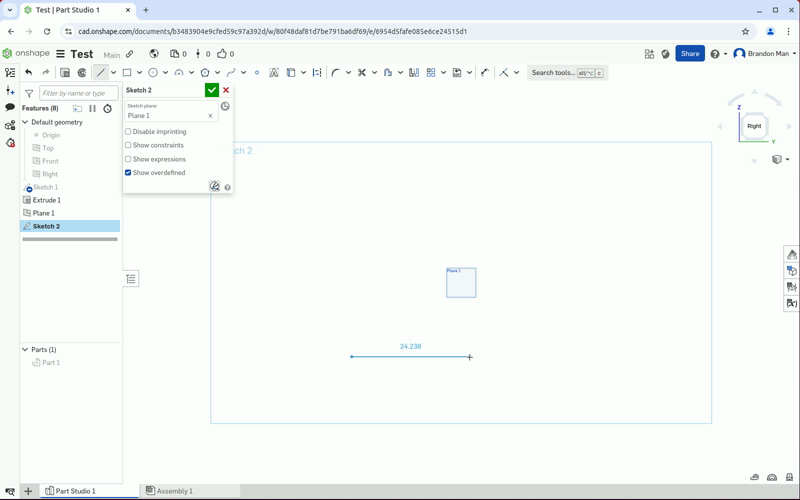
key_down(shift)
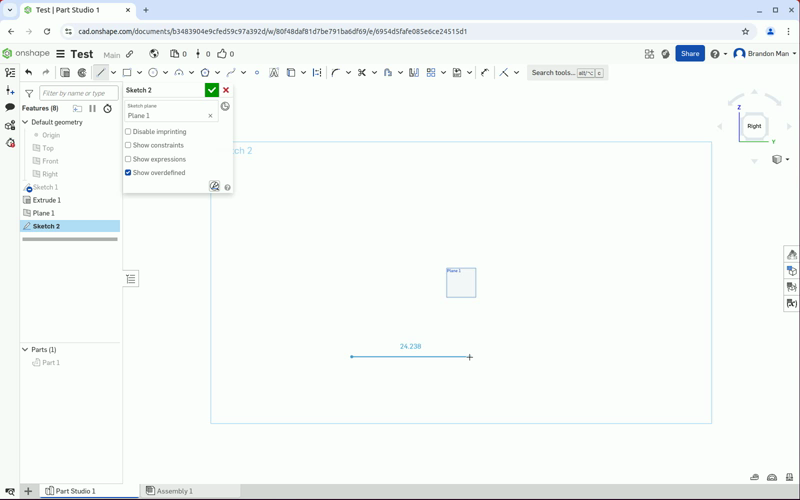
mouse_move(469, 207)
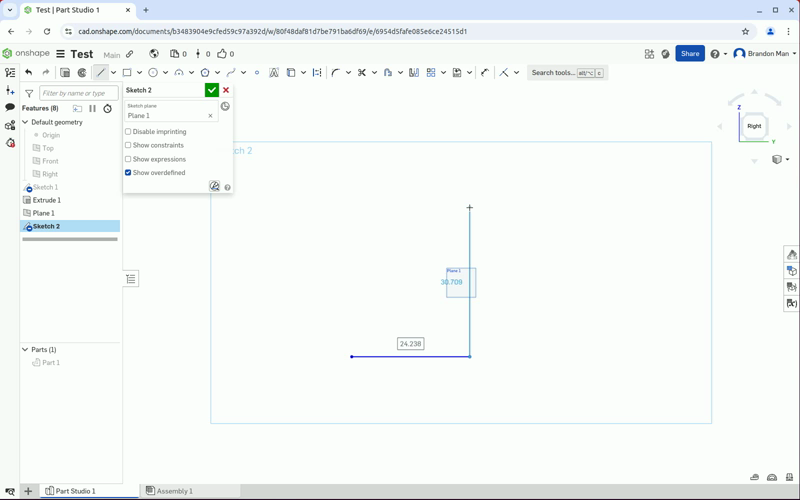
click(469, 207)
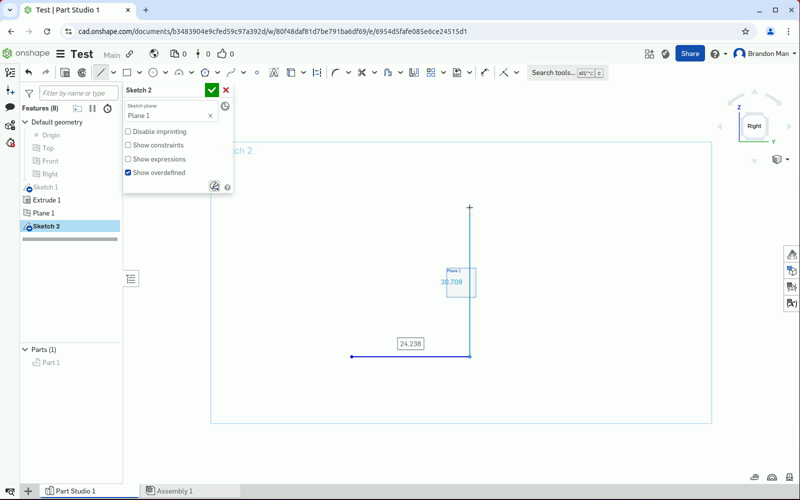
key_up(shift)
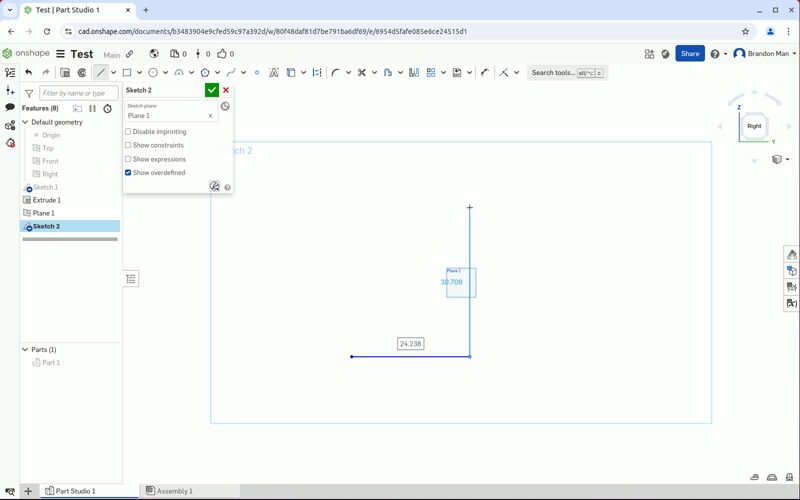
key_down(shift)
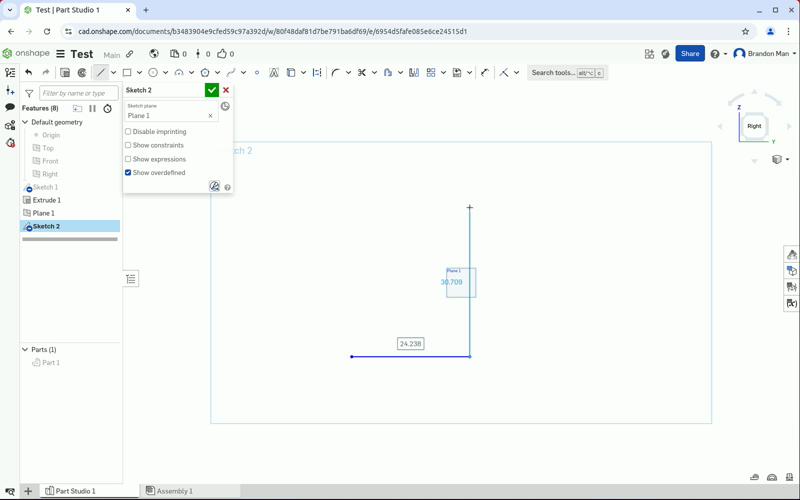
mouse_move(351, 207)
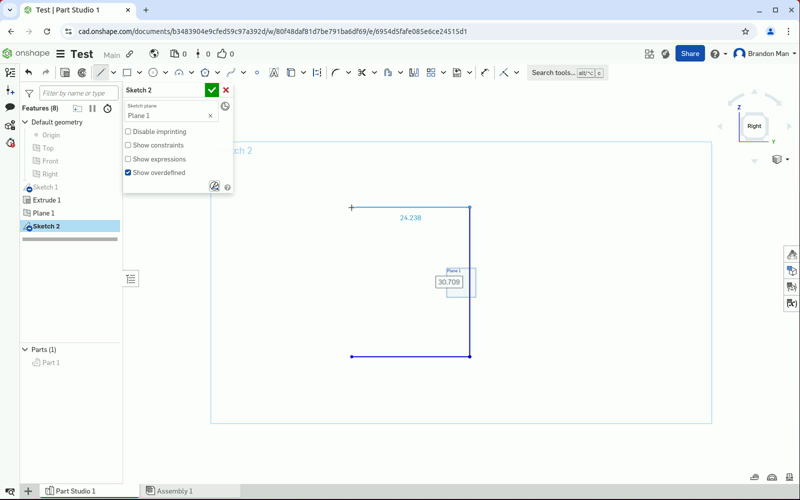
click(351, 207)
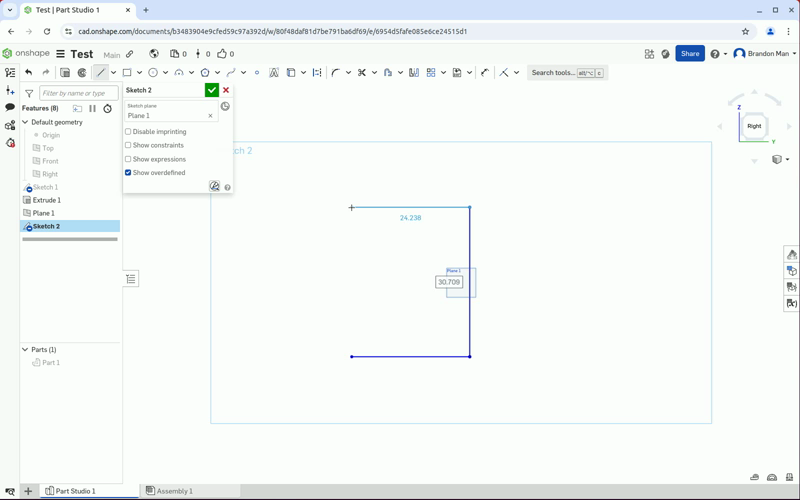
key_up(shift)
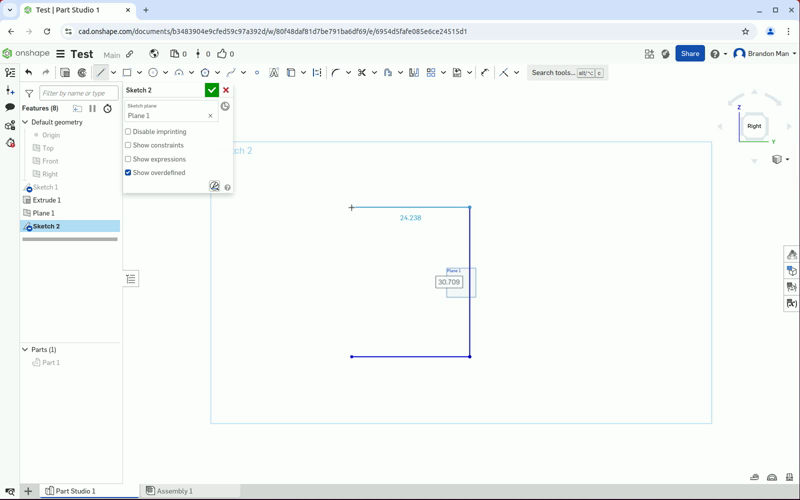
key_down(shift)
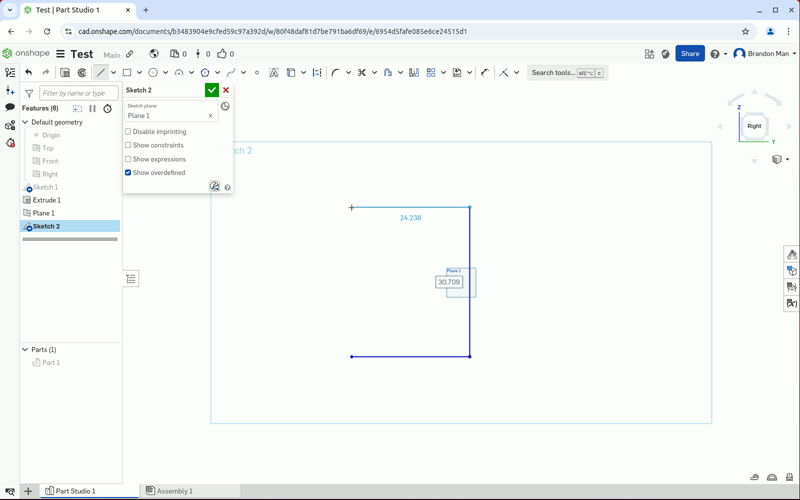
mouse_move(351, 356)
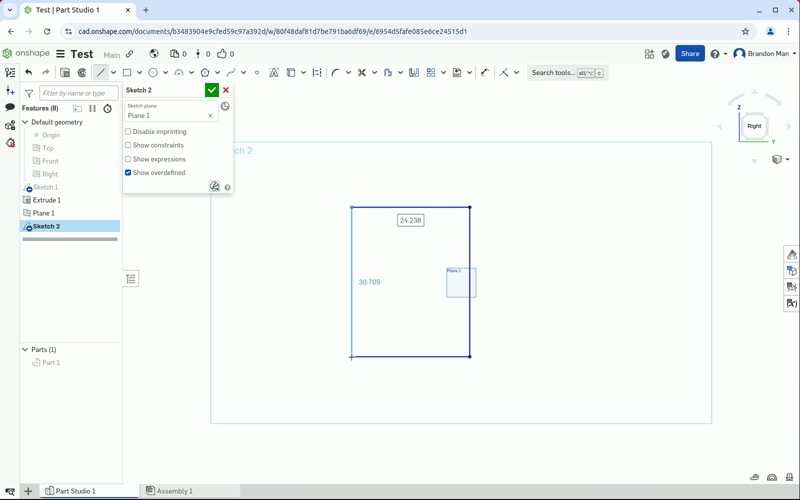
key_up(shift)
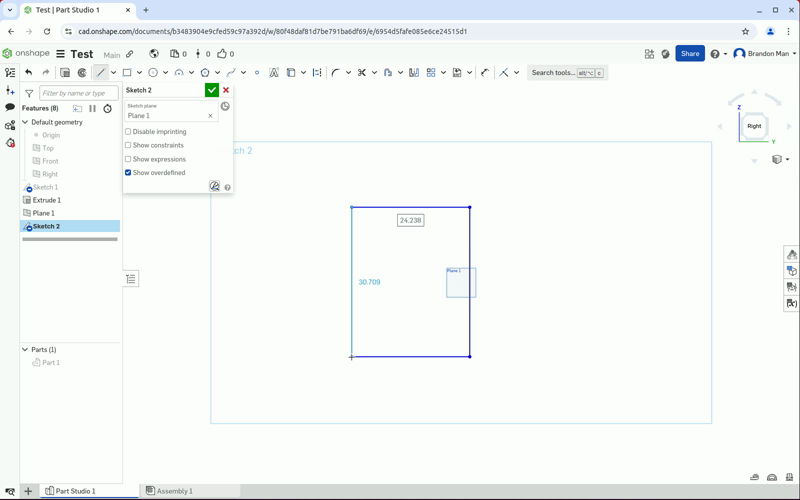
click(351, 356)
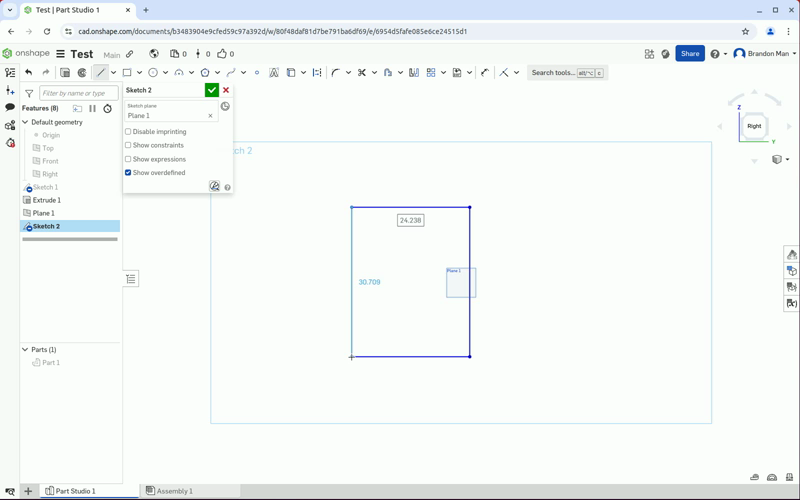
key(esc)
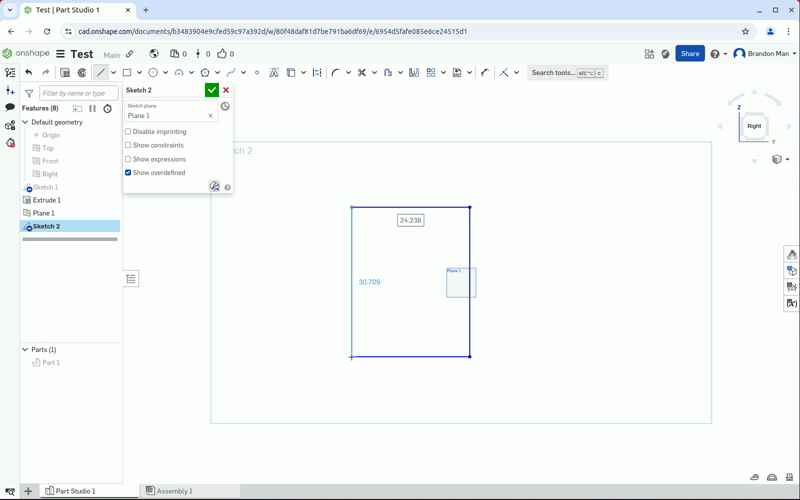
key(l)
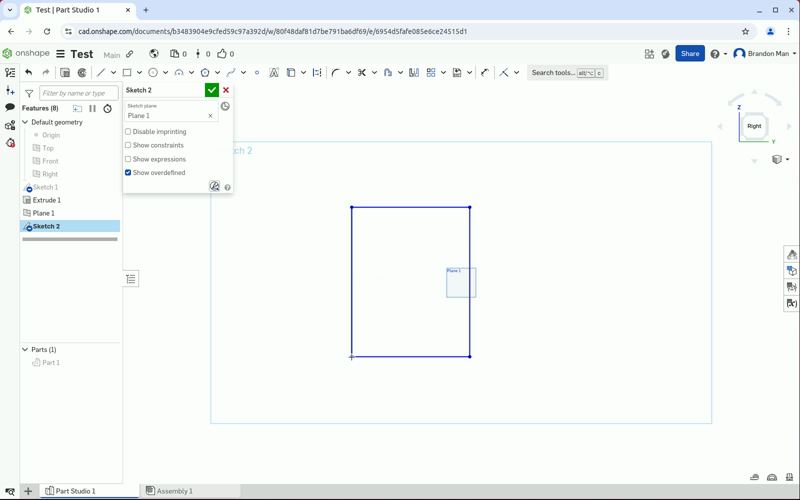
key_down(shift)
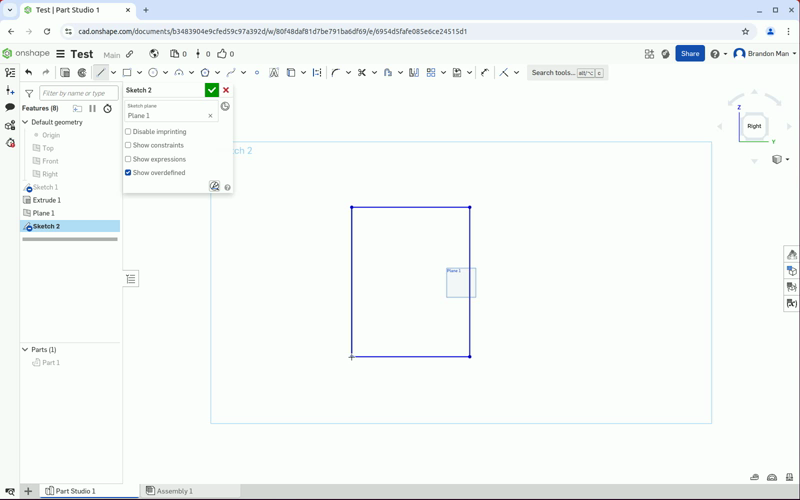
mouse_move(460, 353)
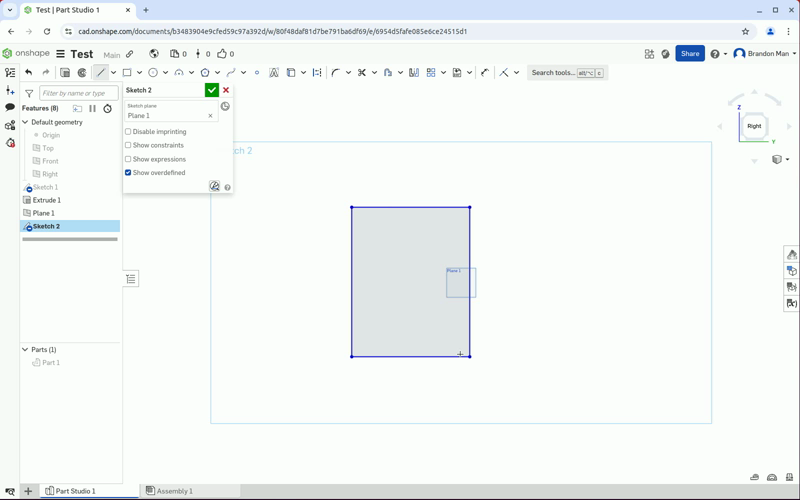
click(460, 353)
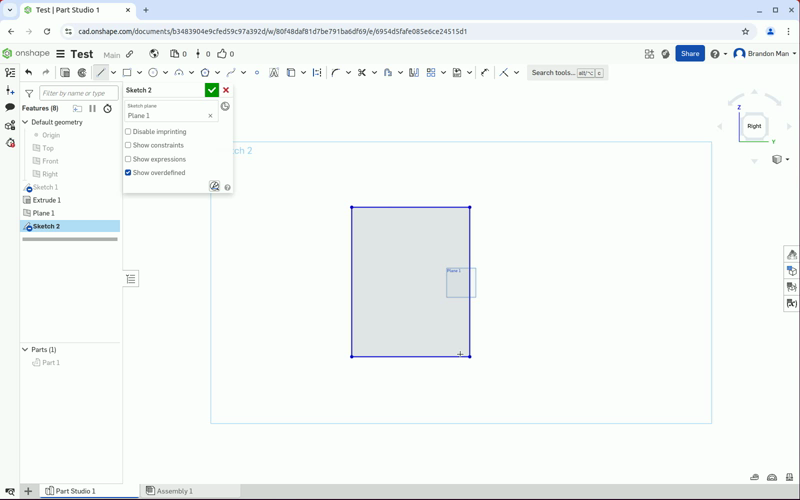
key_up(shift)
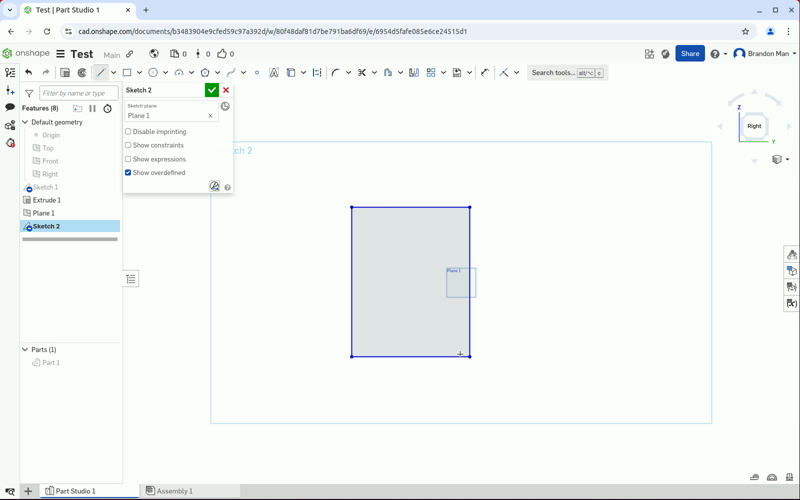
key_down(shift)
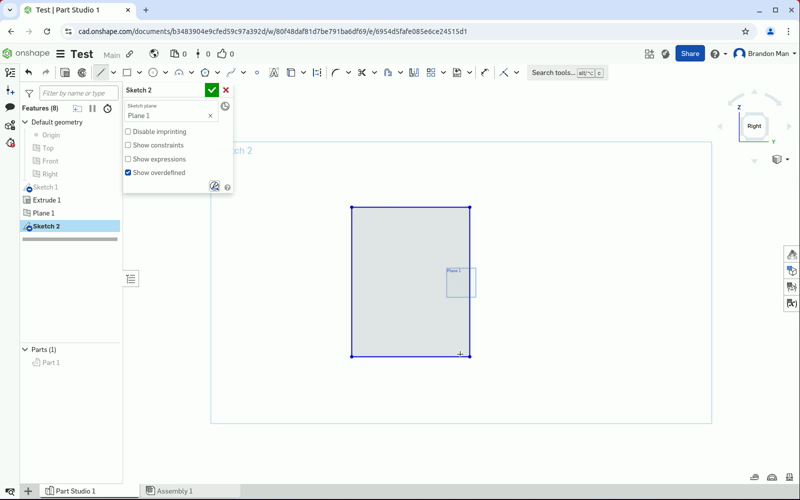
mouse_move(490, 353)
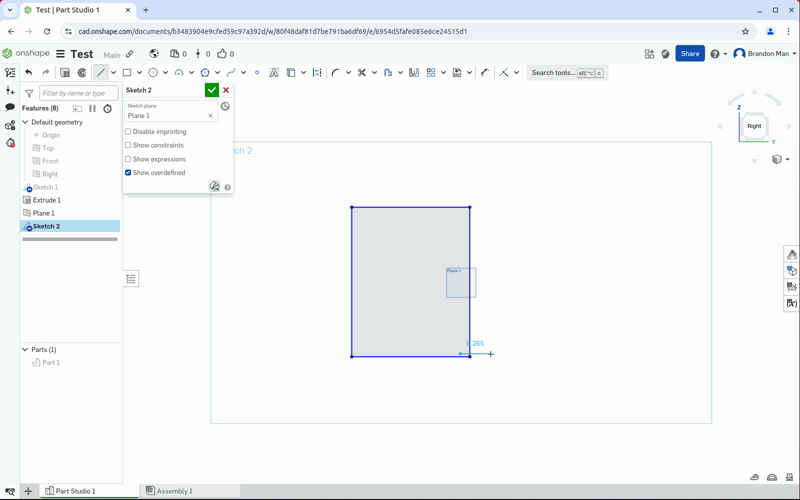
mouse_move(464, 353)
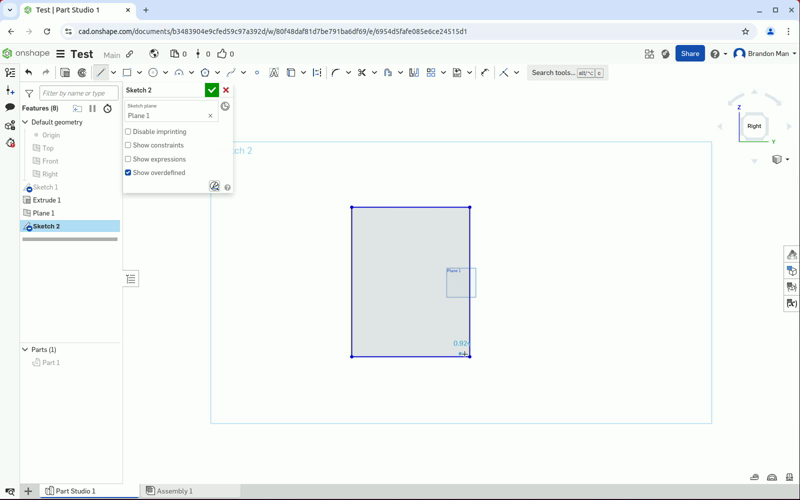
scroll(6)
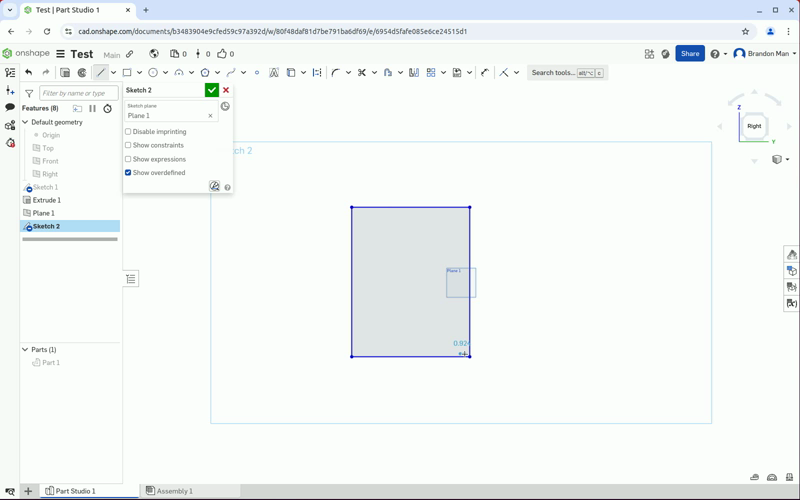
scroll(6)
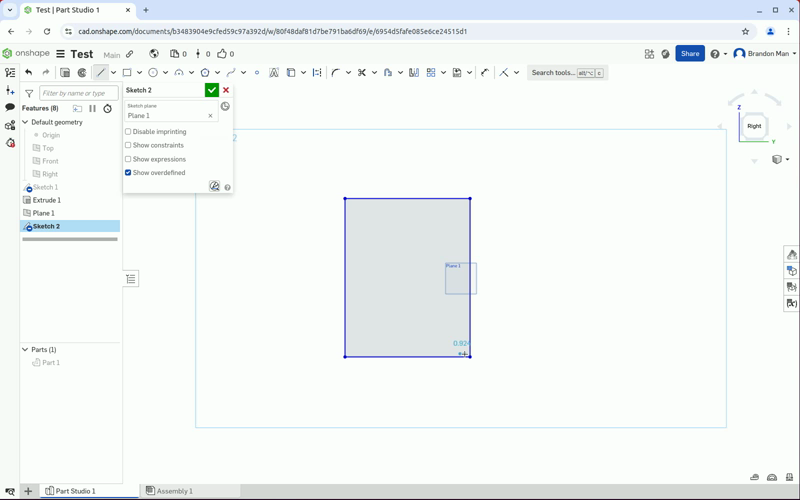
scroll(6)
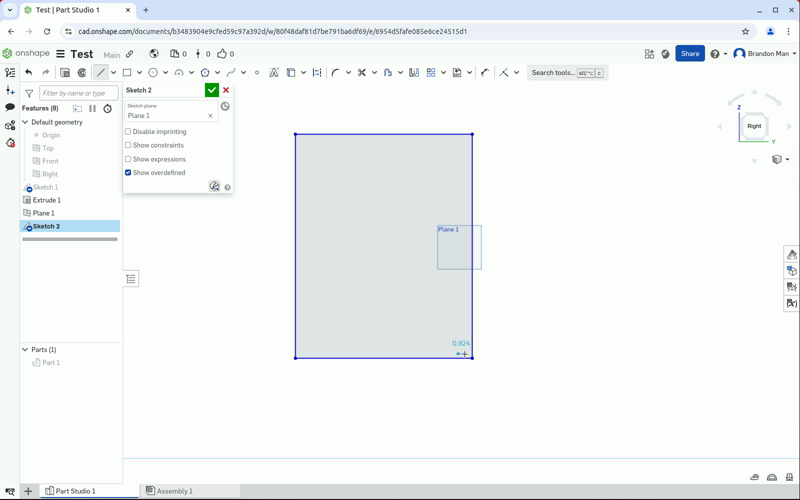
scroll(6)
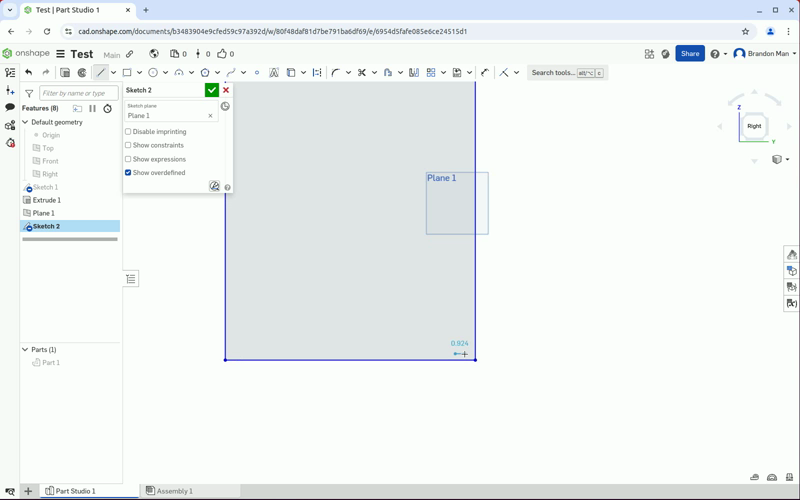
scroll(6)
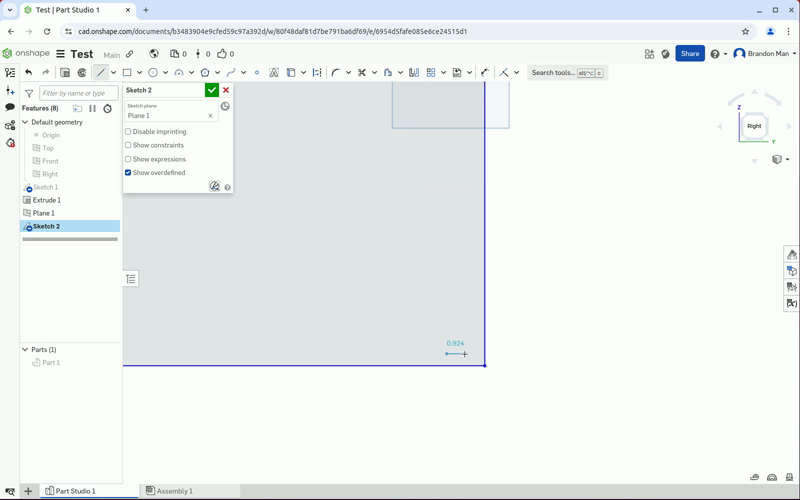
scroll(6)
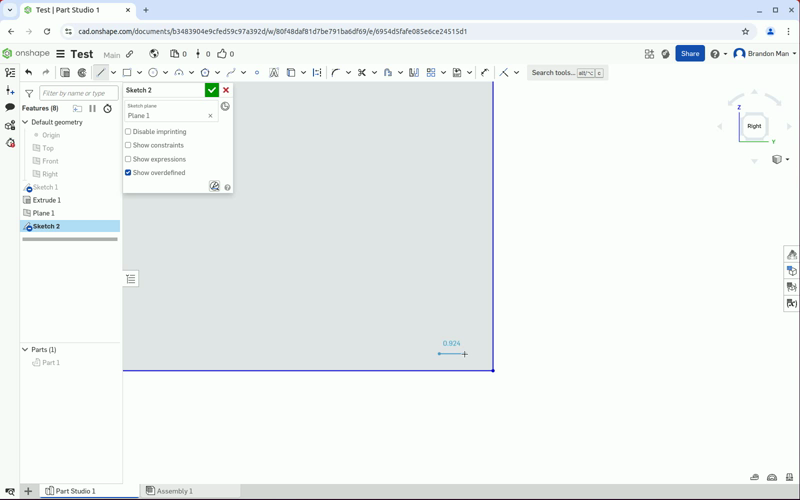
scroll(6)
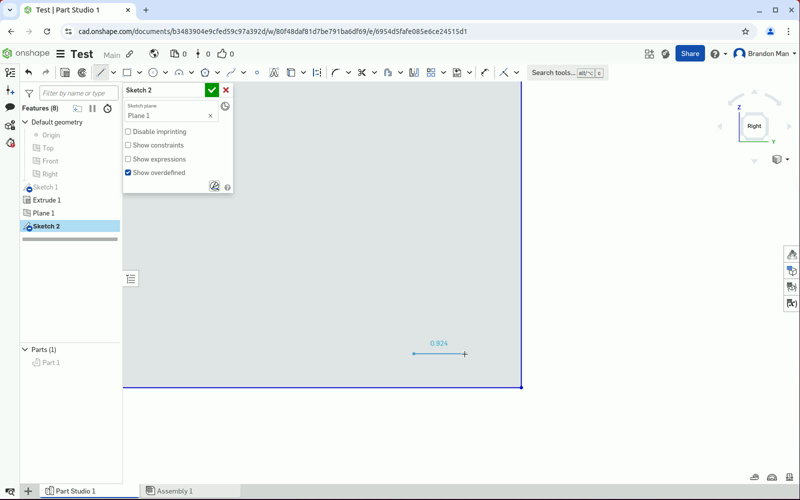
click(464, 353)
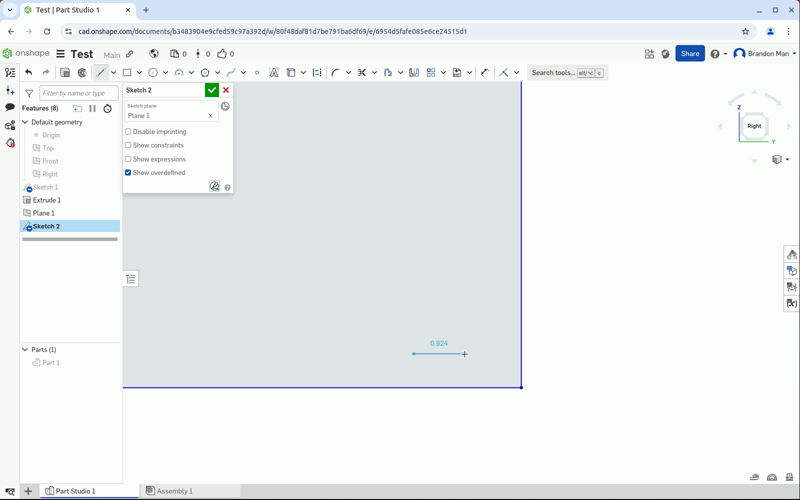
scroll(-6)
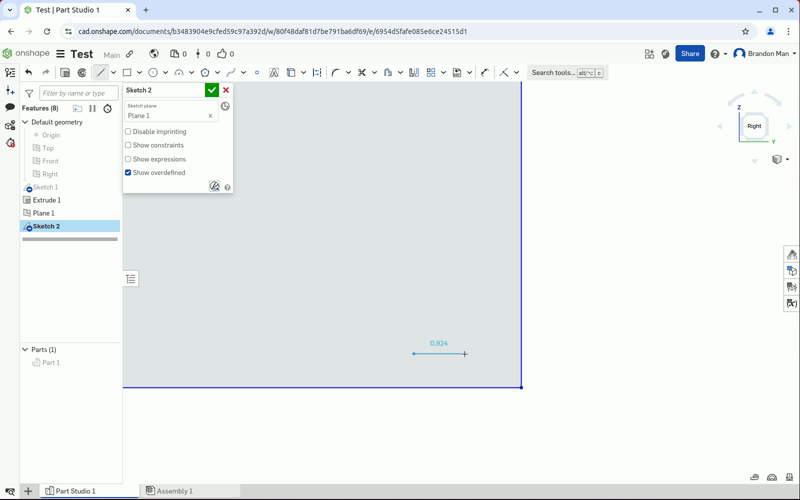
scroll(-6)
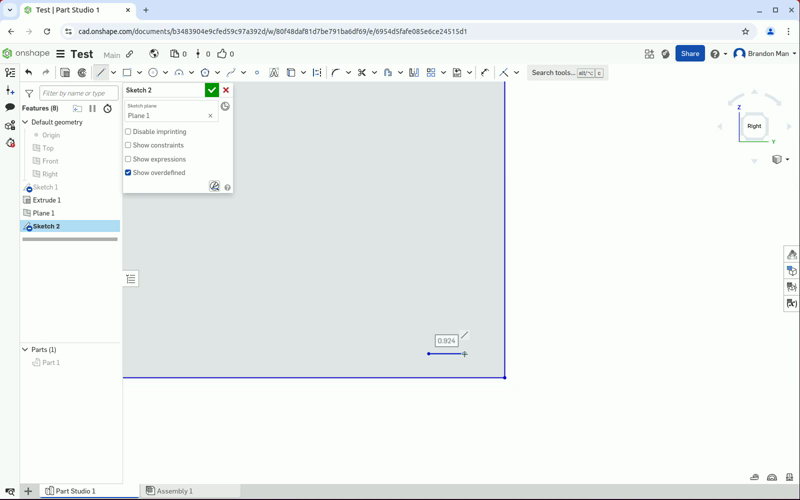
scroll(-6)
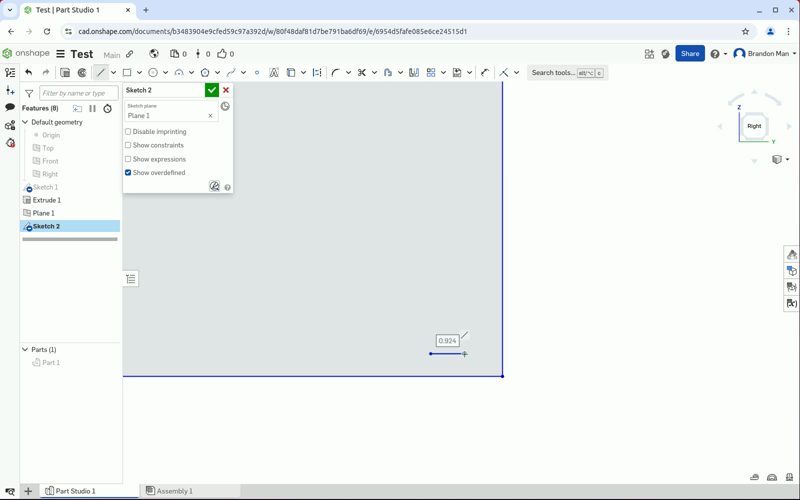
scroll(-6)
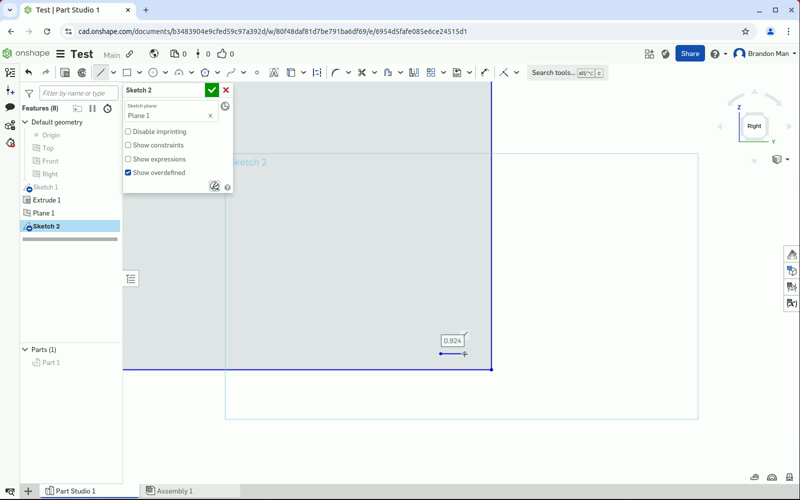
scroll(-6)
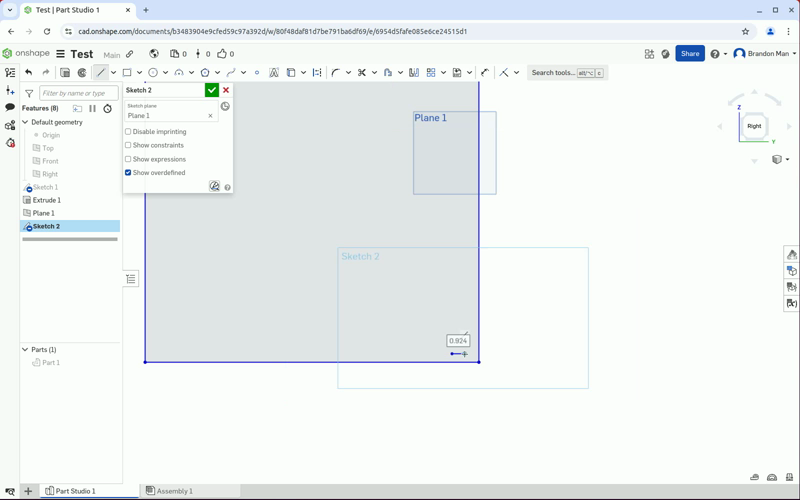
scroll(-6)
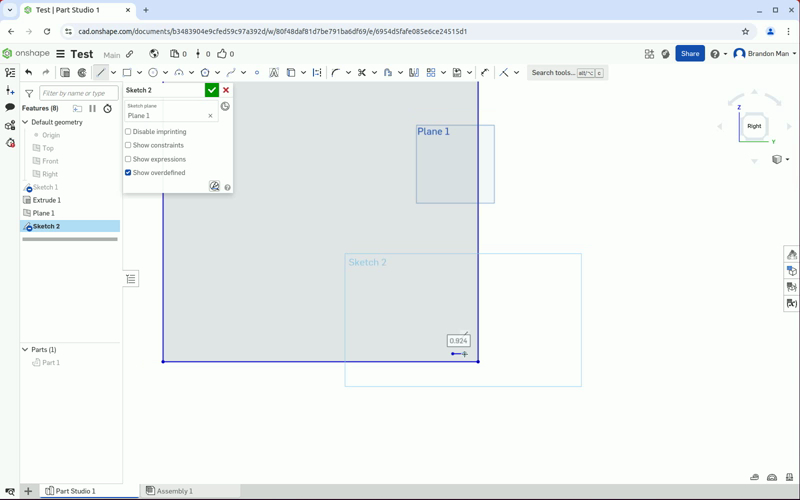
scroll(-6)
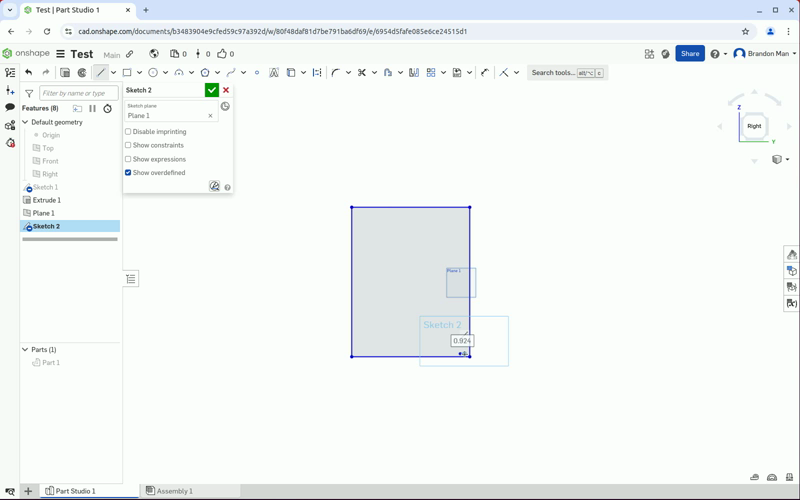
key_up(shift)
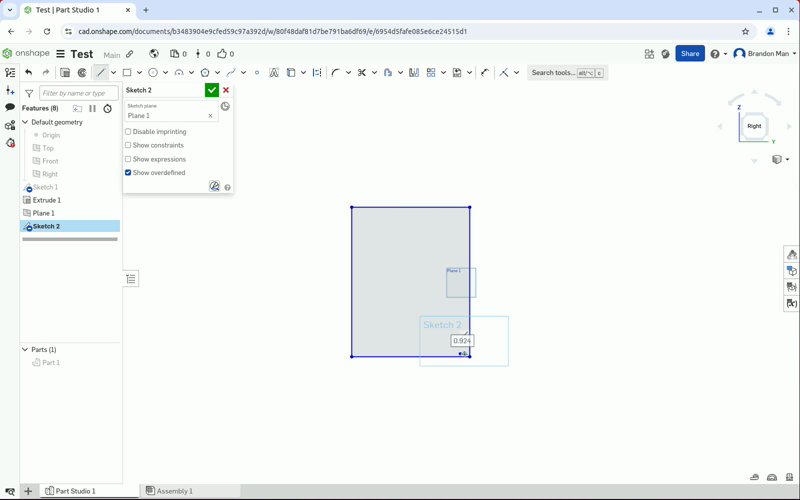
key_down(shift)
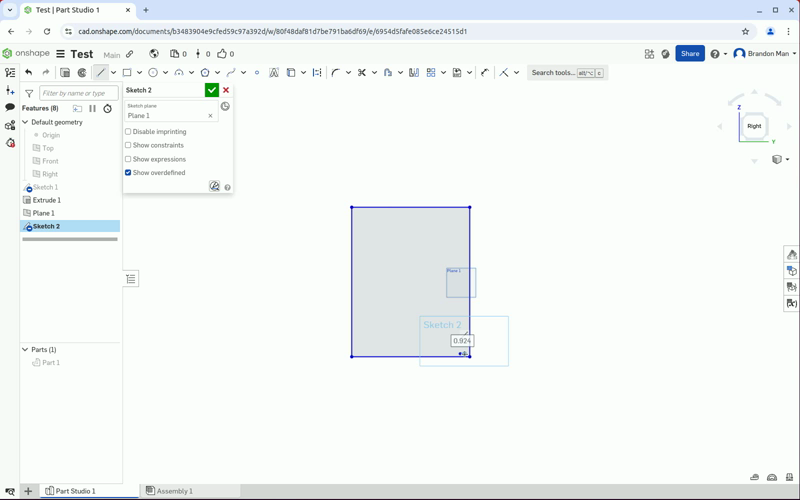
mouse_move(464, 211)
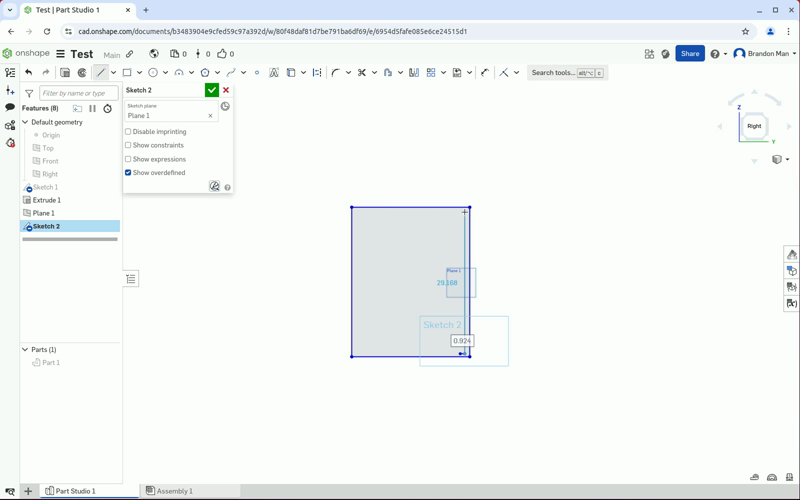
click(464, 211)
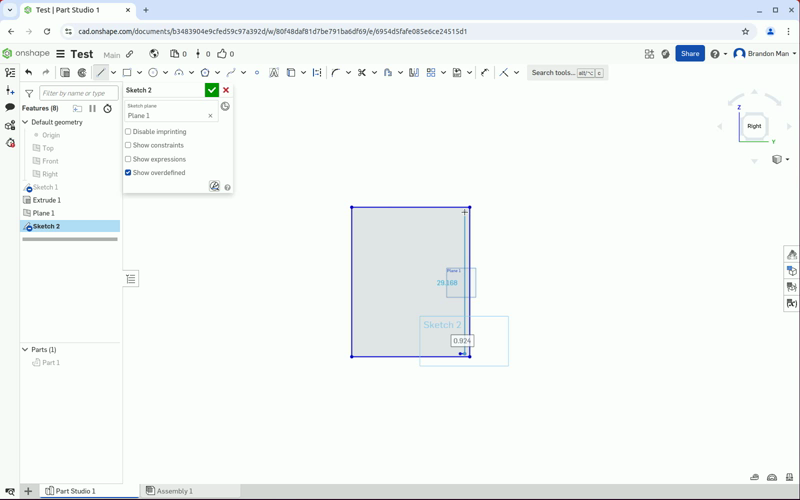
key_up(shift)
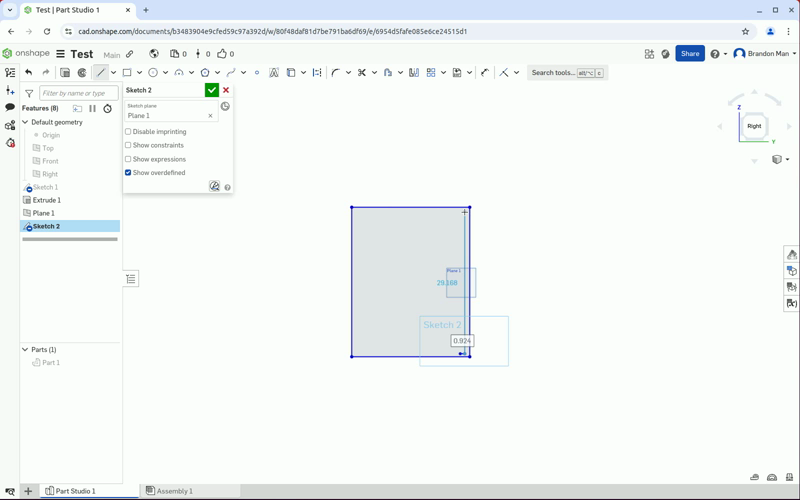
key_down(shift)
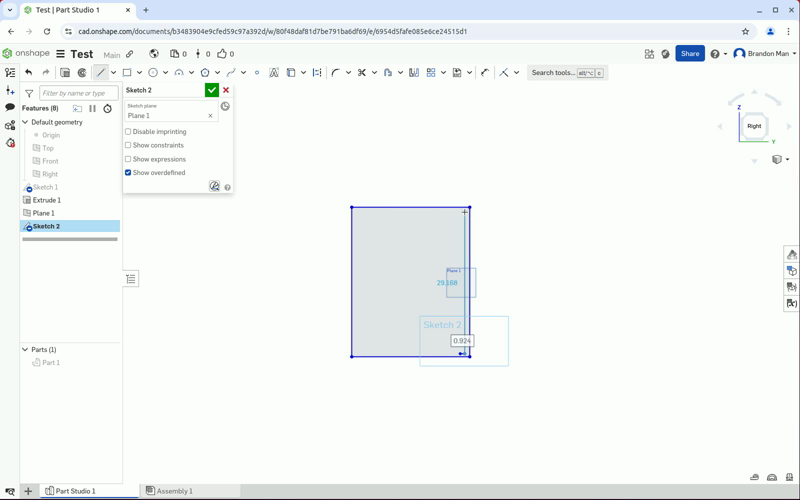
mouse_move(495, 211)
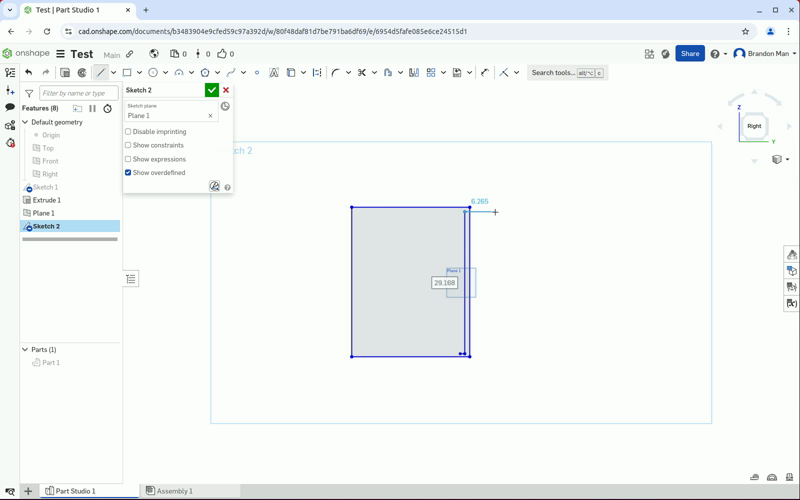
mouse_move(460, 211)
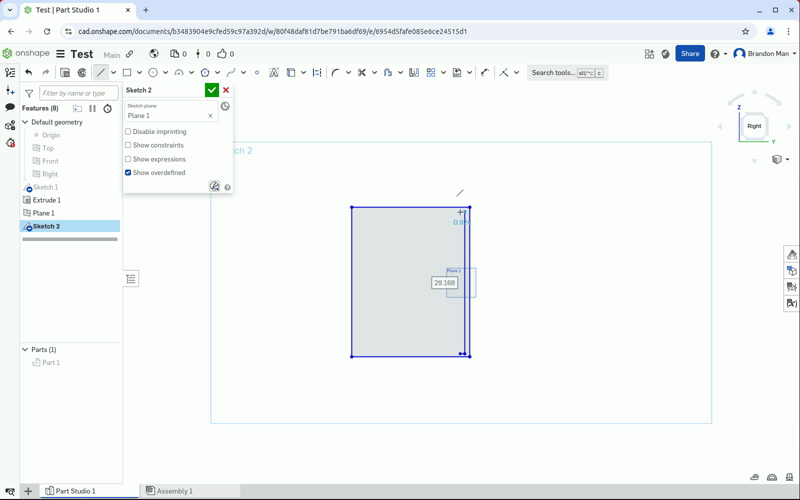
scroll(6)
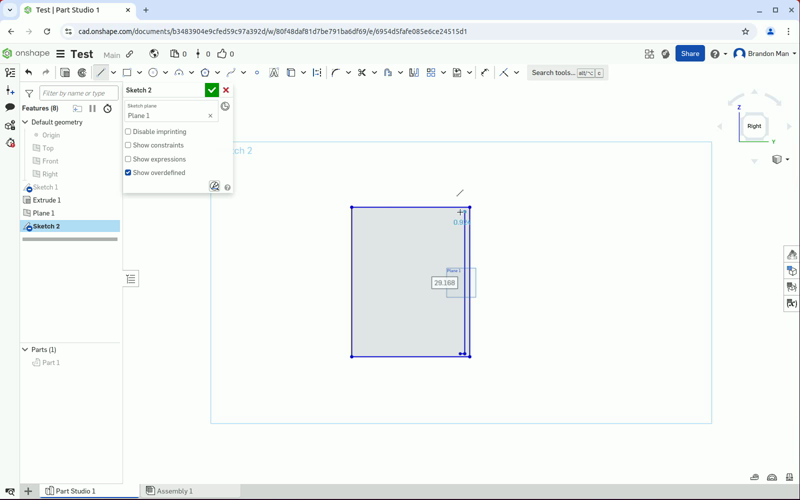
scroll(6)
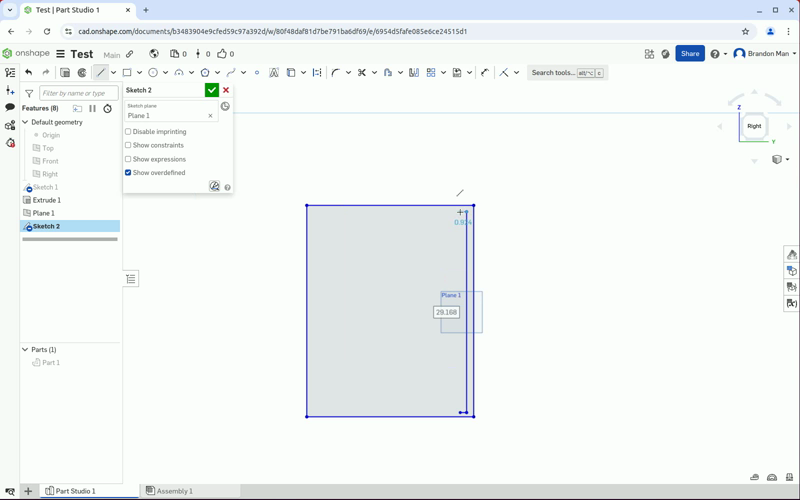
scroll(6)
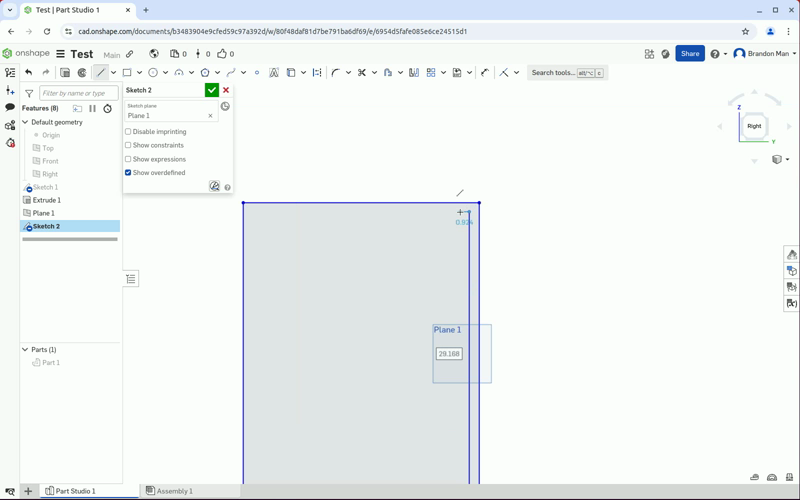
scroll(6)
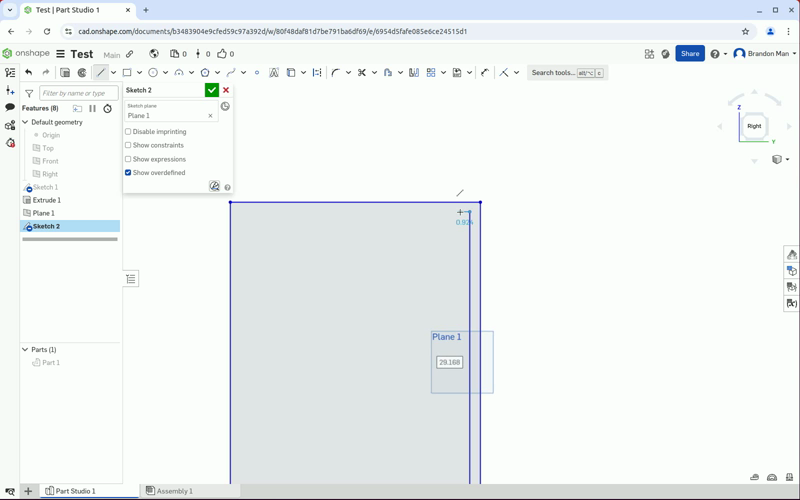
scroll(6)
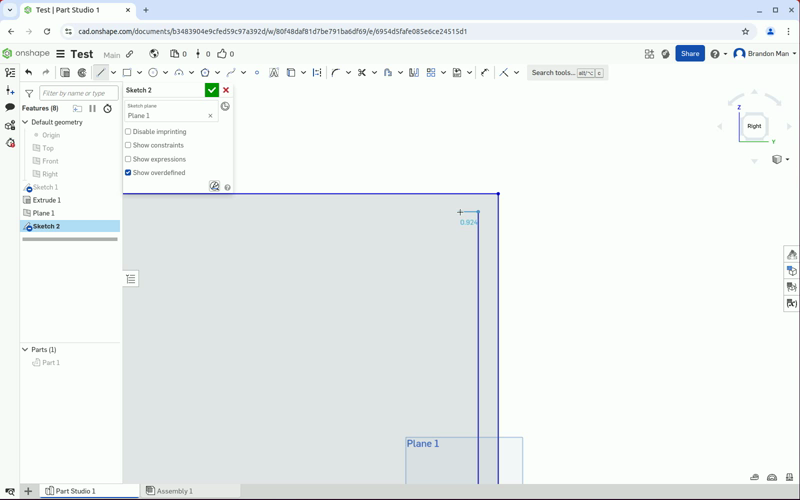
scroll(6)
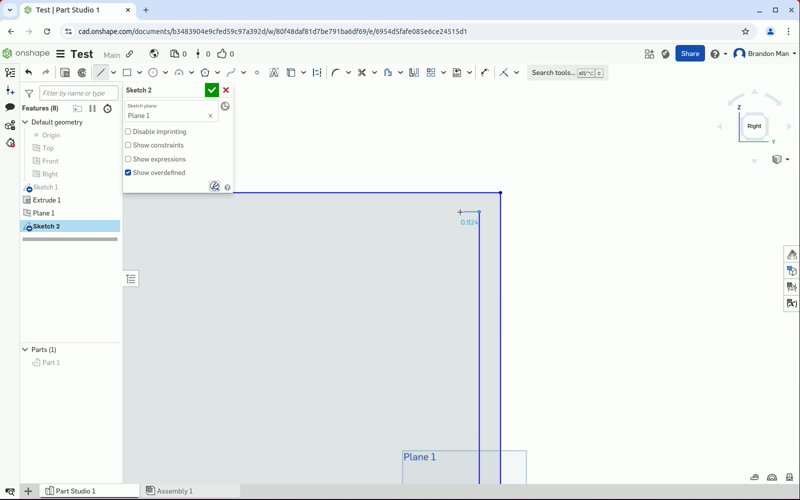
scroll(6)
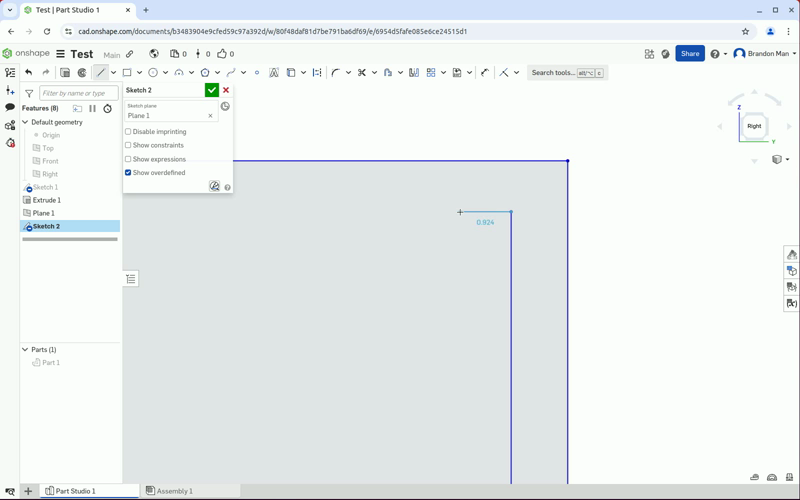
click(460, 211)
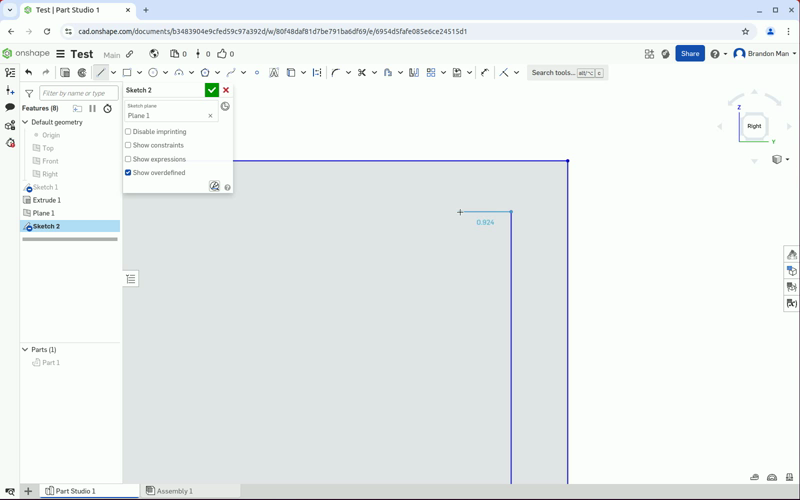
scroll(-6)
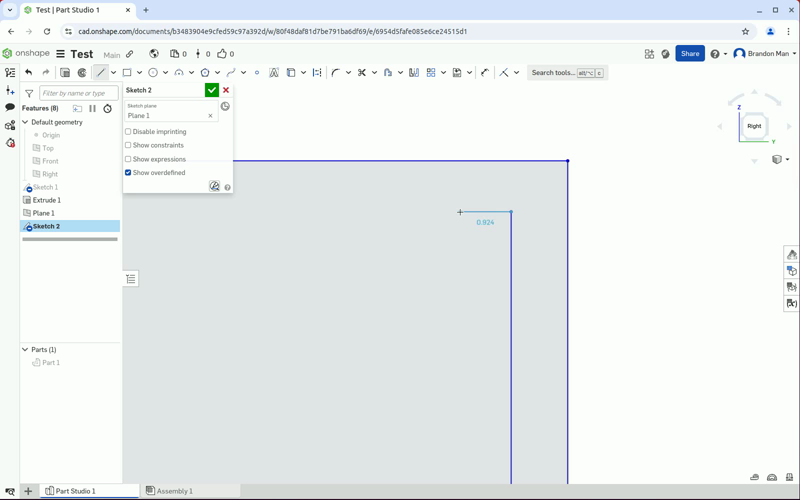
scroll(-6)
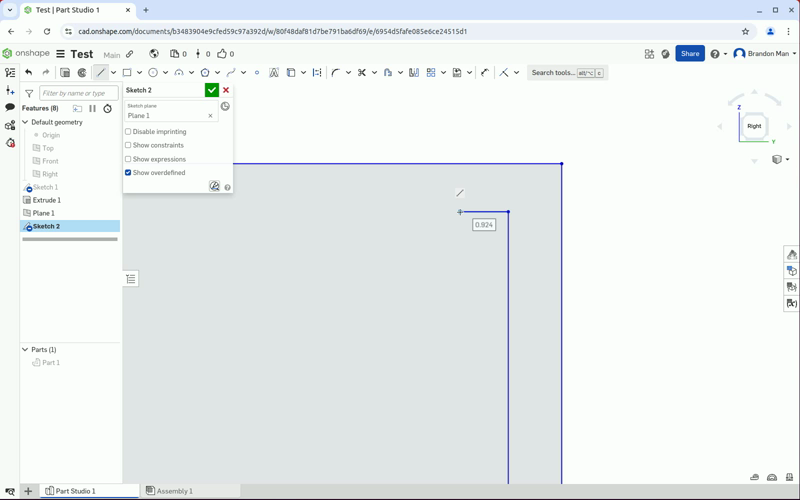
scroll(-6)
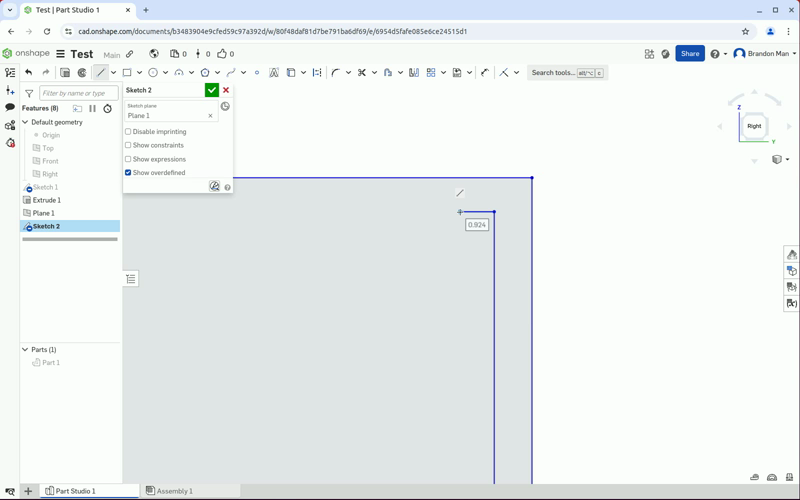
scroll(-6)
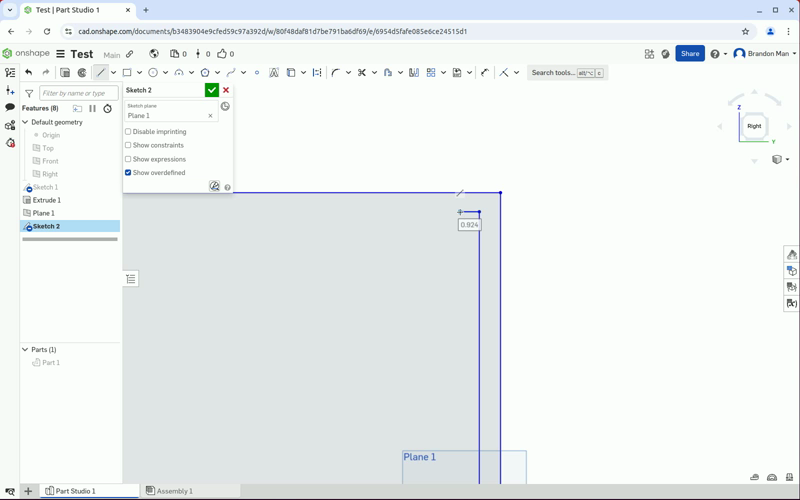
scroll(-6)
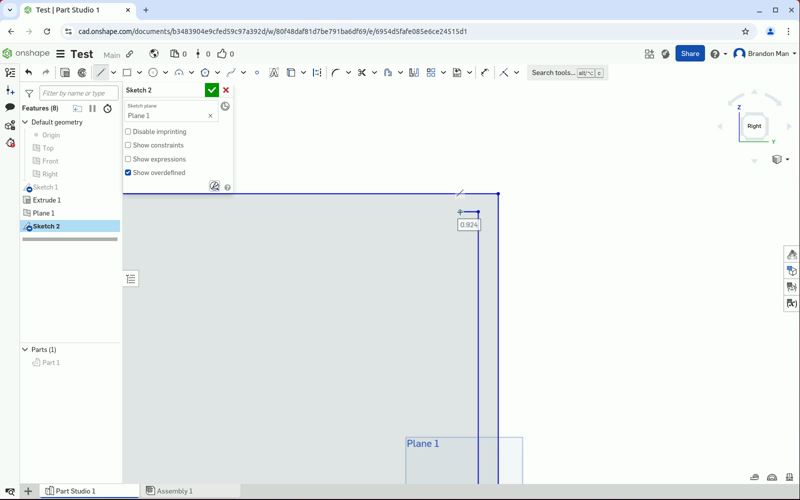
scroll(-6)
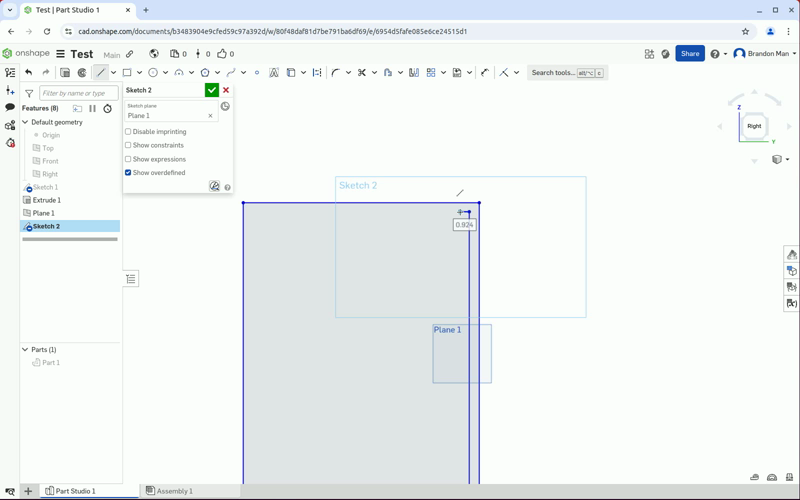
scroll(-6)
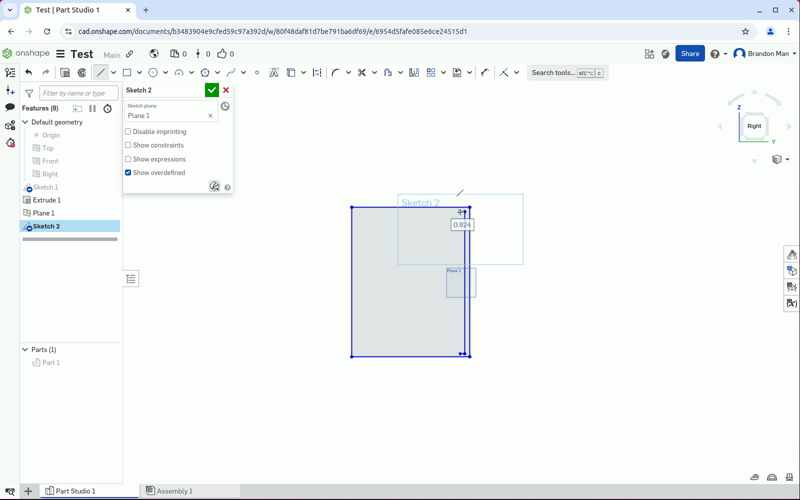
key_up(shift)
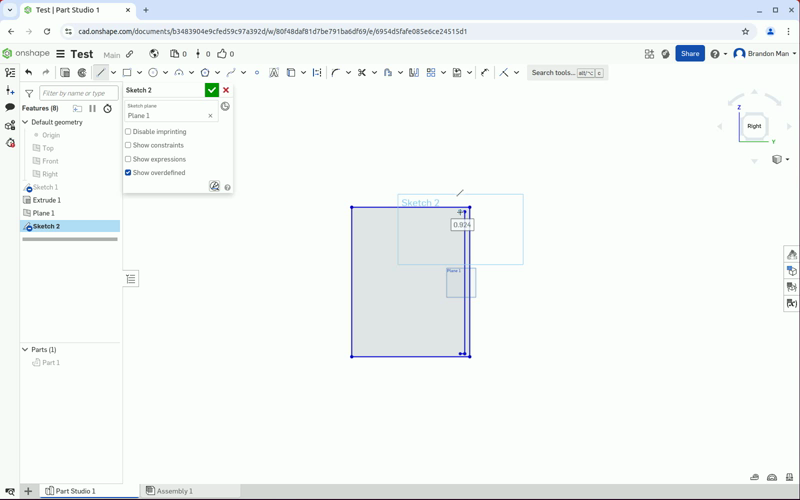
key_down(shift)
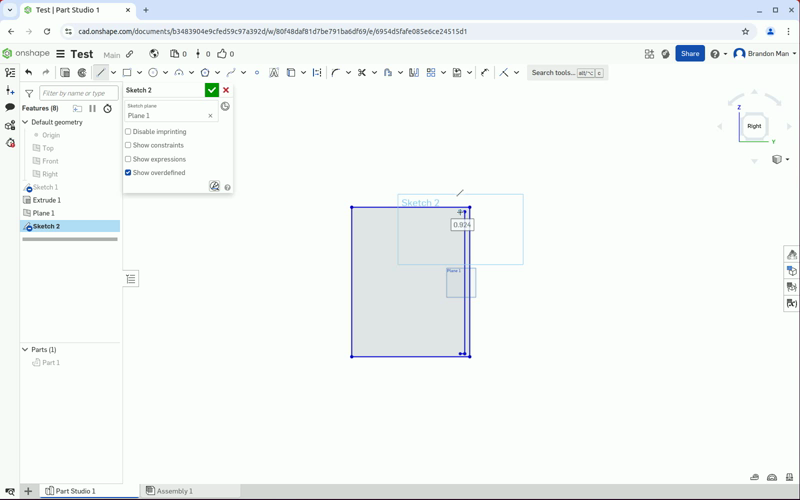
mouse_move(460, 353)
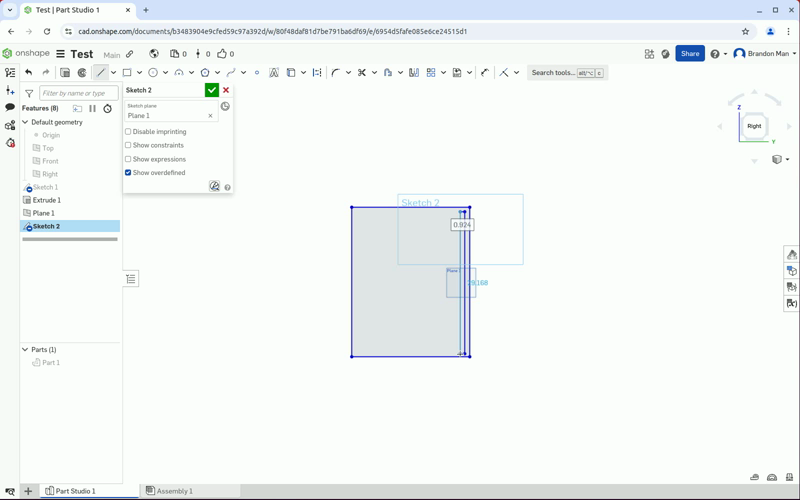
key_up(shift)
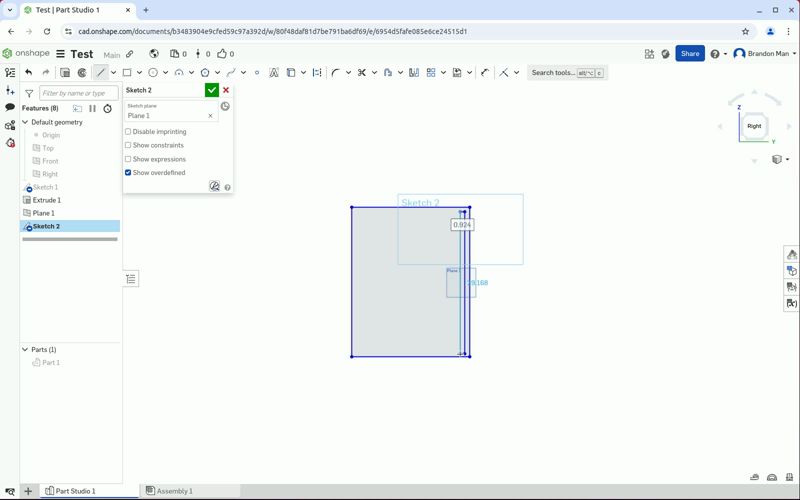
click(460, 353)
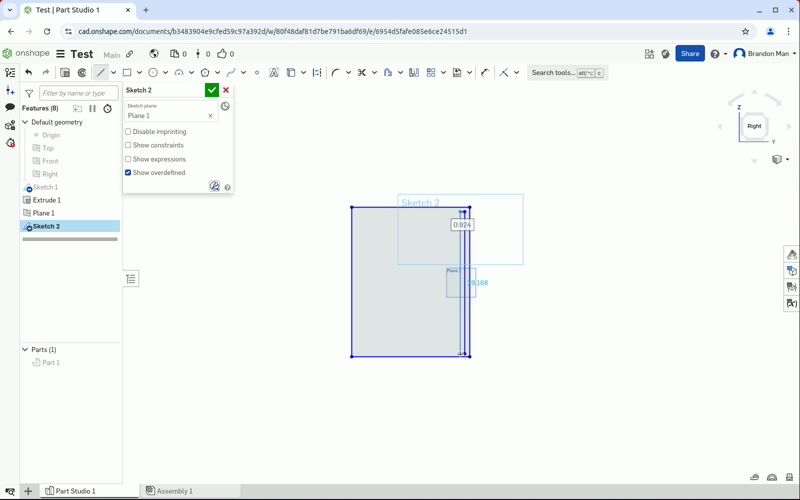
key(esc)
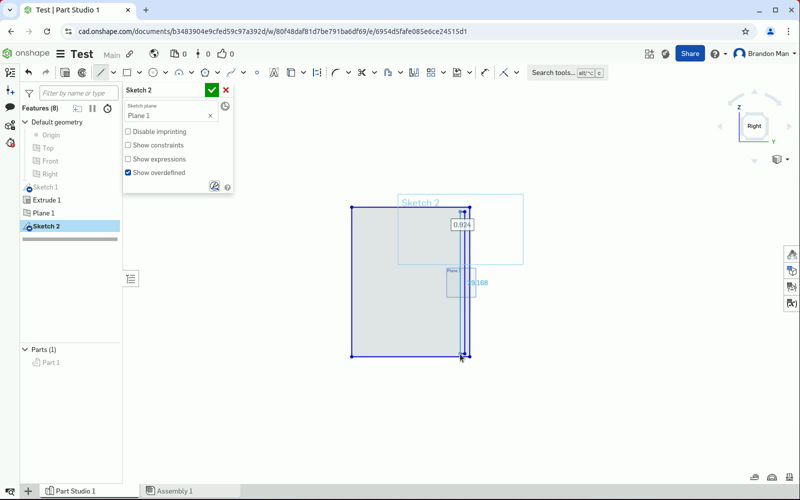
mouse_move(385, 241)
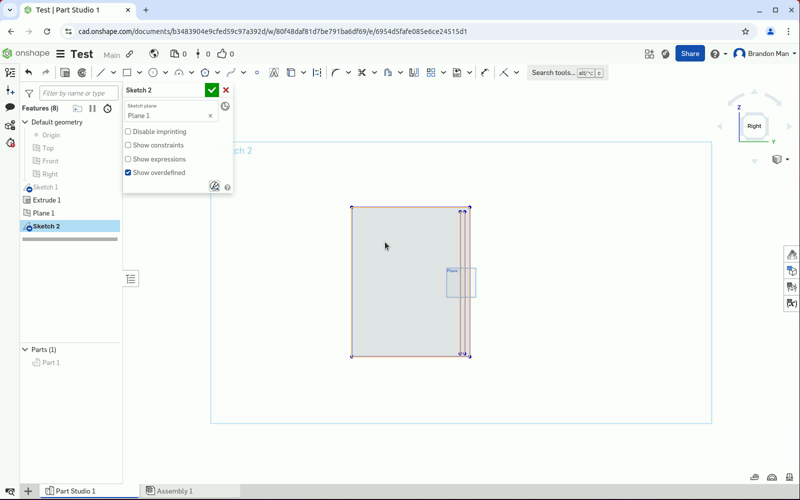
click(385, 241)
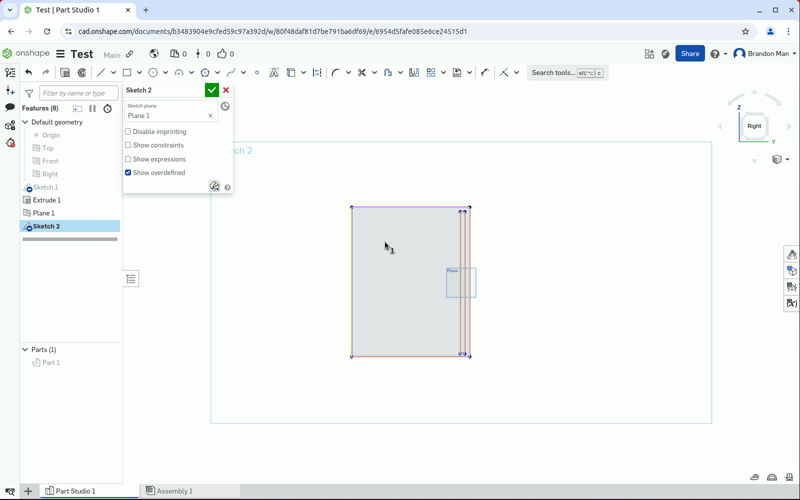
mouse_move(73, 352)
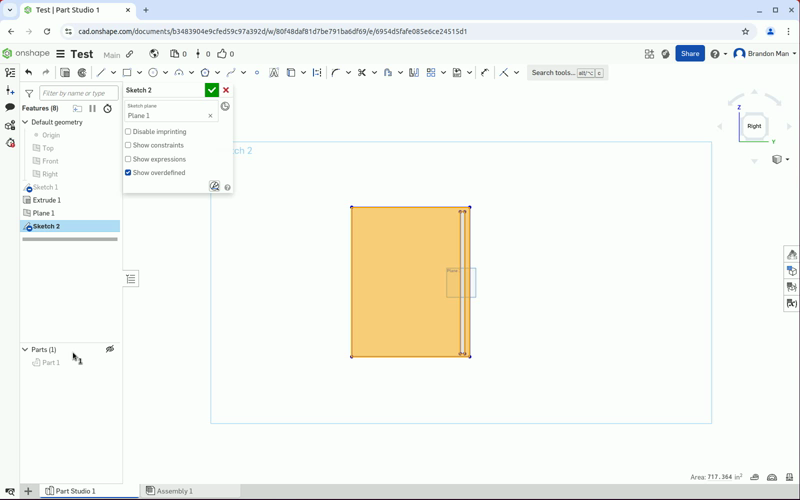
key(shift+y)
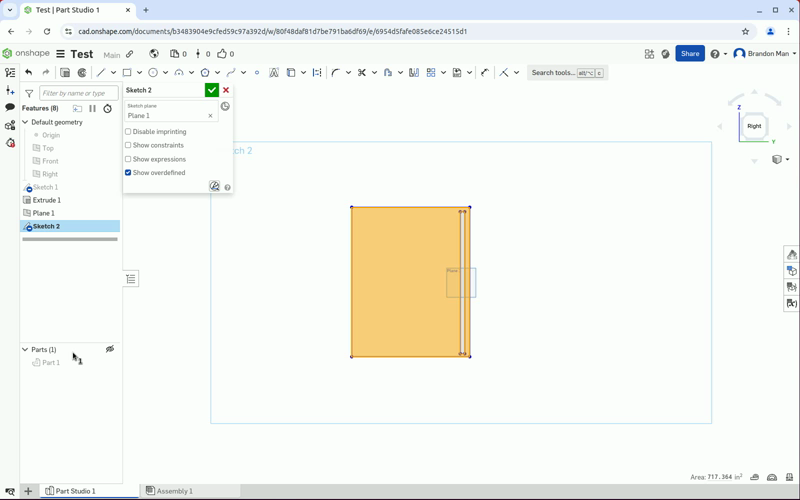
key(shift+e)
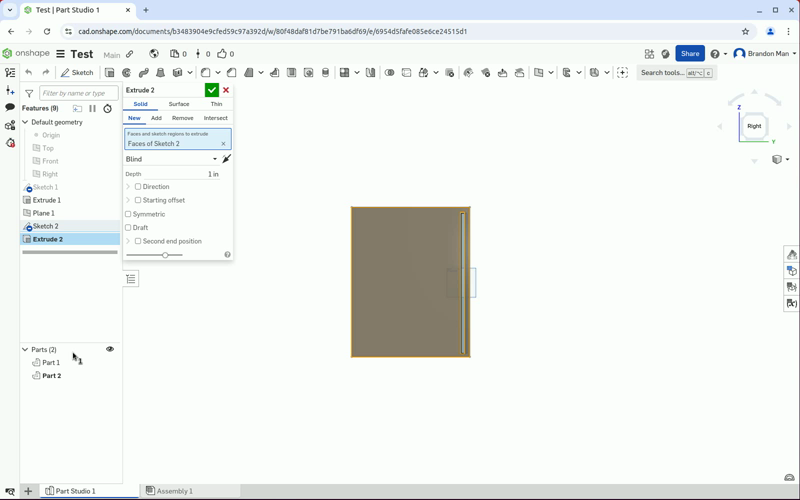
mouse_move(143, 106)
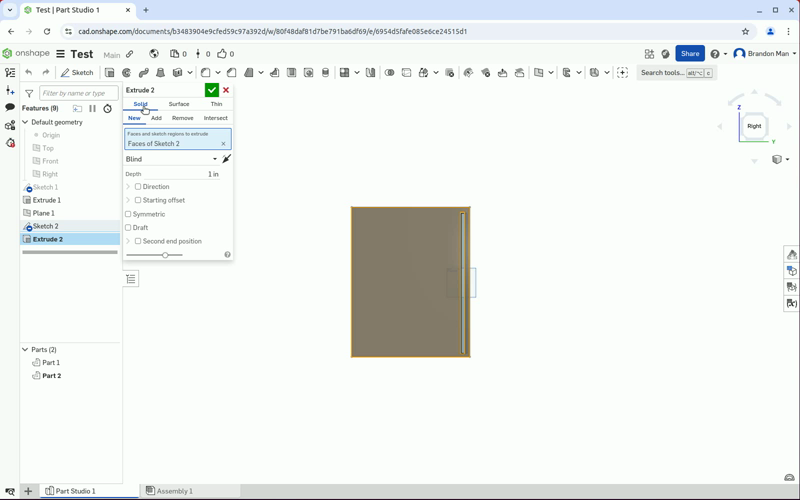
click(143, 106)
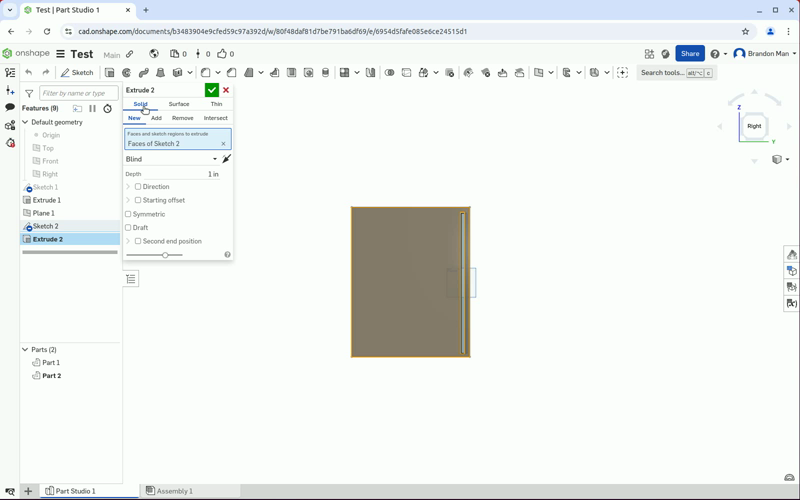
mouse_move(137, 120)
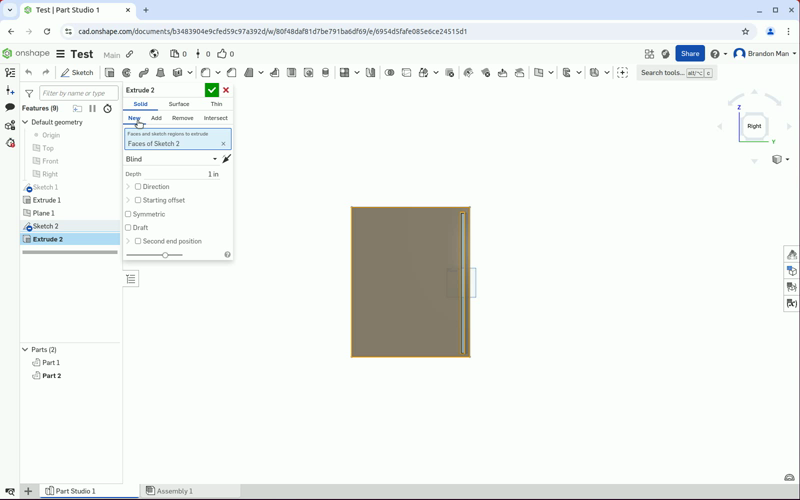
click(137, 120)
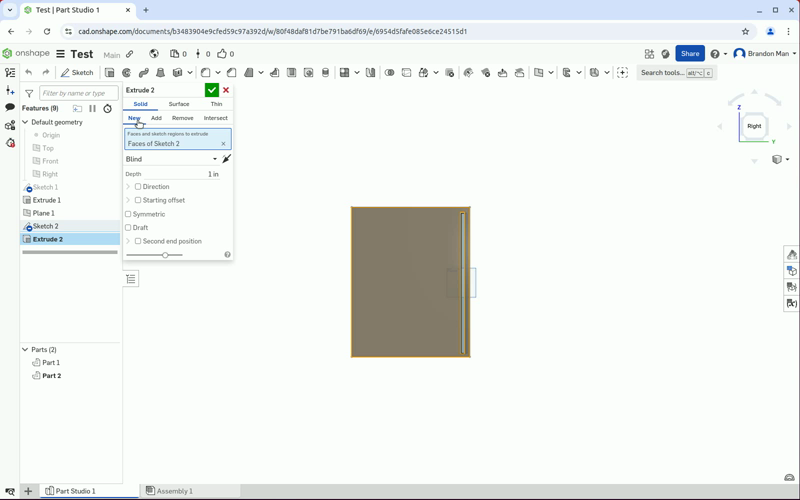
key(tab, 4)
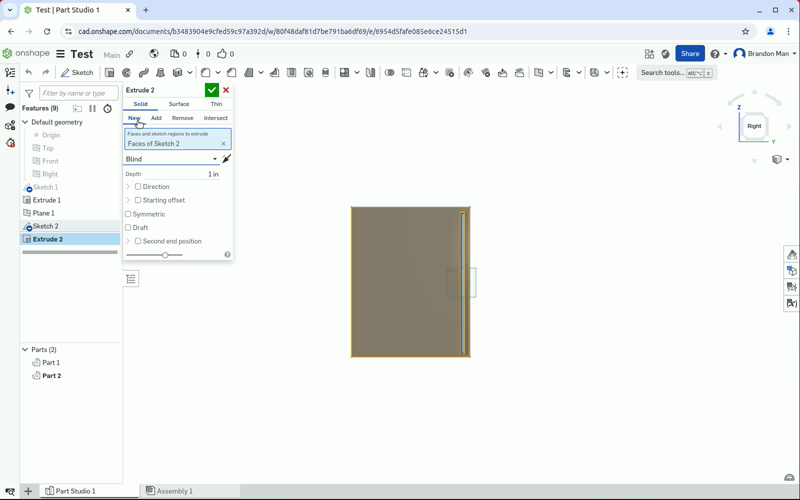
text(1.444)
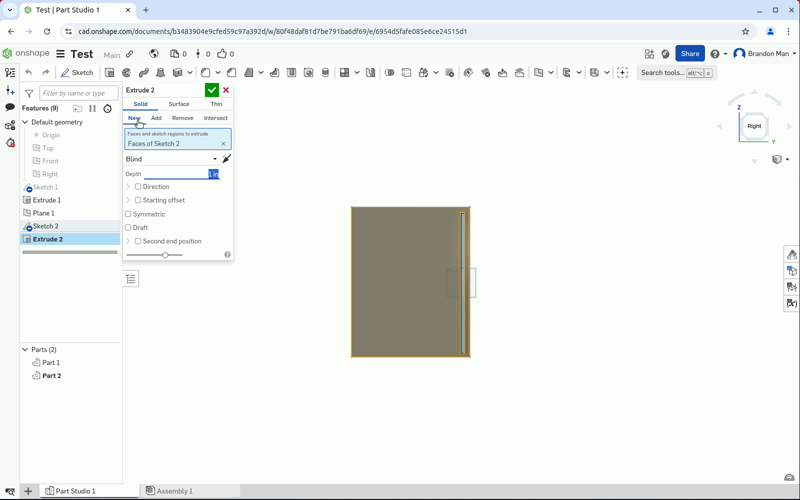
key(tab, 3)
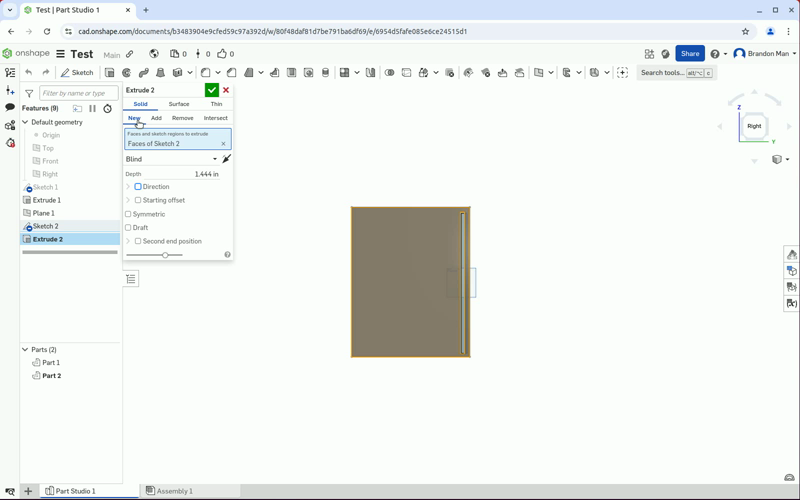
key(tab, 2)
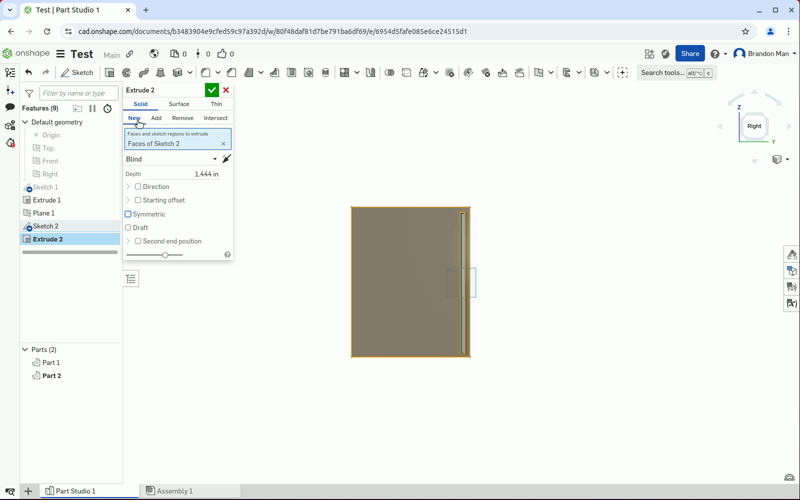
key(space)
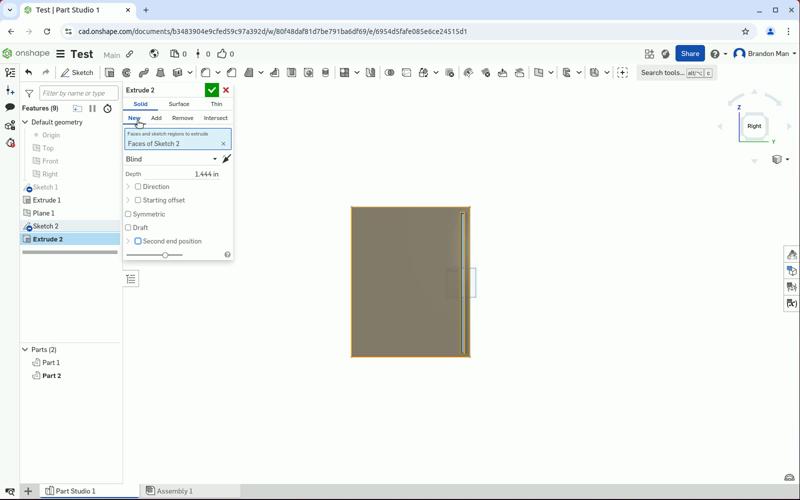
key(tab, 3)
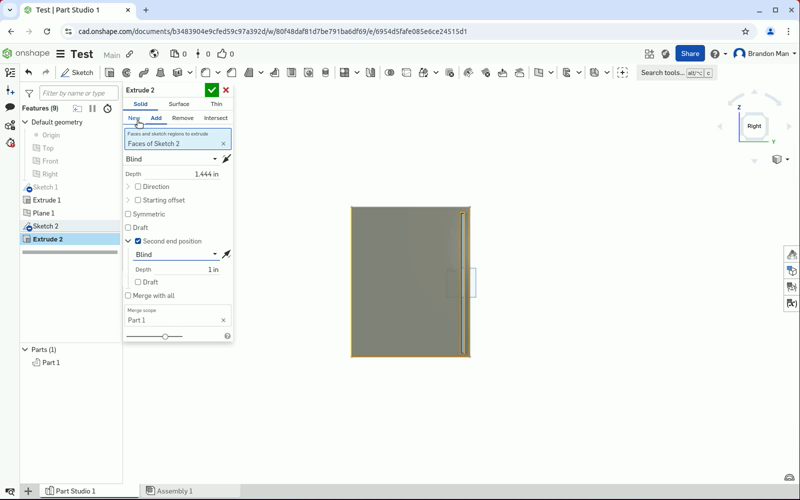
text(0.241)
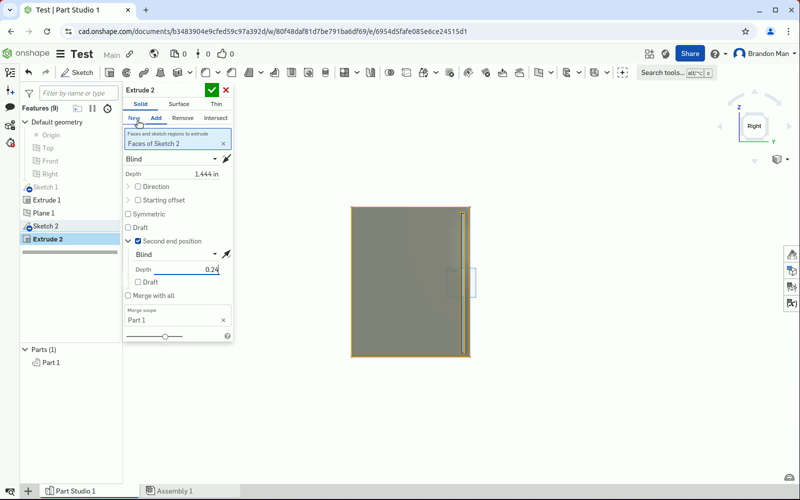
key(enter)
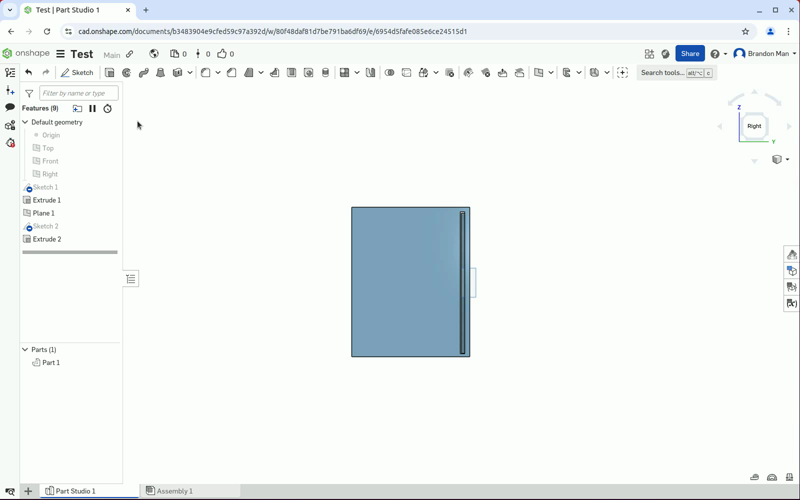
key(shift+h)
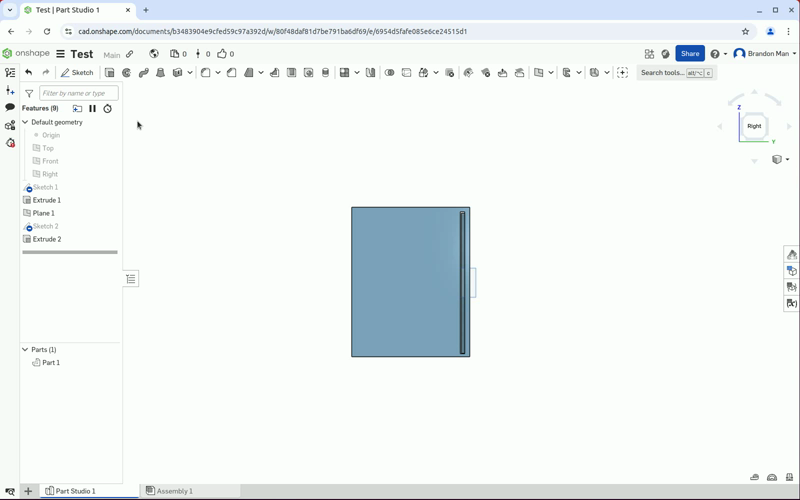
key(shift+h)
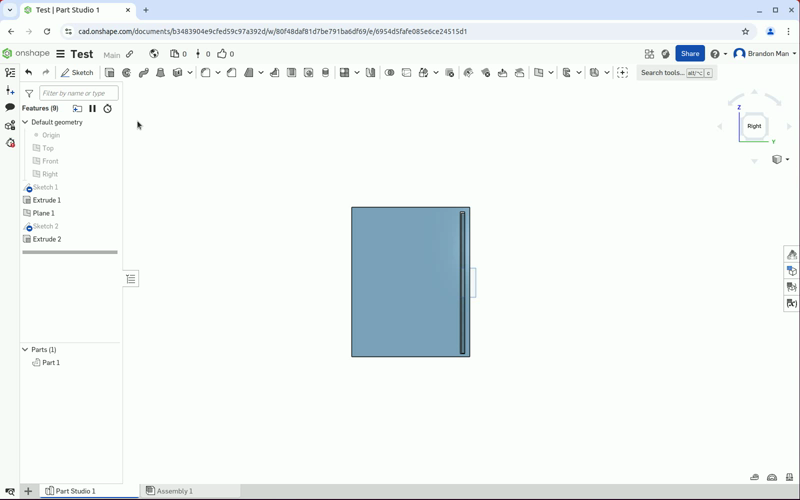
mouse_move(73, 189)
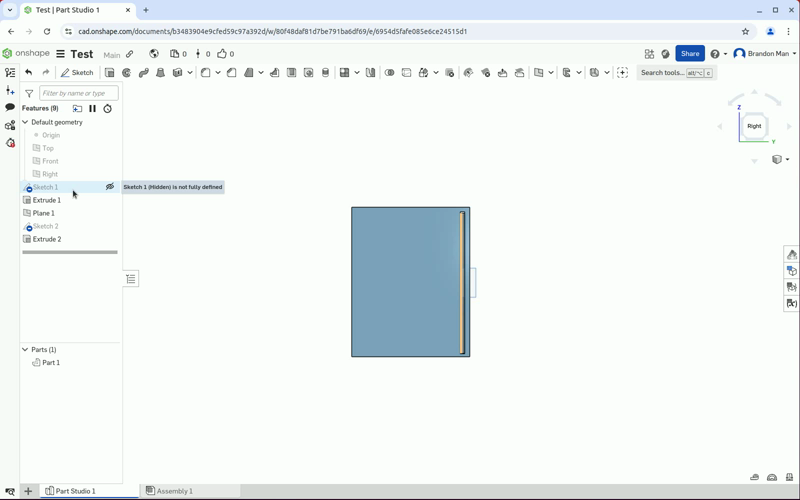
click(73, 189)
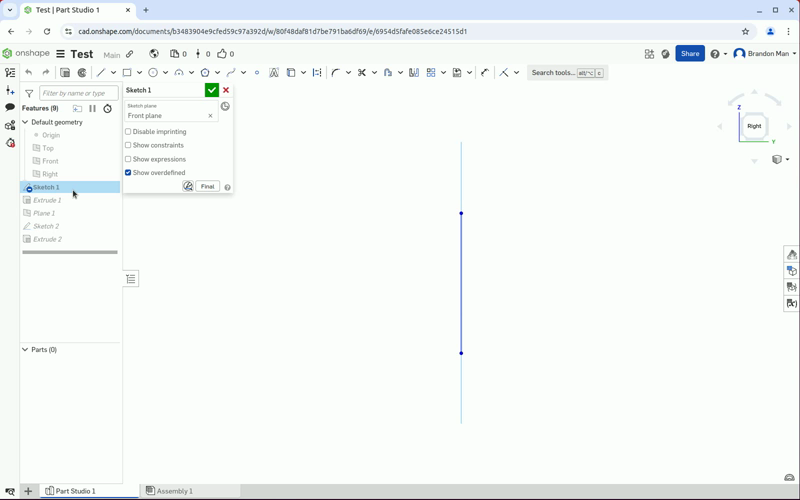
mouse_move(229, 92)
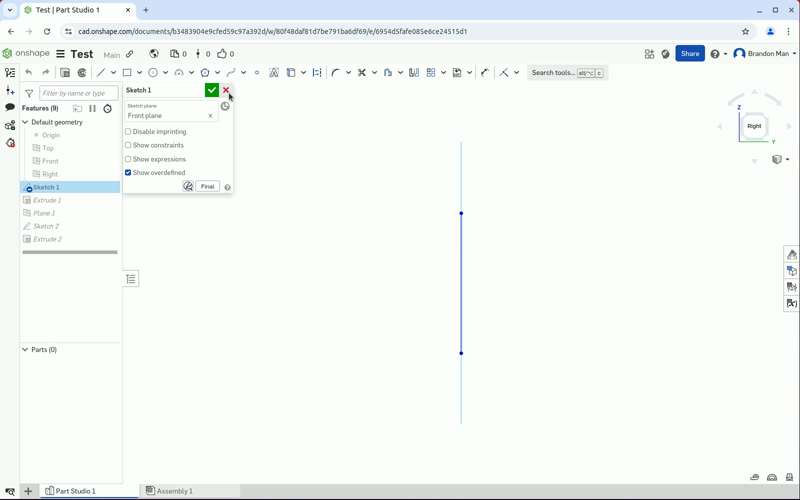
click(229, 92)
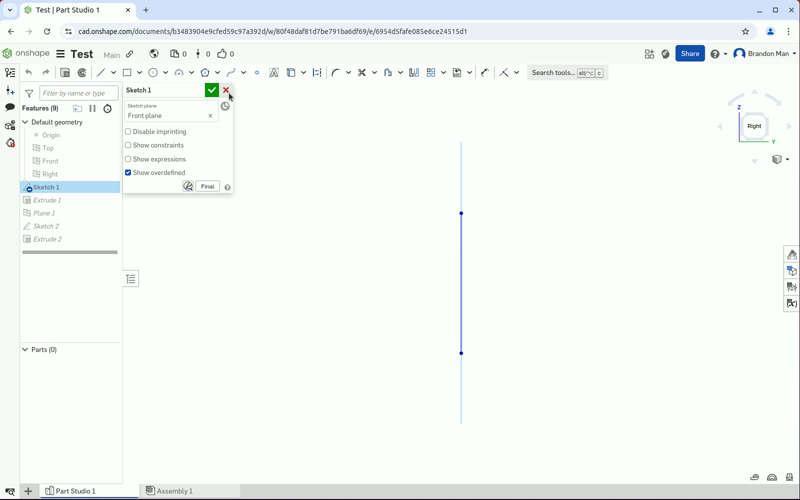
key(shift+s)
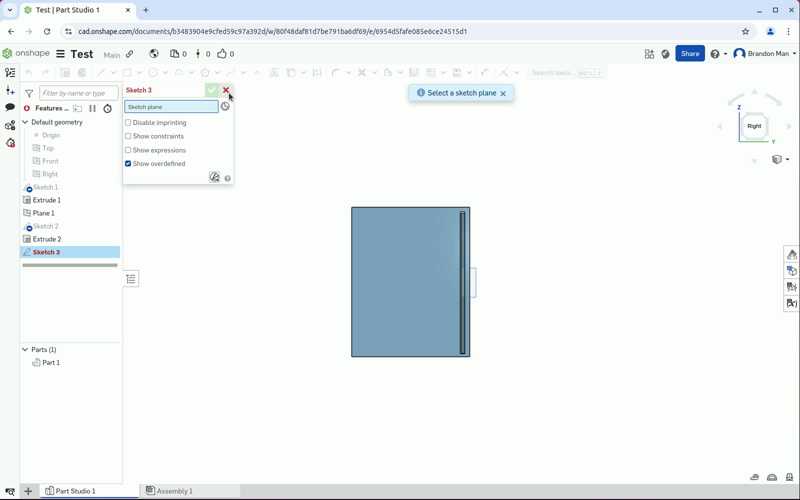
mouse_move(73, 215)
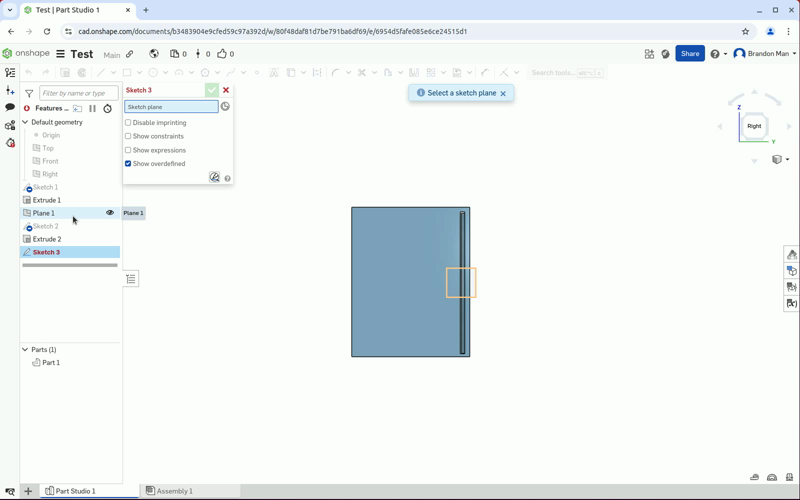
click(73, 215)
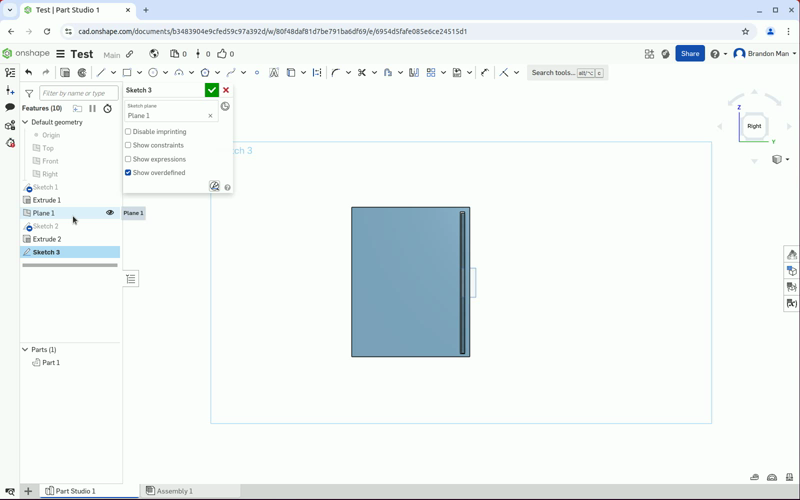
mouse_move(73, 352)
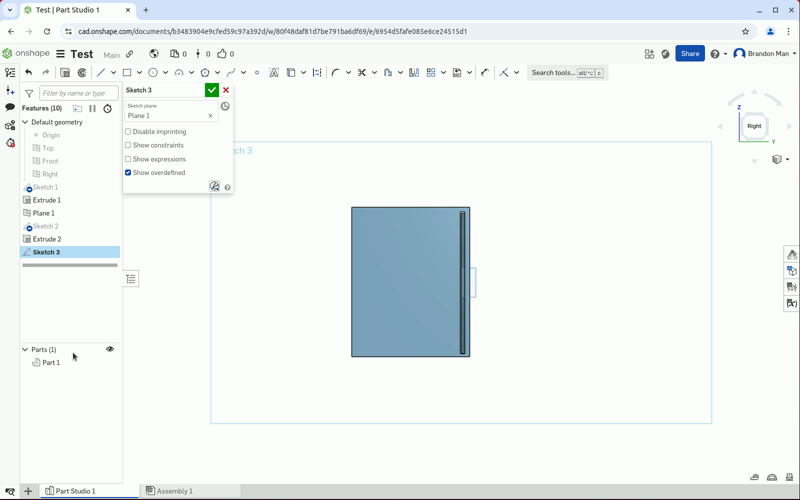
key(y)
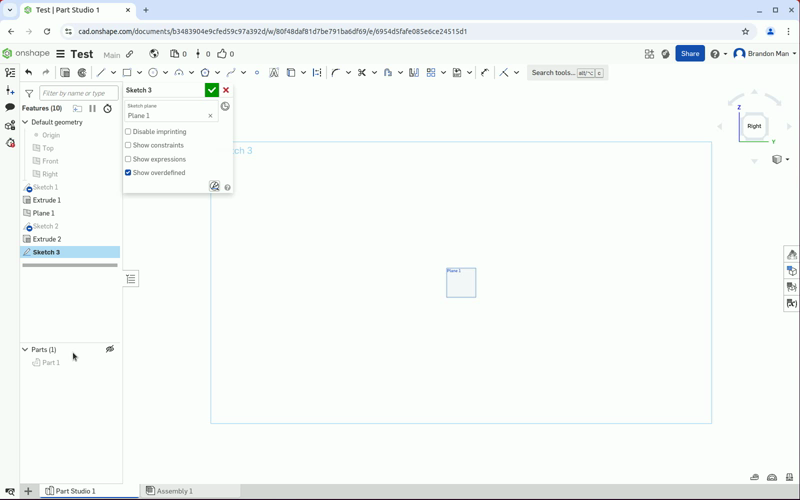
key(l)
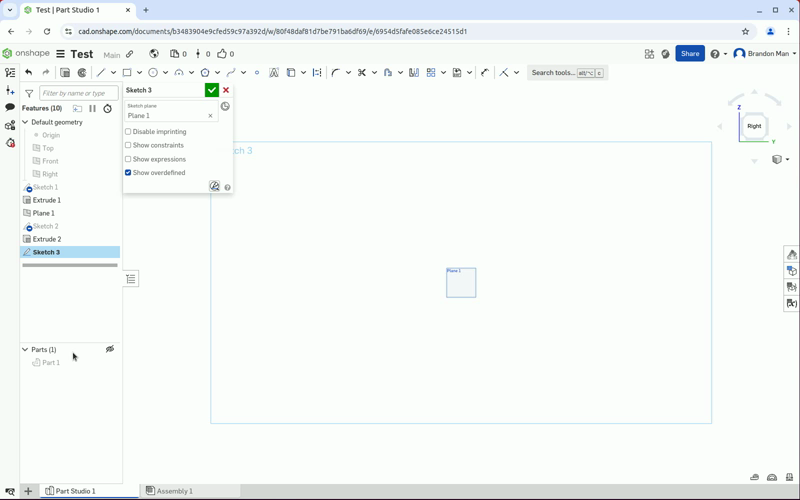
key_down(shift)
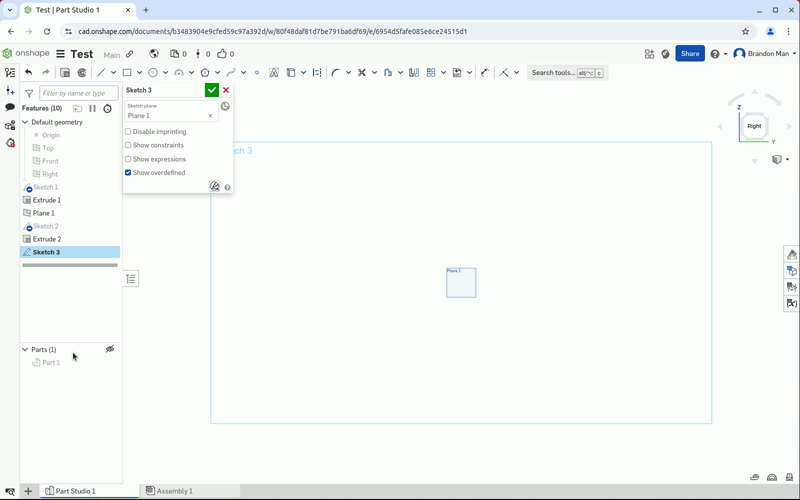
mouse_move(460, 353)
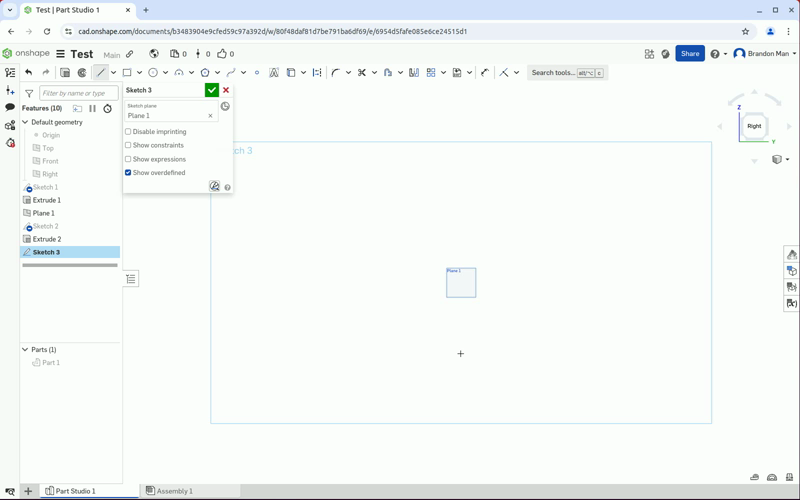
click(460, 353)
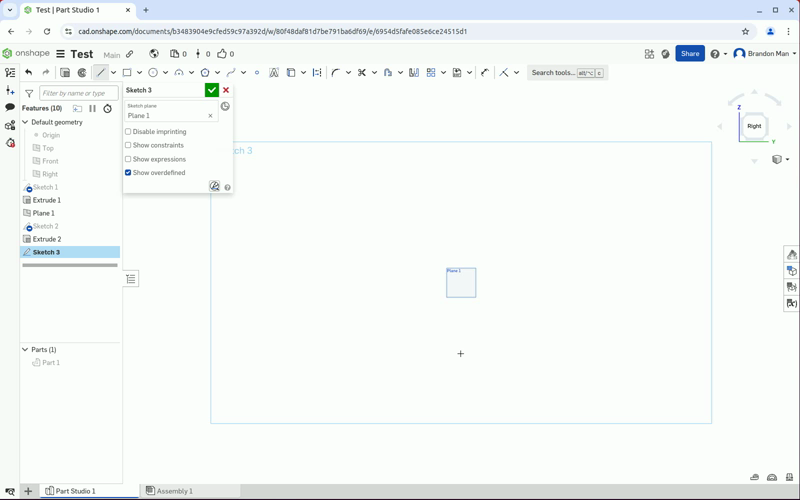
key_up(shift)
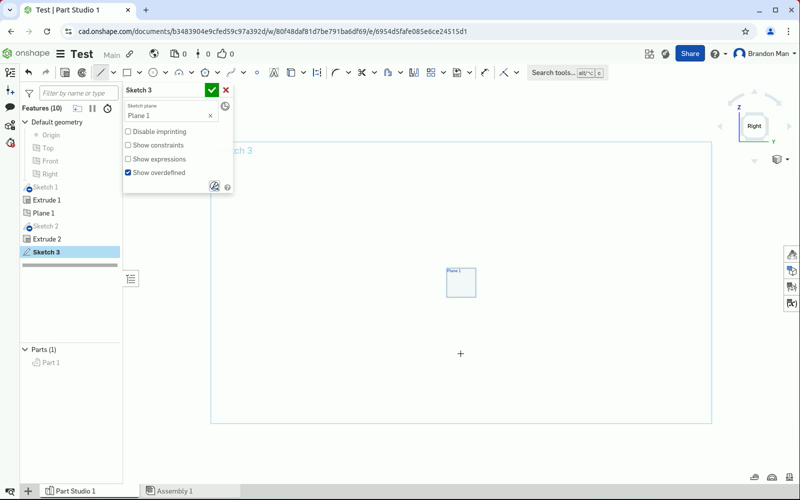
key_down(shift)
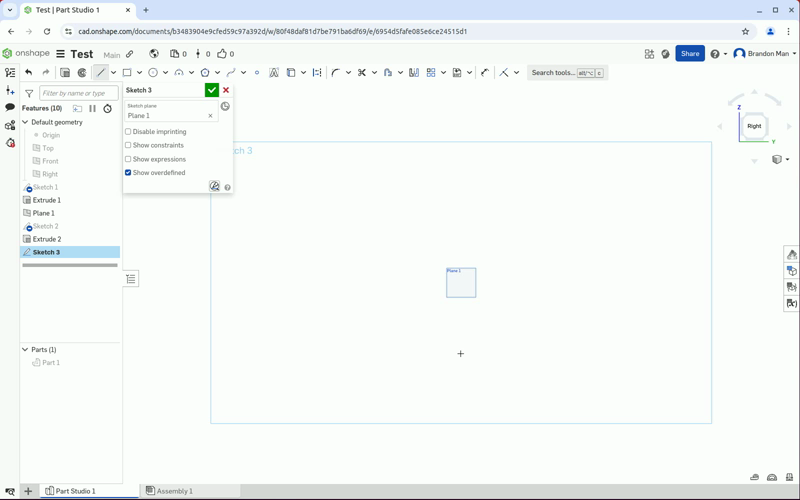
mouse_move(490, 353)
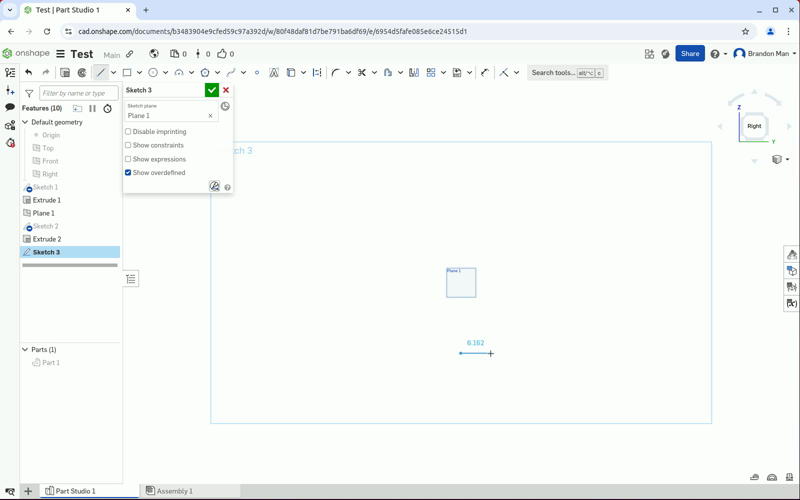
mouse_move(466, 353)
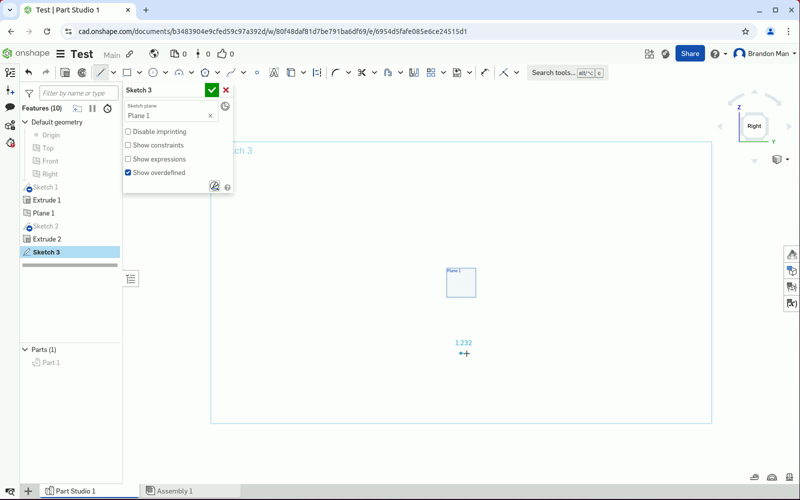
scroll(6)
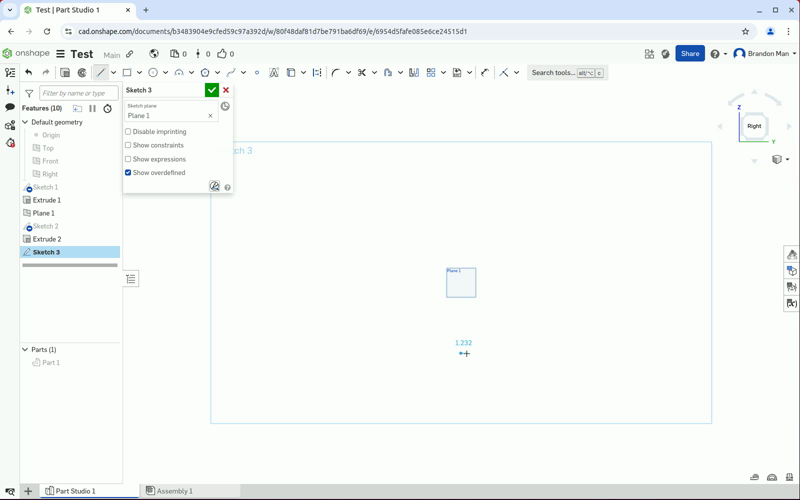
scroll(6)
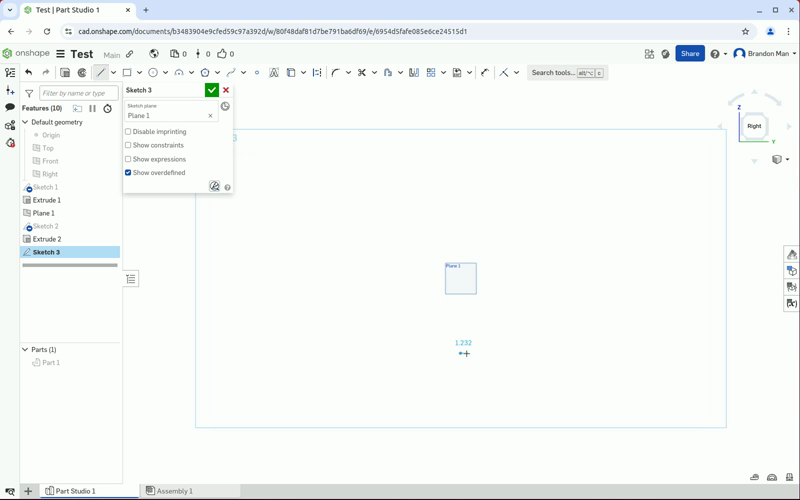
scroll(6)
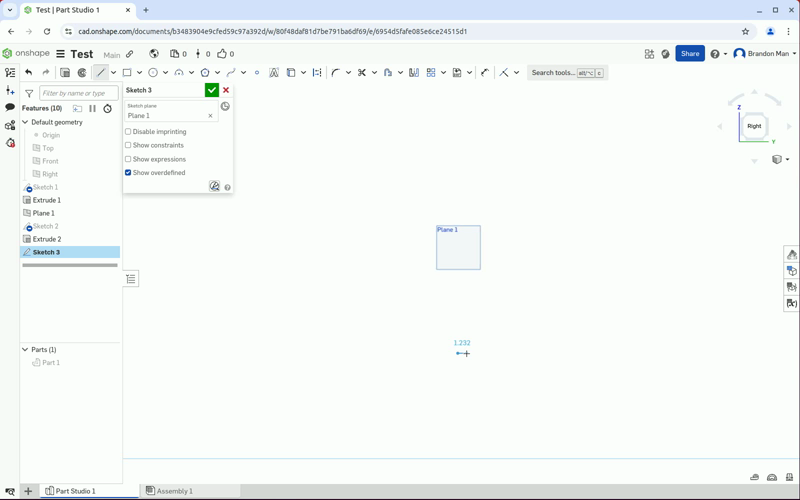
scroll(6)
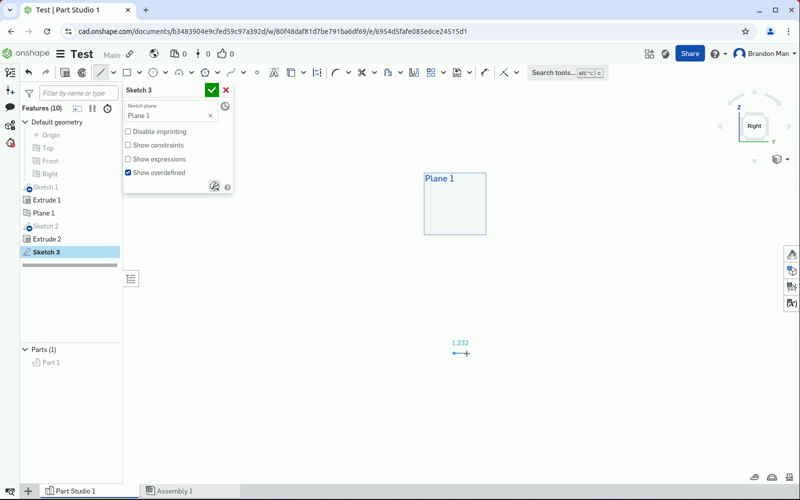
scroll(6)
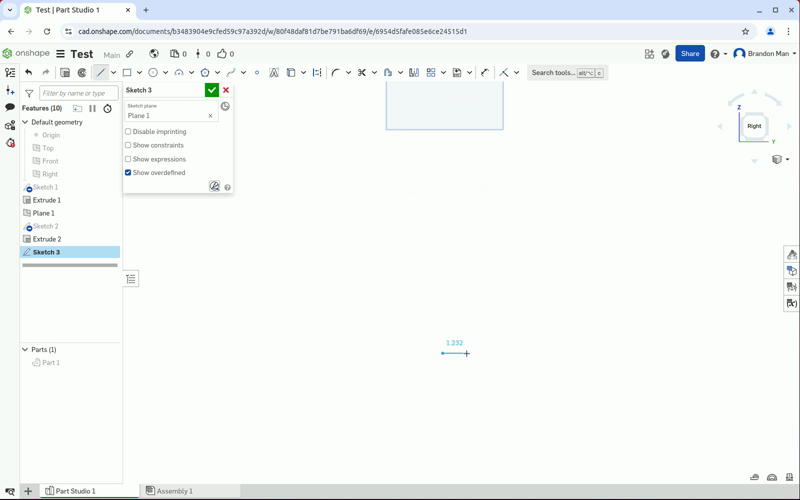
scroll(6)
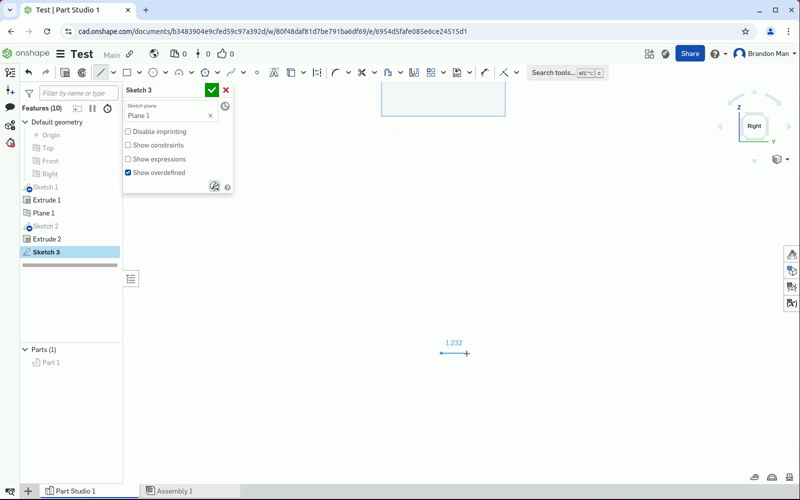
scroll(6)
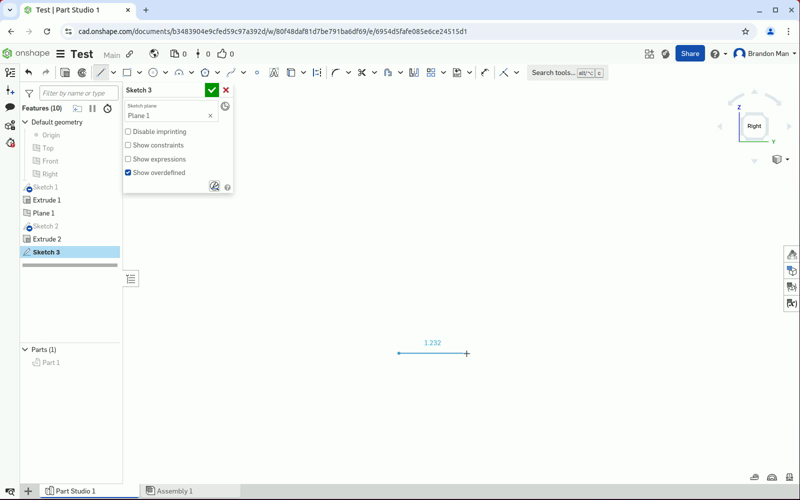
click(466, 353)
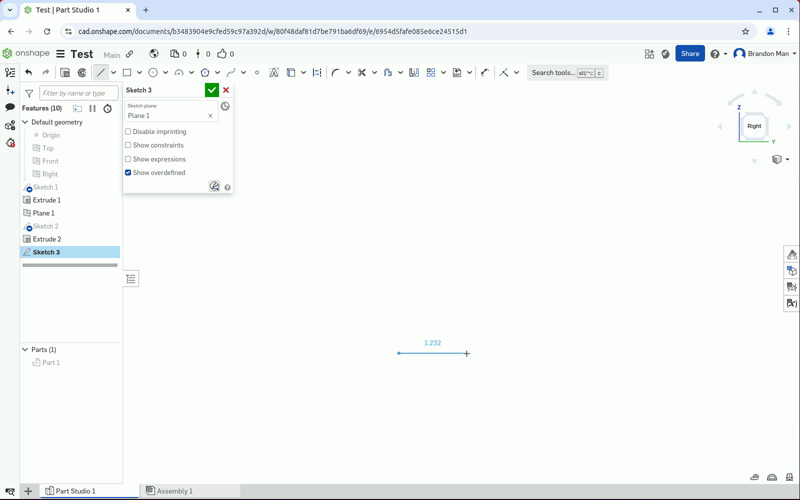
scroll(-6)
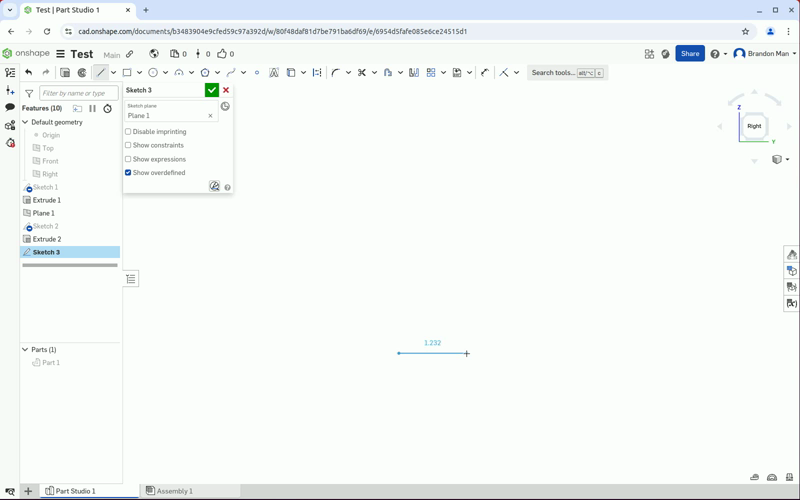
scroll(-6)
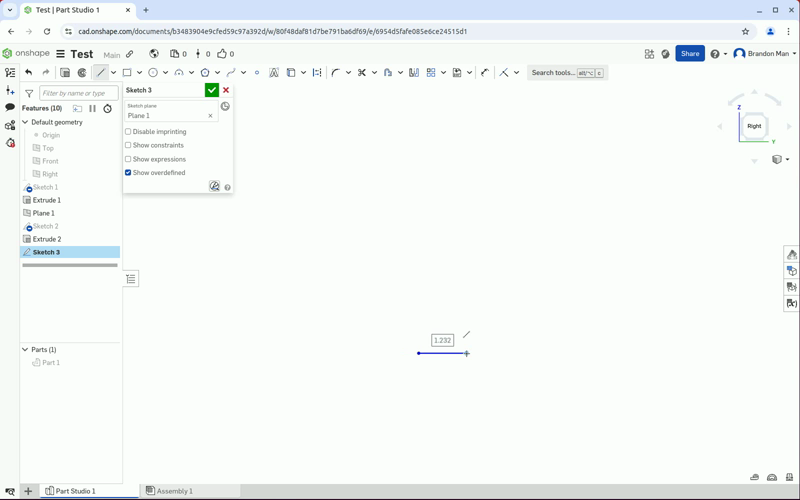
scroll(-6)
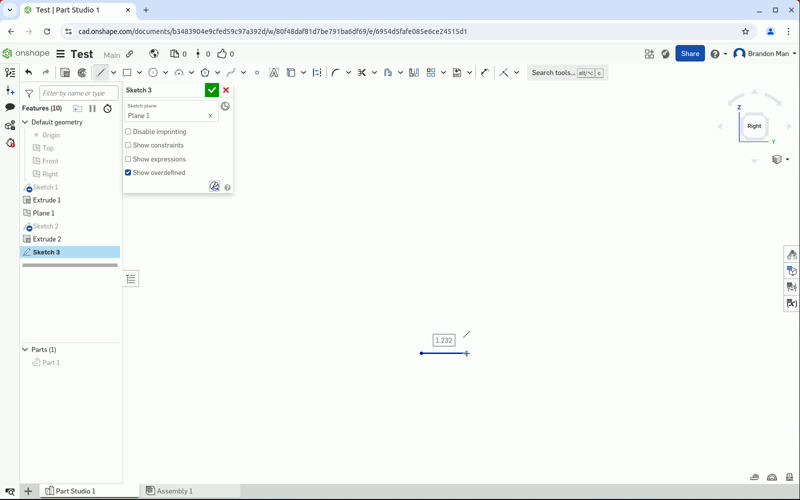
scroll(-6)
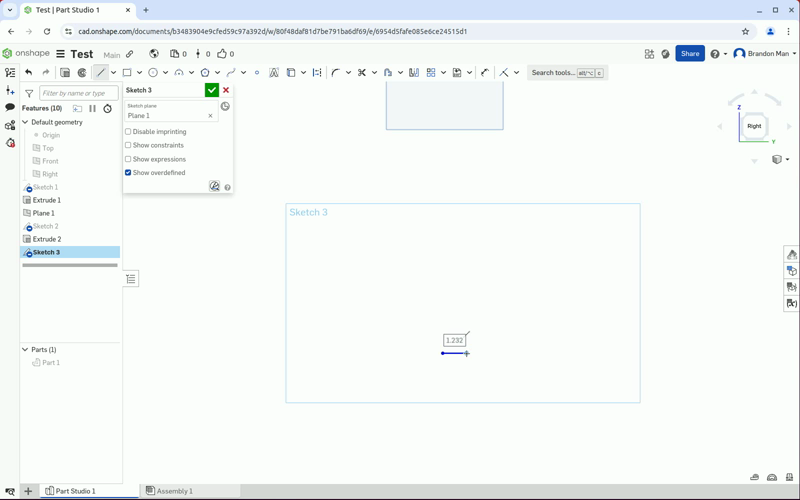
scroll(-6)
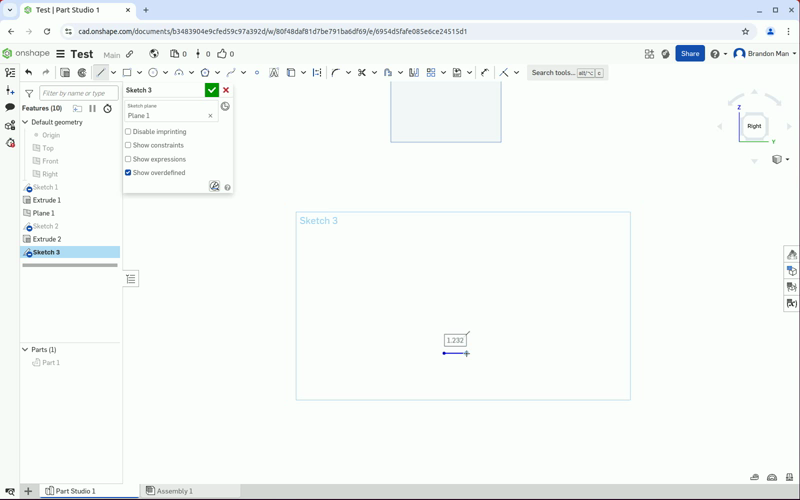
scroll(-6)
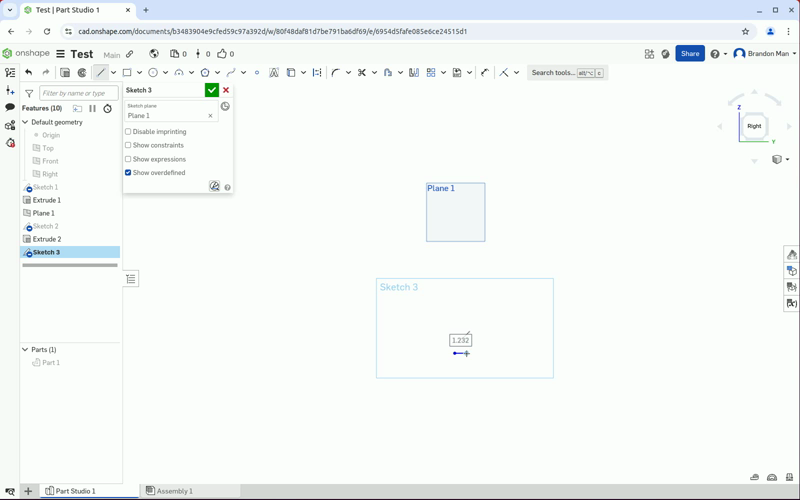
scroll(-6)
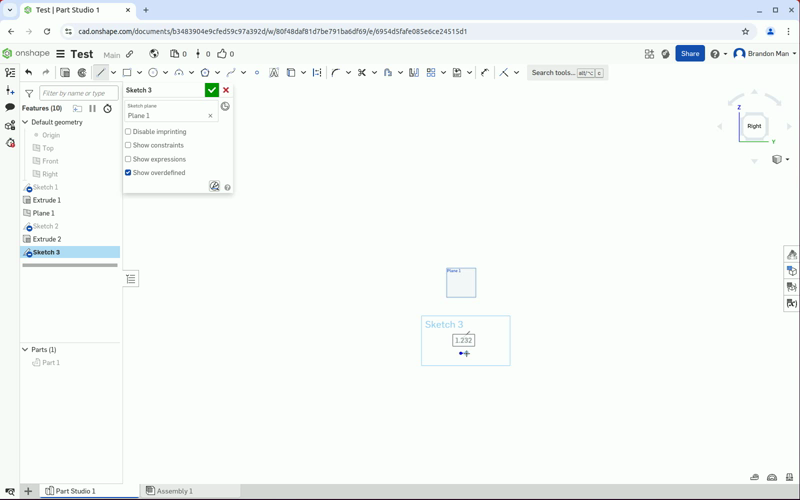
key_up(shift)
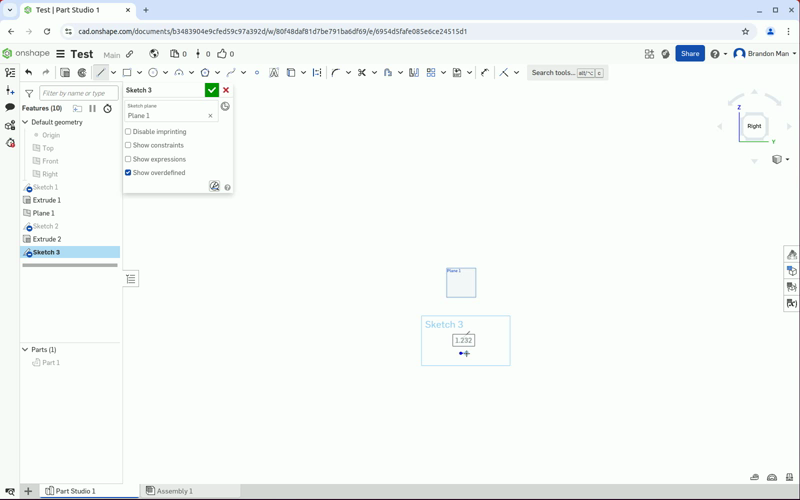
key_down(shift)
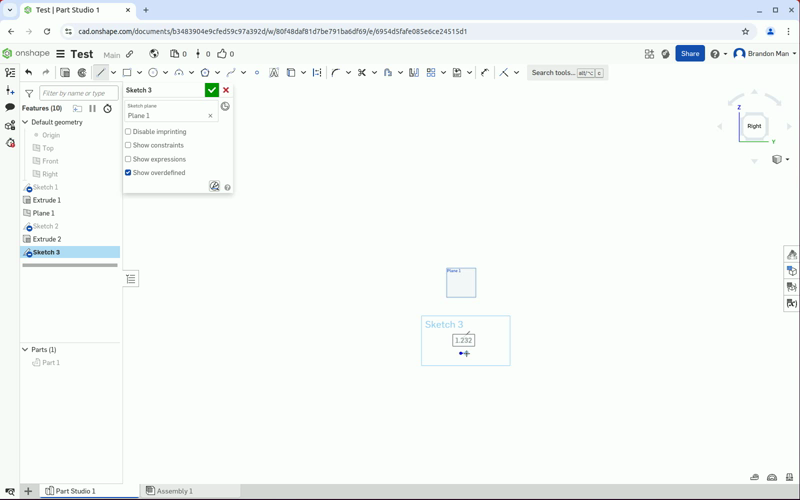
mouse_move(466, 213)
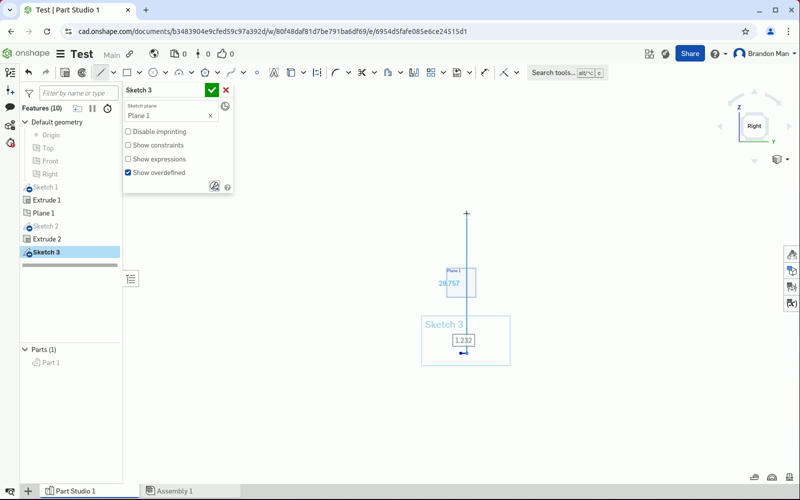
click(466, 213)
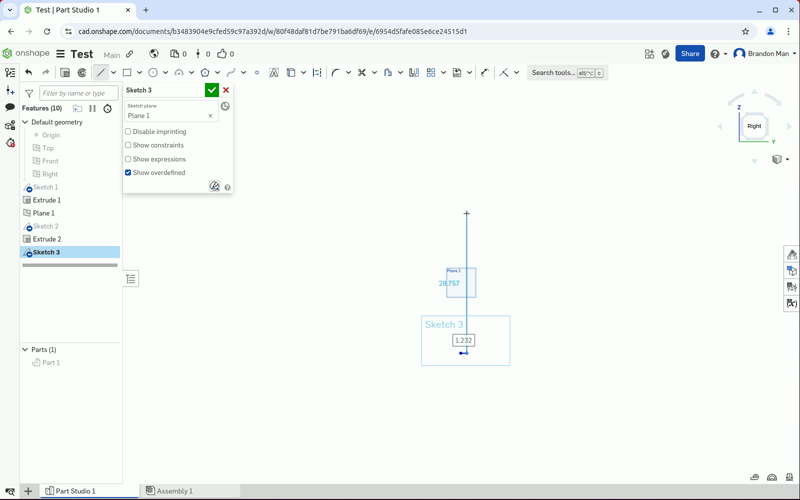
key_up(shift)
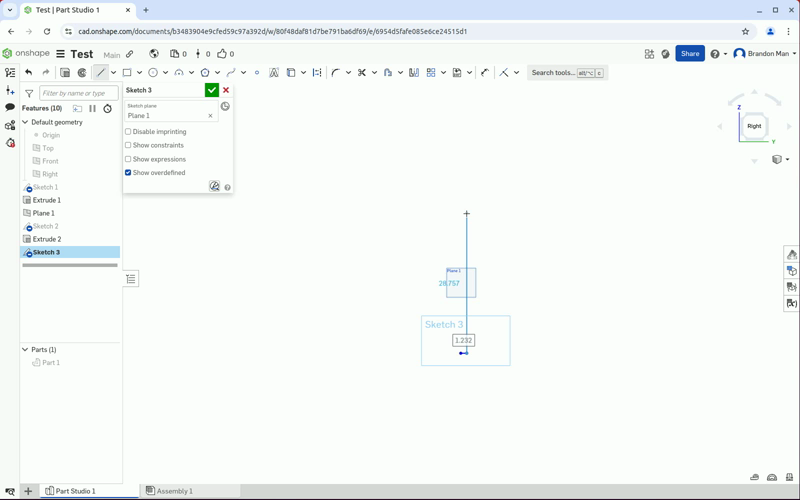
key_down(shift)
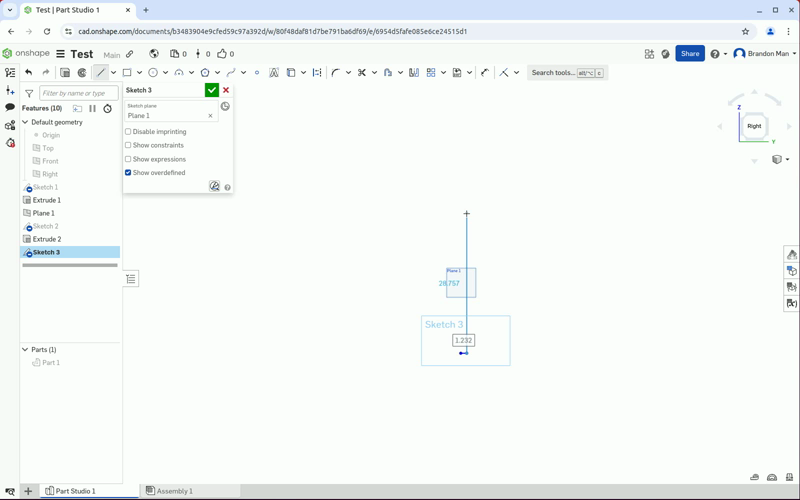
mouse_move(496, 213)
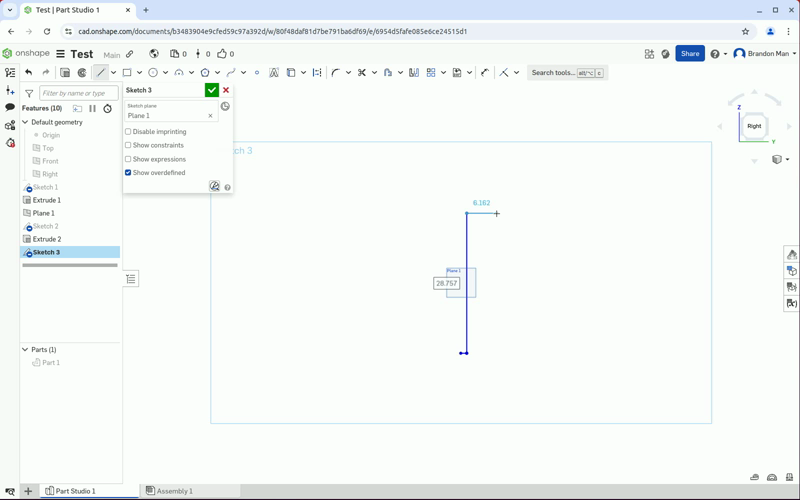
mouse_move(460, 213)
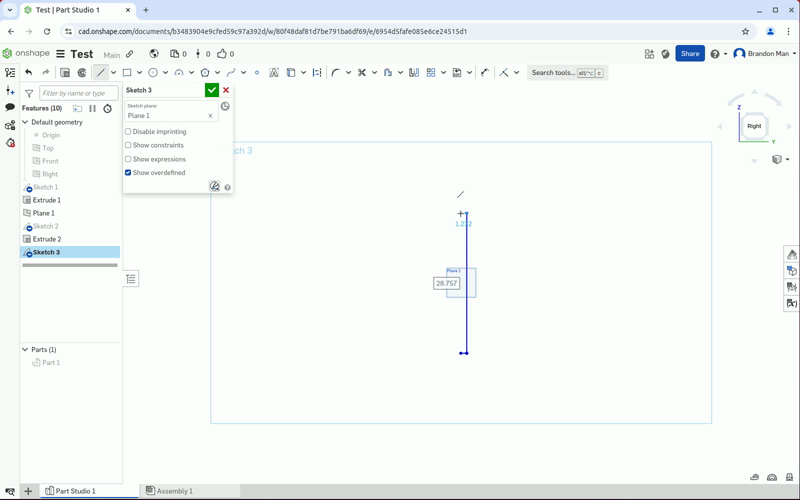
scroll(6)
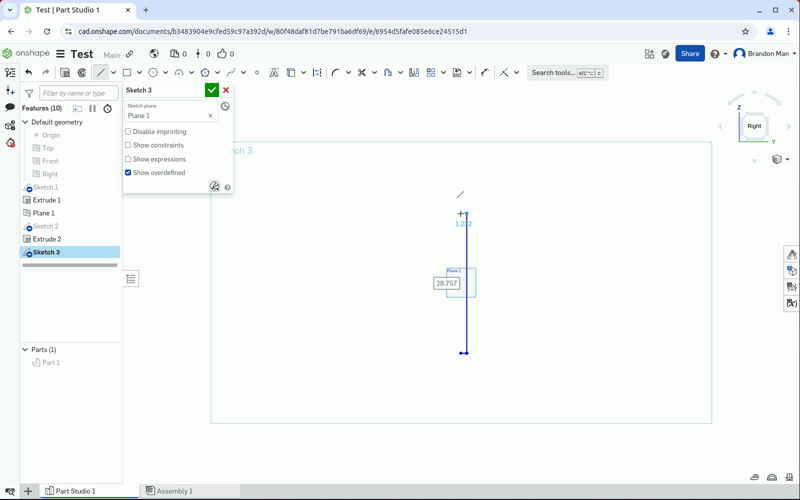
scroll(6)
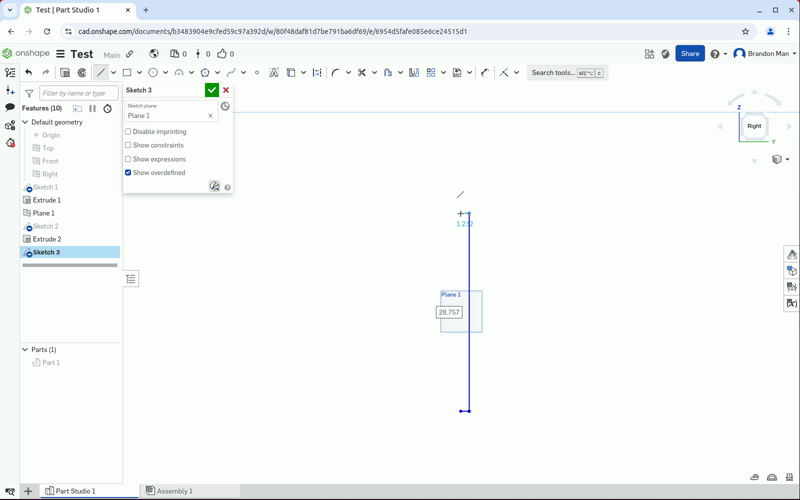
scroll(6)
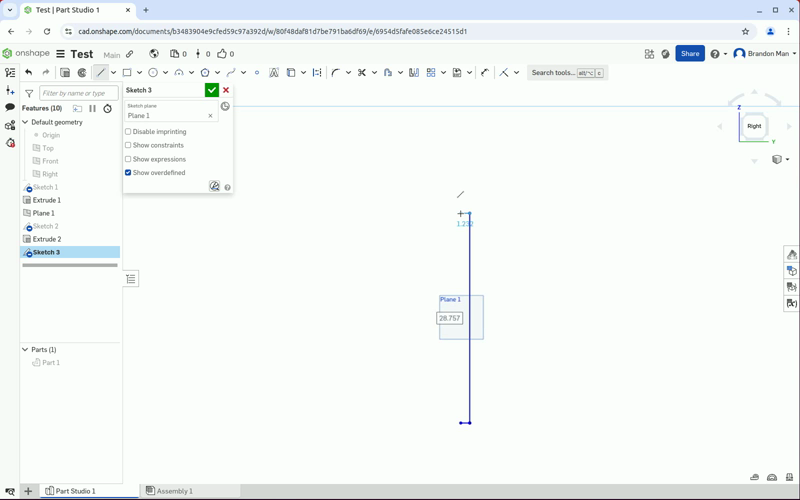
scroll(6)
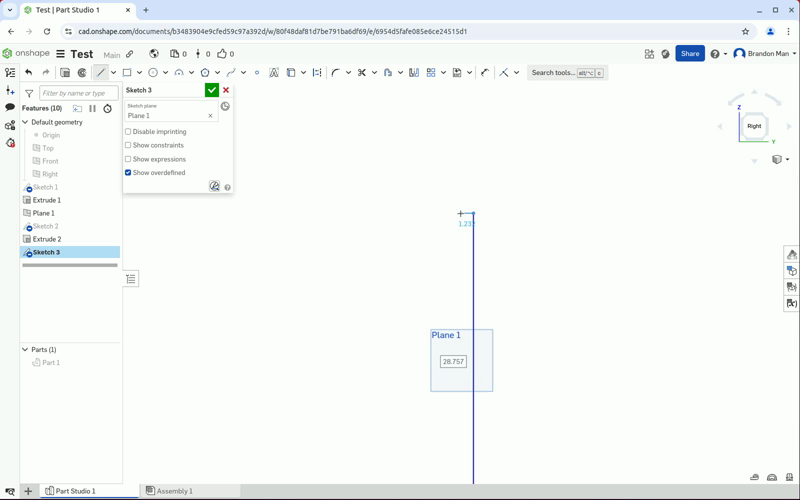
scroll(6)
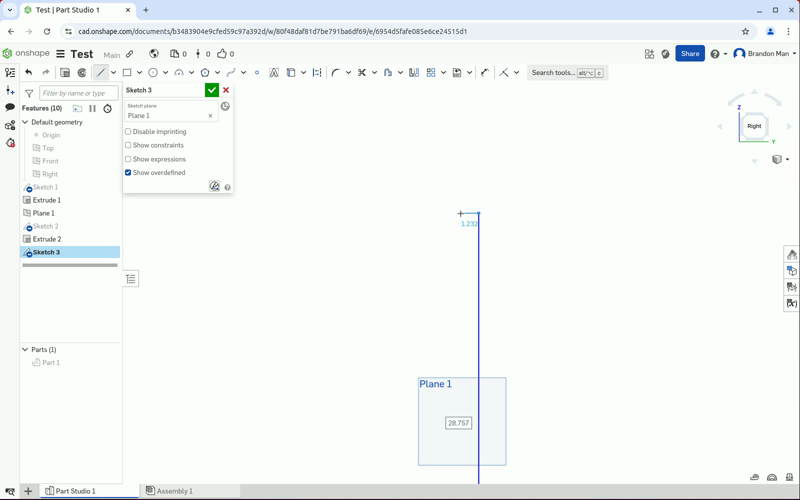
scroll(6)
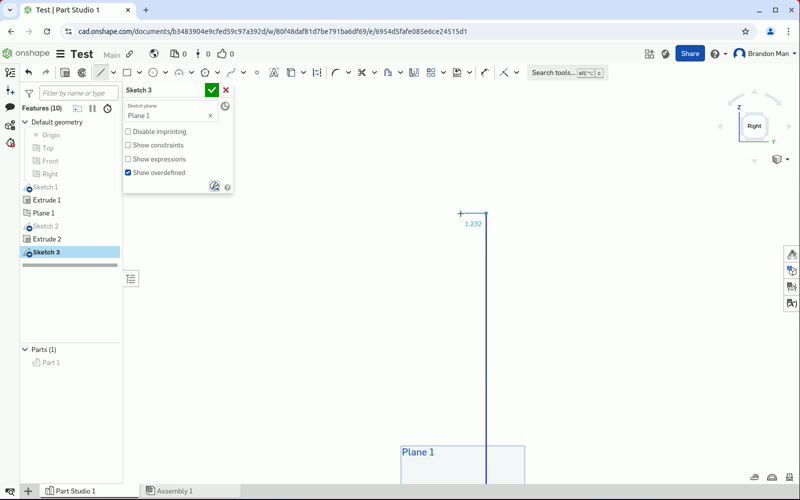
scroll(6)
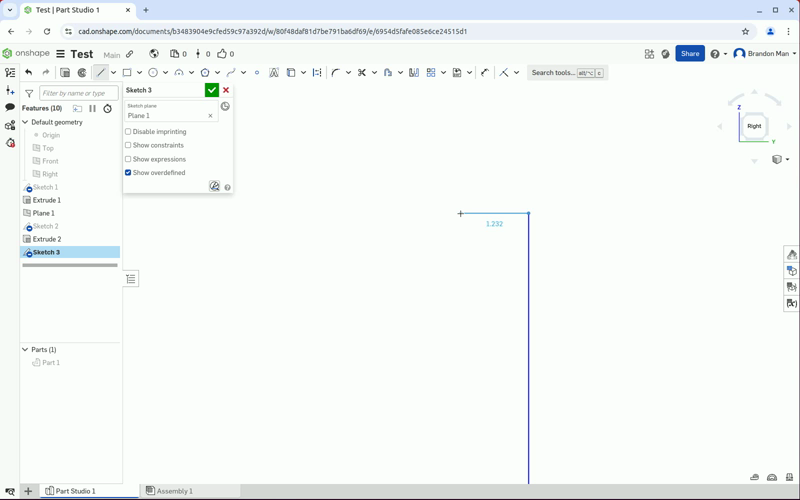
click(460, 213)
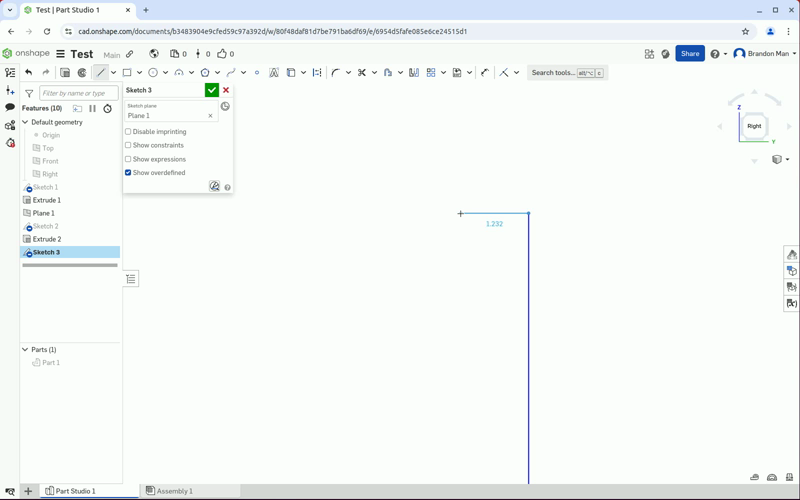
scroll(-6)
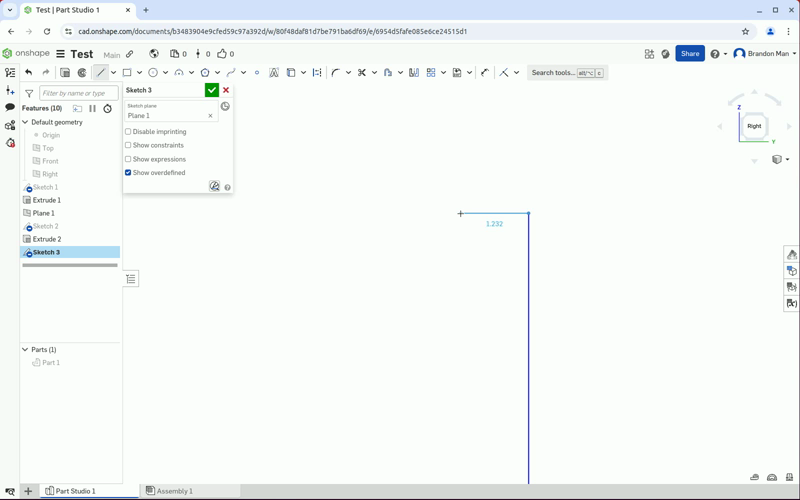
scroll(-6)
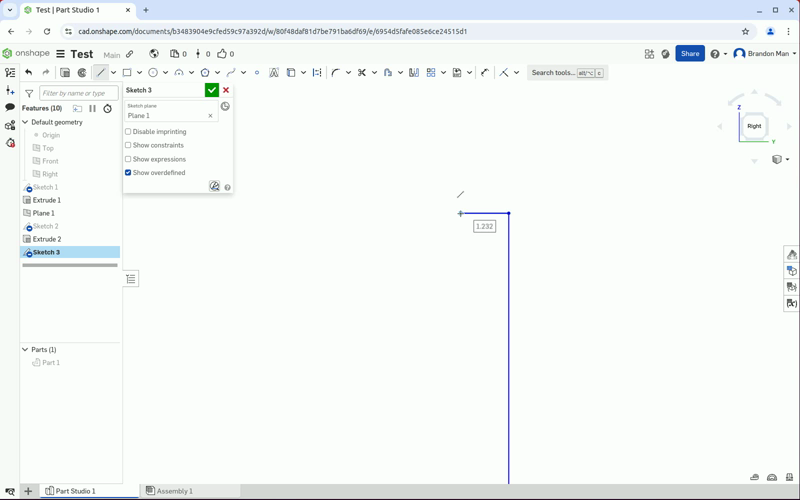
scroll(-6)
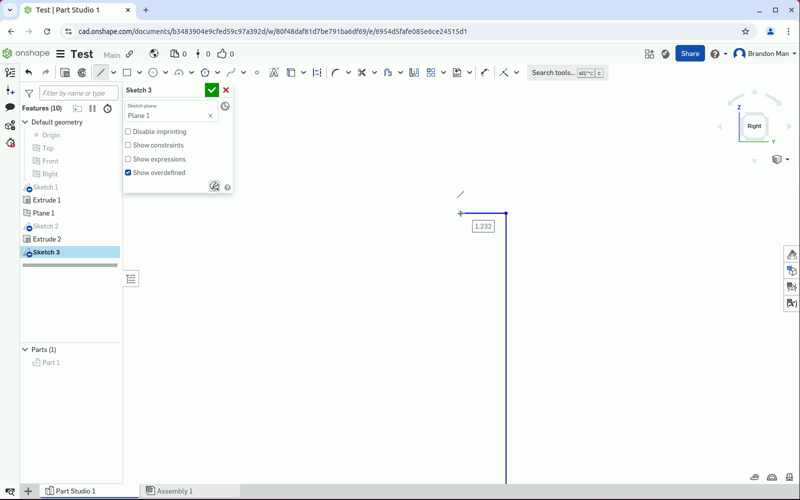
scroll(-6)
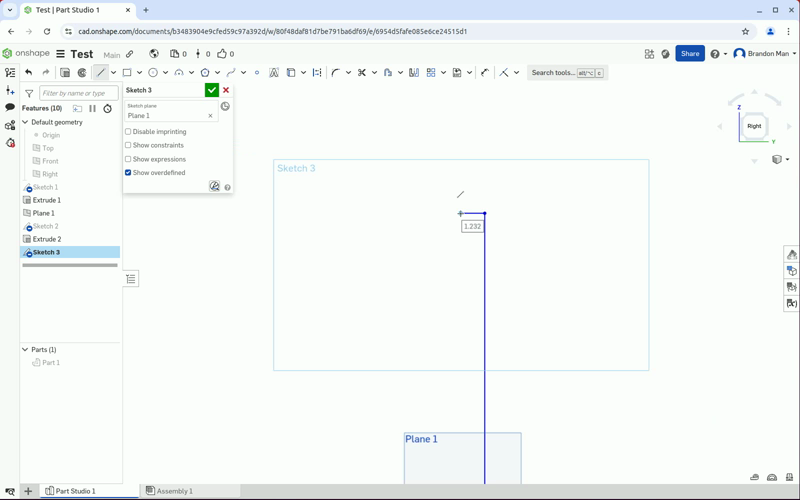
scroll(-6)
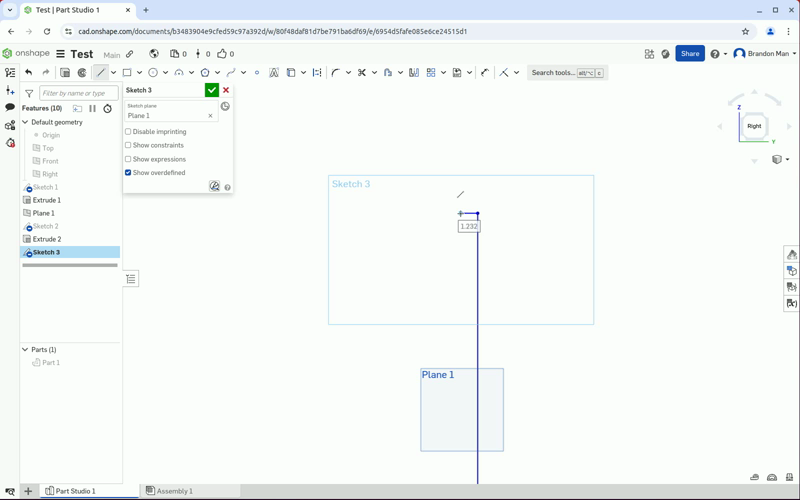
scroll(-6)
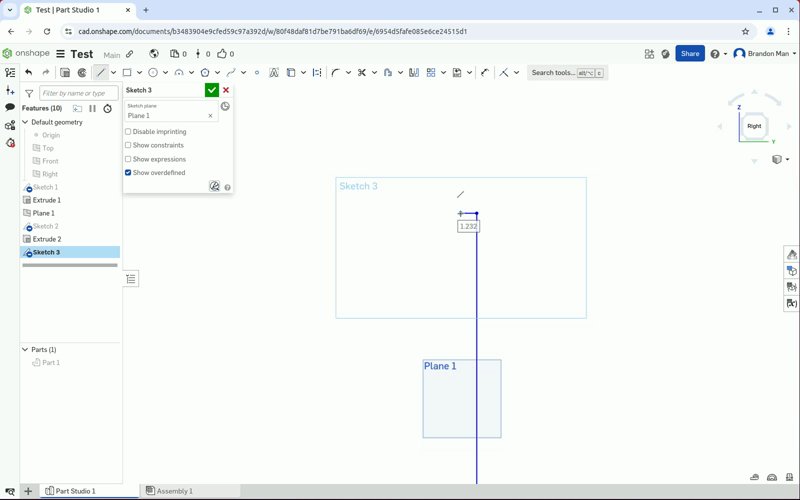
scroll(-6)
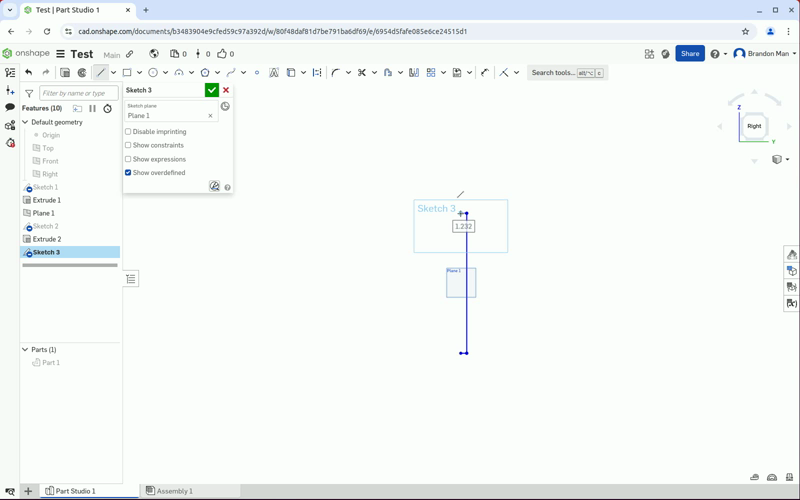
key_up(shift)
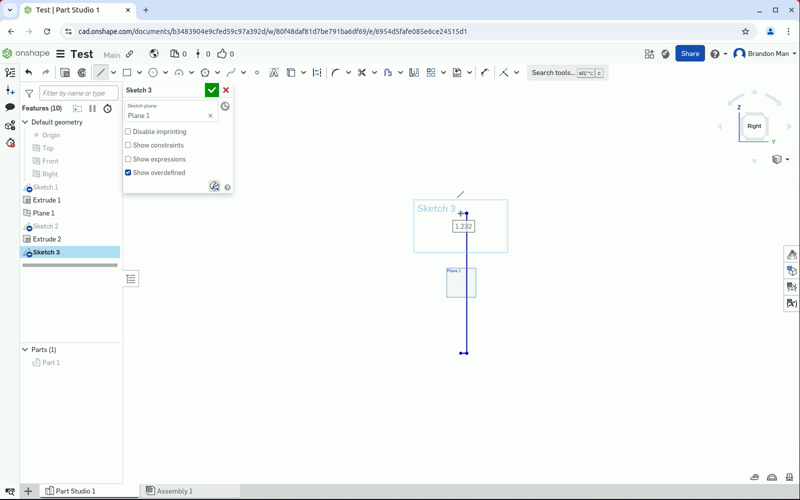
key_down(shift)
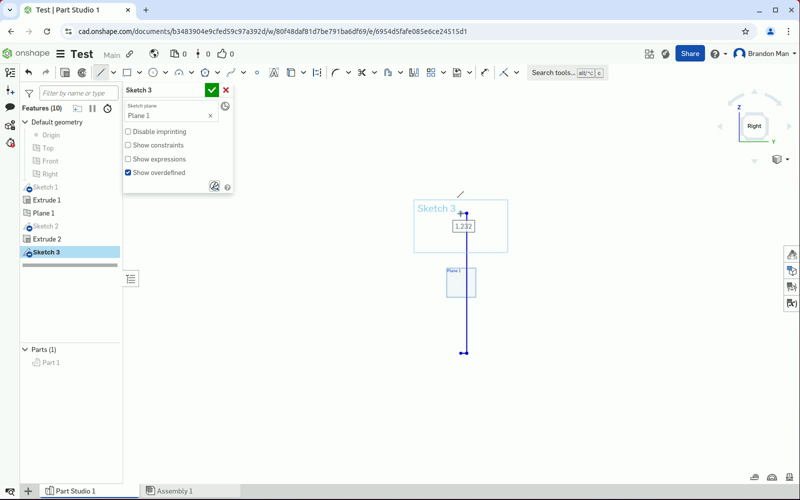
mouse_move(460, 353)
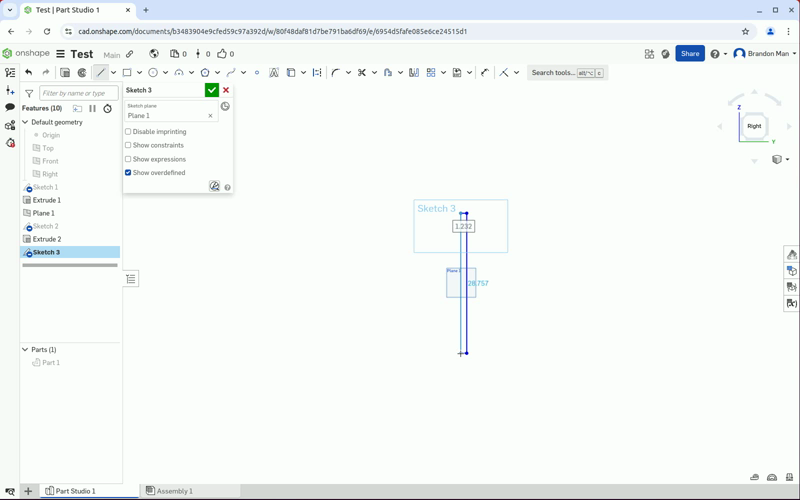
key_up(shift)
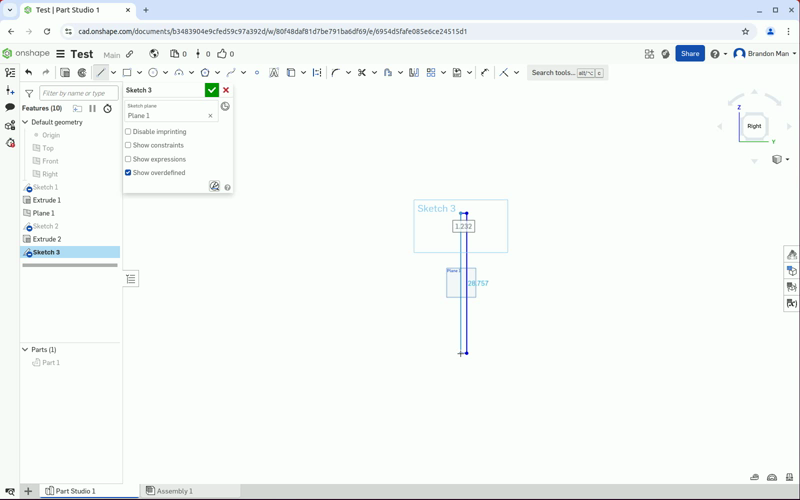
click(460, 353)
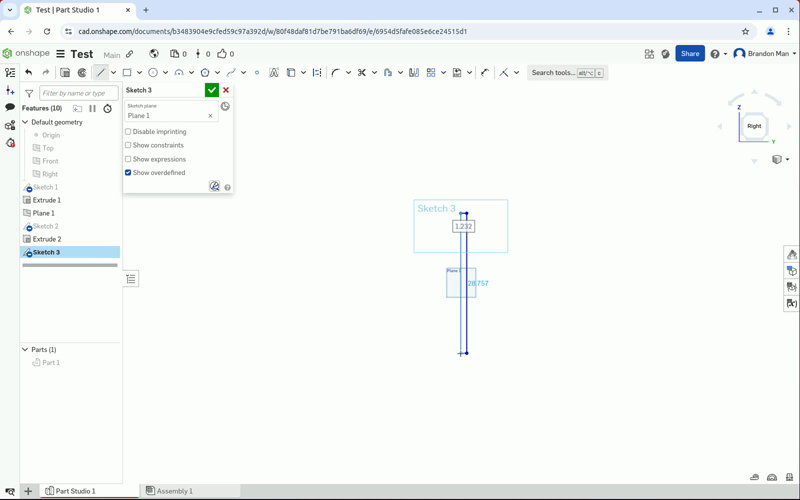
key(esc)
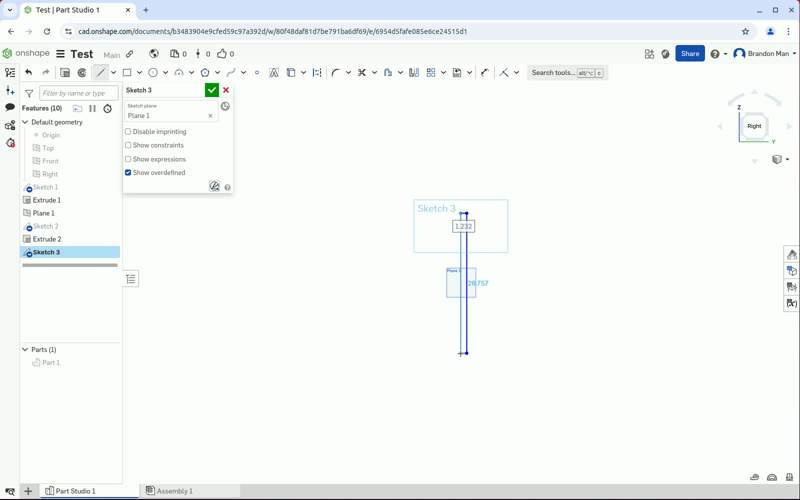
mouse_move(465, 327)
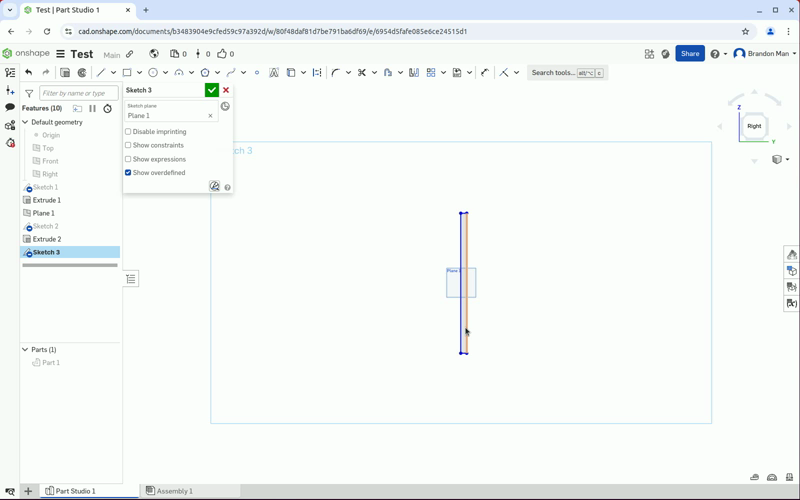
scroll(6)
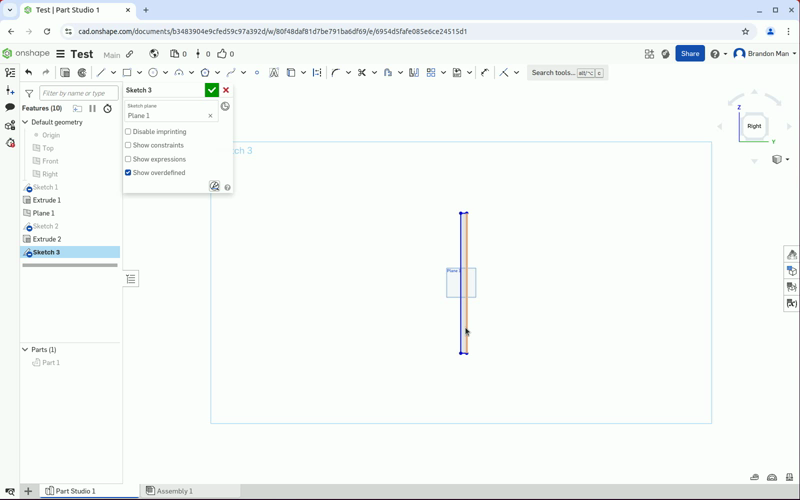
scroll(6)
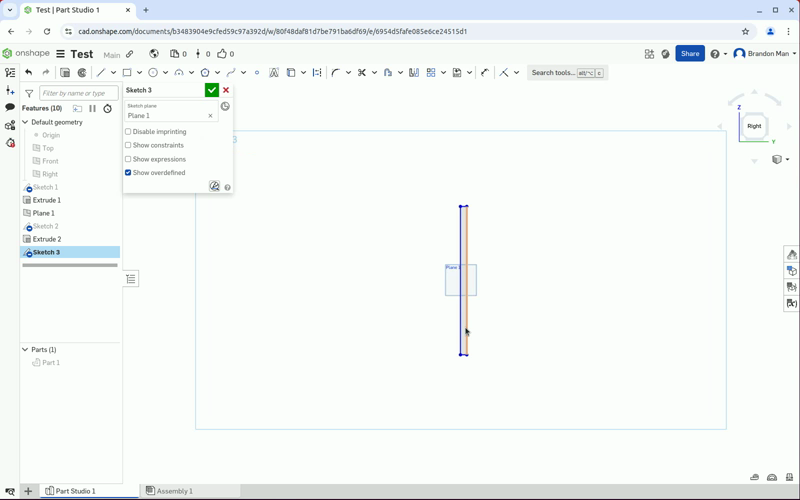
scroll(6)
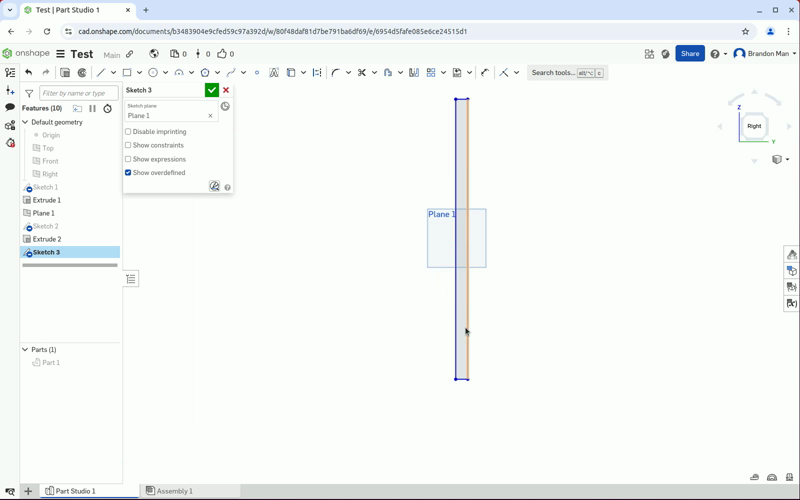
scroll(6)
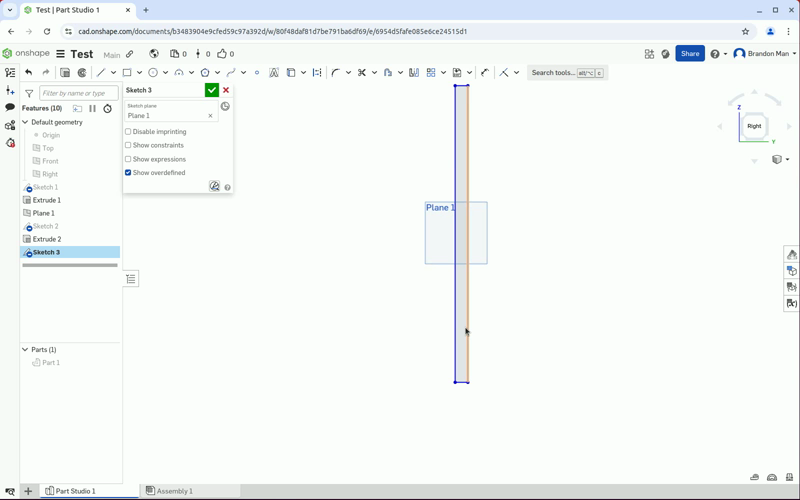
scroll(6)
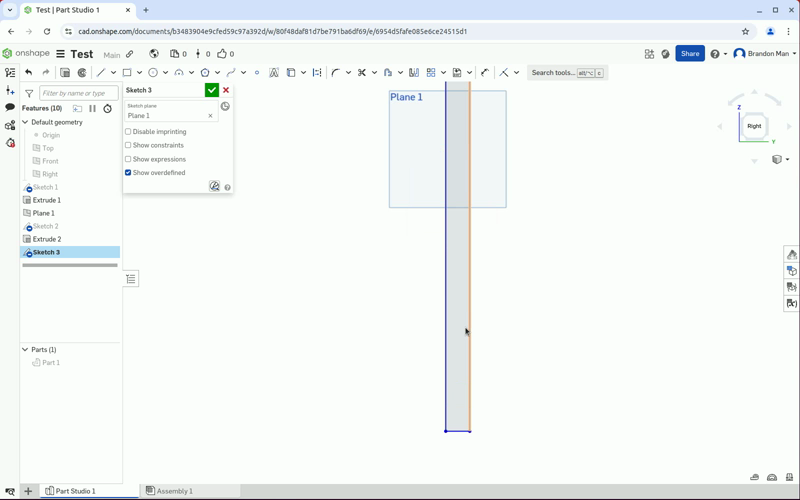
scroll(6)
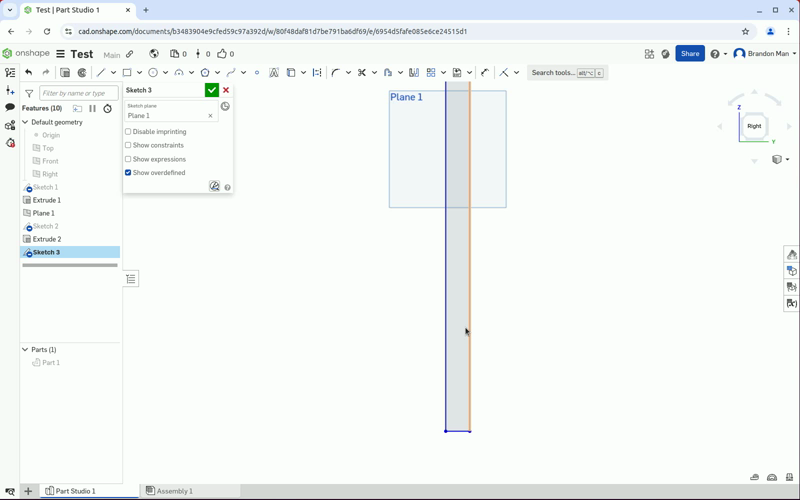
scroll(6)
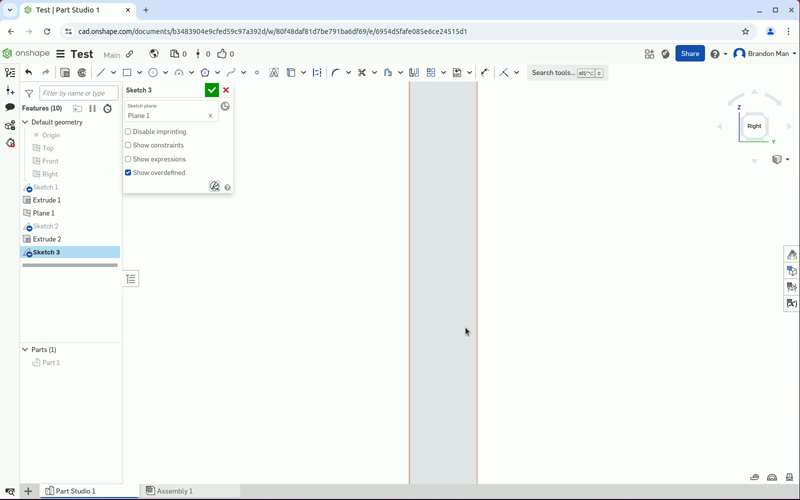
click(465, 327)
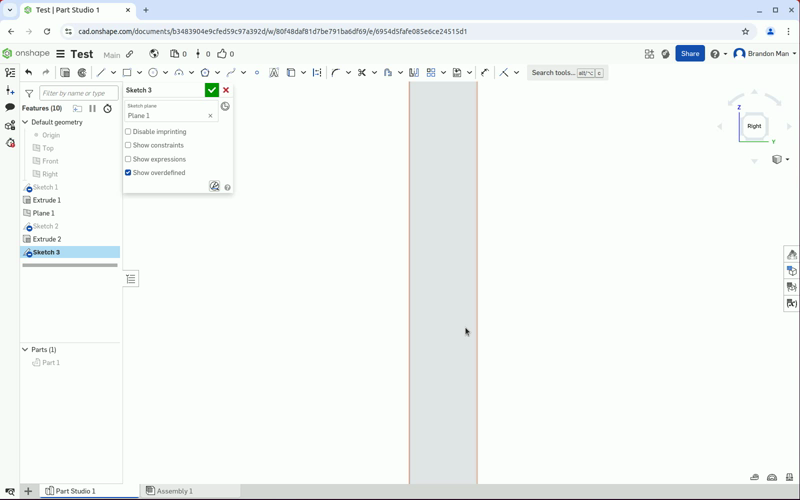
scroll(-6)
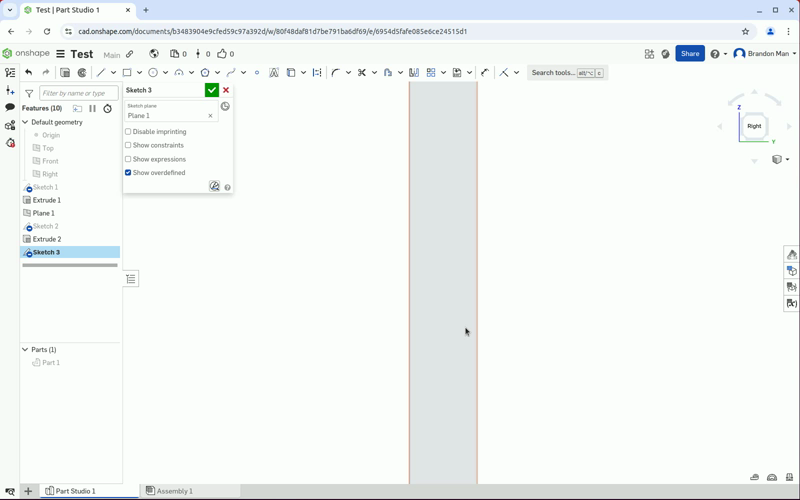
scroll(-6)
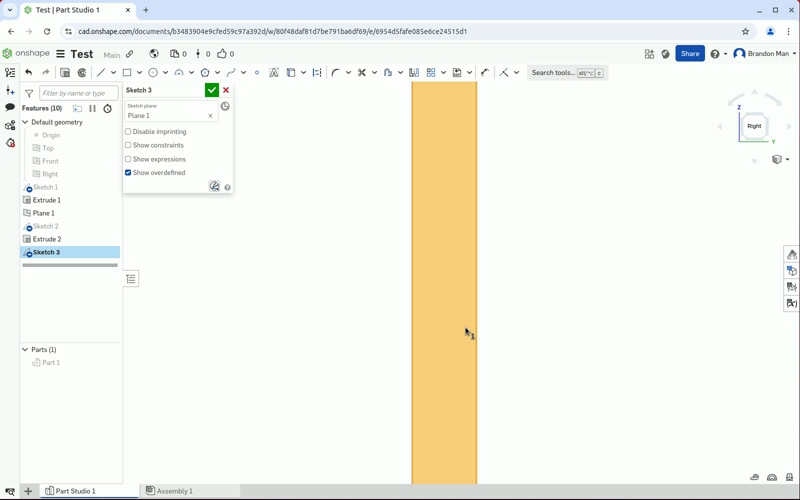
scroll(-6)
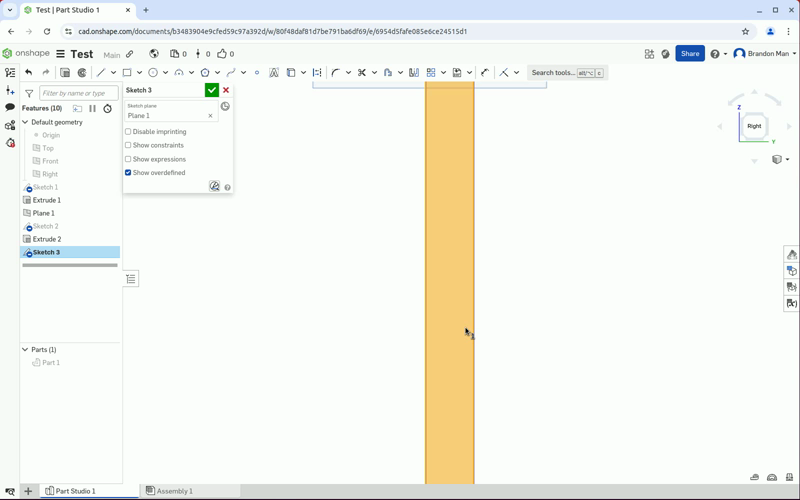
scroll(-6)
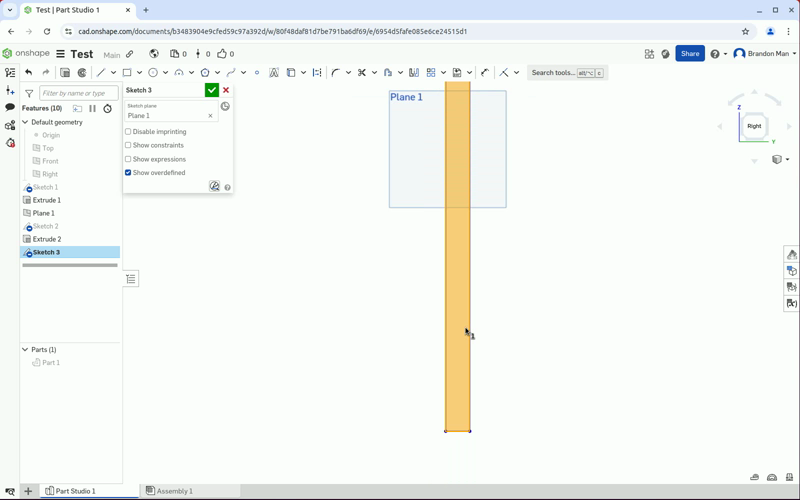
scroll(-6)
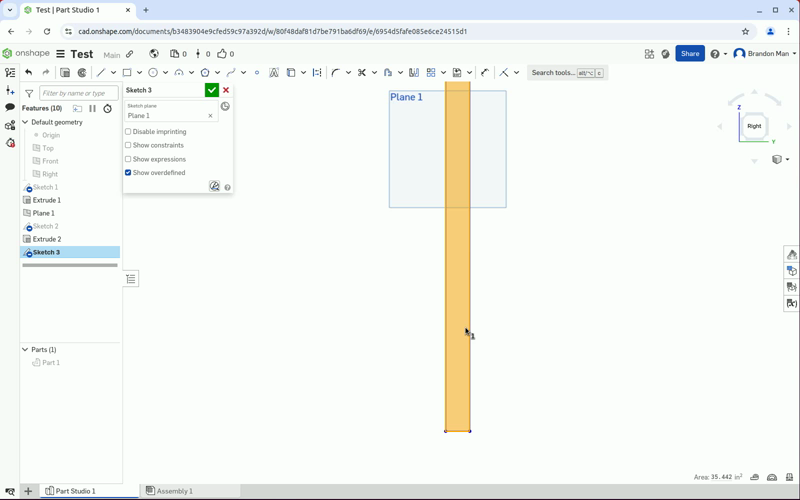
scroll(-6)
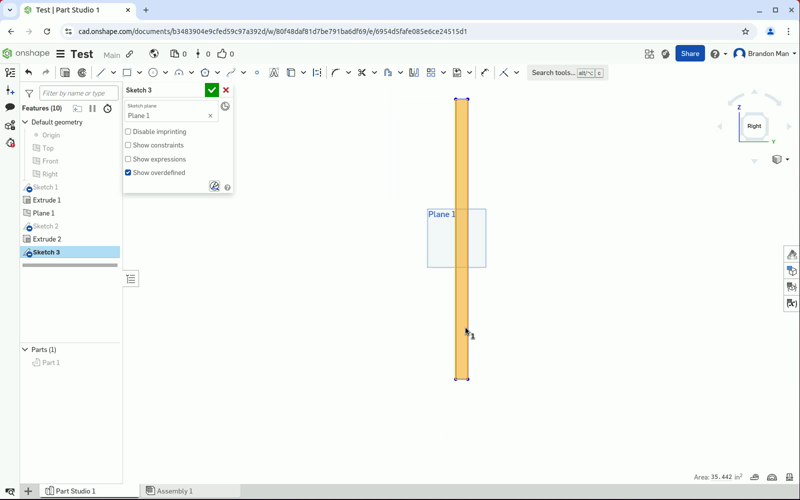
scroll(-6)
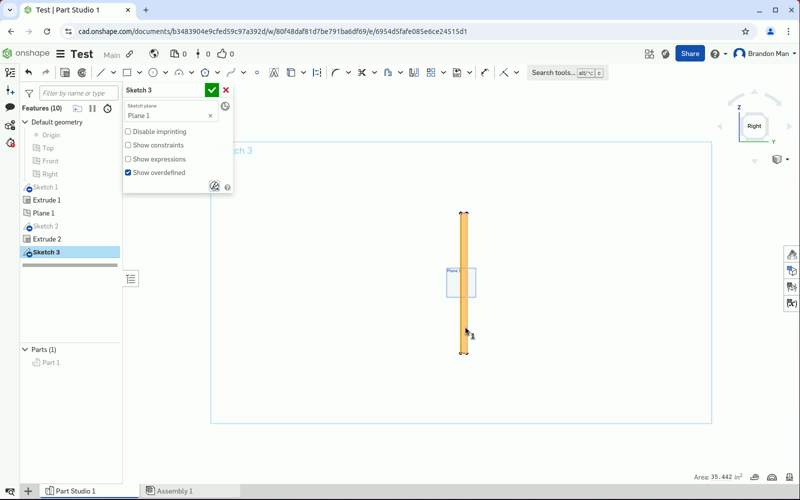
mouse_move(73, 352)
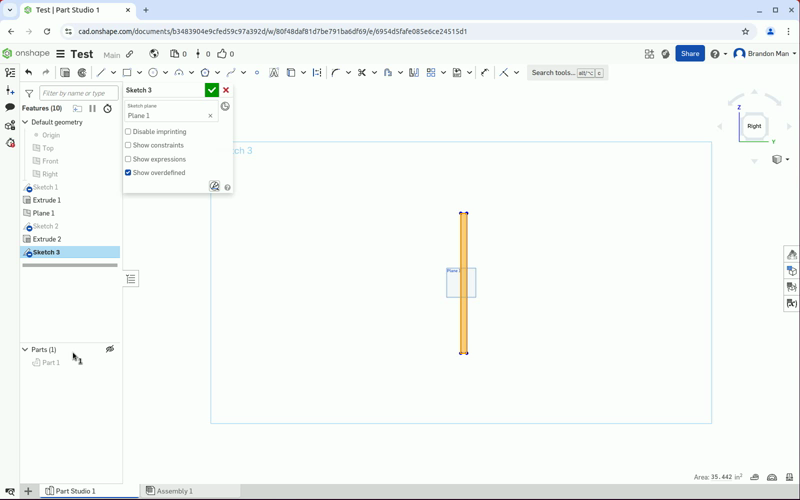
key(shift+y)
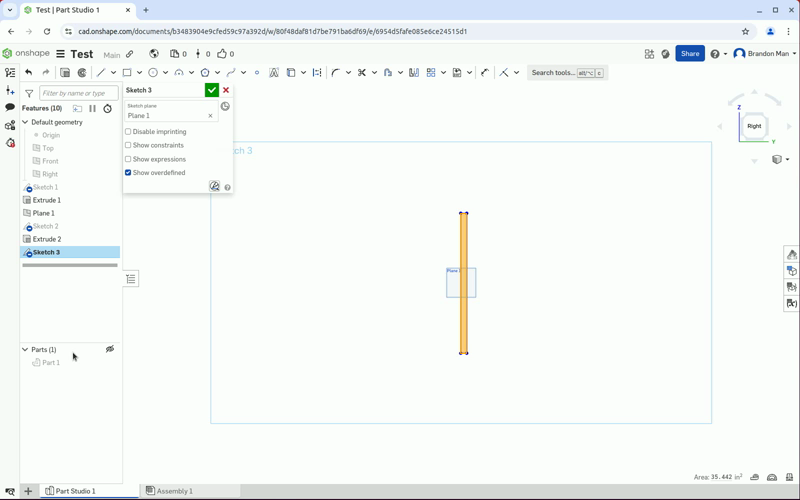
key(shift+e)
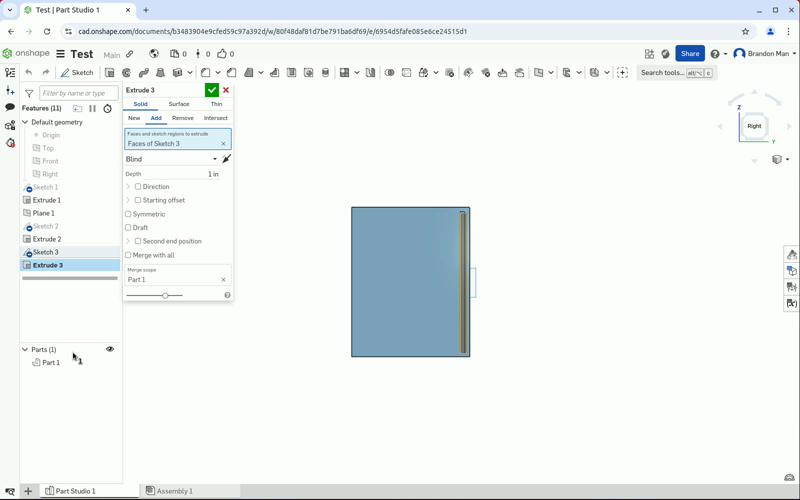
mouse_move(143, 106)
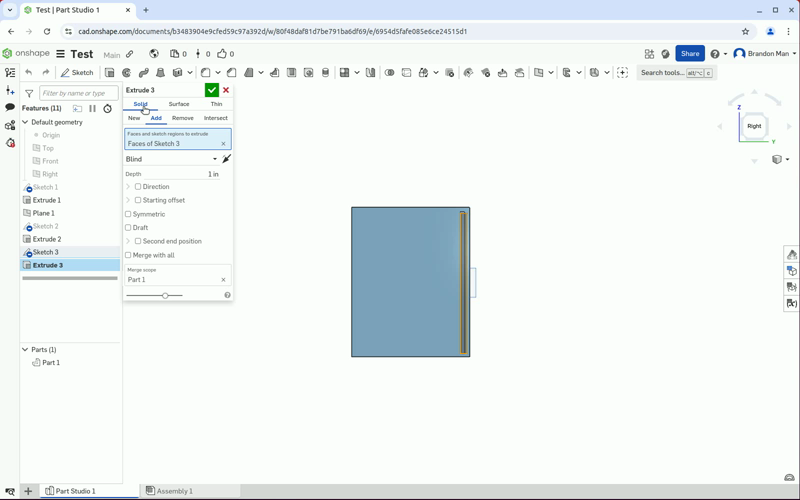
click(143, 106)
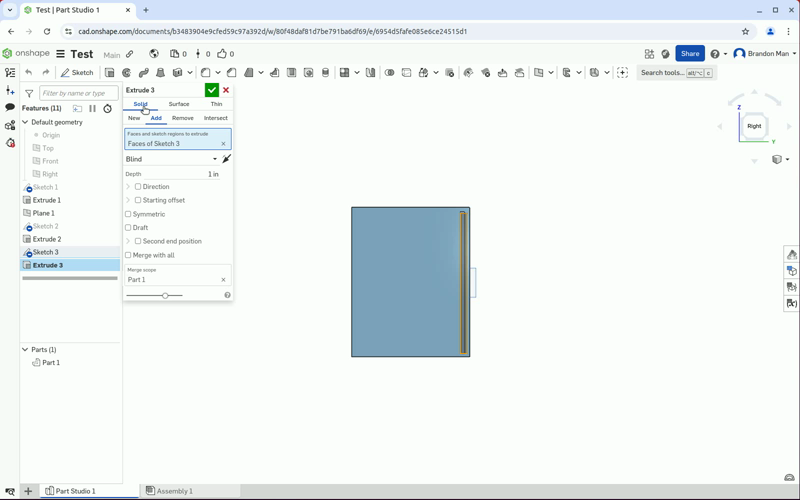
mouse_move(137, 120)
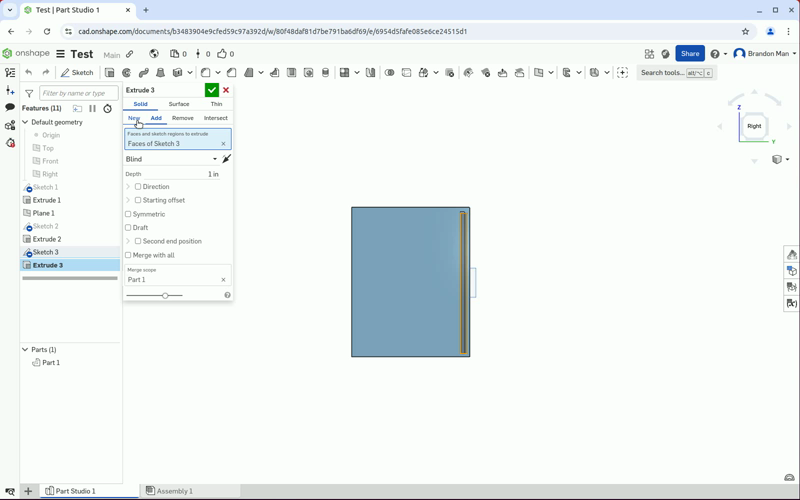
click(137, 120)
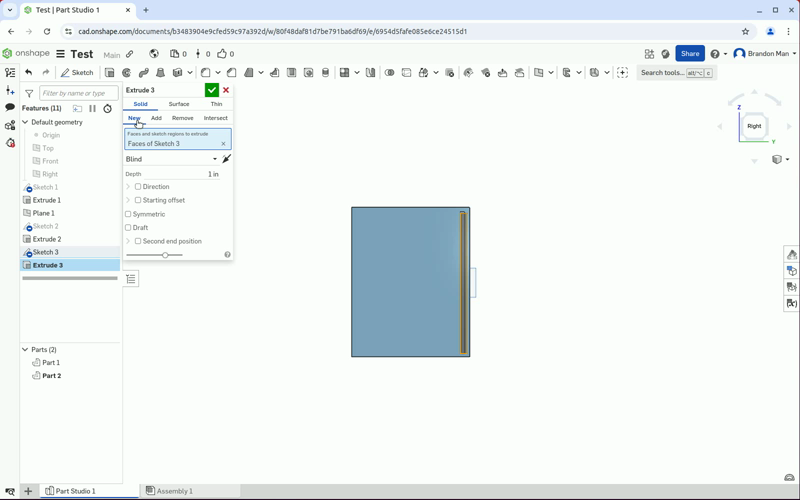
key(tab, 4)
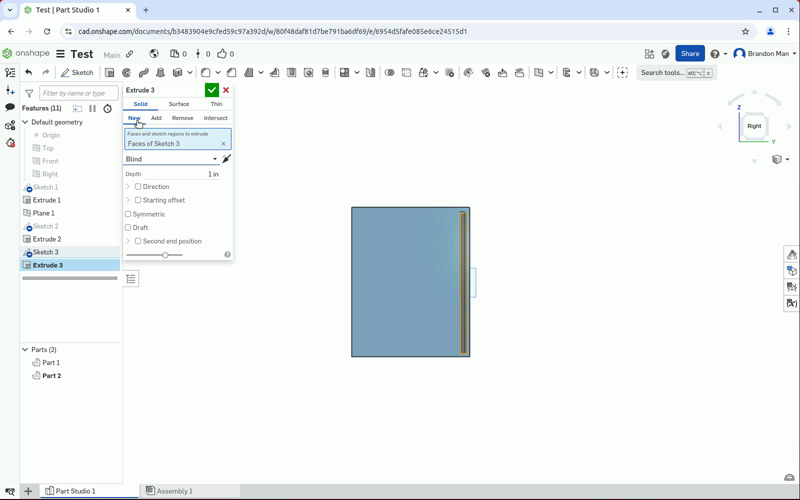
text(1.444)
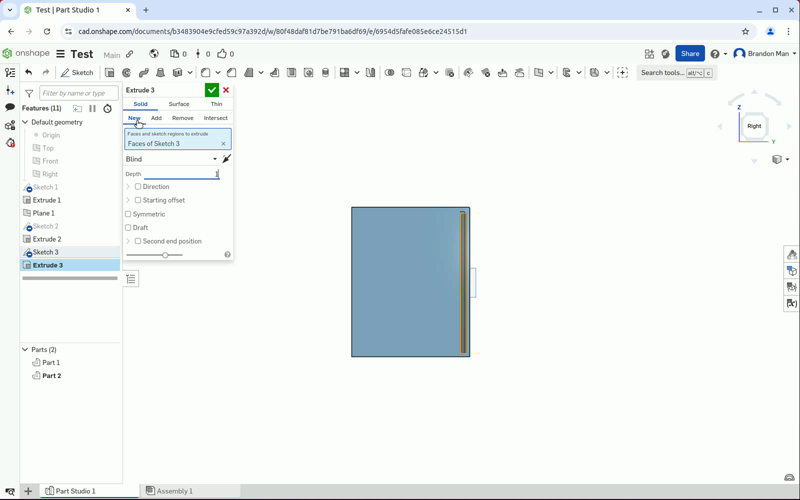
key(tab, 3)
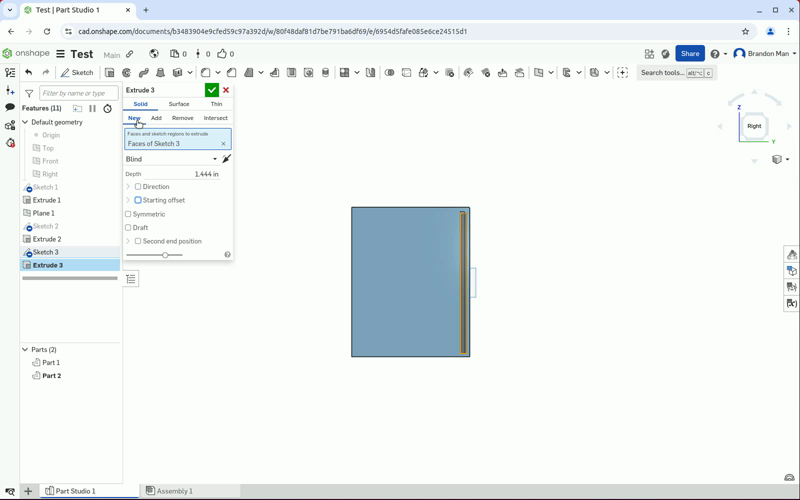
key(tab, 2)
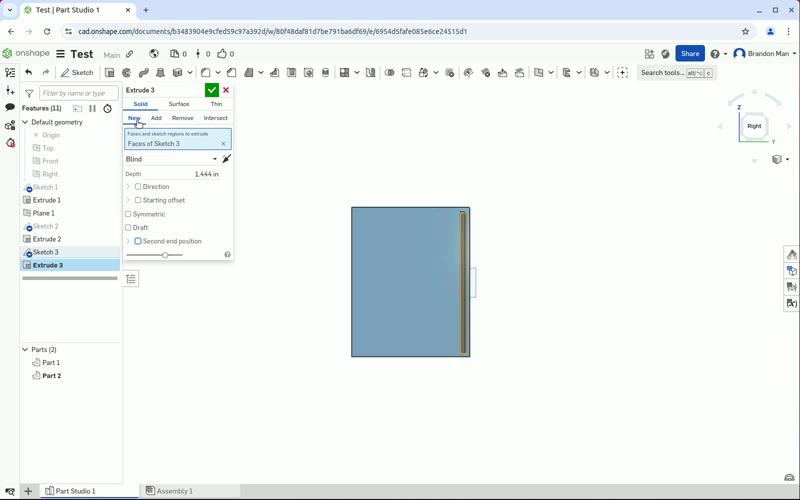
key(space)
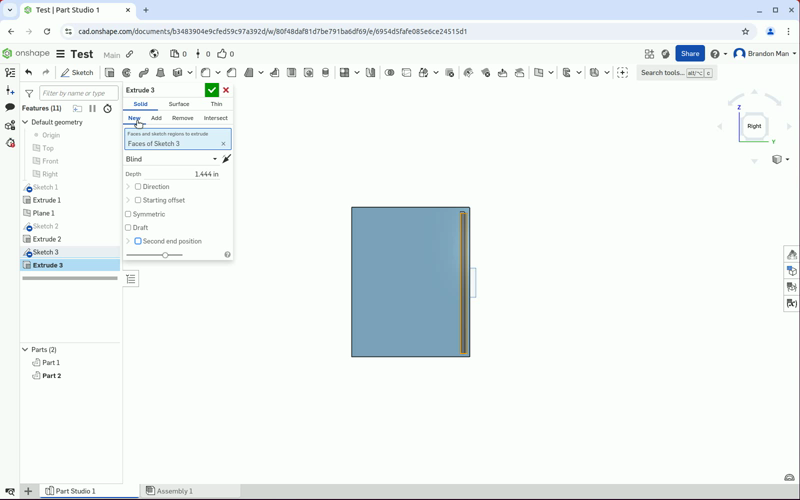
key(tab, 3)
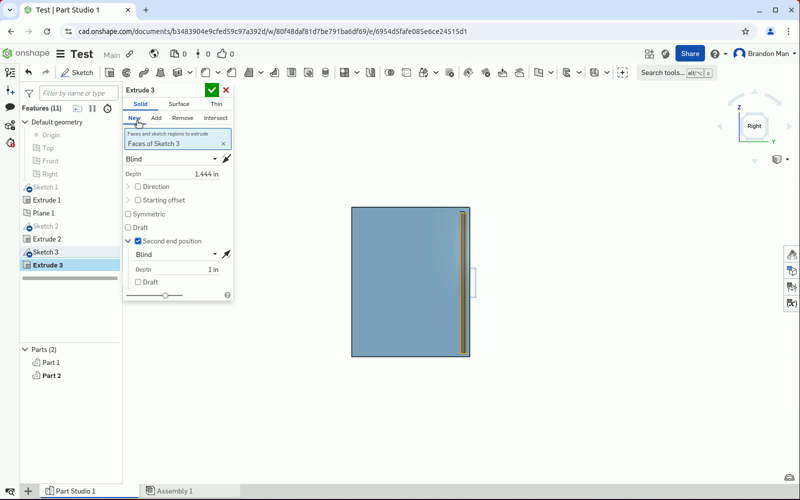
text(0.241)
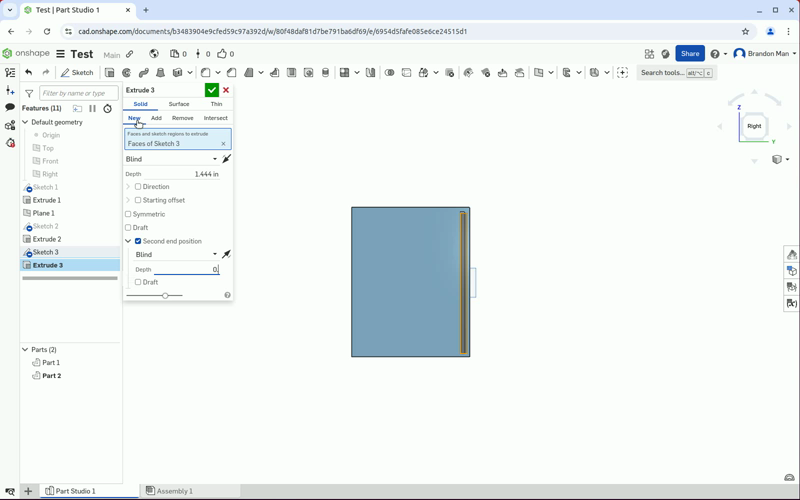
key(enter)
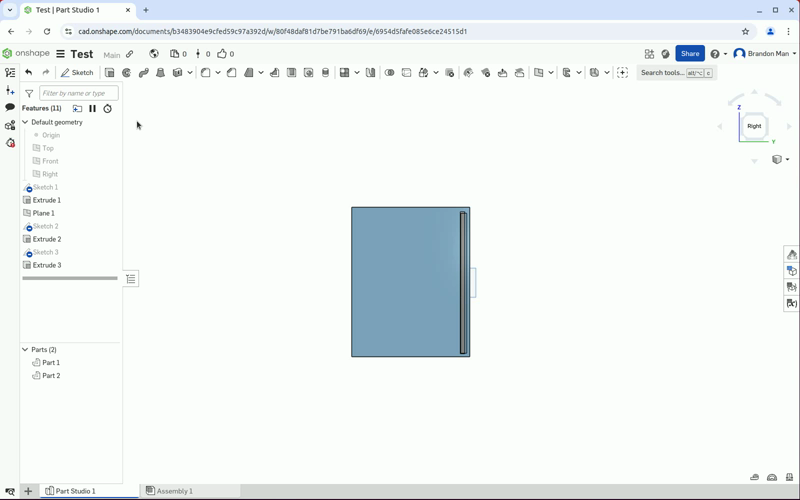
key(shift+h)
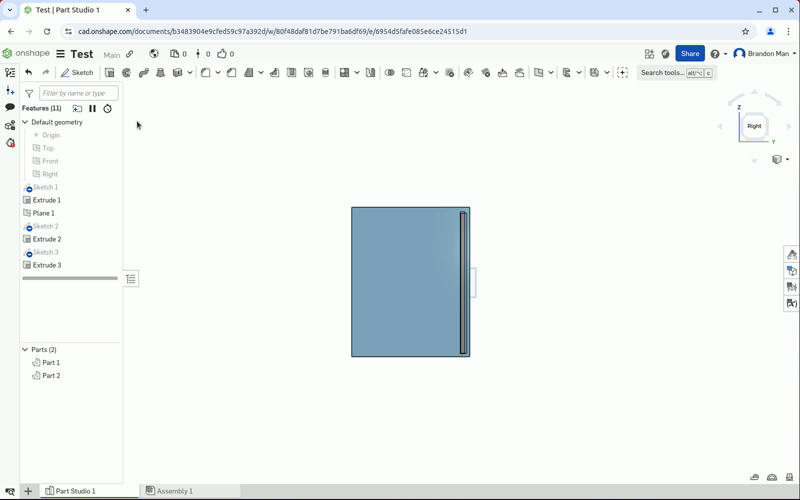
key(shift+h)
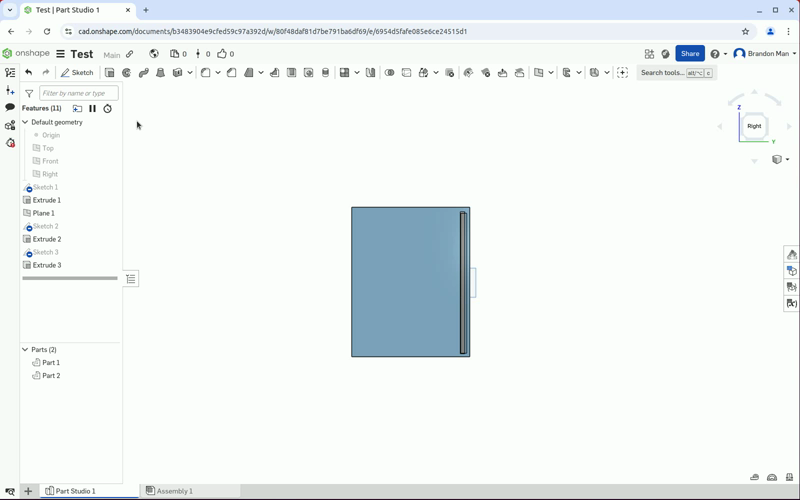
mouse_move(73, 189)
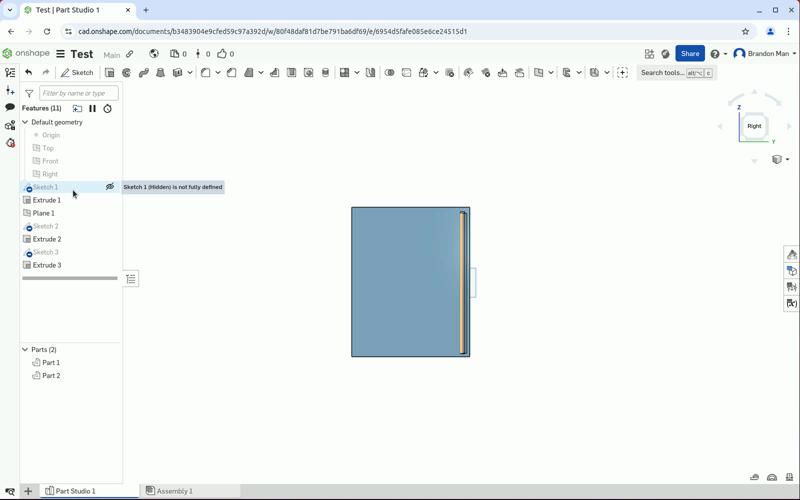
click(73, 189)
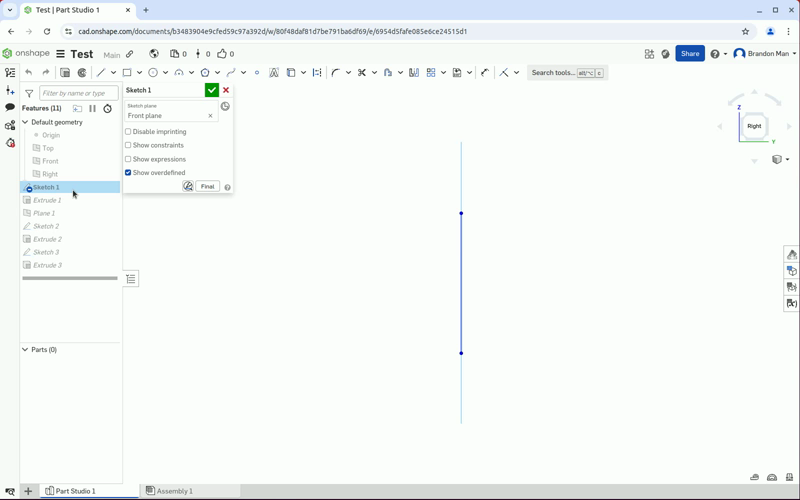
mouse_move(229, 92)
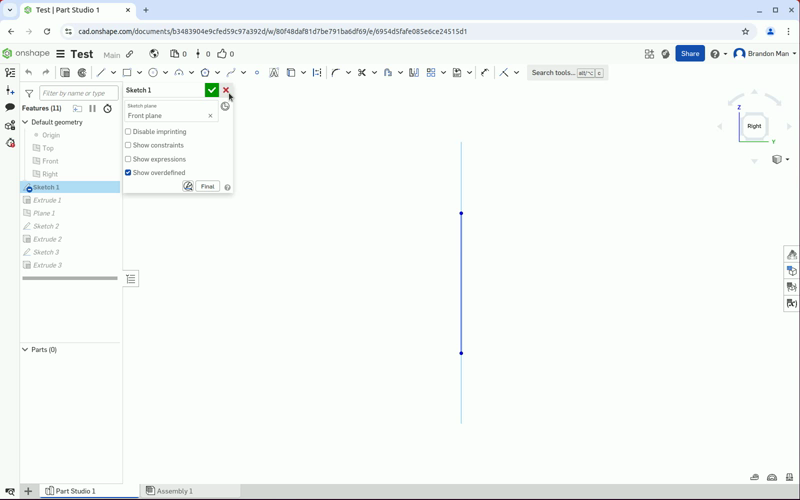
click(229, 92)
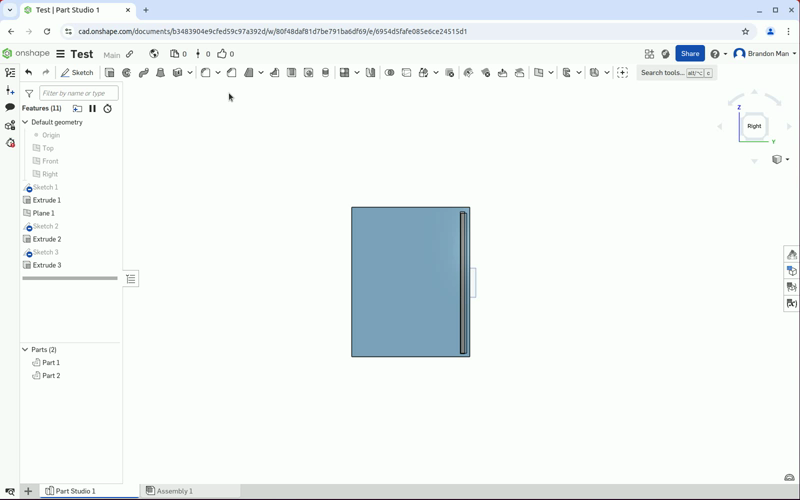
mouse_move(541, 75)
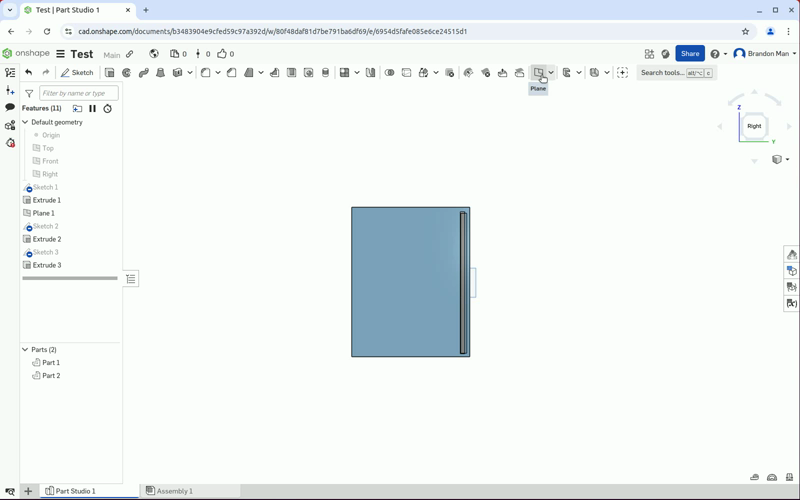
click(541, 75)
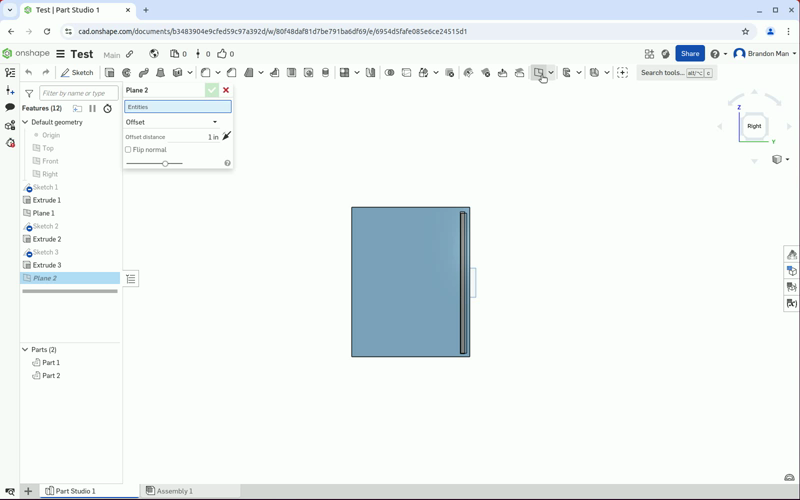
mouse_move(73, 176)
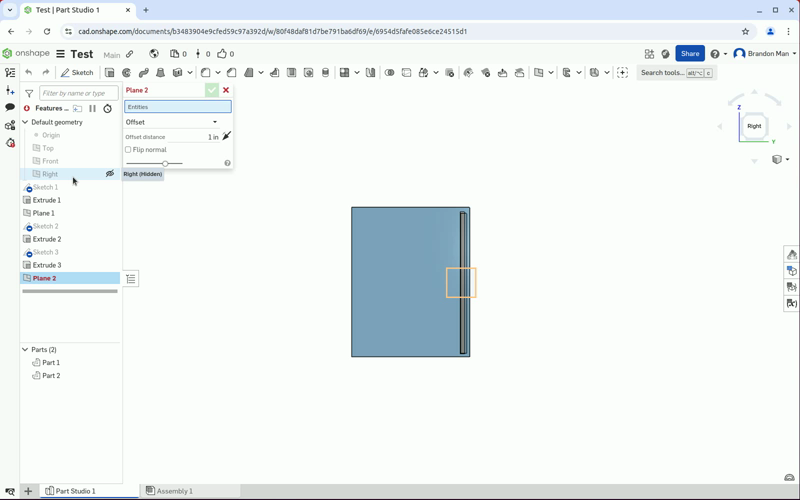
click(73, 176)
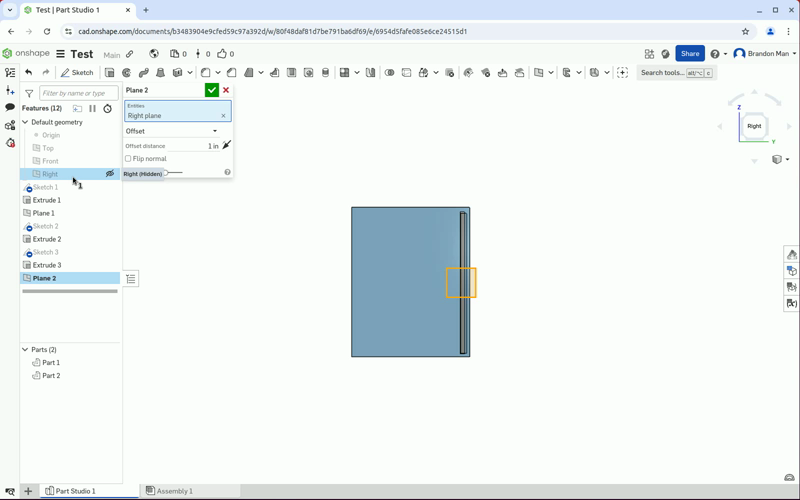
key(tab, 2)
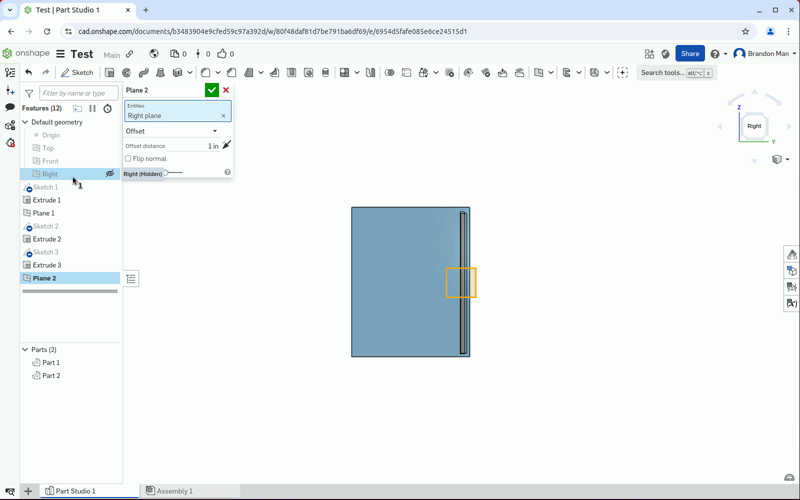
text(21.66)
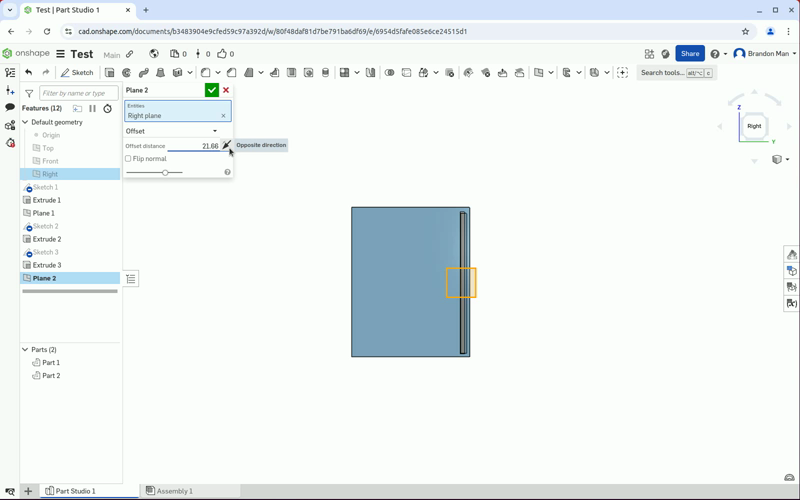
mouse_move(229, 147)
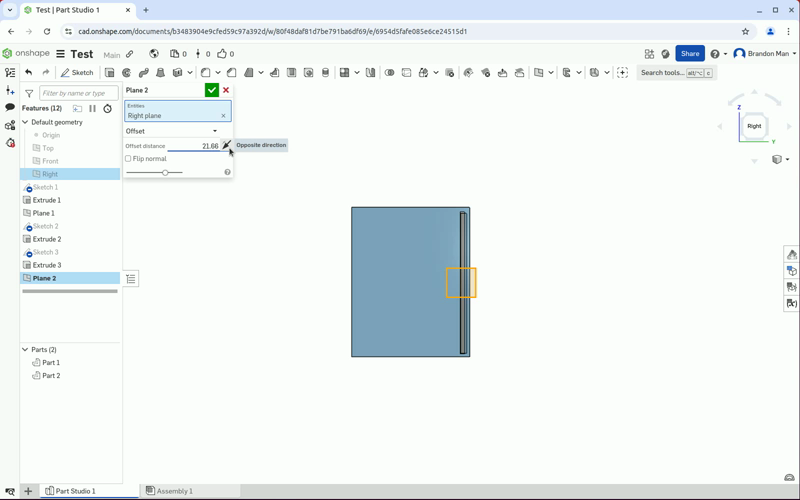
click(229, 147)
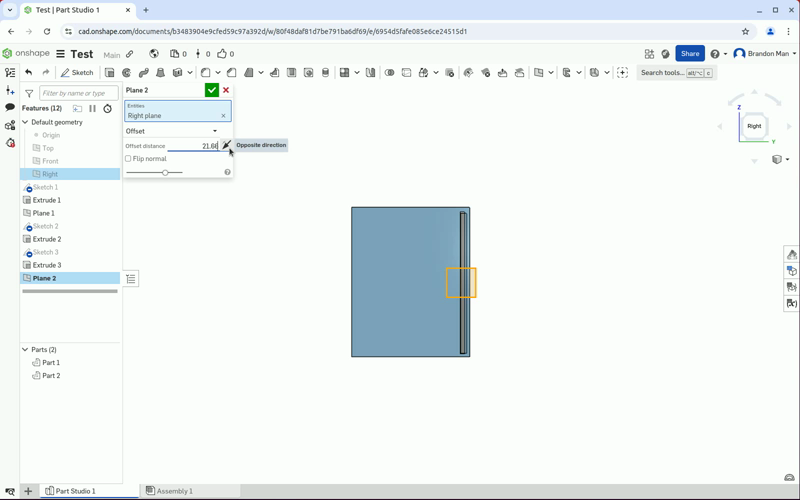
key(enter, 2)
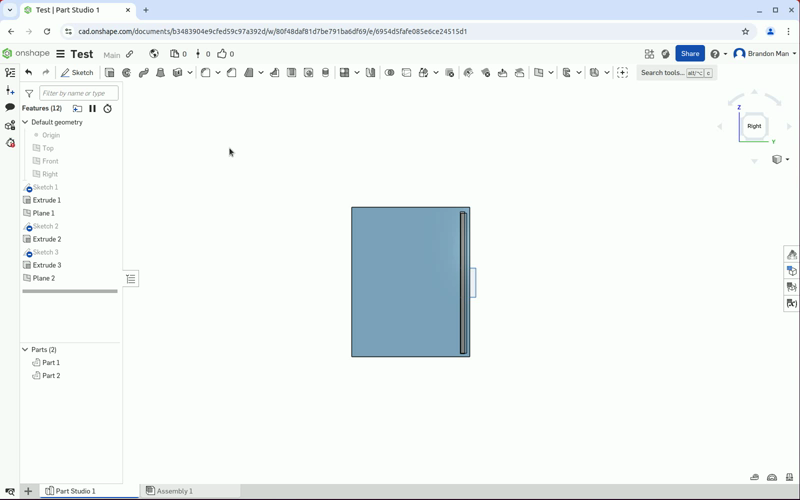
key(shift+s)
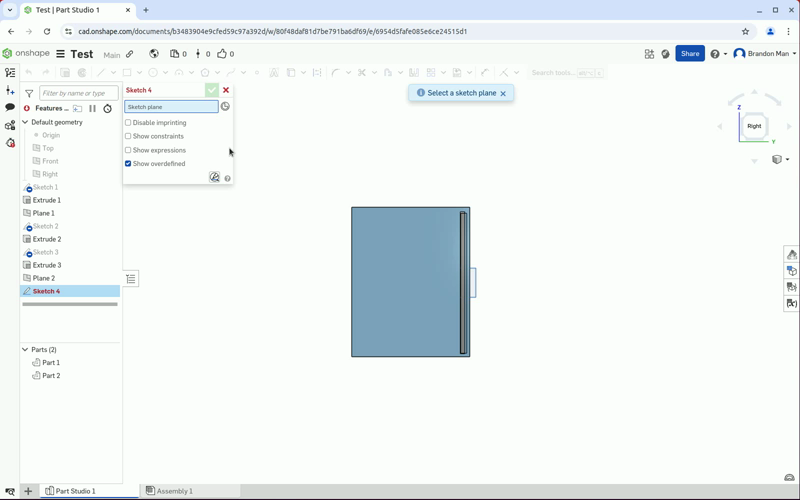
mouse_move(73, 280)
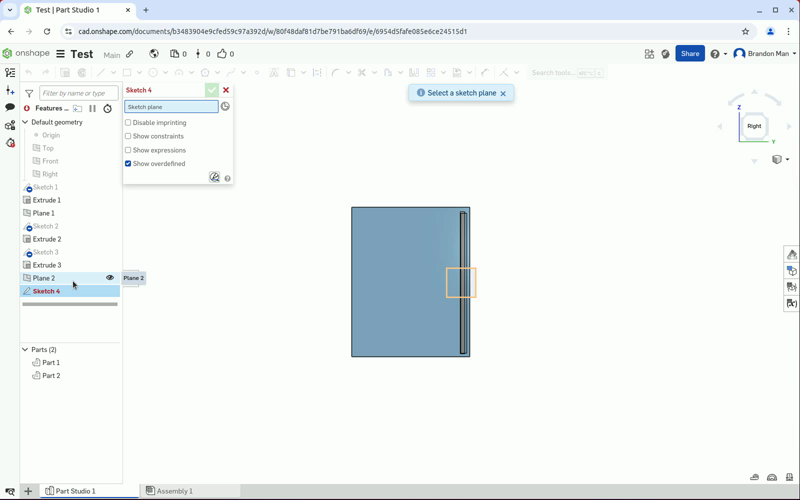
click(73, 280)
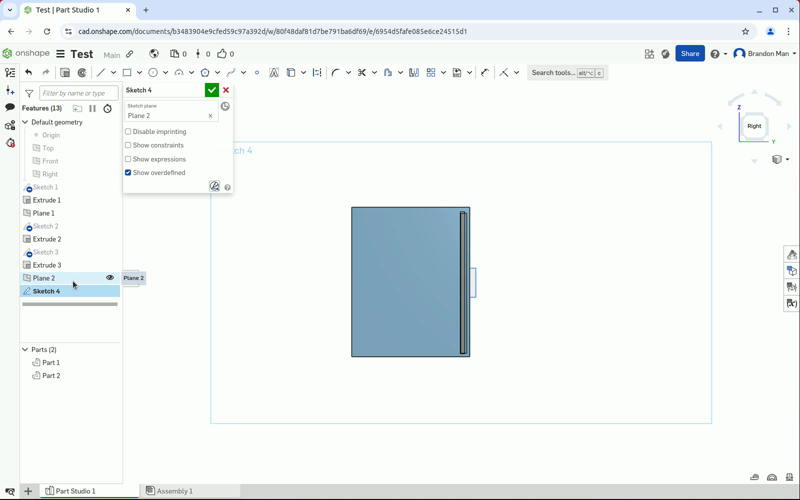
mouse_move(73, 352)
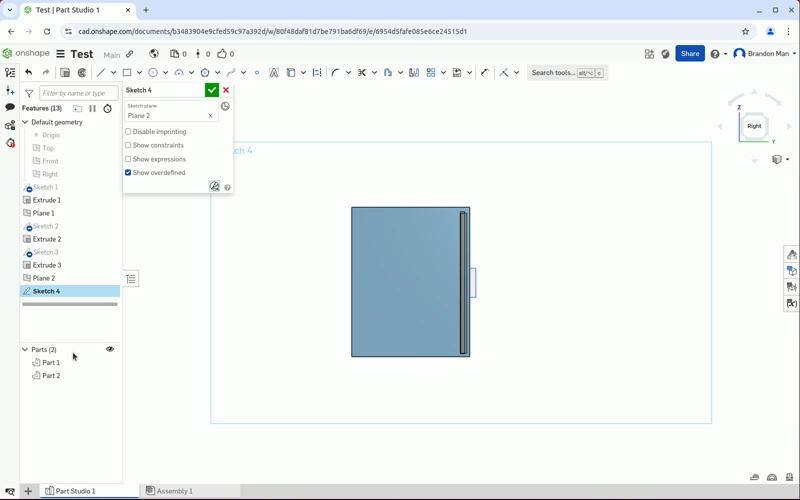
key(y)
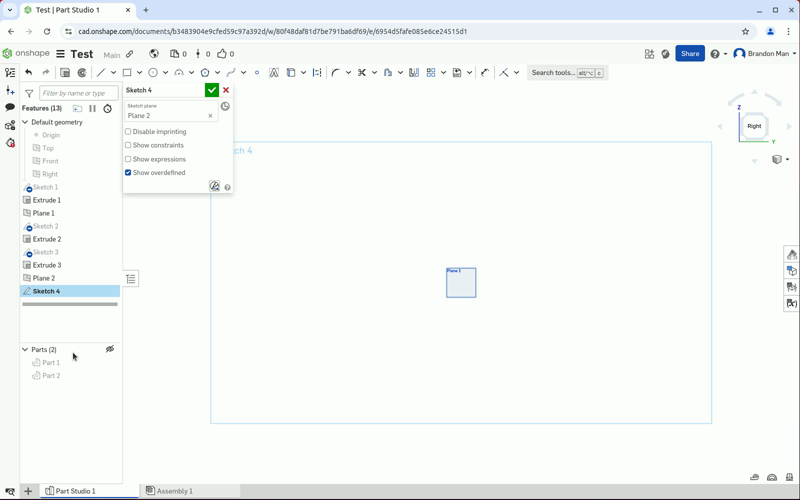
key(l)
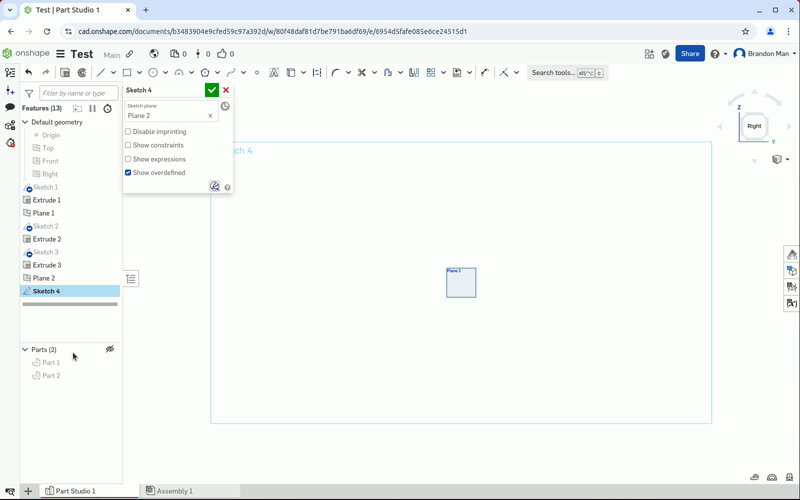
key_down(shift)
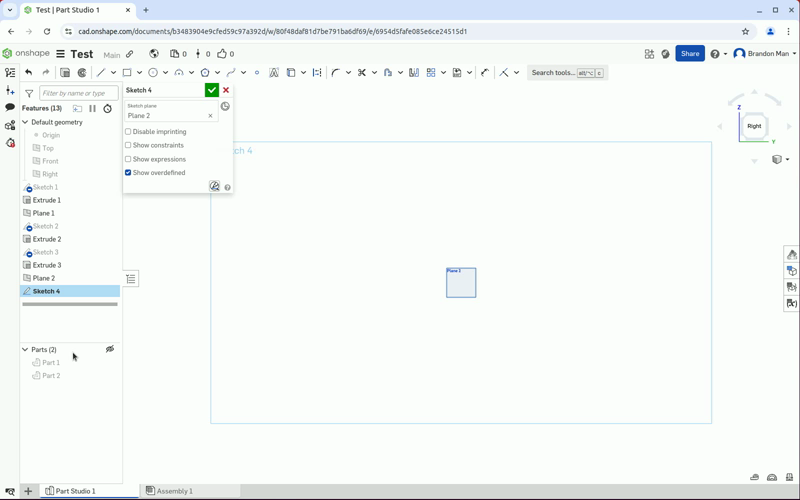
mouse_move(456, 356)
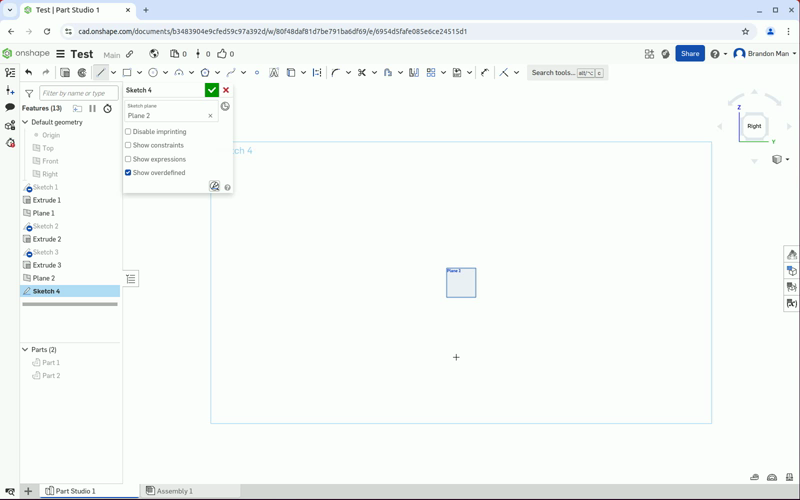
click(456, 356)
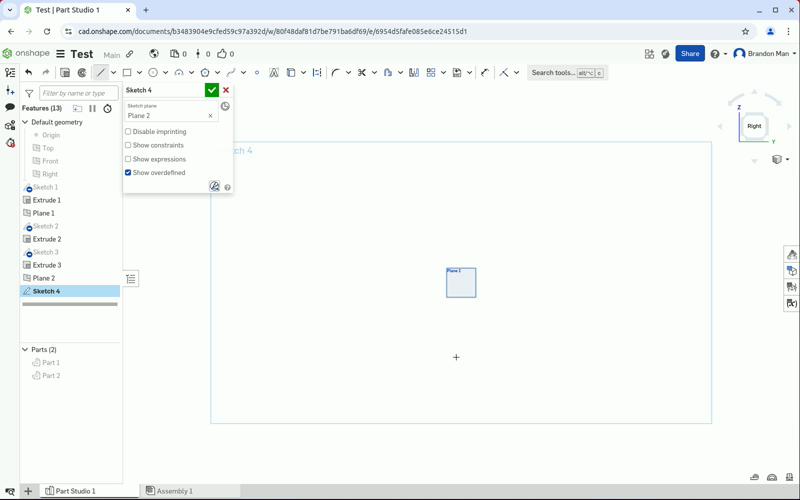
key_up(shift)
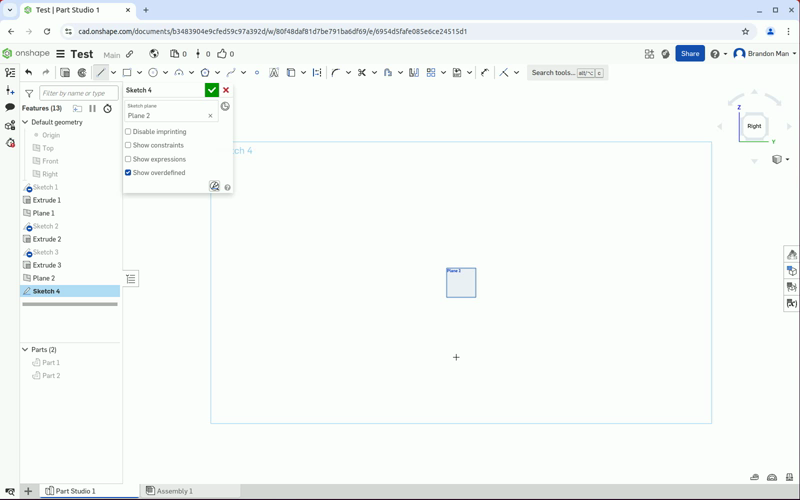
key_down(shift)
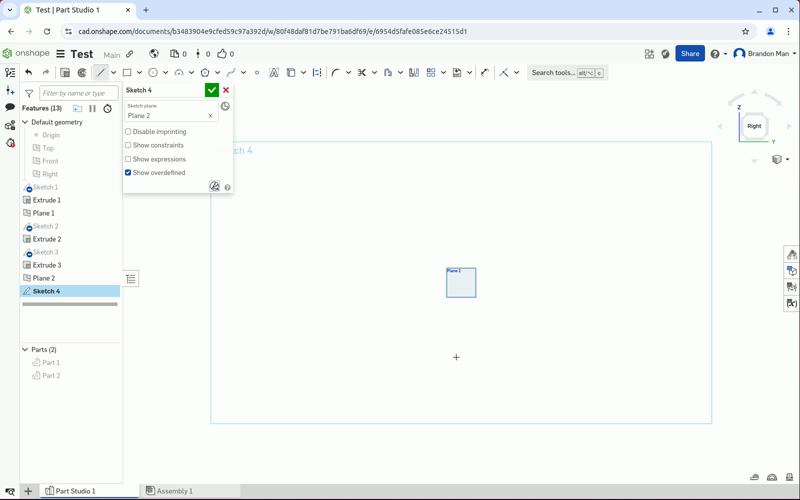
mouse_move(574, 356)
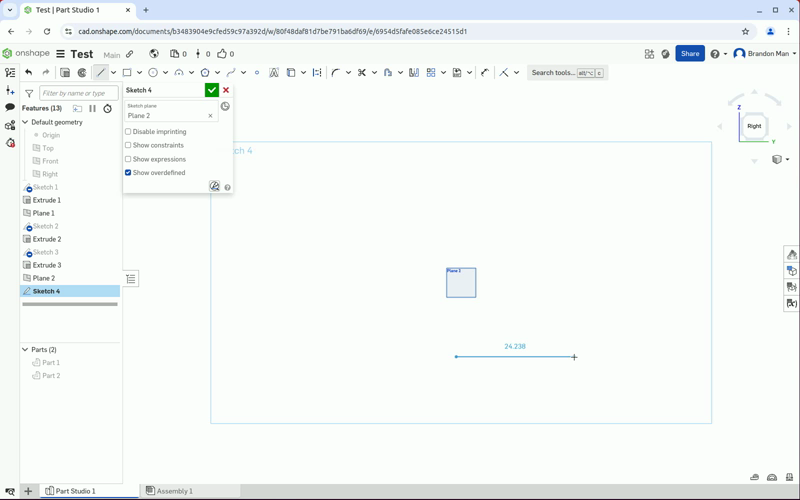
click(574, 356)
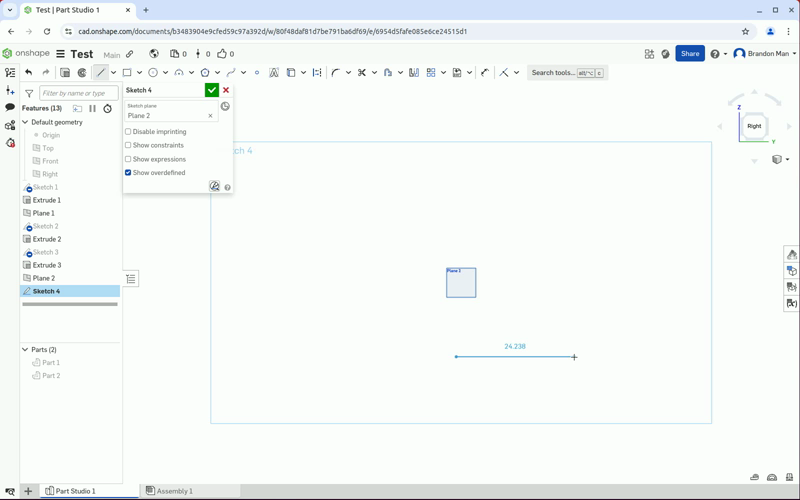
key_up(shift)
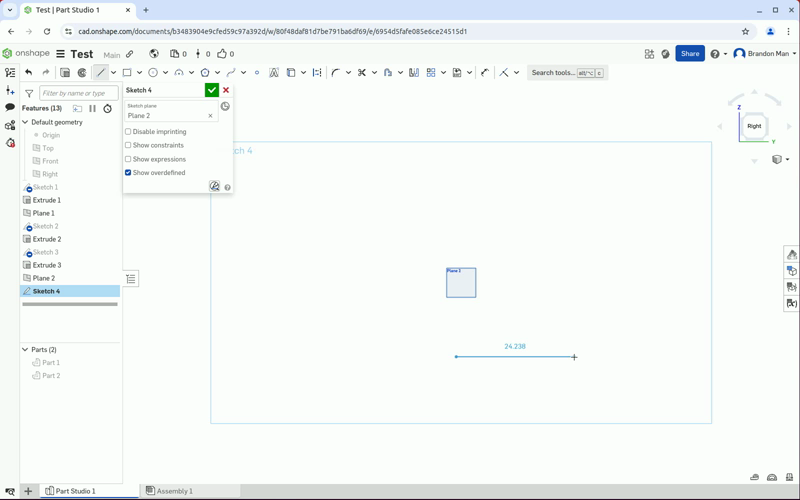
key_down(shift)
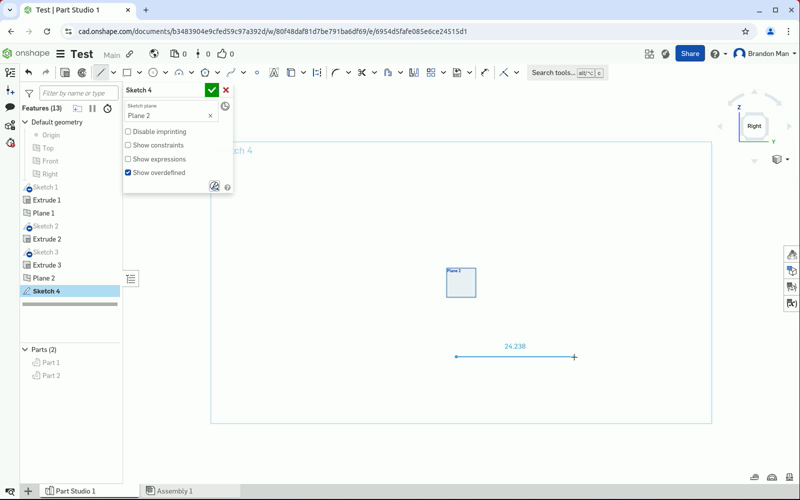
mouse_move(574, 207)
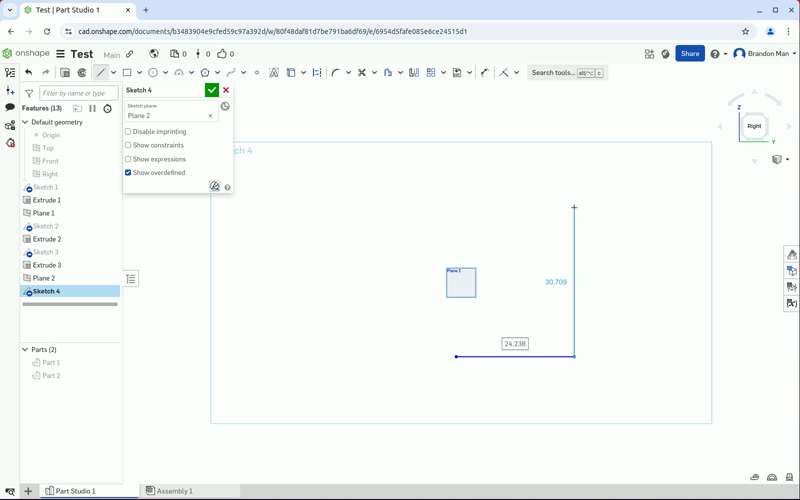
click(574, 207)
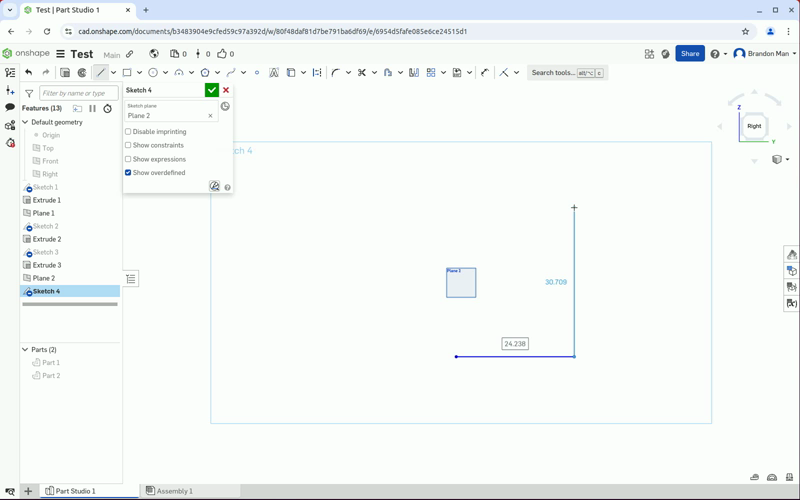
key_up(shift)
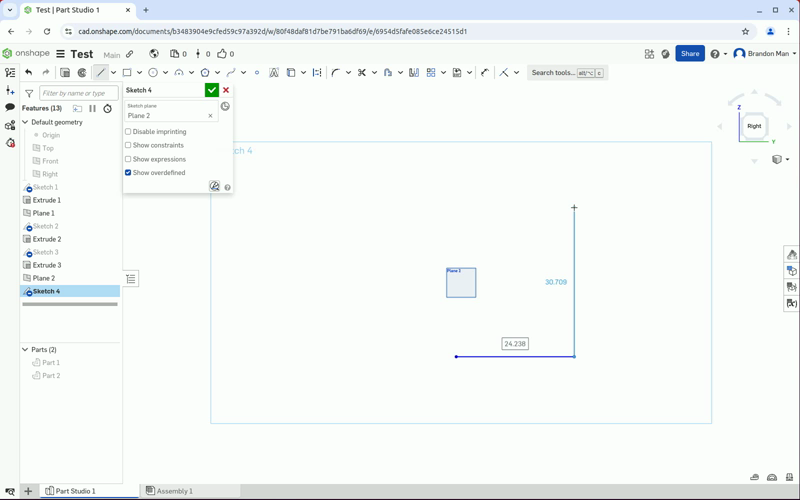
key_down(shift)
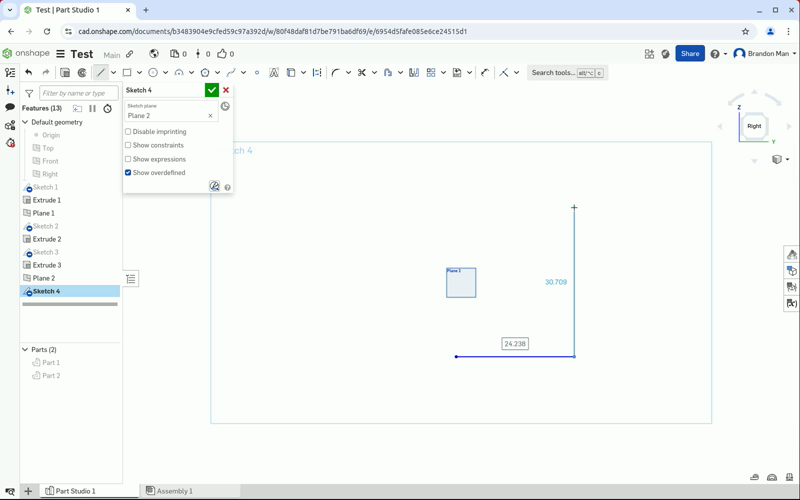
mouse_move(456, 207)
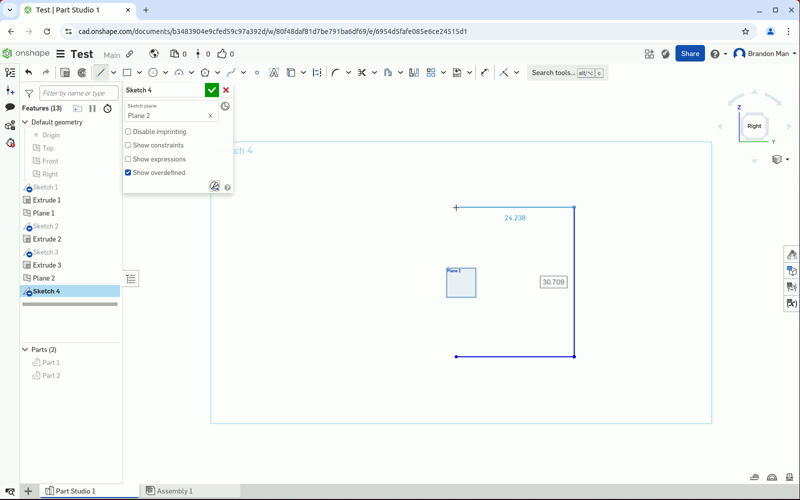
click(456, 207)
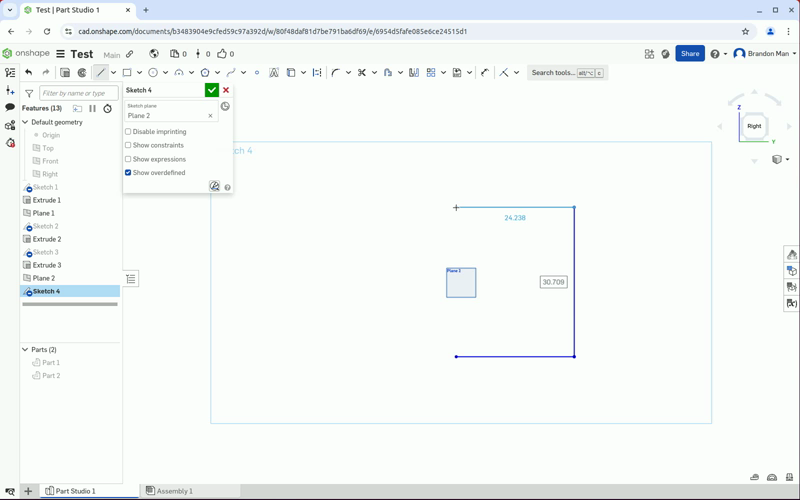
key_up(shift)
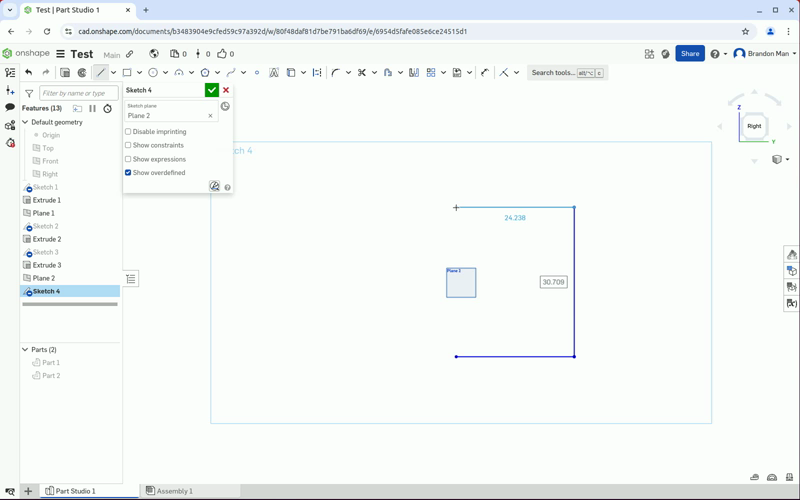
key_down(shift)
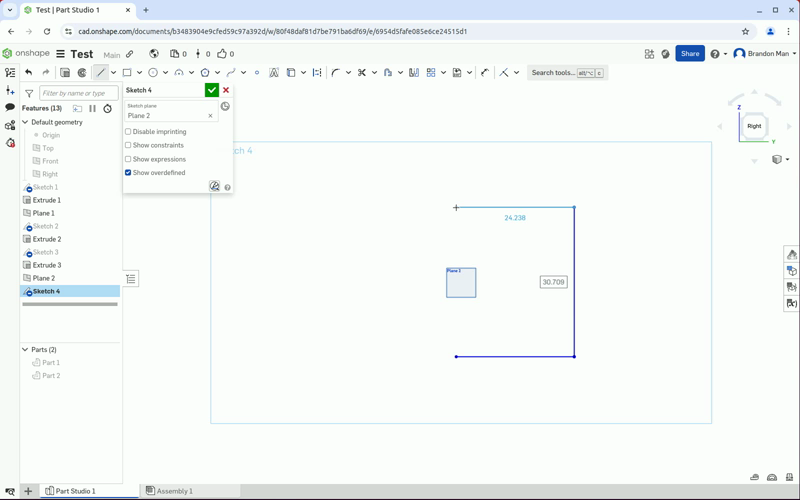
mouse_move(456, 356)
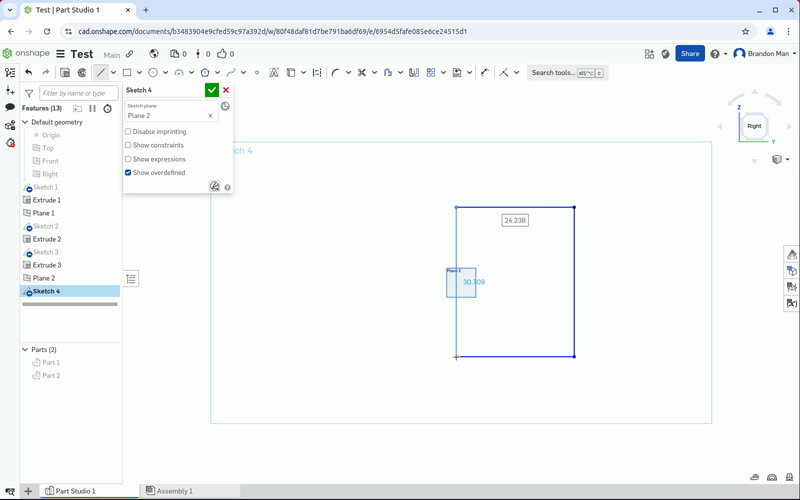
key_up(shift)
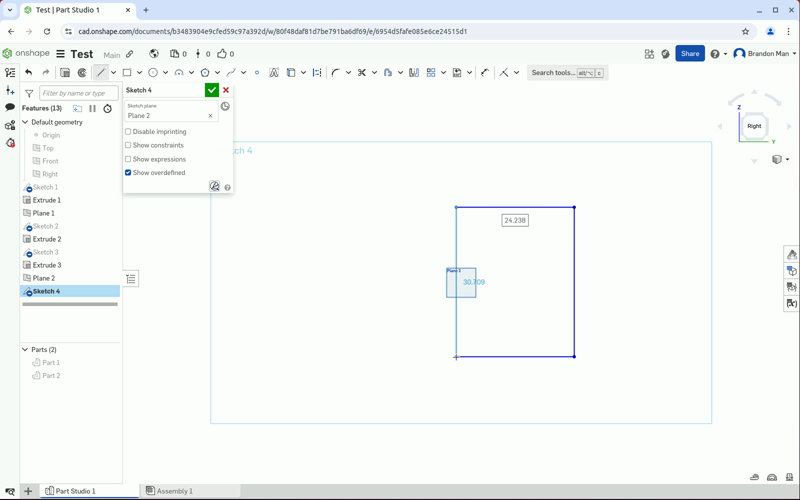
click(456, 356)
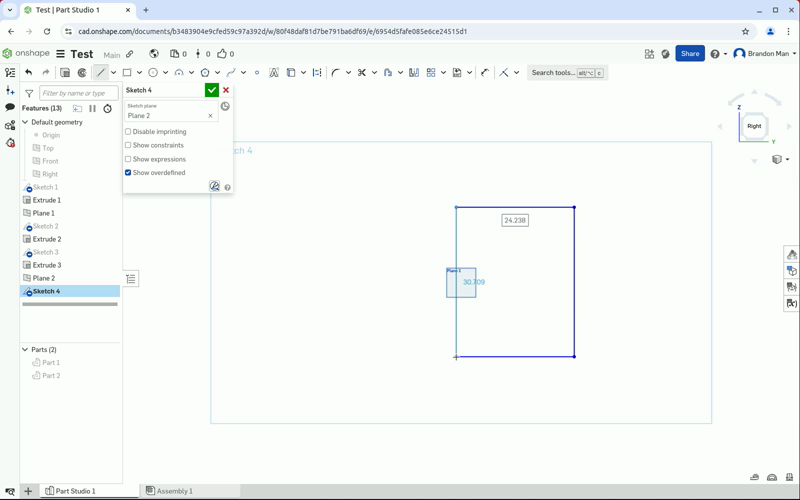
key(esc)
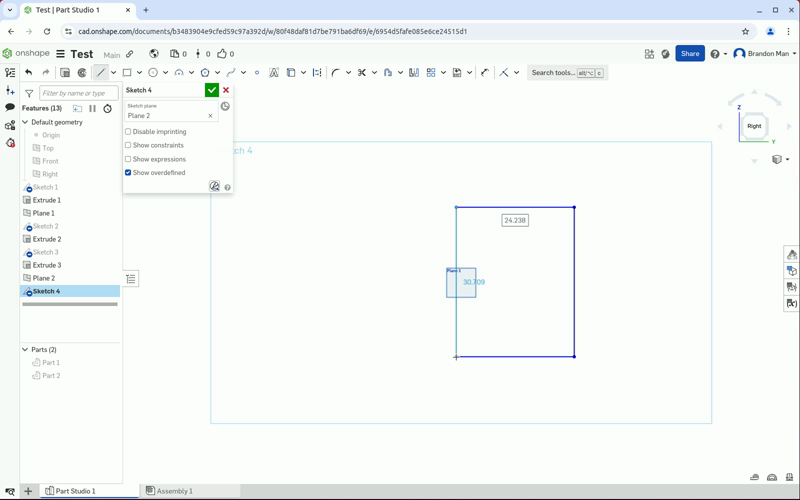
key(l)
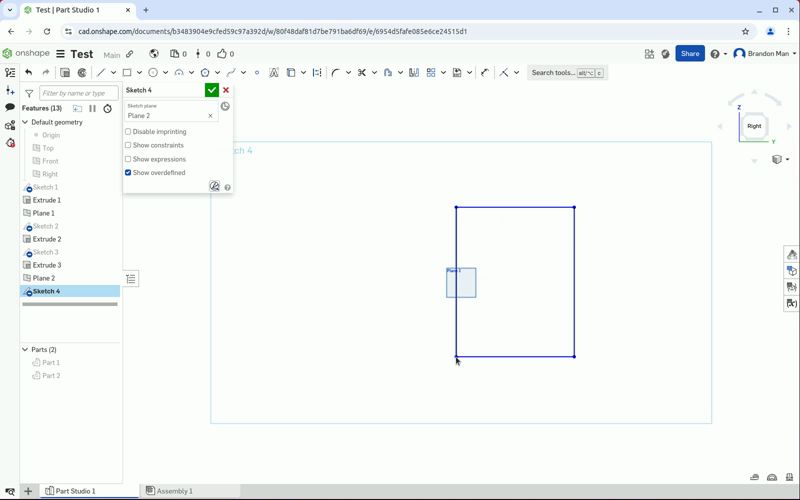
key_down(shift)
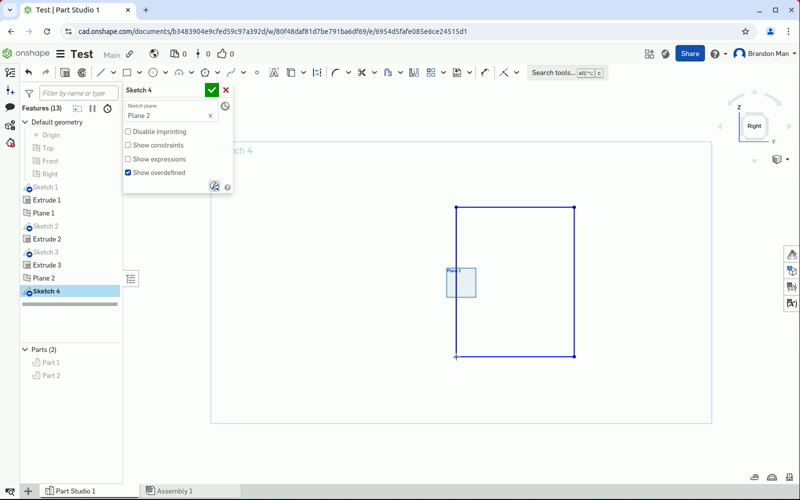
mouse_move(460, 353)
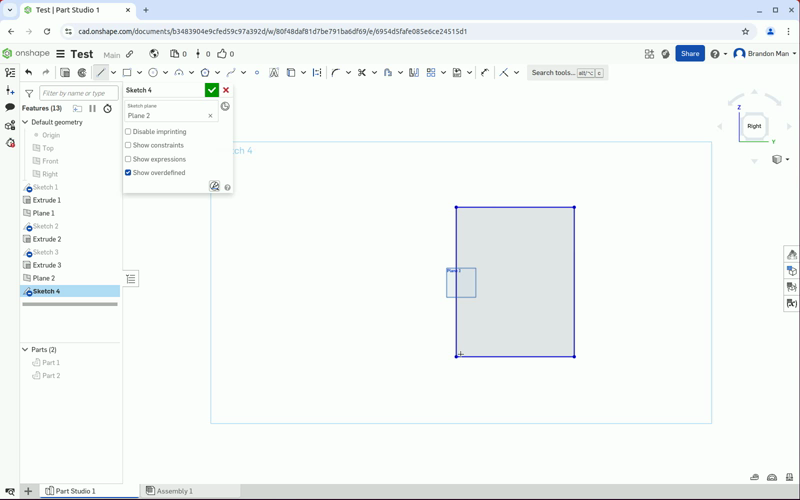
click(460, 353)
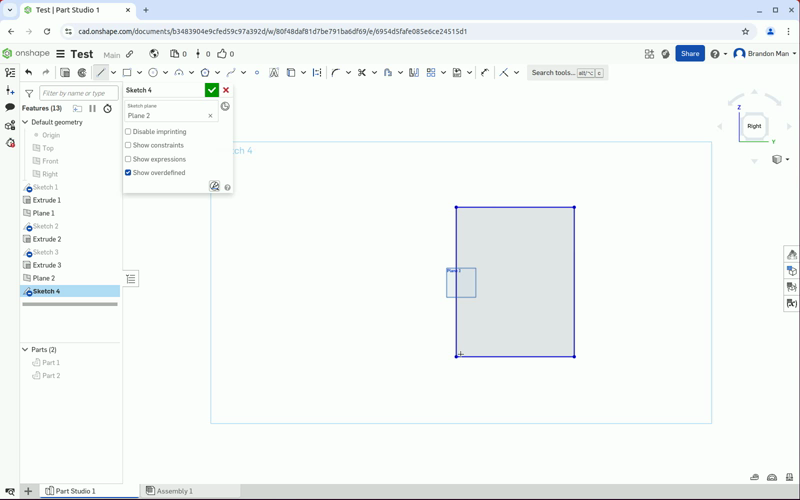
key_up(shift)
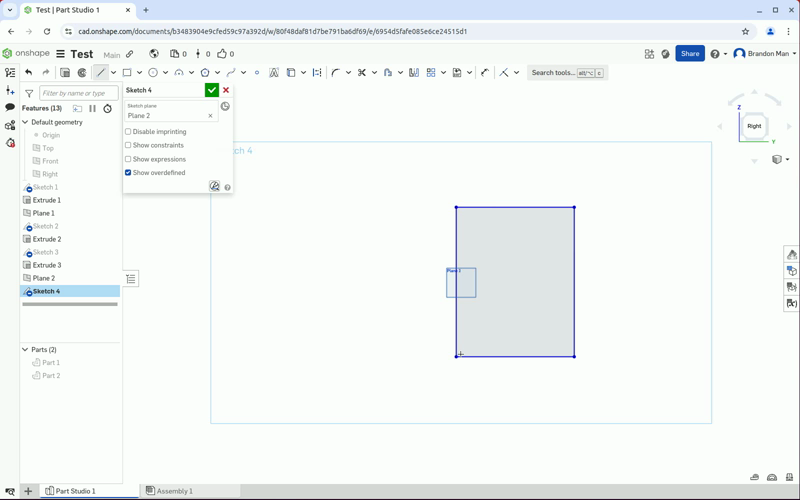
key_down(shift)
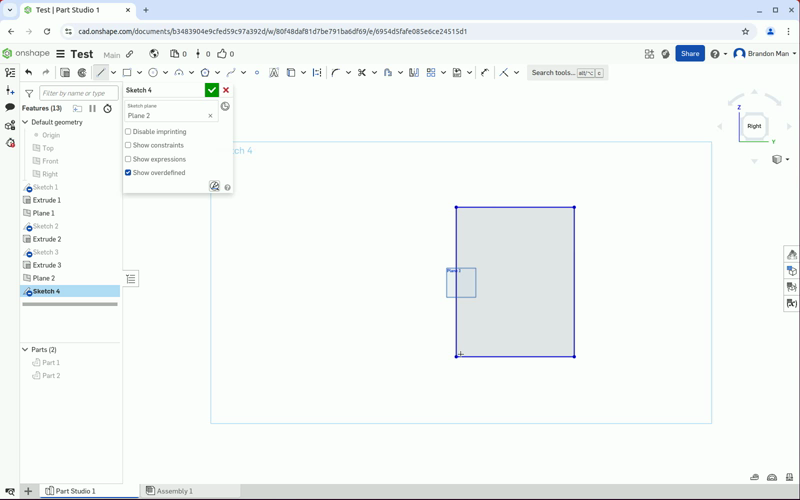
mouse_move(490, 353)
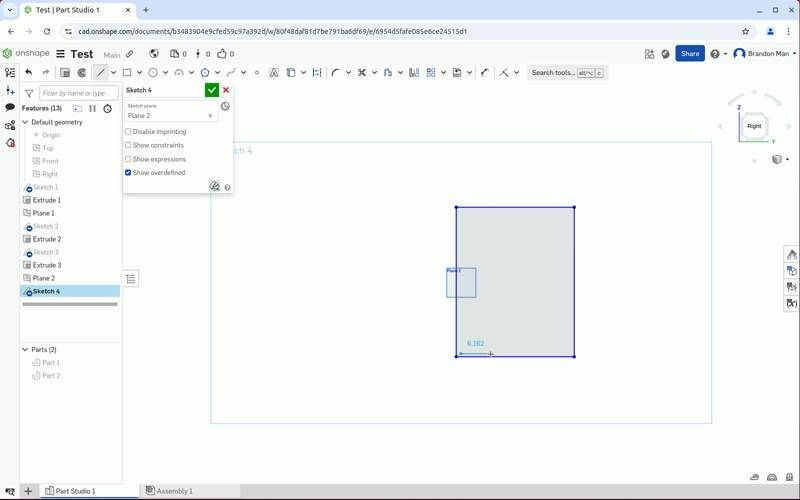
mouse_move(467, 353)
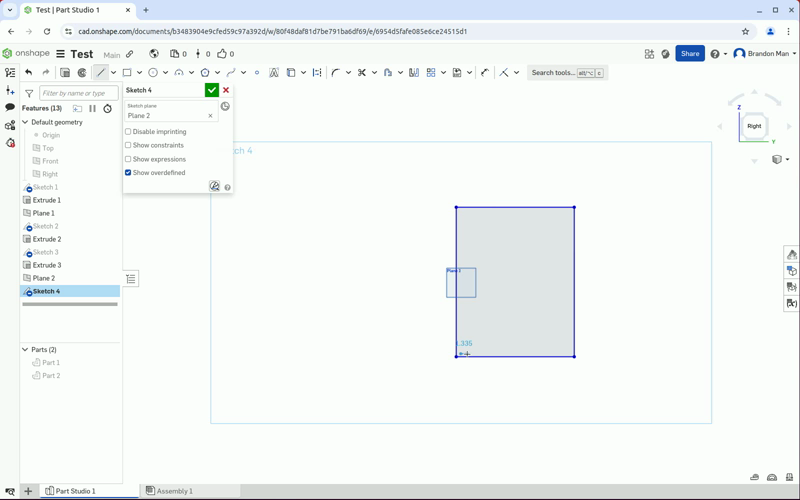
scroll(6)
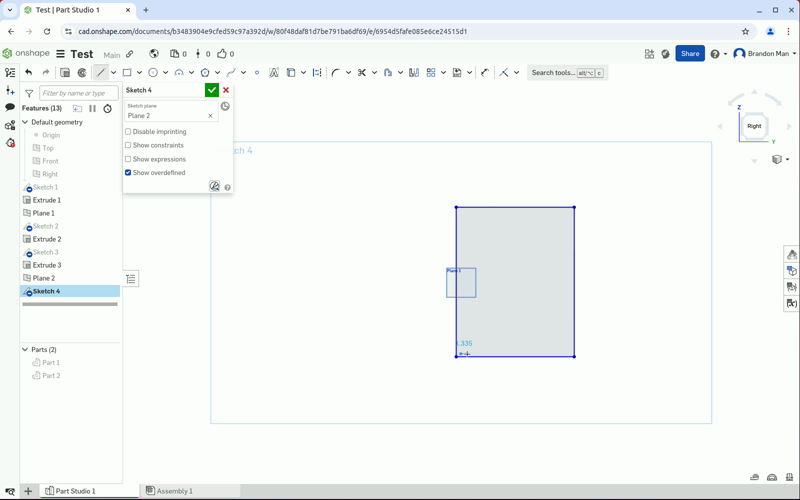
scroll(6)
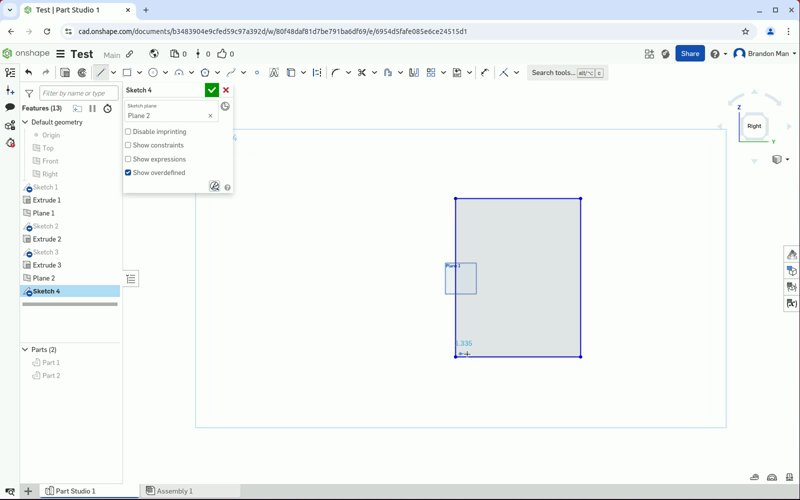
scroll(6)
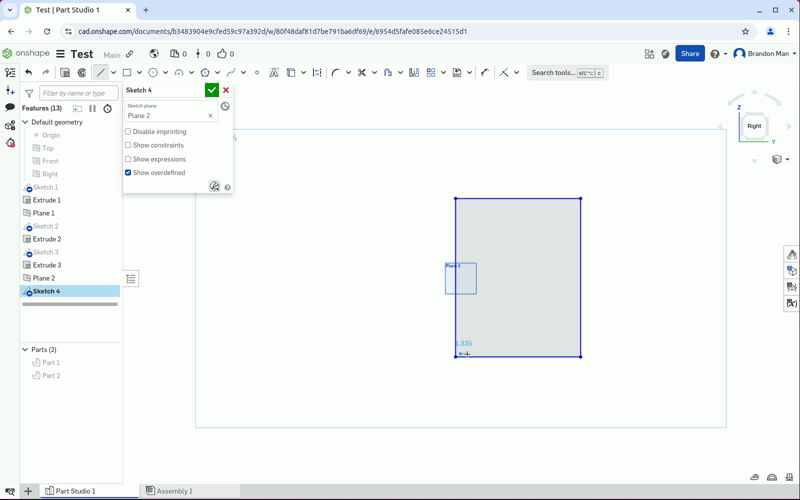
scroll(6)
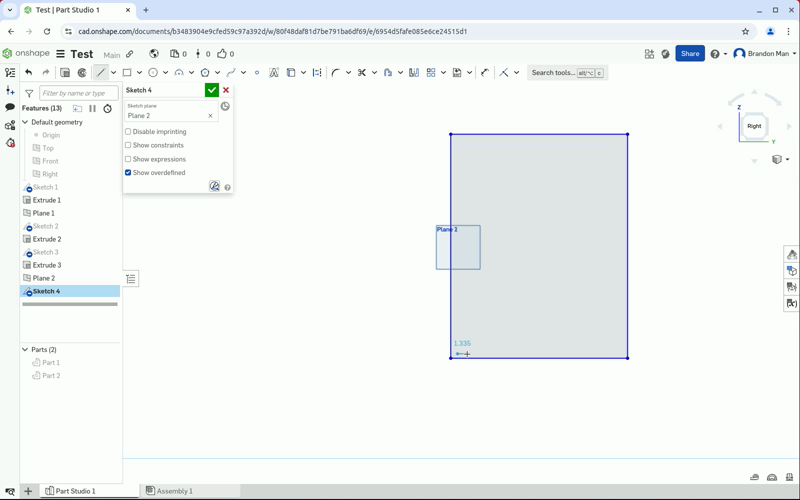
scroll(6)
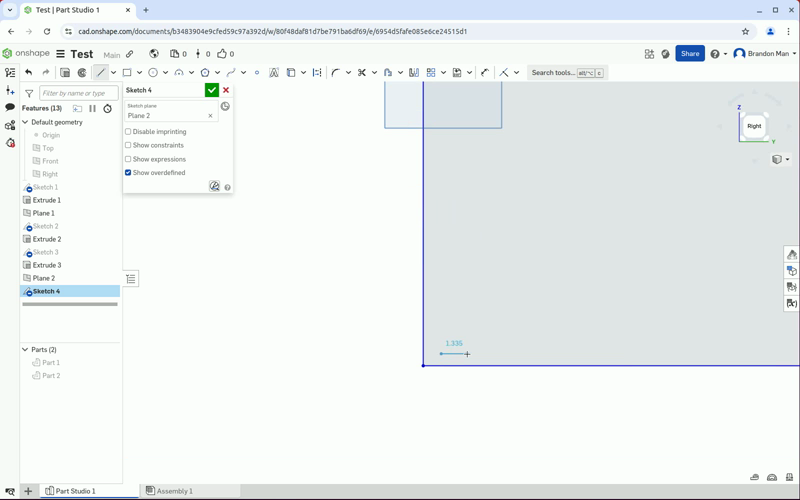
scroll(6)
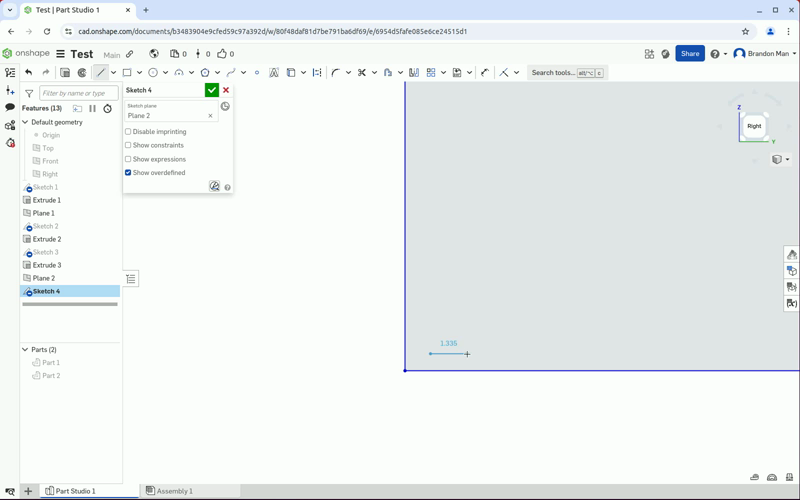
scroll(6)
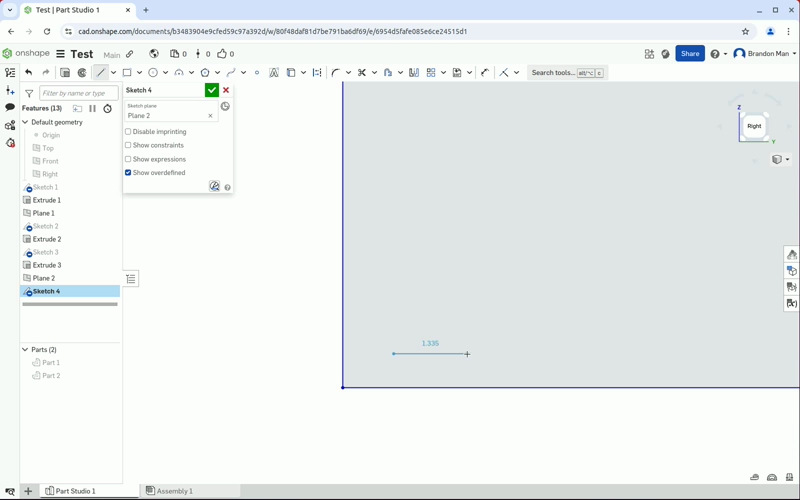
click(467, 353)
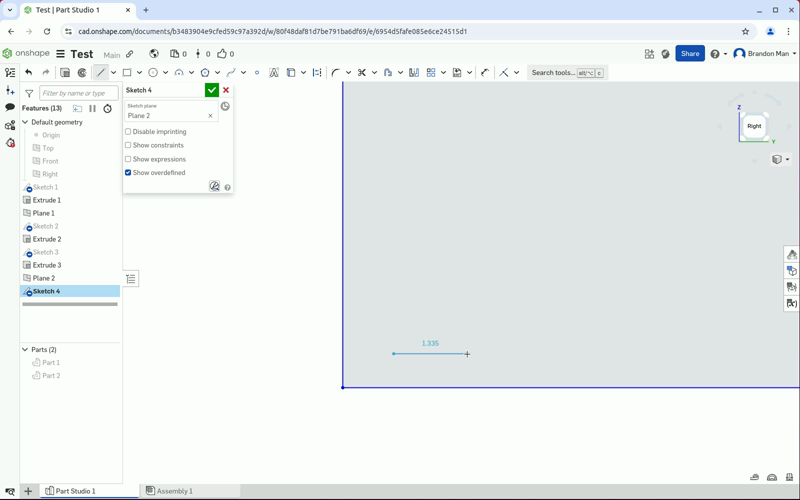
scroll(-6)
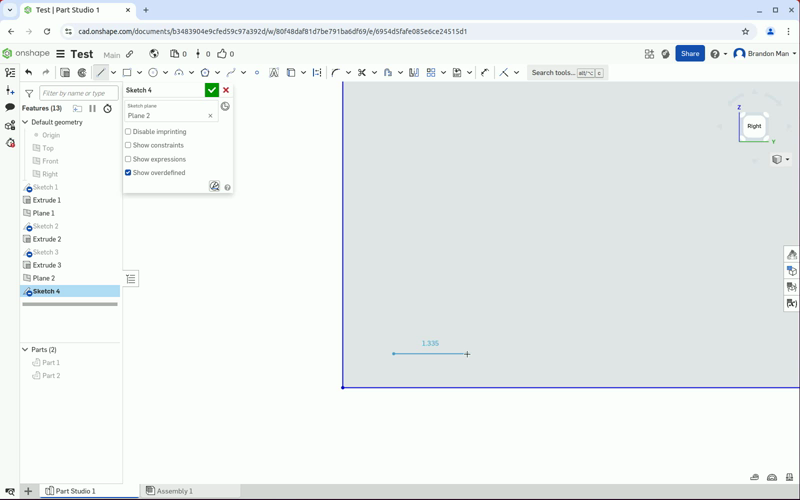
scroll(-6)
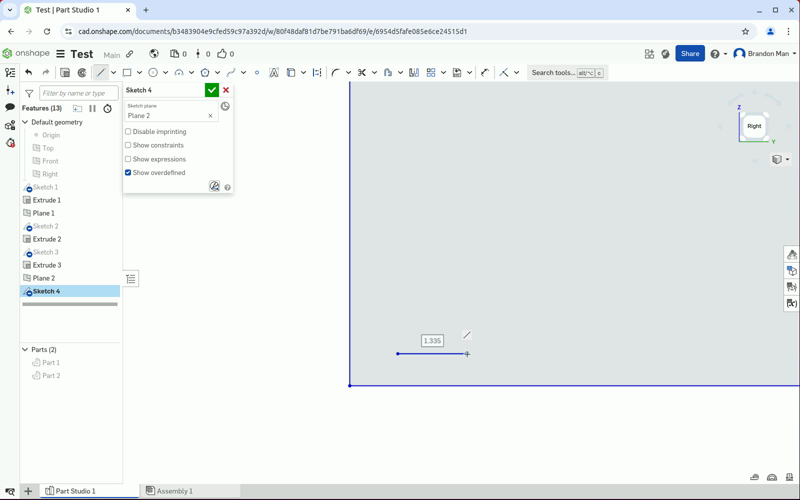
scroll(-6)
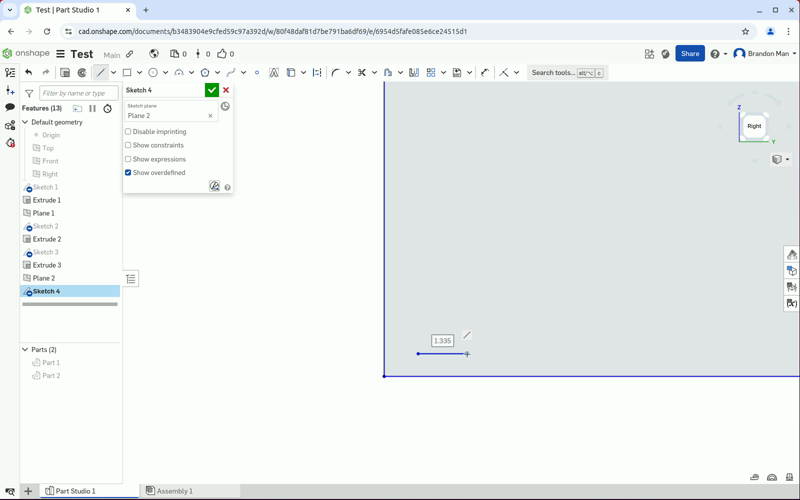
scroll(-6)
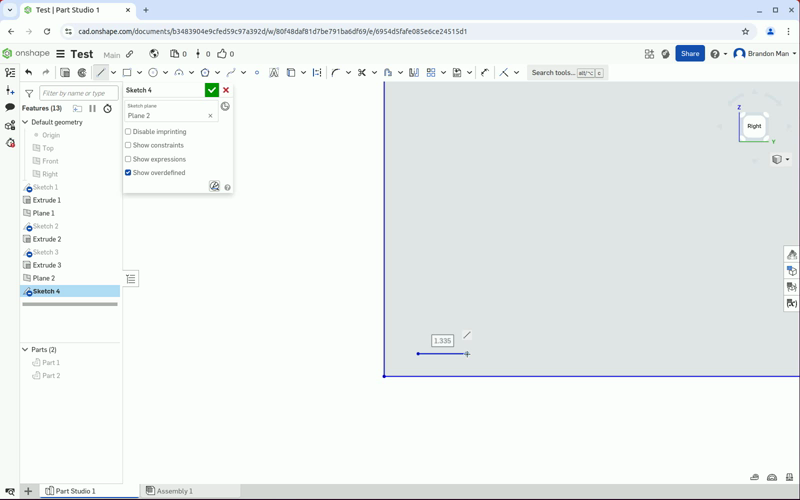
scroll(-6)
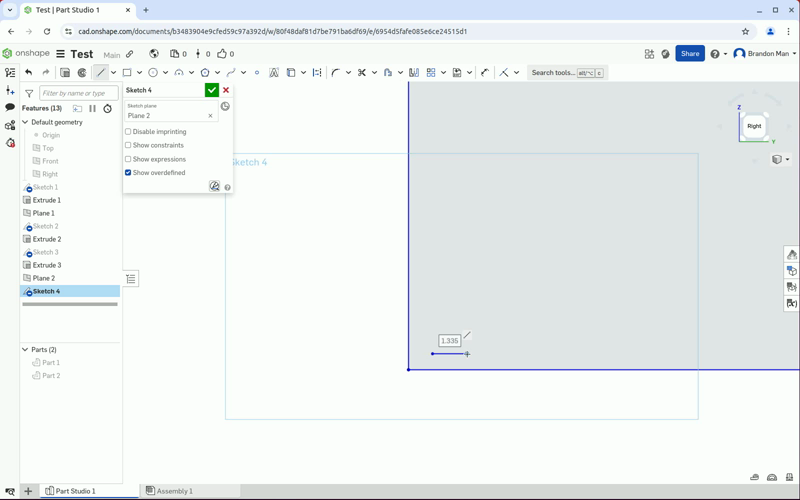
scroll(-6)
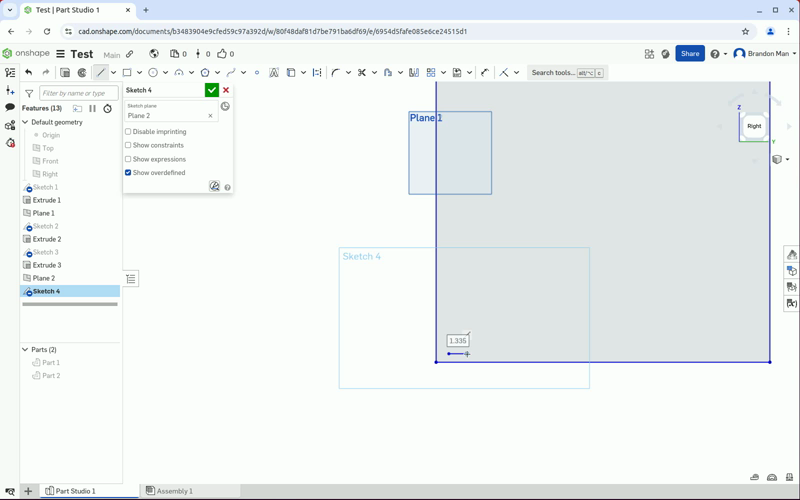
scroll(-6)
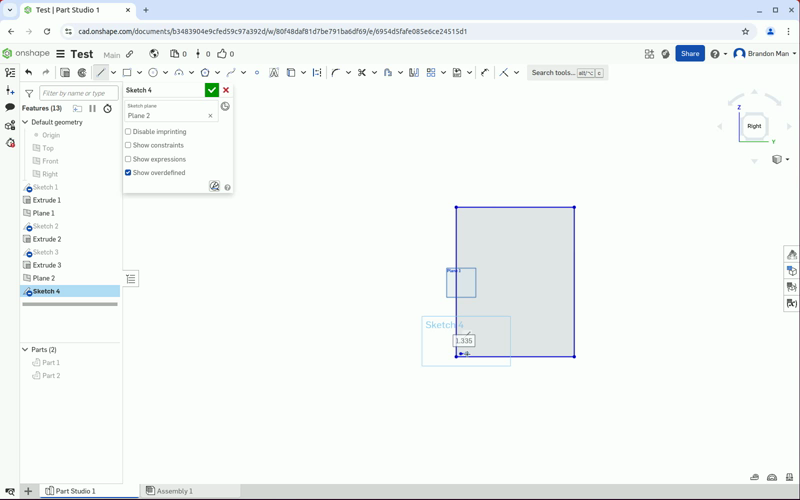
key_up(shift)
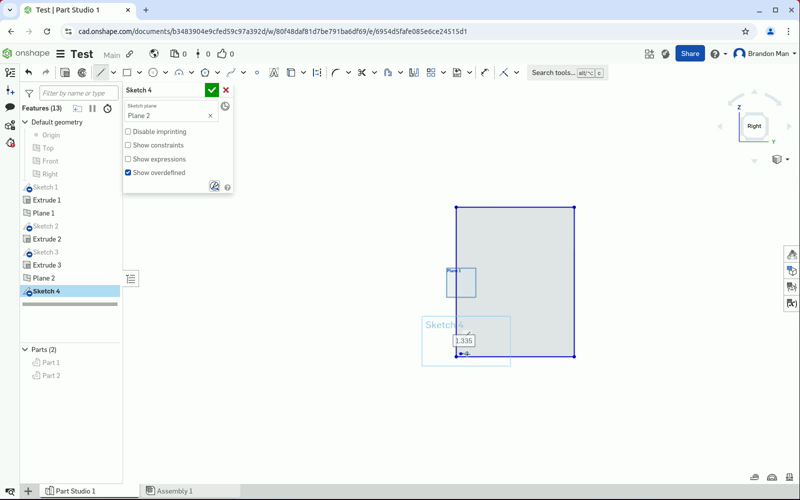
key_down(shift)
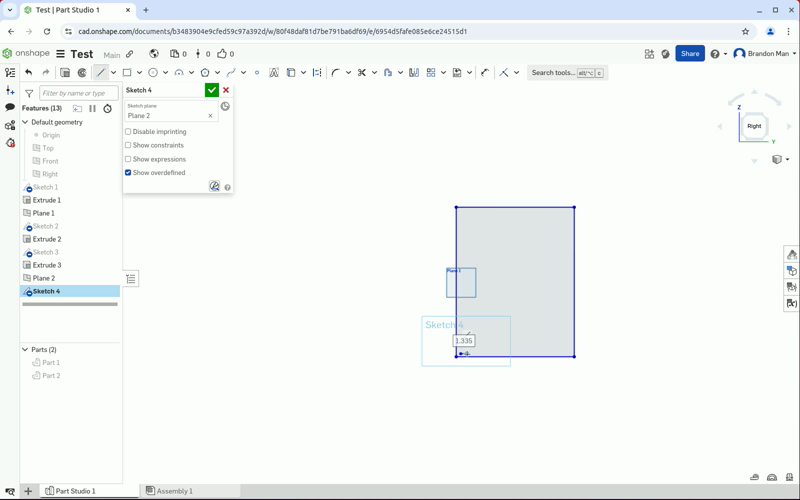
mouse_move(467, 211)
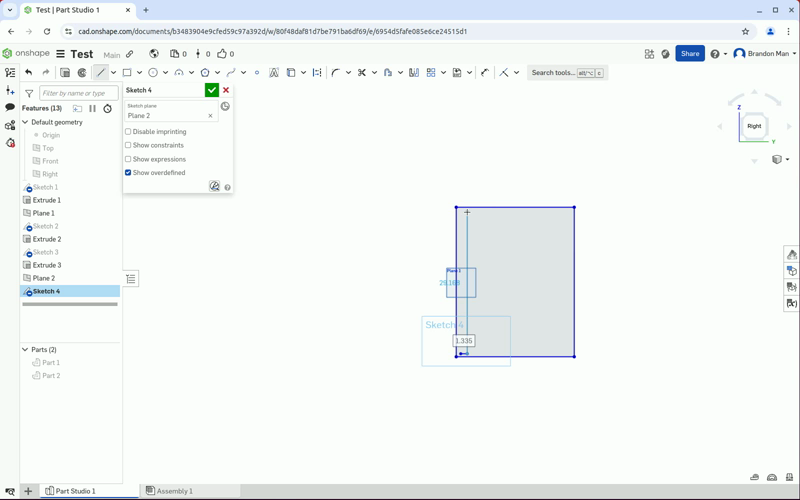
click(467, 211)
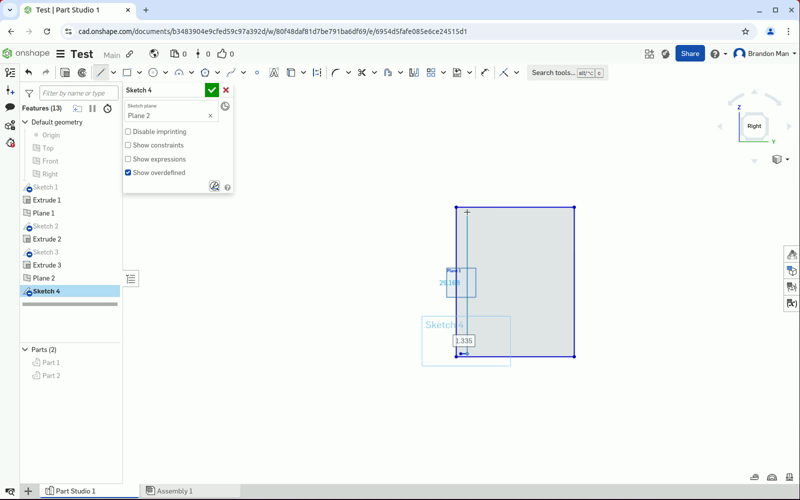
key_up(shift)
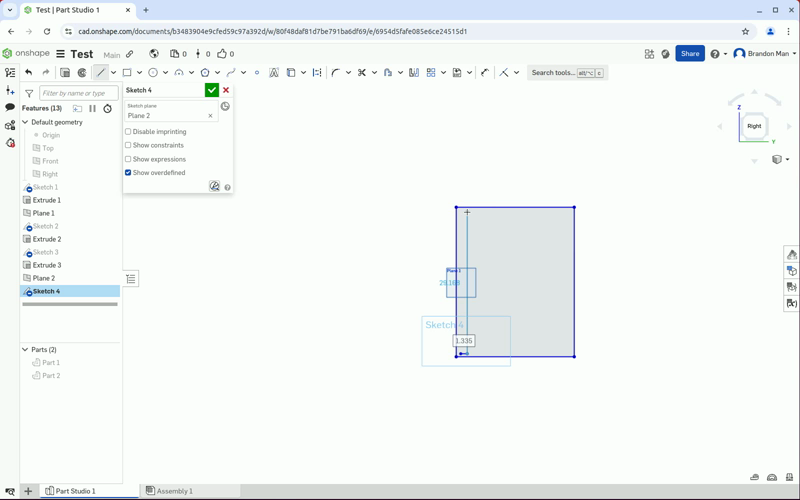
key_down(shift)
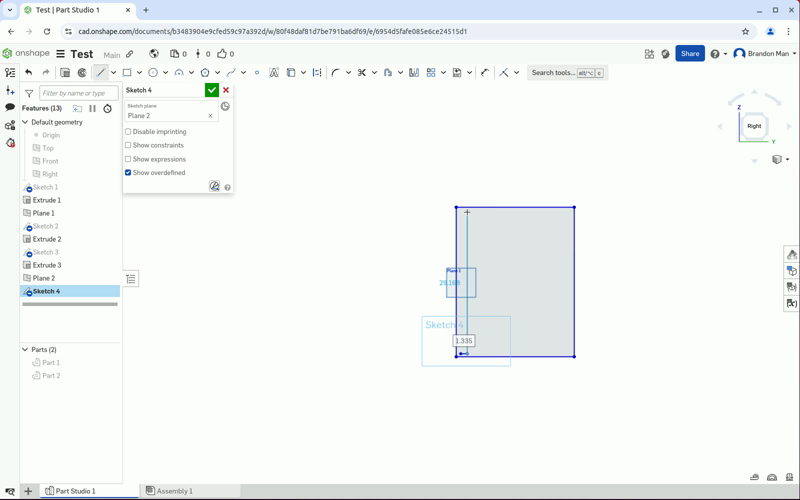
mouse_move(497, 211)
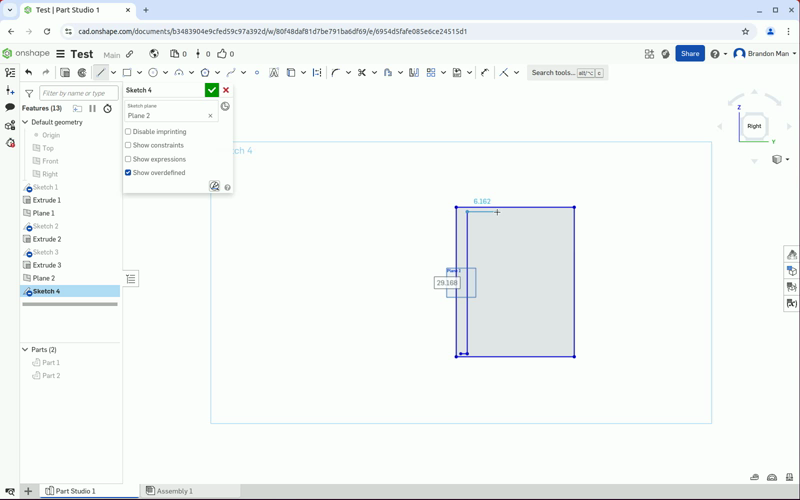
mouse_move(460, 211)
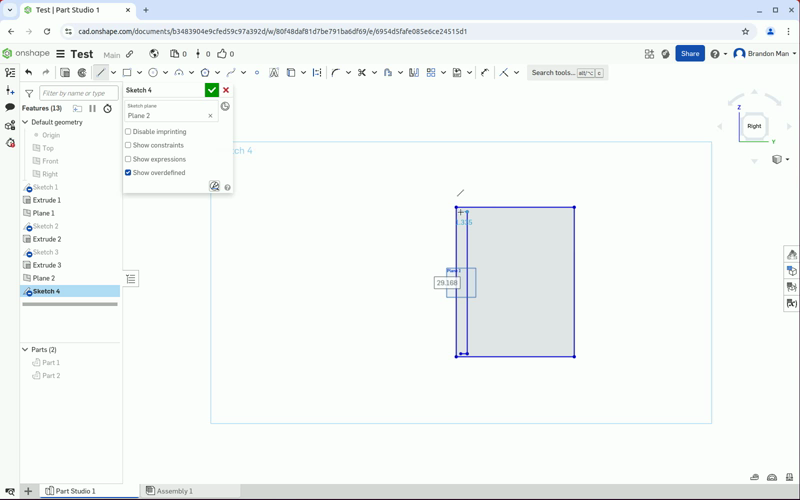
scroll(6)
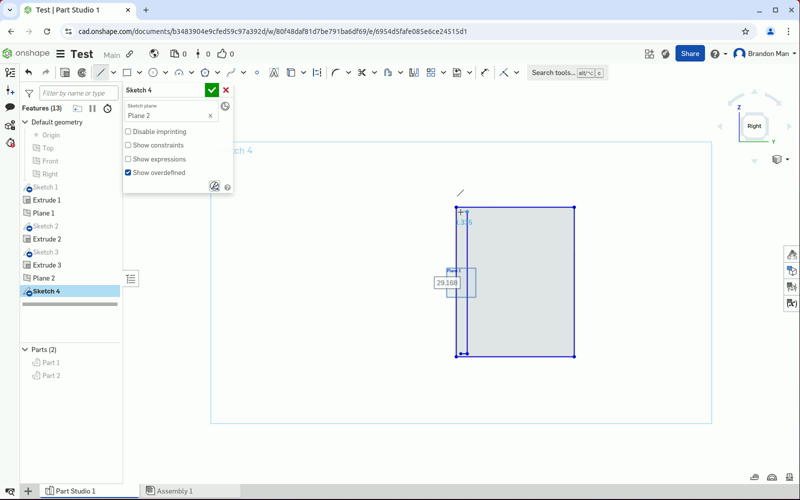
scroll(6)
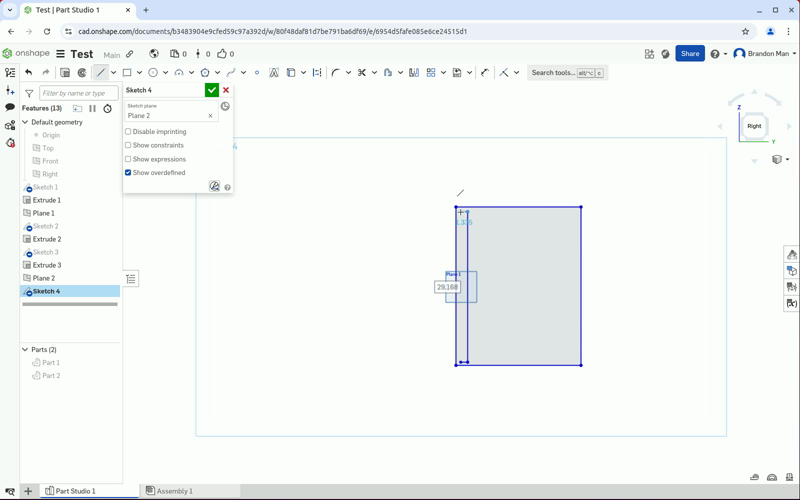
scroll(6)
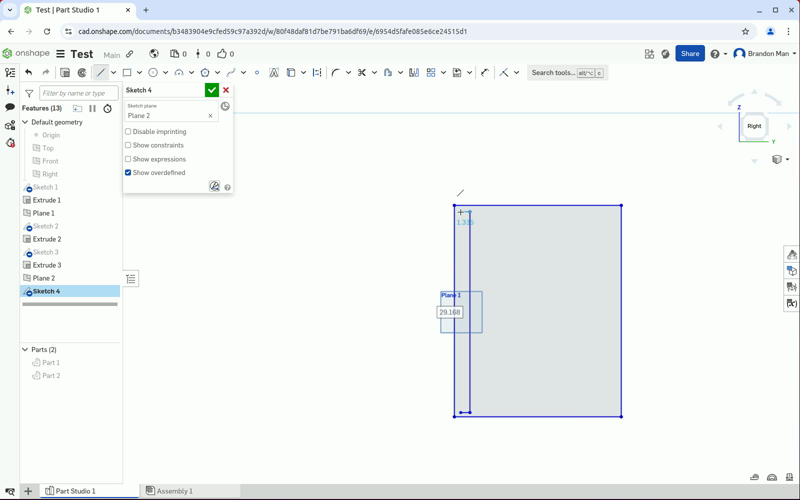
scroll(6)
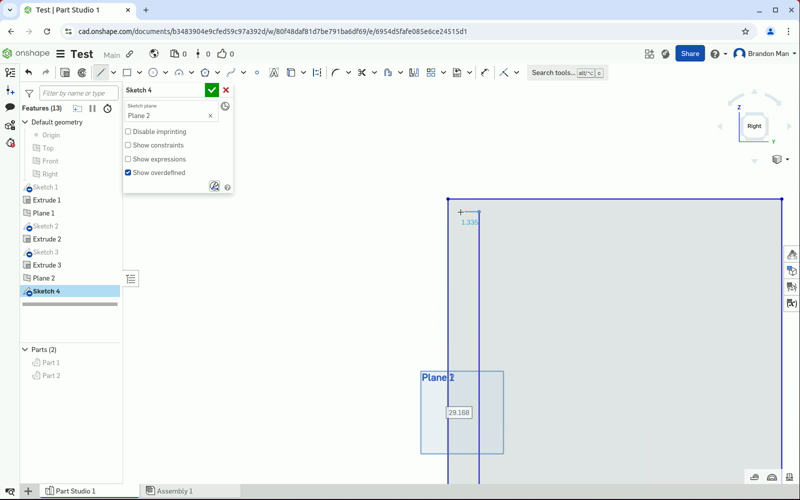
scroll(6)
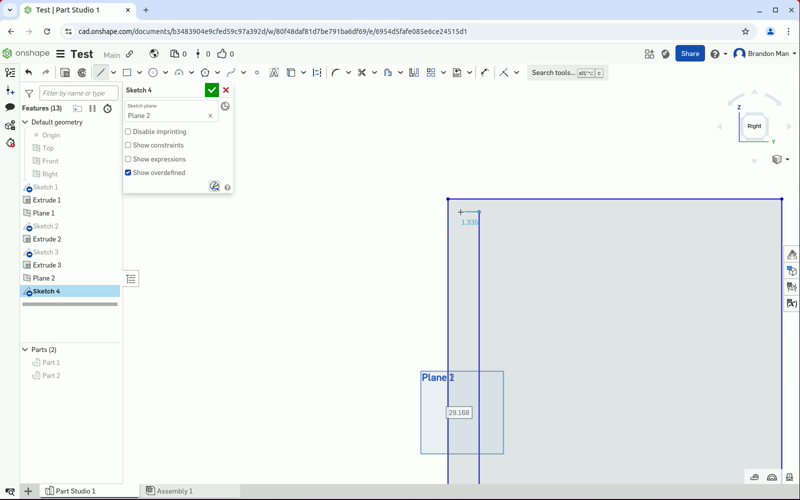
scroll(6)
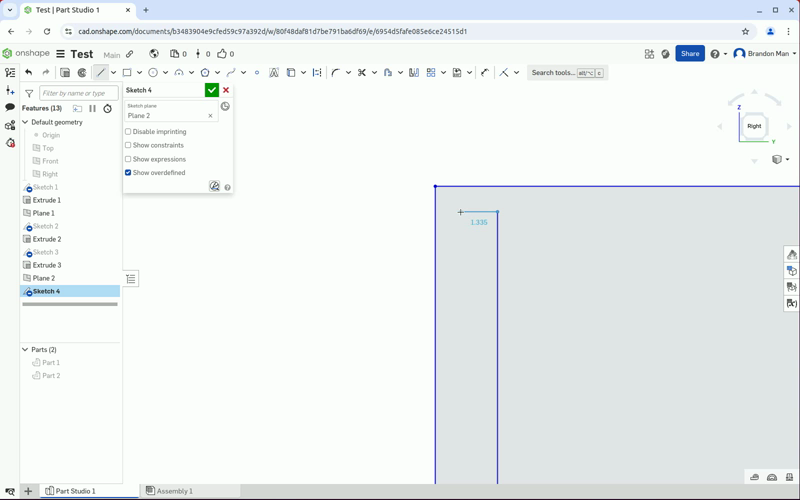
scroll(6)
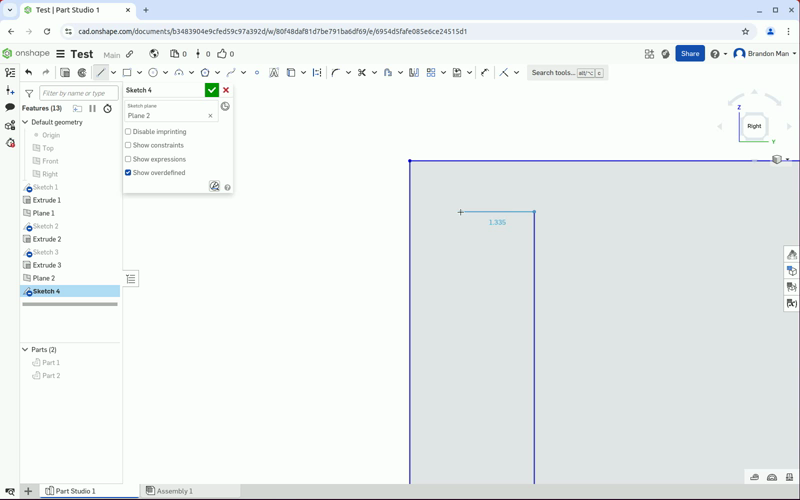
click(460, 211)
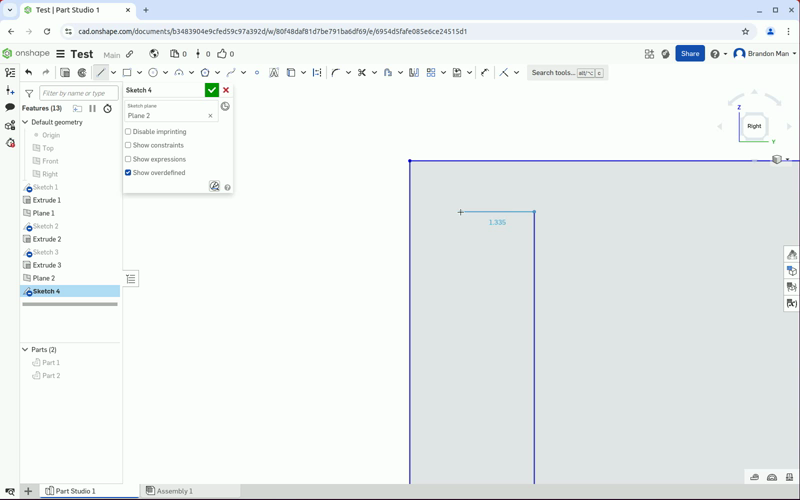
scroll(-6)
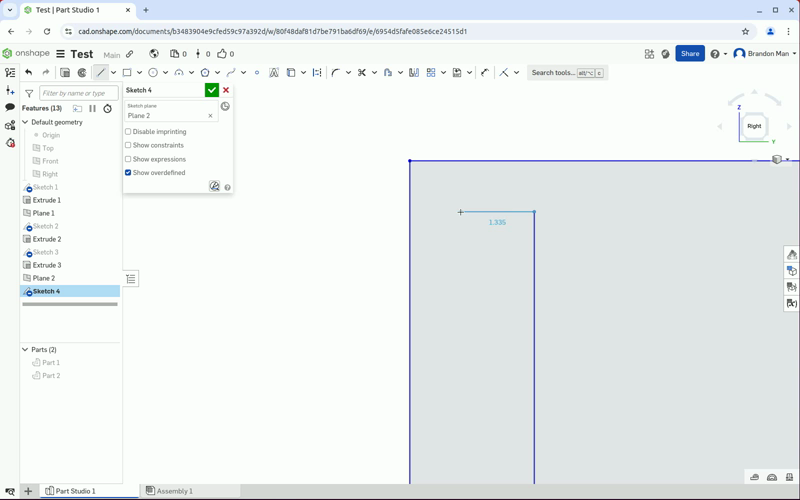
scroll(-6)
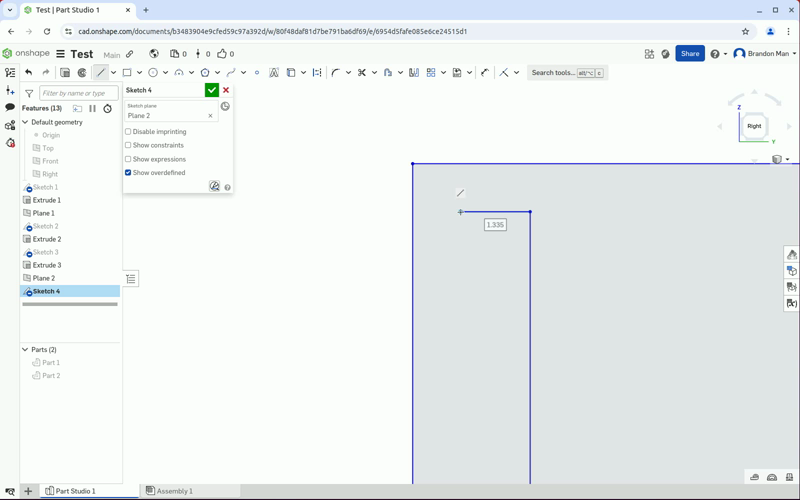
scroll(-6)
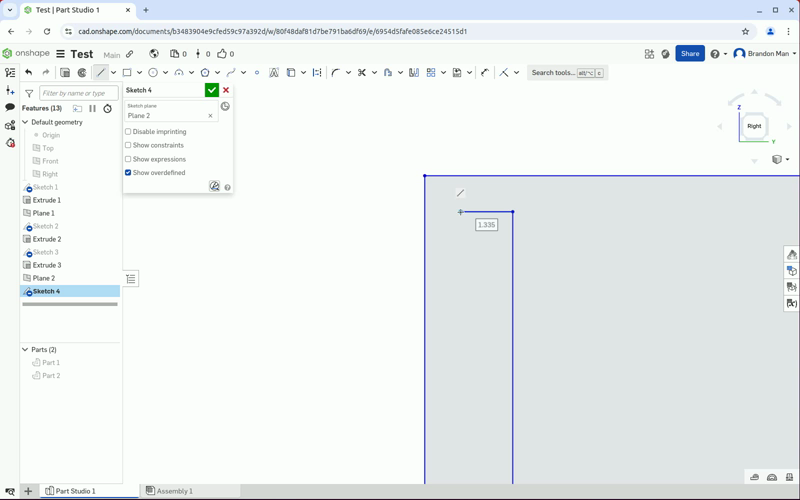
scroll(-6)
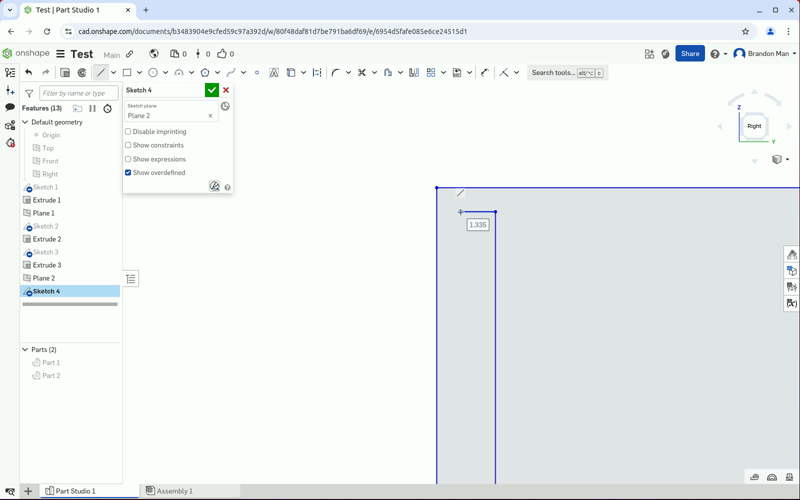
scroll(-6)
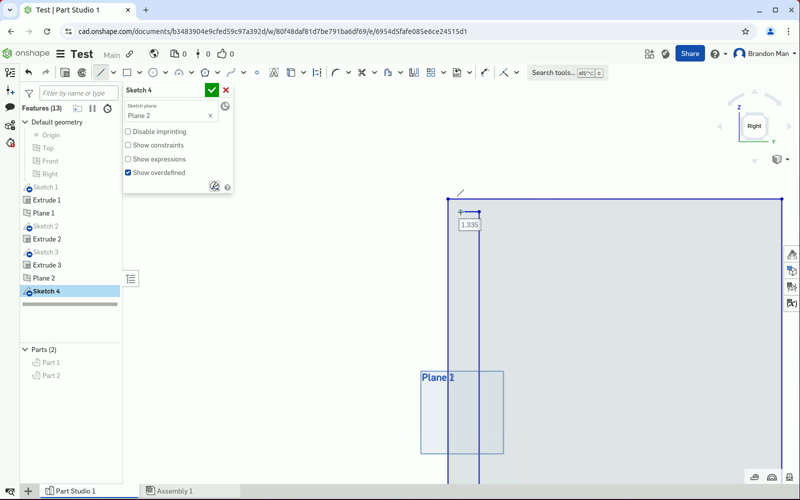
scroll(-6)
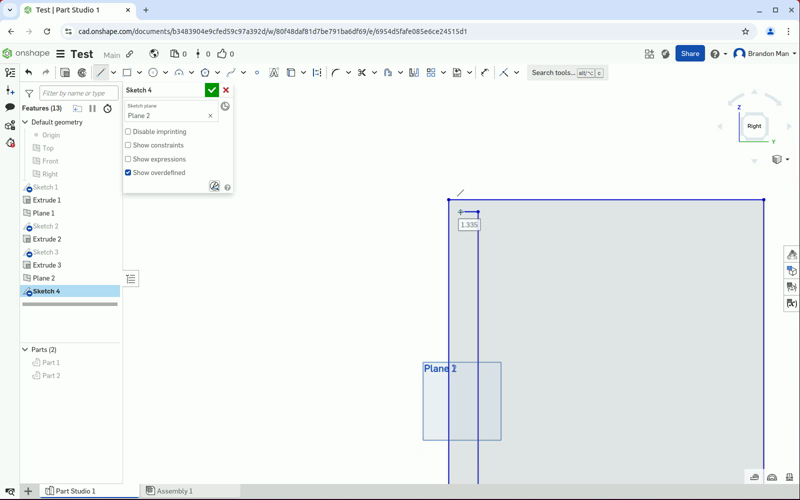
scroll(-6)
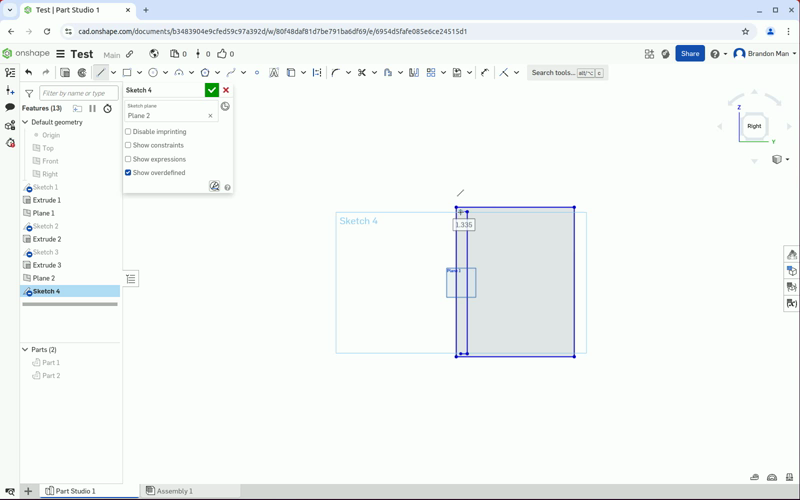
key_up(shift)
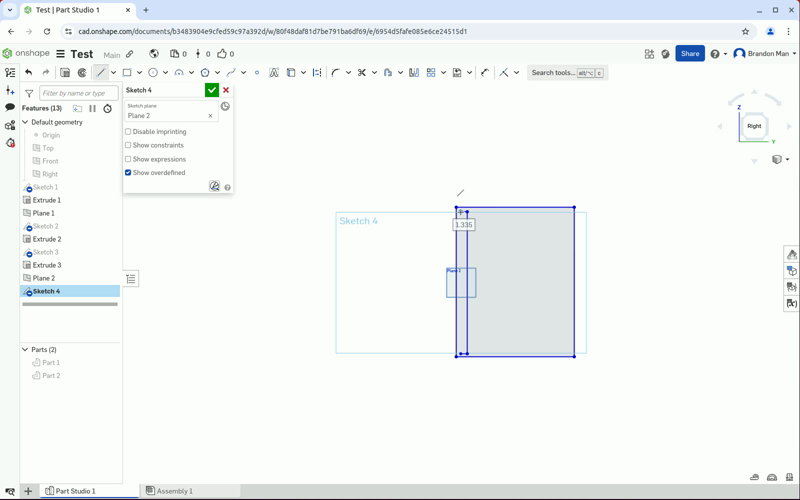
key_down(shift)
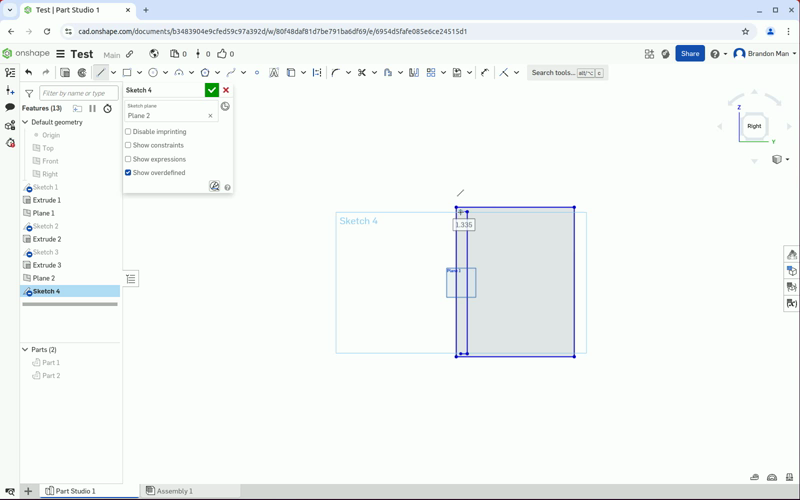
mouse_move(460, 353)
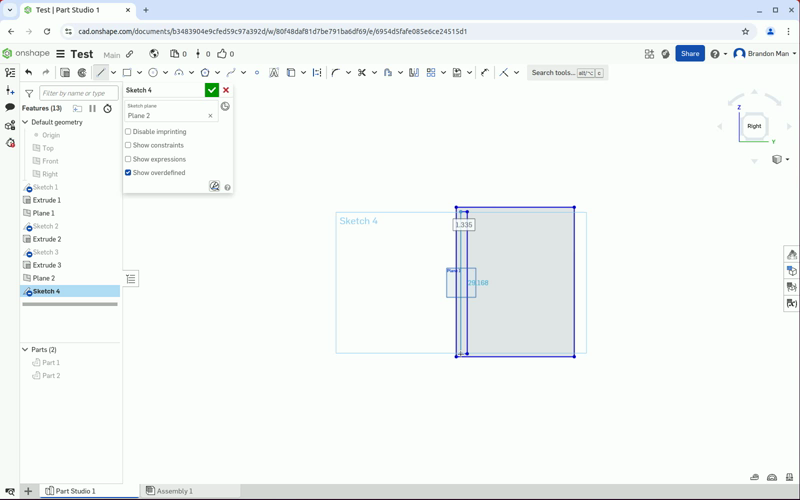
key_up(shift)
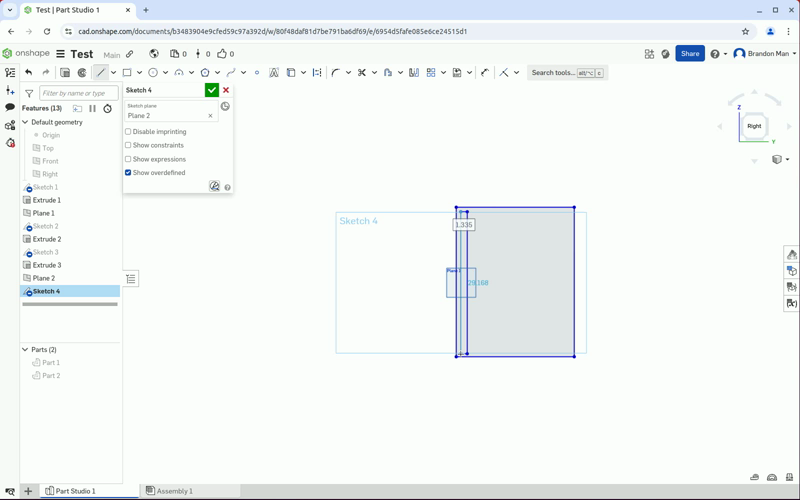
click(460, 353)
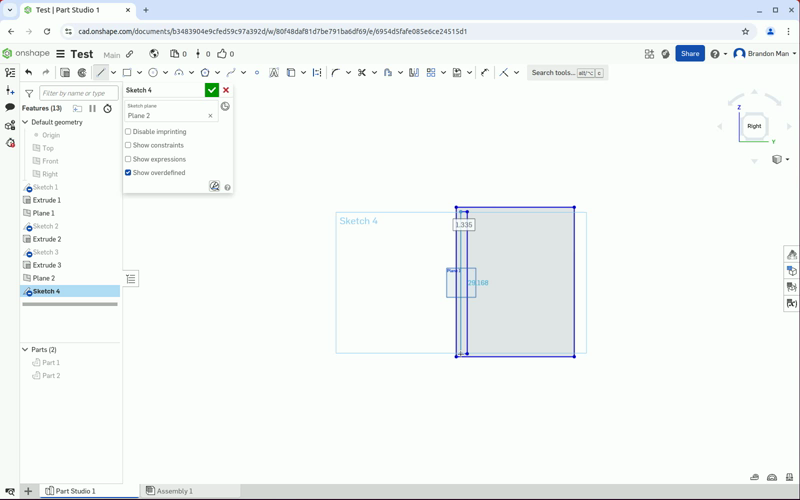
key(esc)
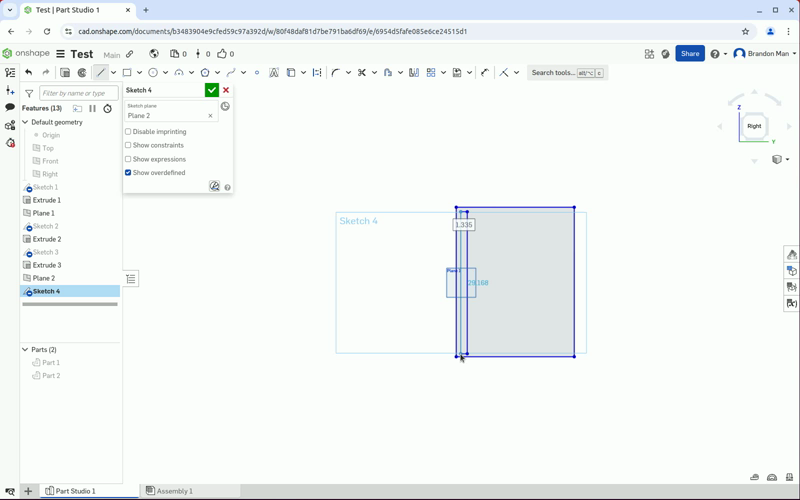
mouse_move(495, 267)
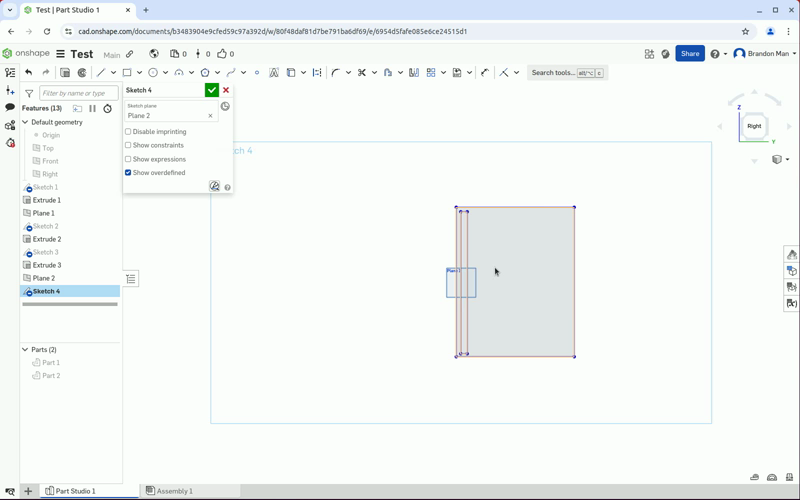
click(495, 267)
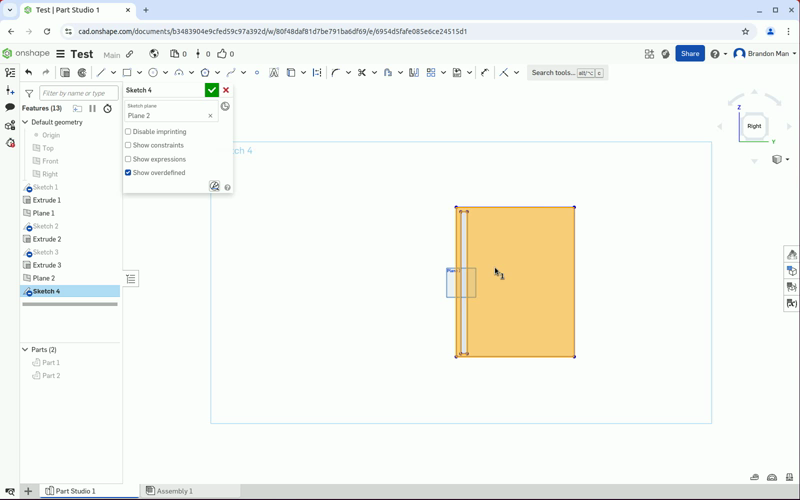
mouse_move(73, 352)
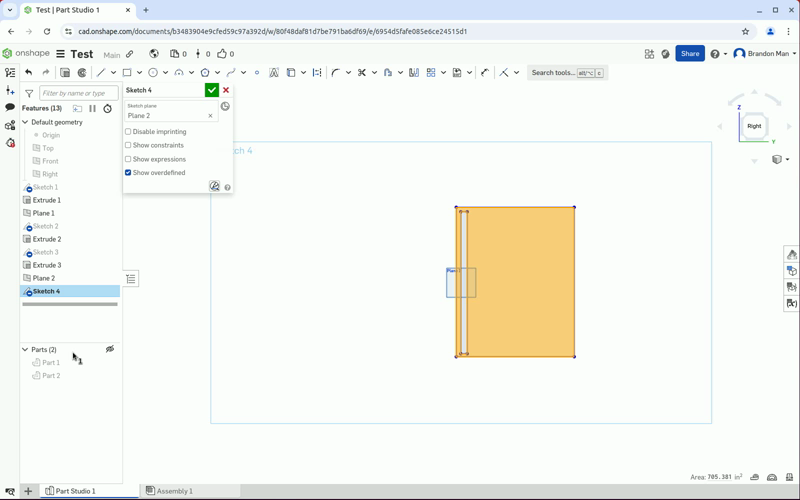
key(shift+y)
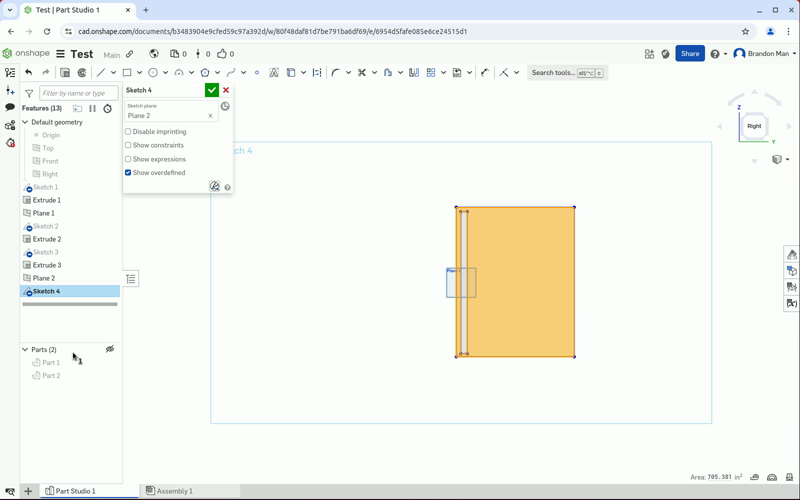
key(shift+e)
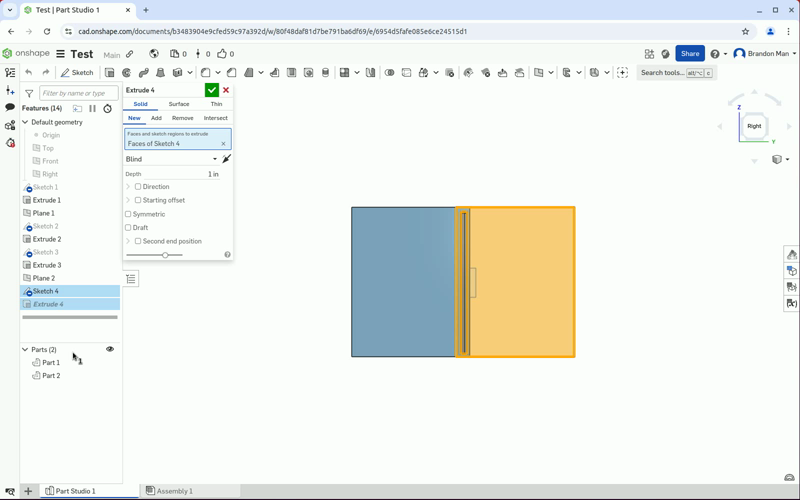
mouse_move(143, 106)
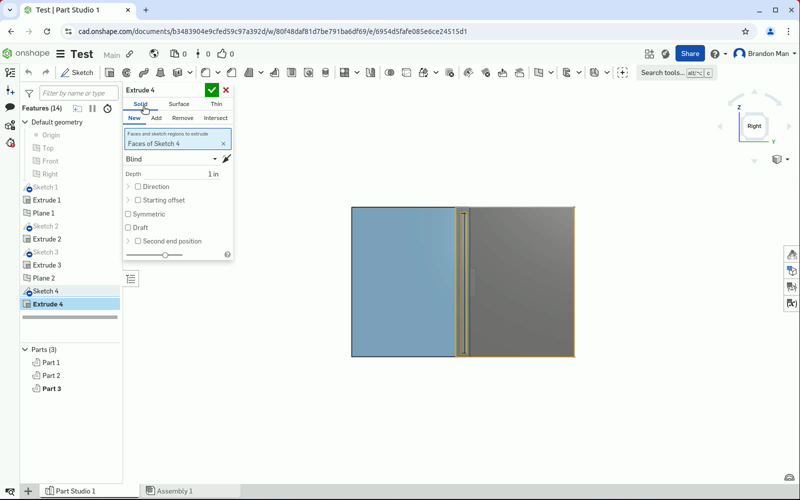
click(143, 106)
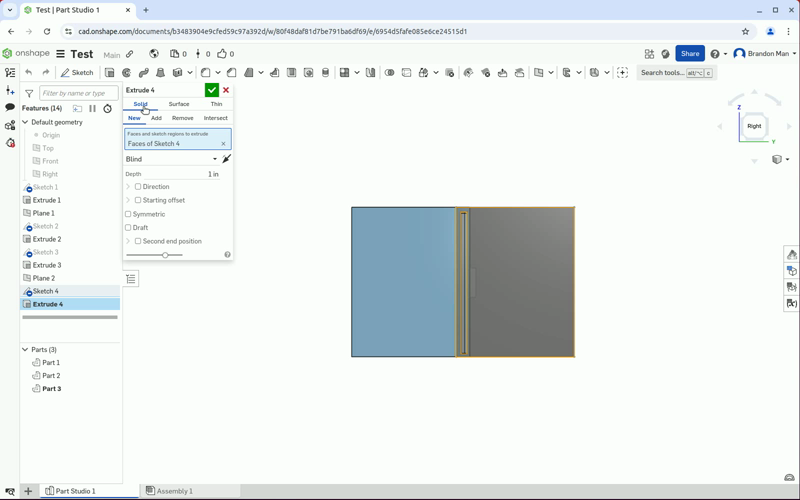
mouse_move(137, 120)
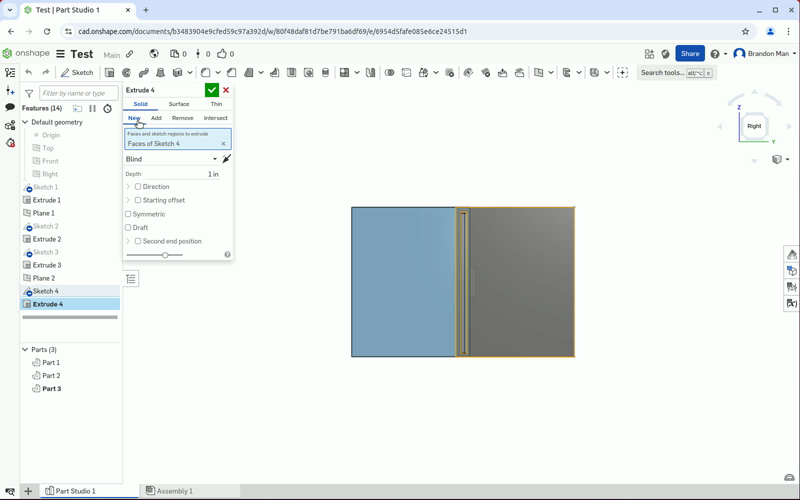
click(137, 120)
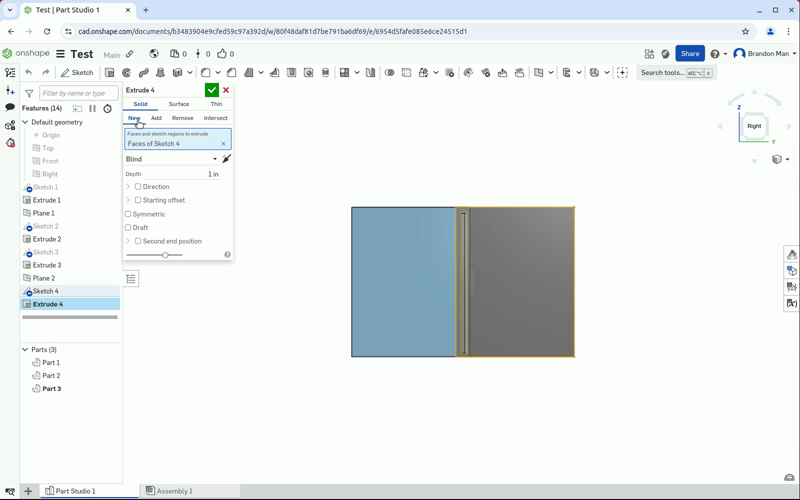
key(tab, 4)
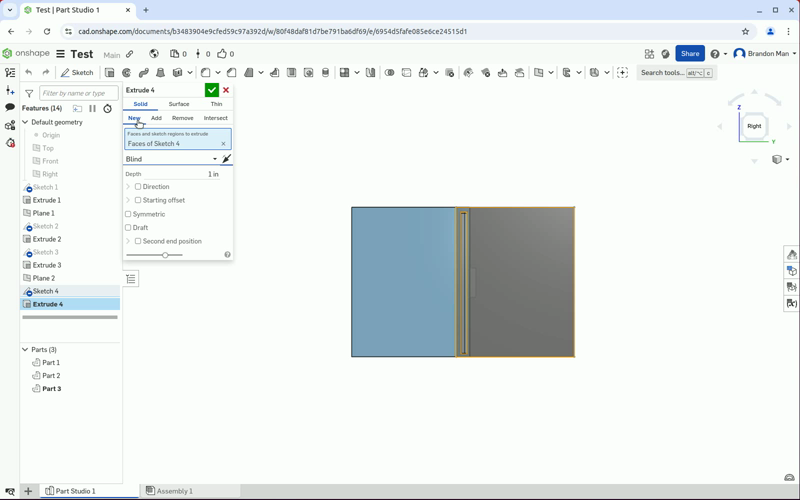
text(1.444)
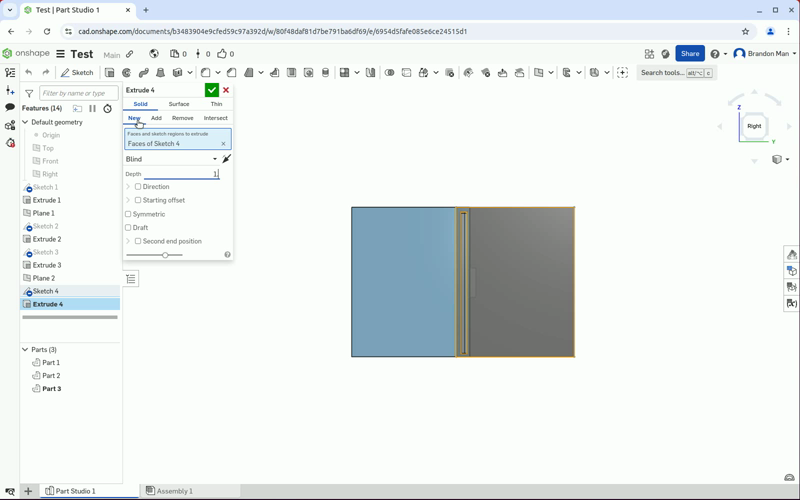
key(tab, 3)
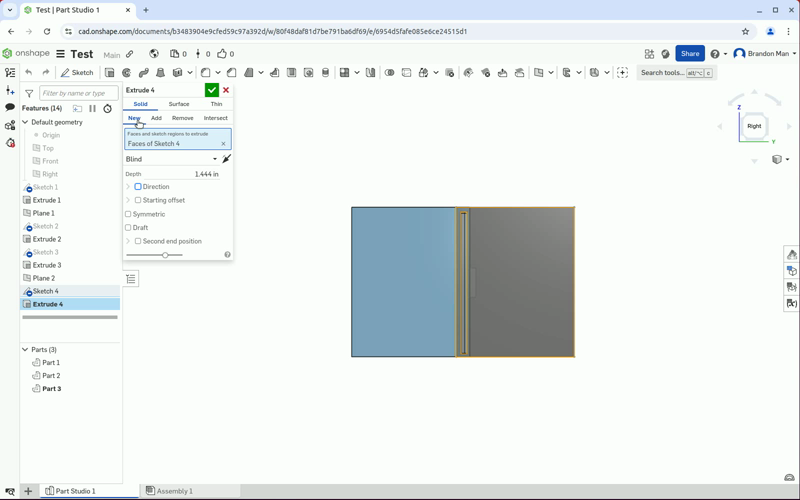
key(tab, 2)
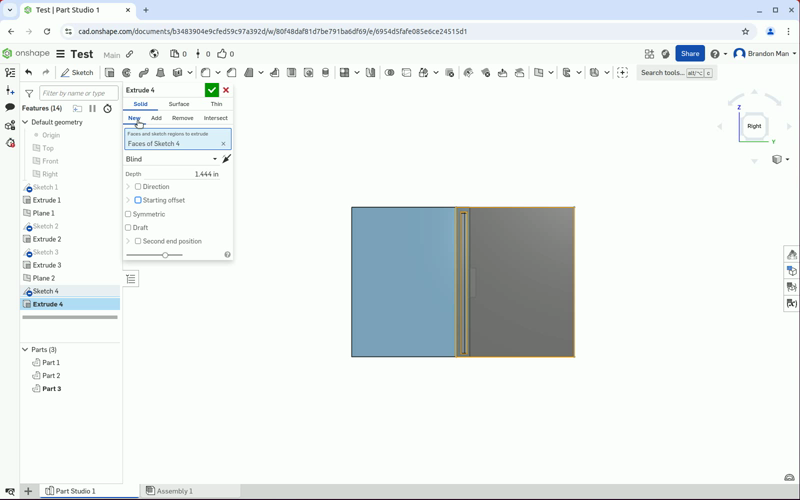
key(space)
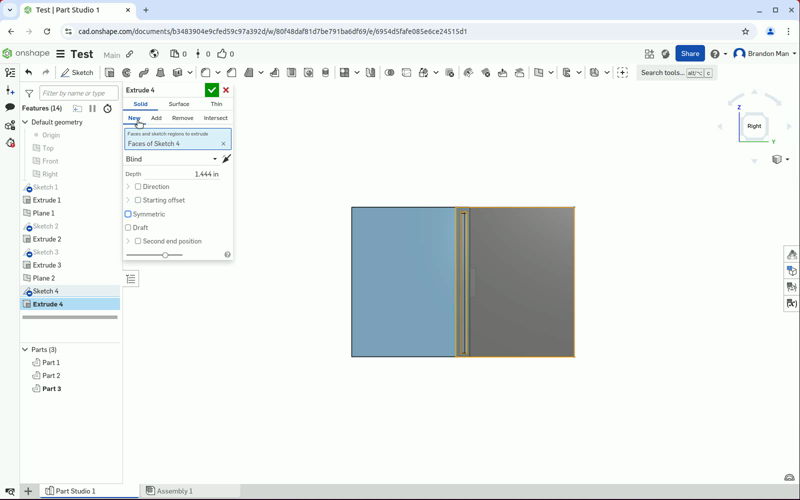
key(tab, 3)
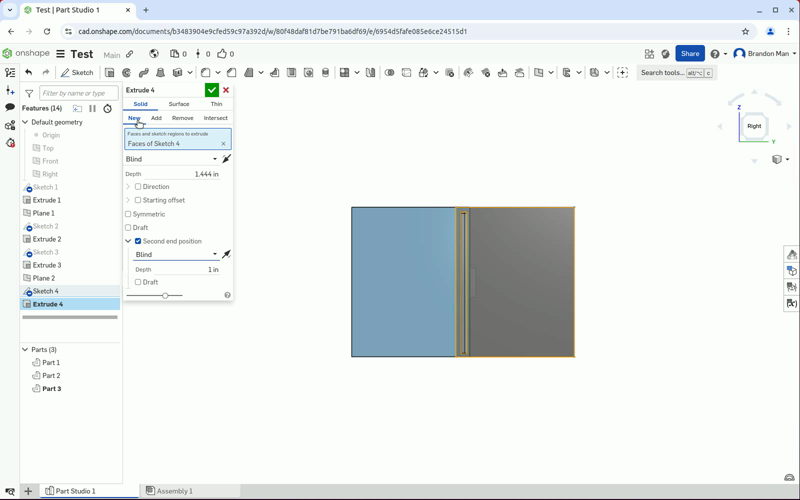
text(0.241)
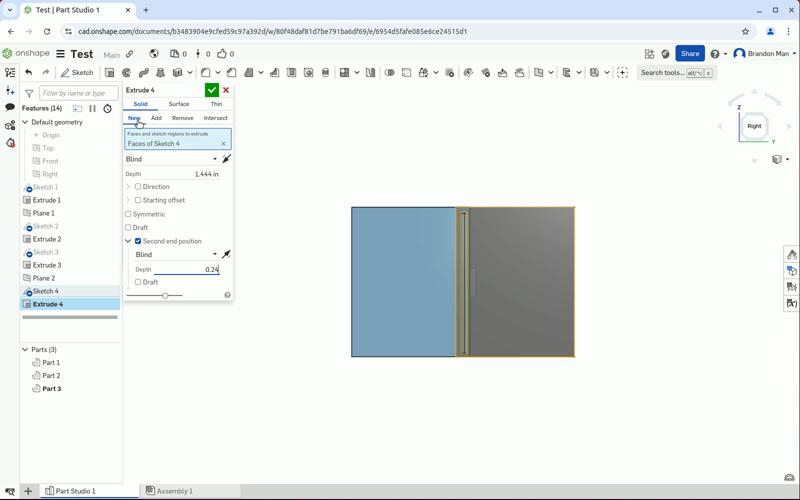
key(enter)
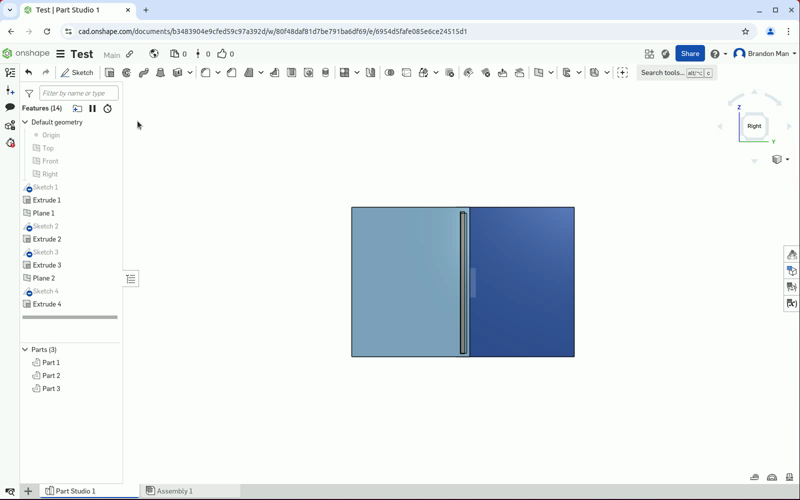
key(shift+h)
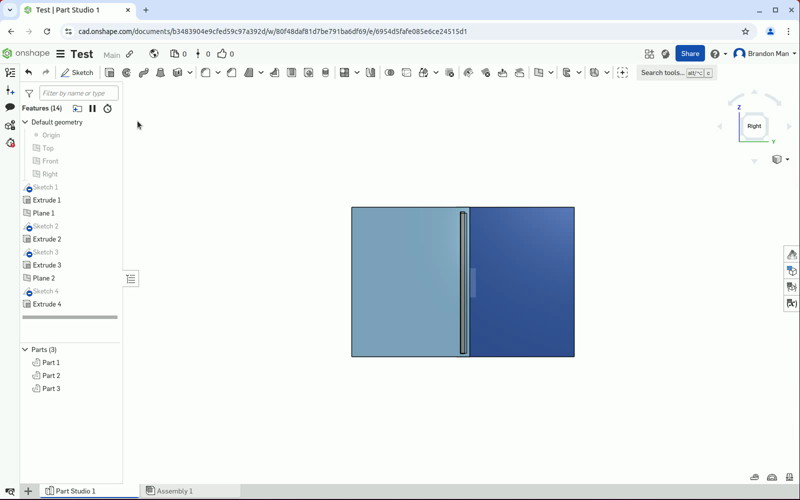
key(shift+h)
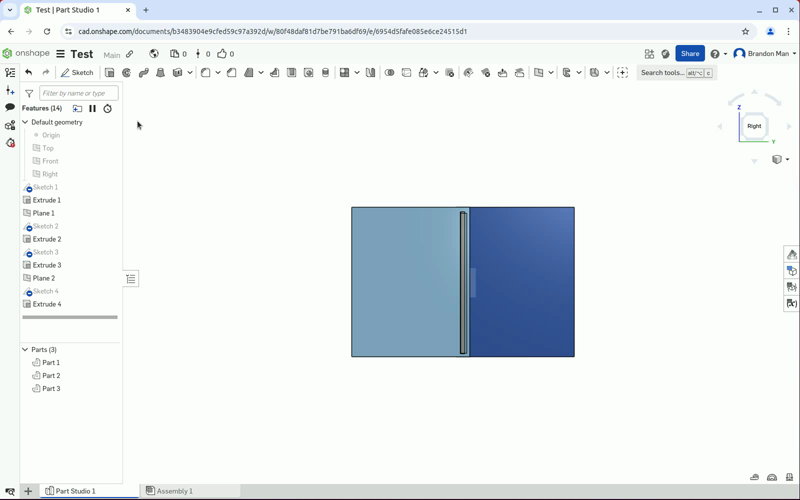
mouse_move(73, 189)
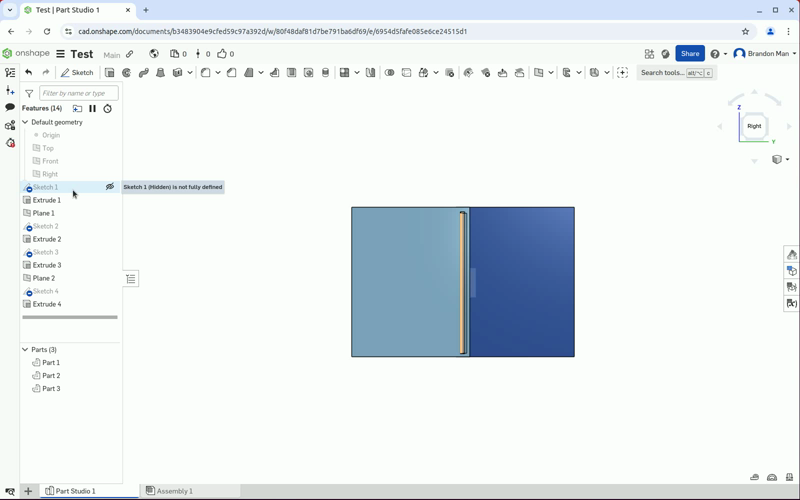
click(73, 189)
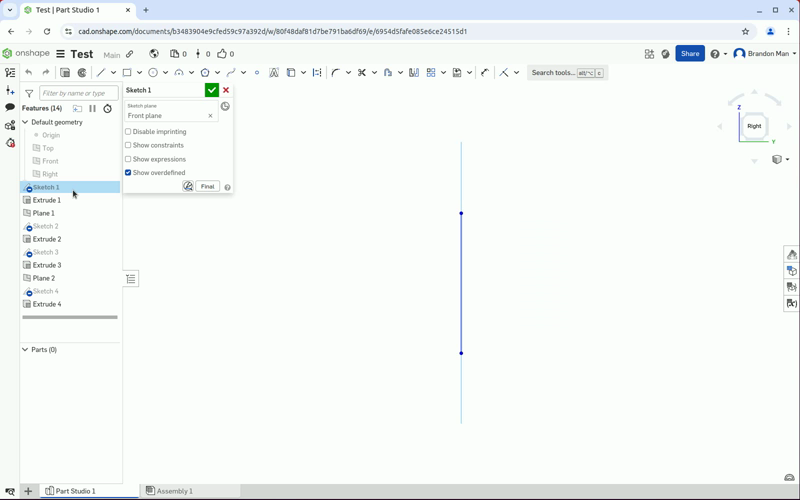
mouse_move(229, 92)
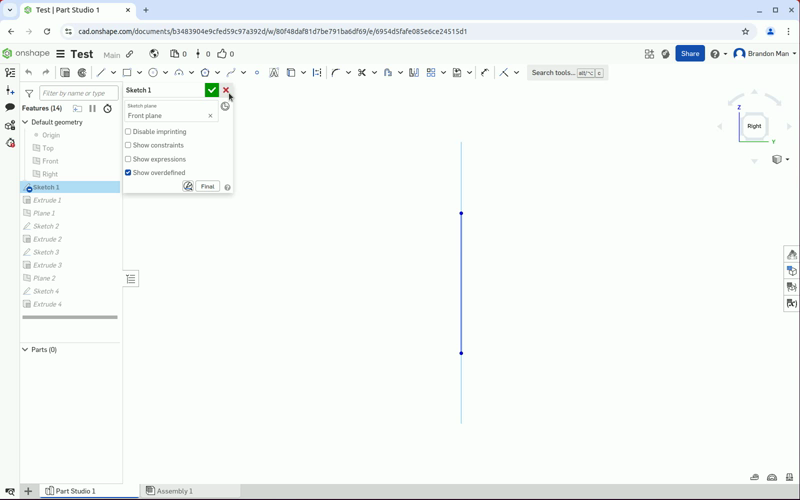
click(229, 92)
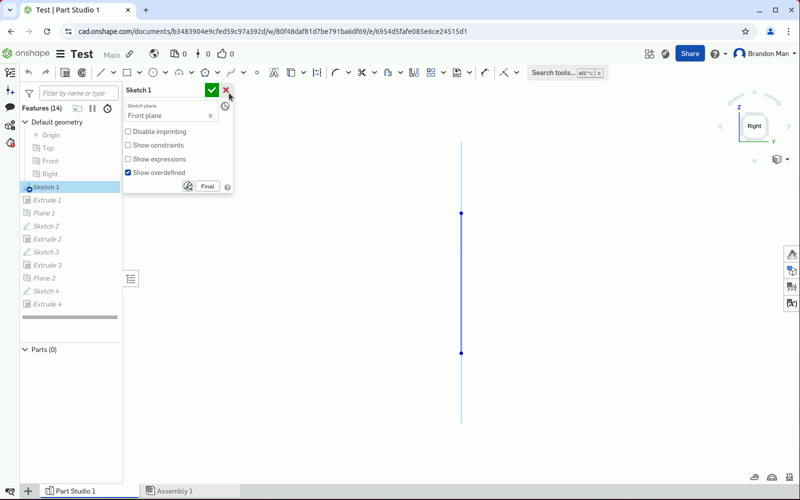
key(shift+s)
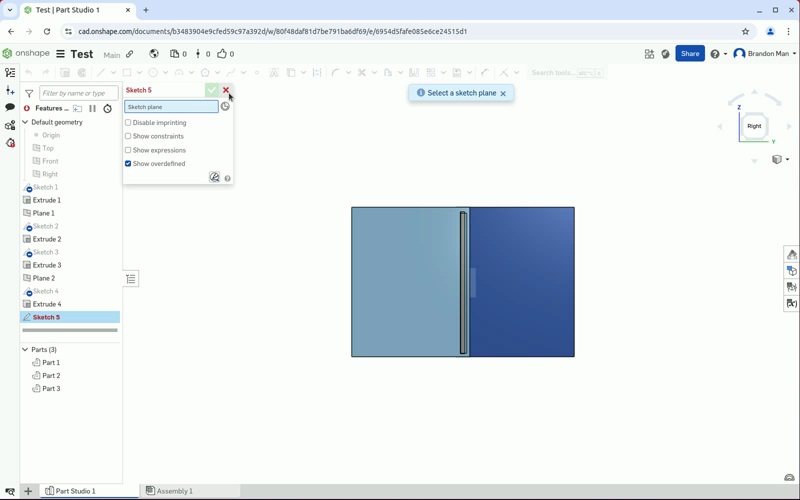
mouse_move(73, 280)
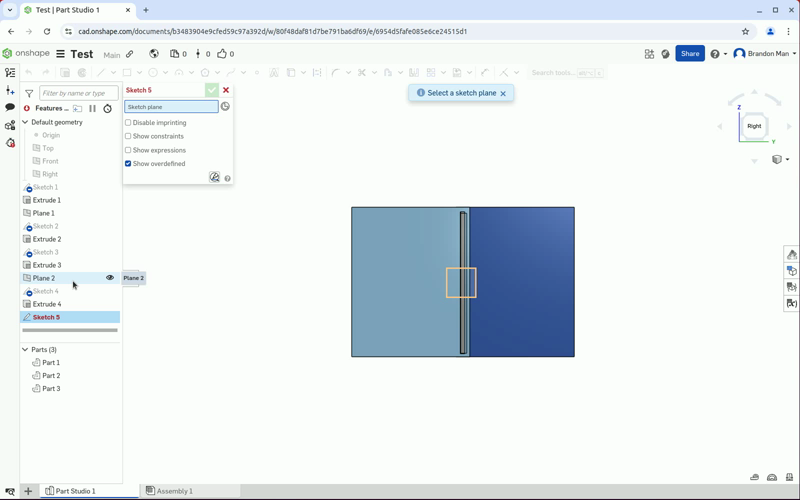
click(73, 280)
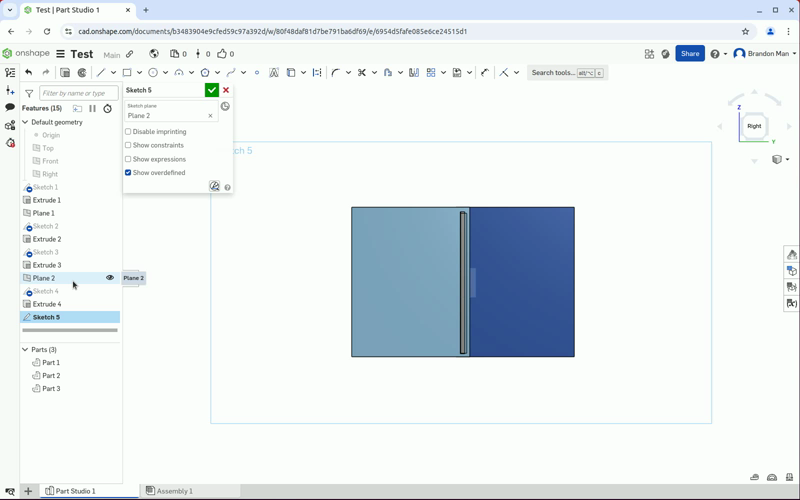
mouse_move(73, 352)
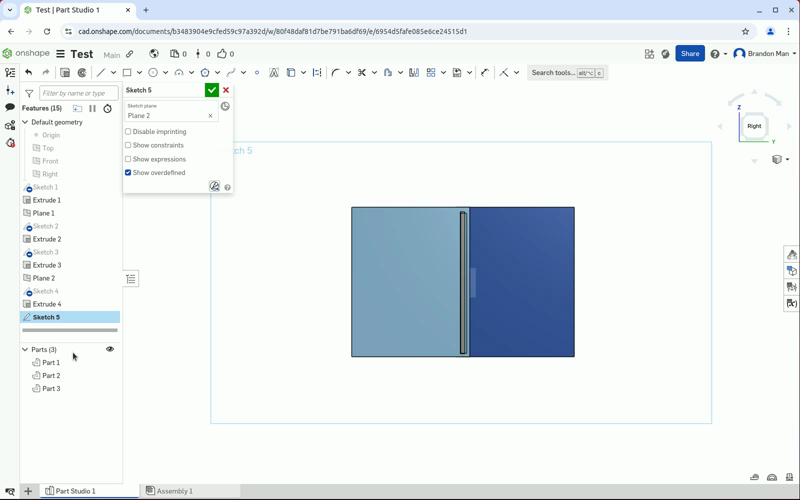
key(y)
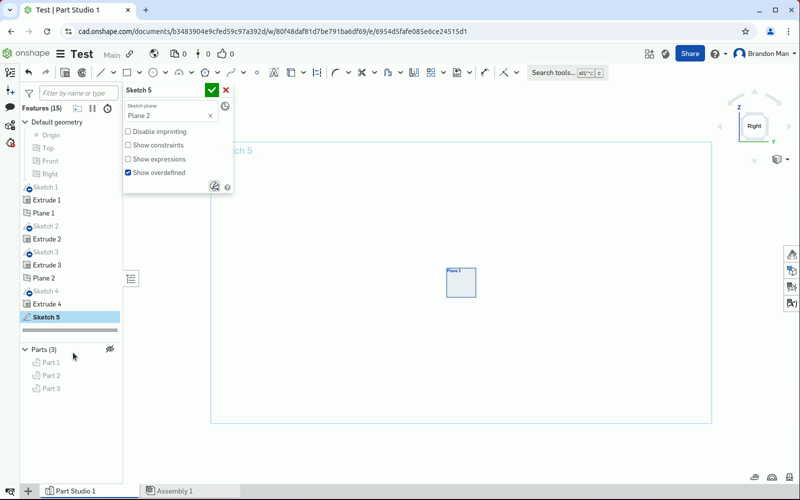
key(l)
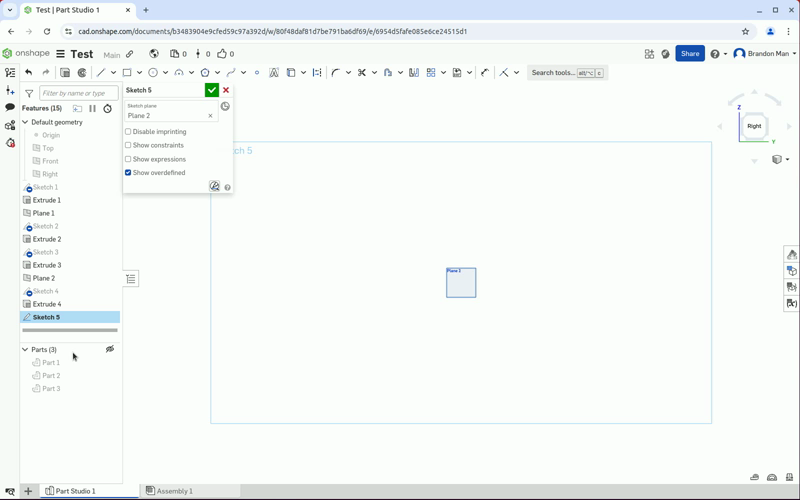
key_down(shift)
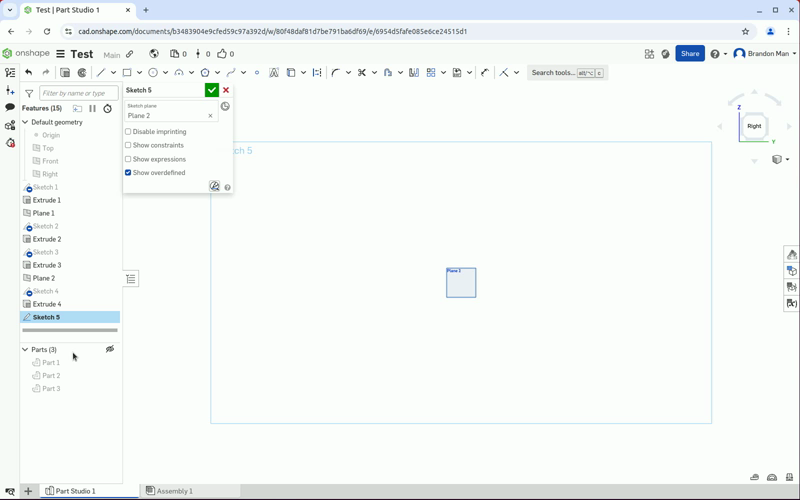
mouse_move(460, 353)
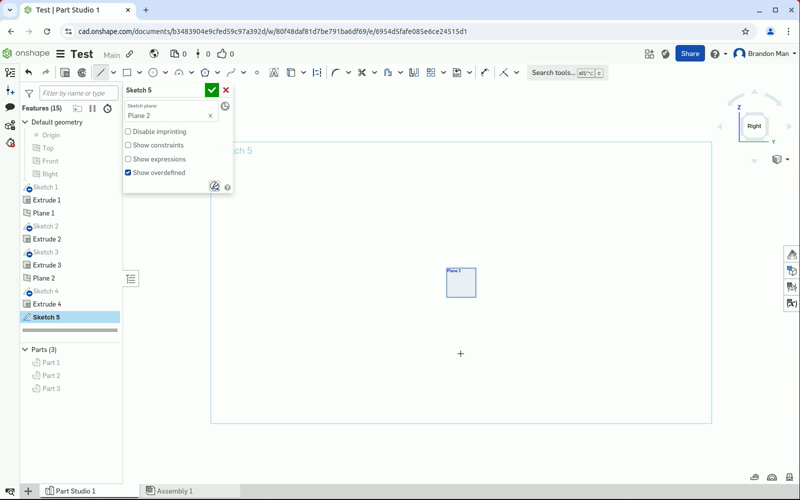
click(460, 353)
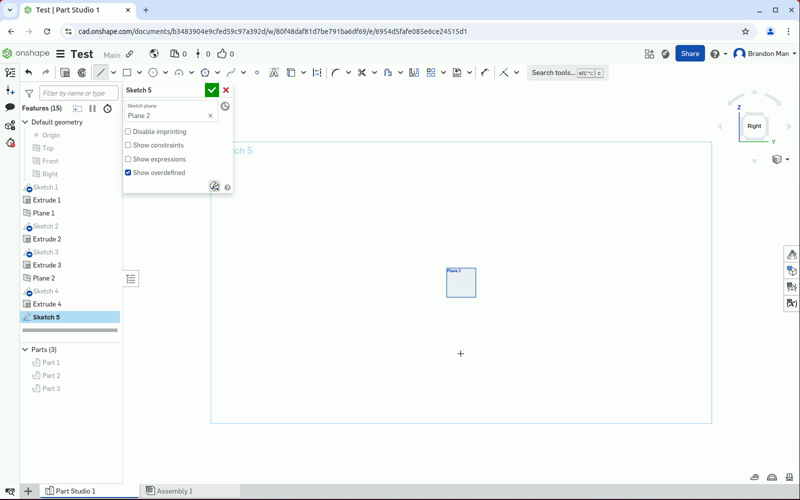
key_up(shift)
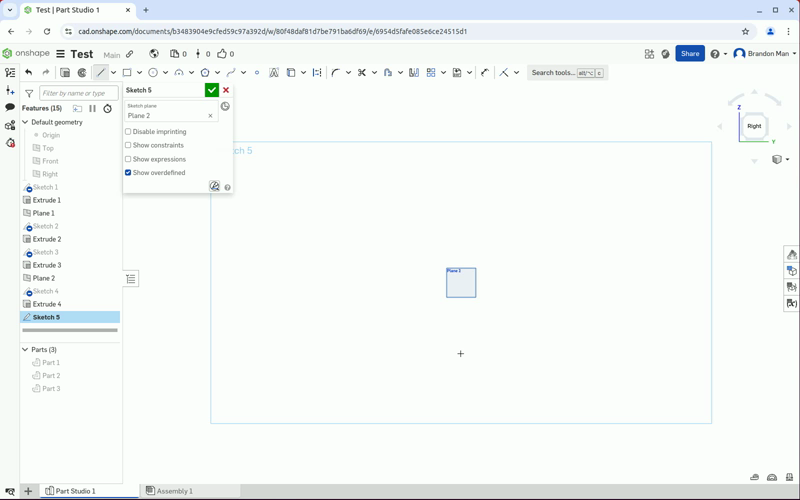
key_down(shift)
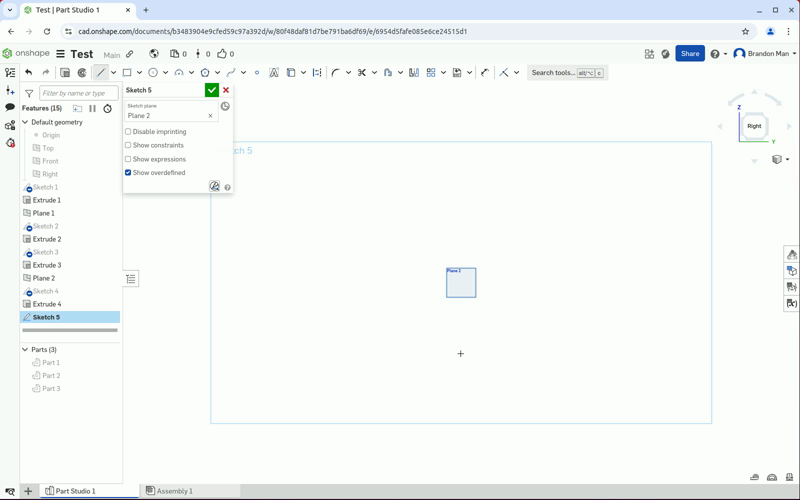
mouse_move(490, 353)
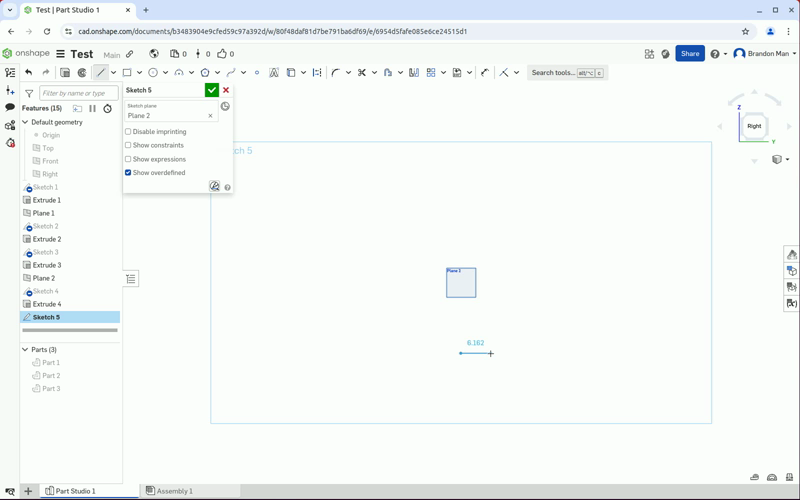
mouse_move(466, 353)
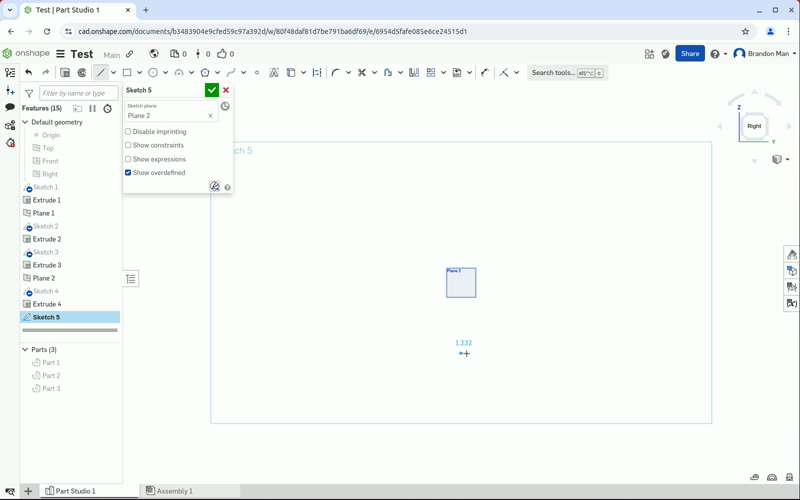
scroll(6)
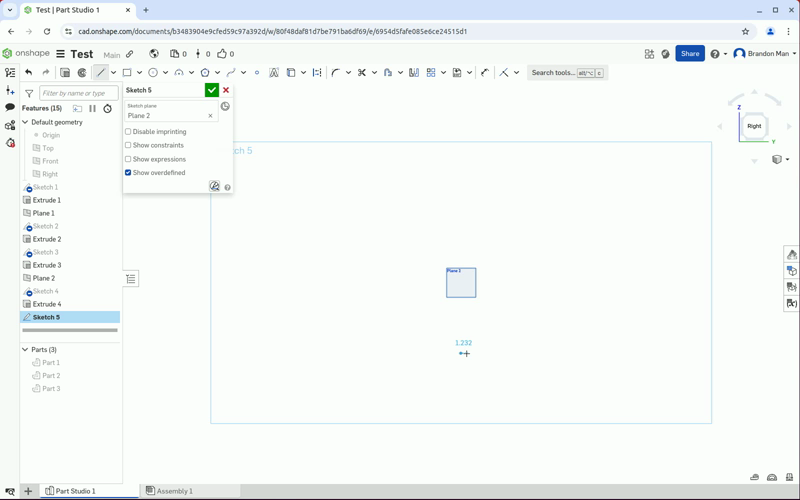
scroll(6)
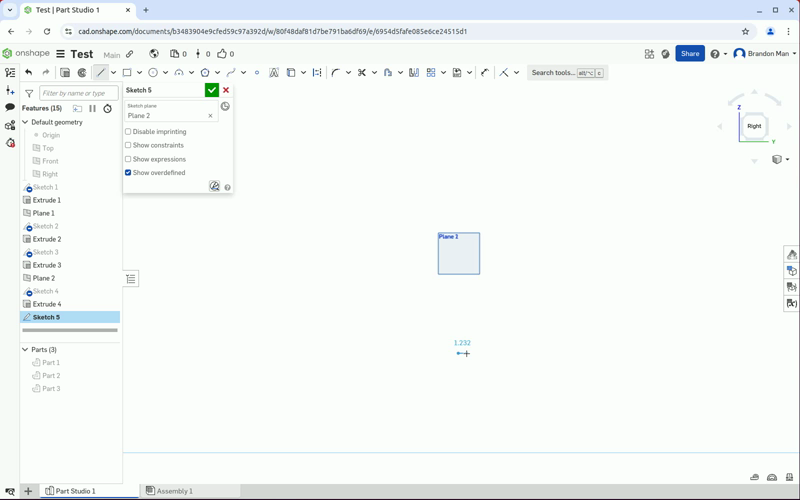
scroll(6)
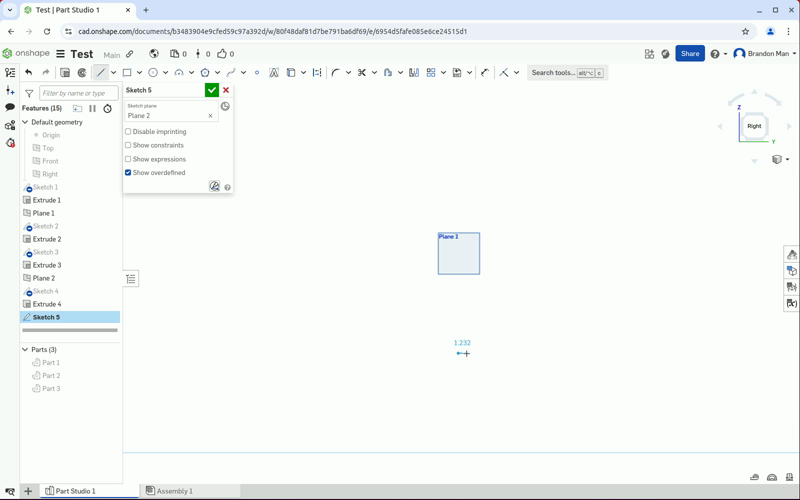
scroll(6)
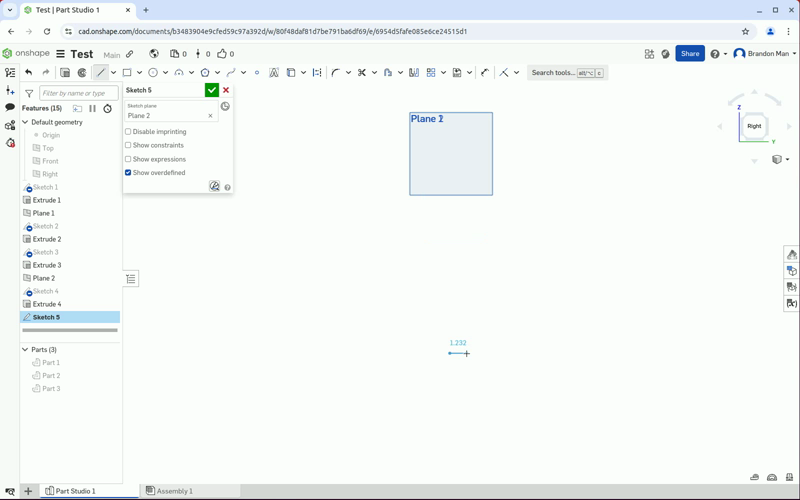
scroll(6)
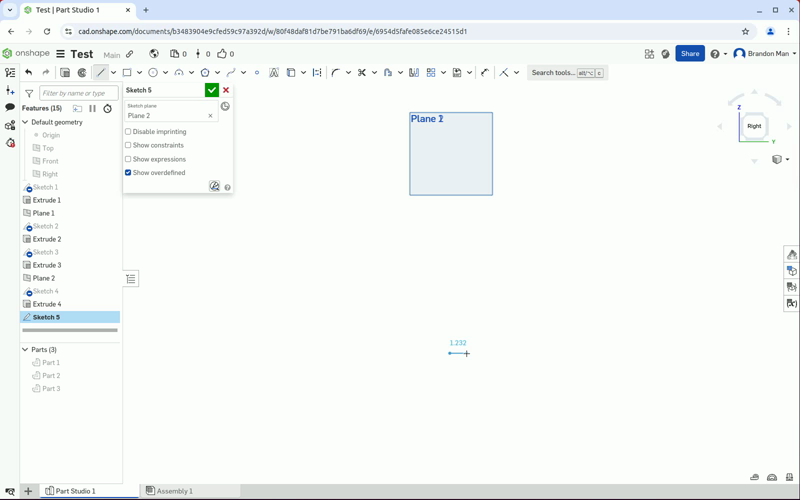
scroll(6)
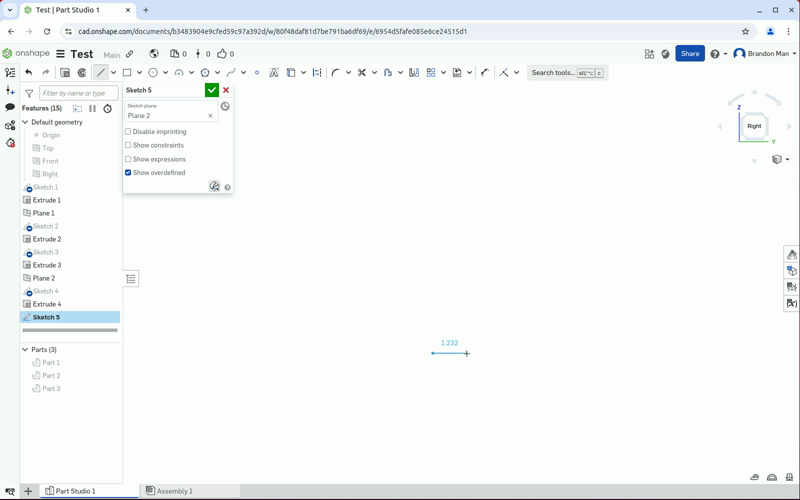
scroll(6)
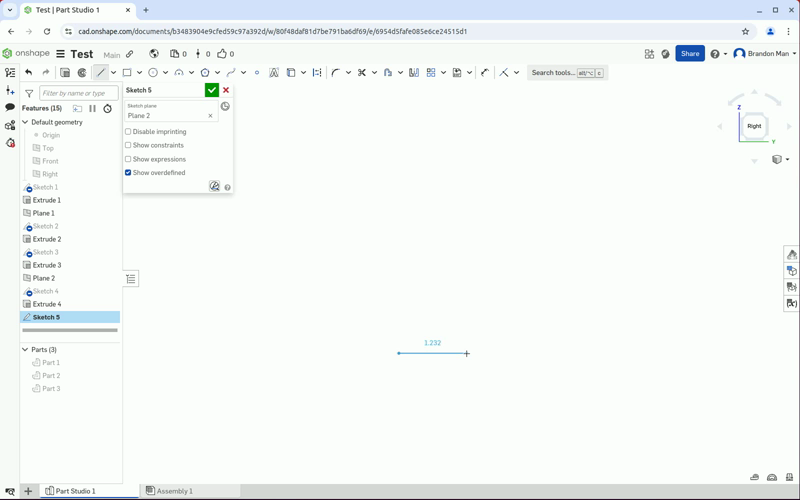
click(466, 353)
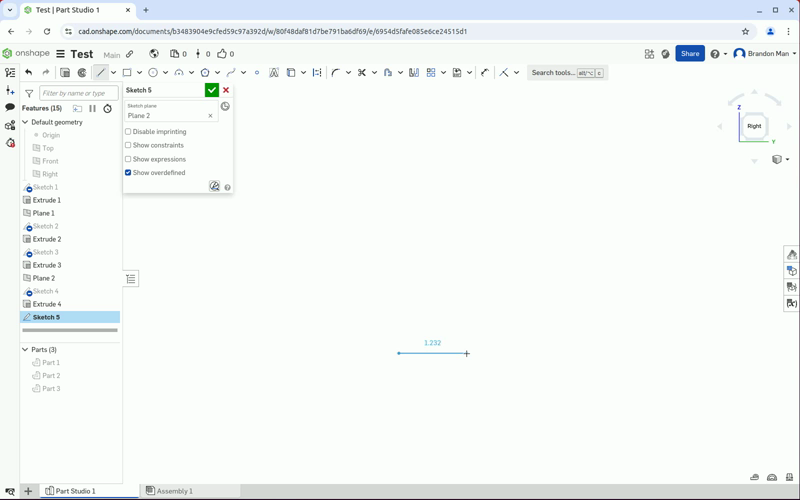
scroll(-6)
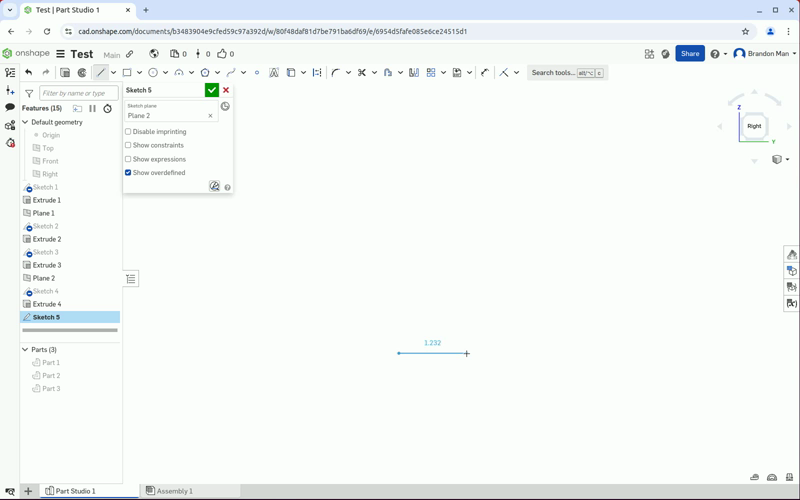
scroll(-6)
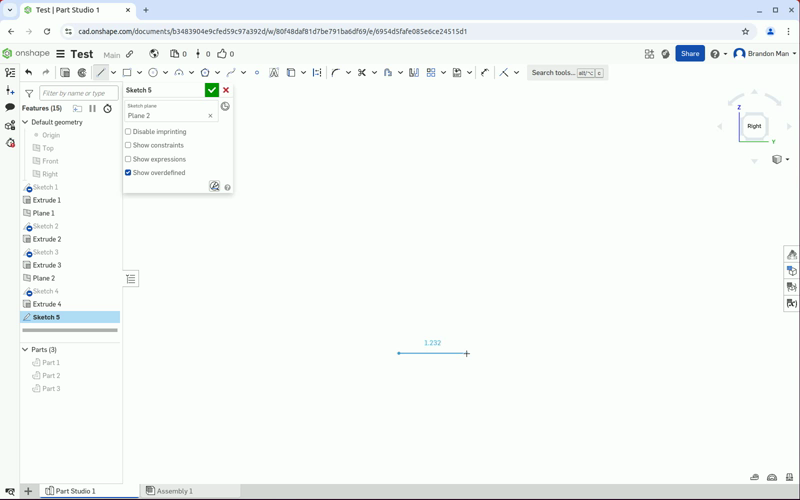
scroll(-6)
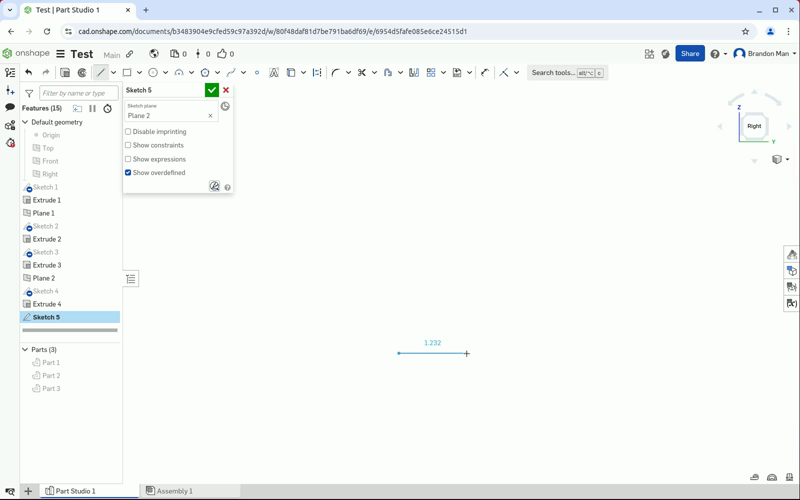
scroll(-6)
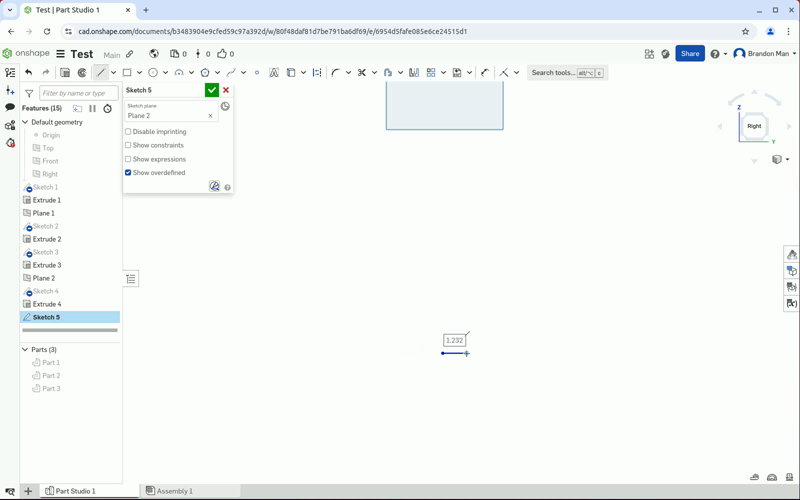
scroll(-6)
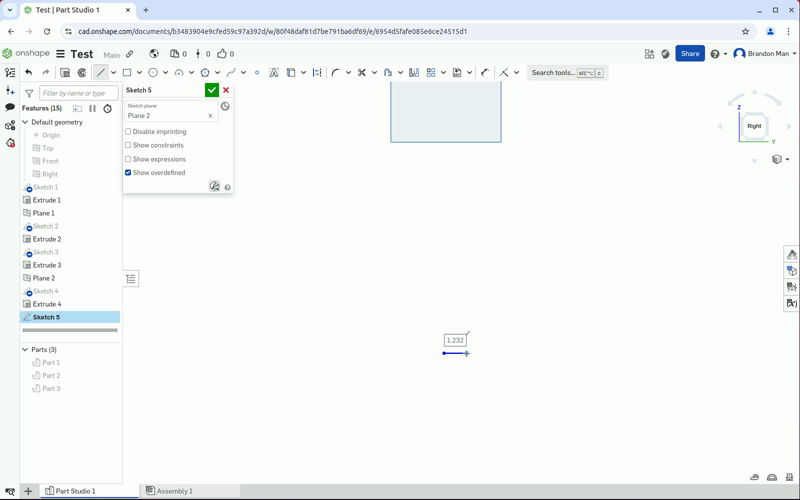
scroll(-6)
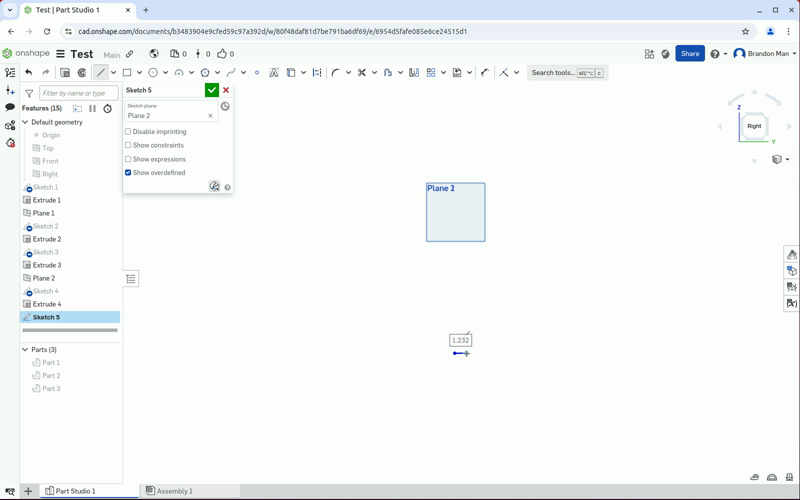
scroll(-6)
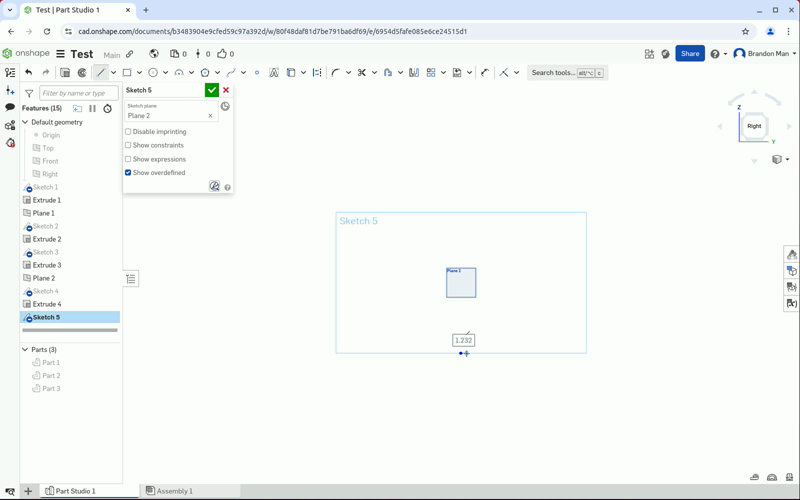
key_up(shift)
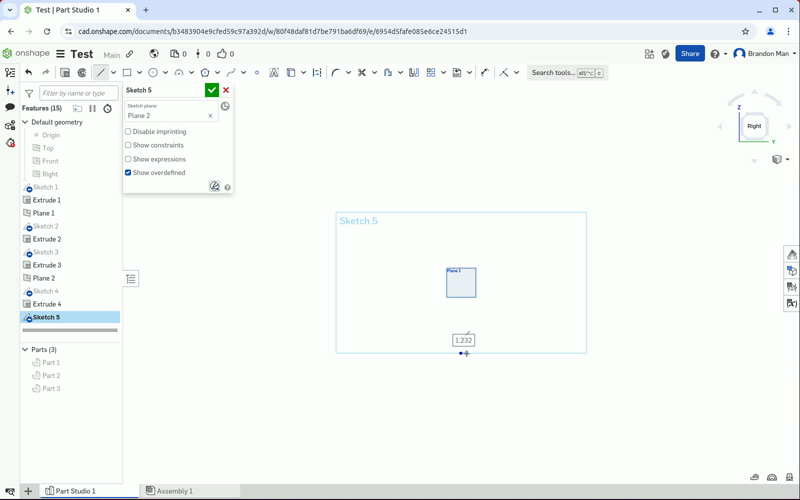
key_down(shift)
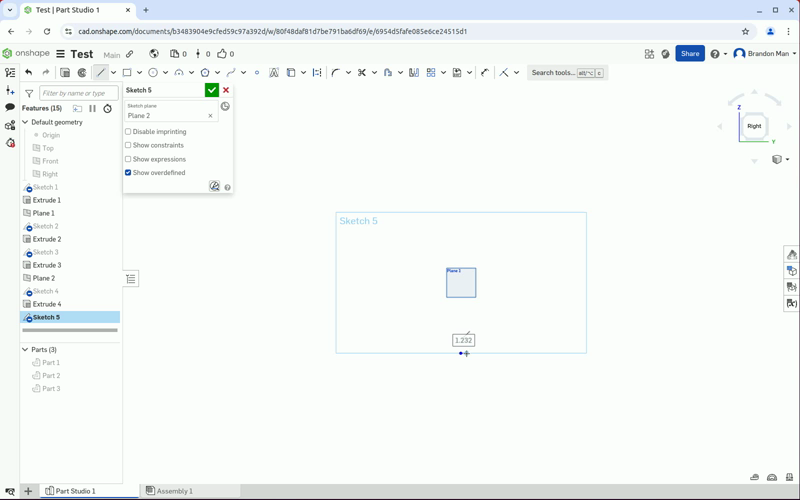
mouse_move(466, 213)
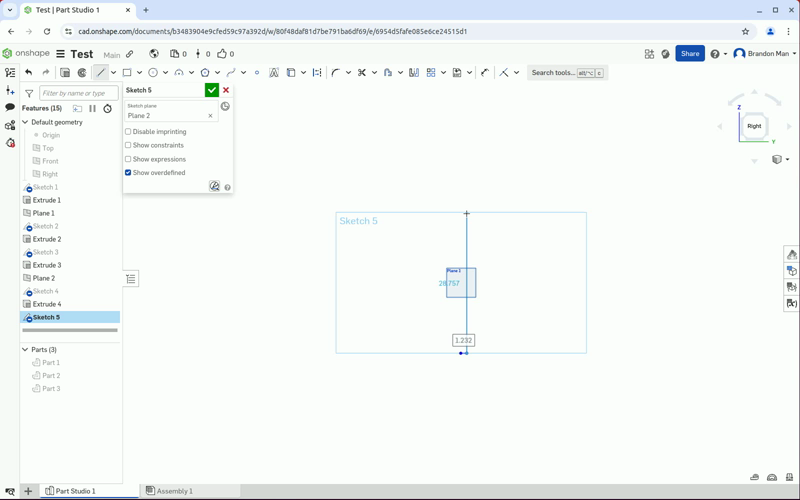
click(466, 213)
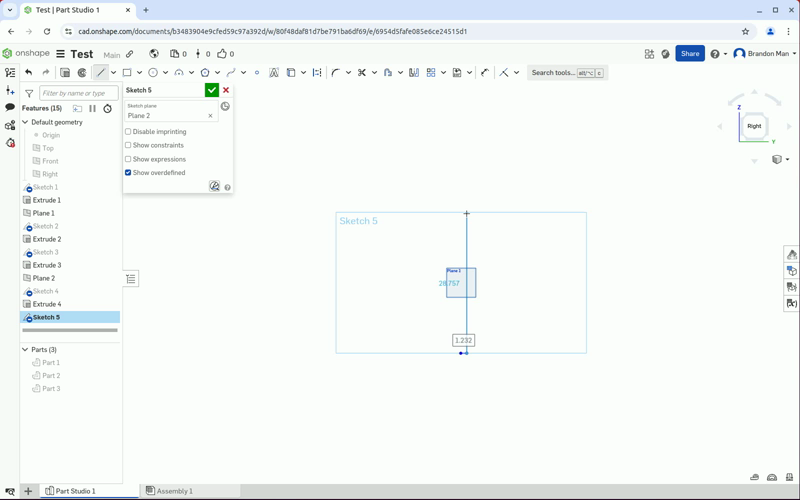
key_up(shift)
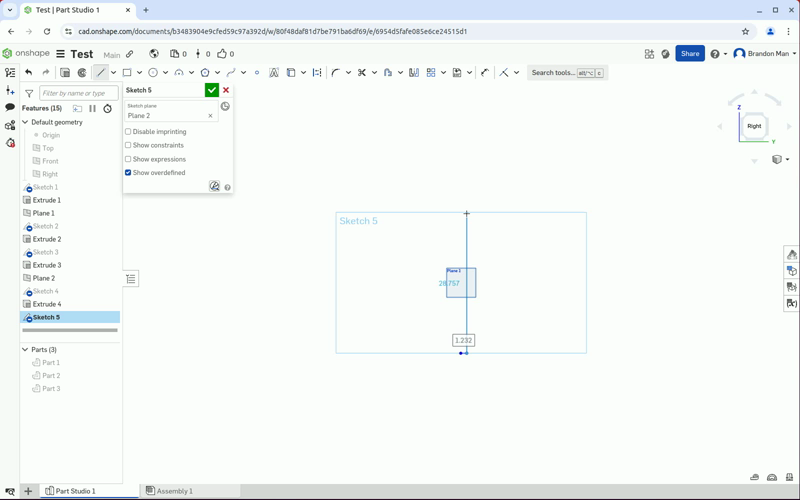
key_down(shift)
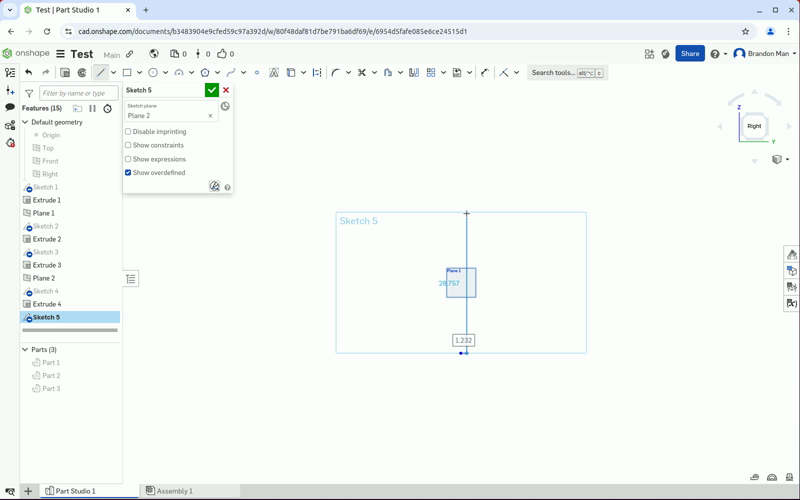
mouse_move(496, 213)
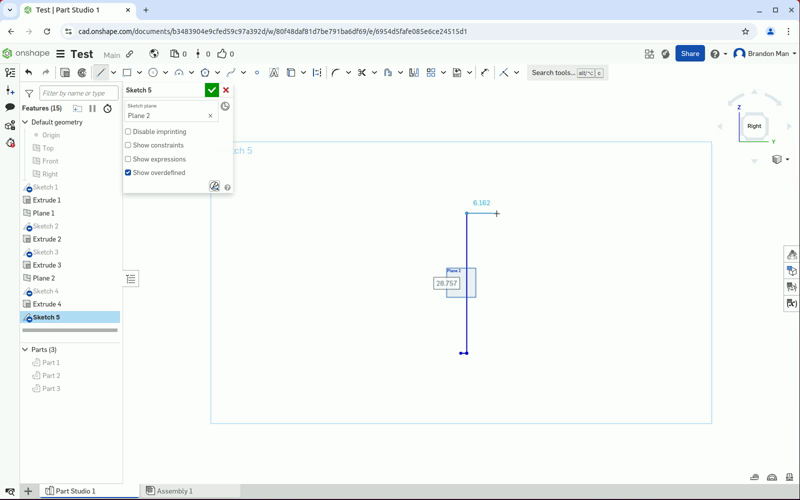
mouse_move(460, 213)
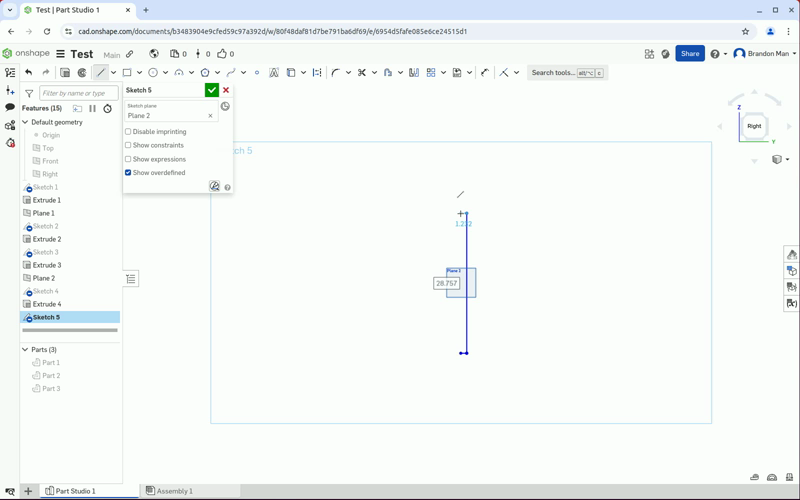
scroll(6)
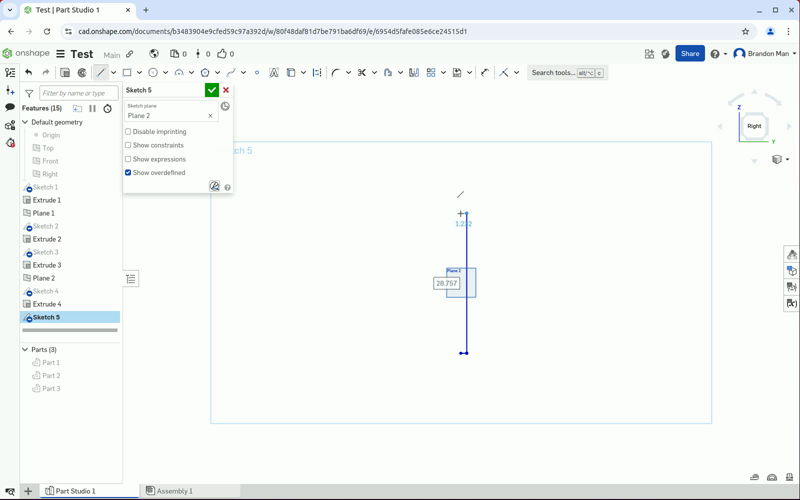
scroll(6)
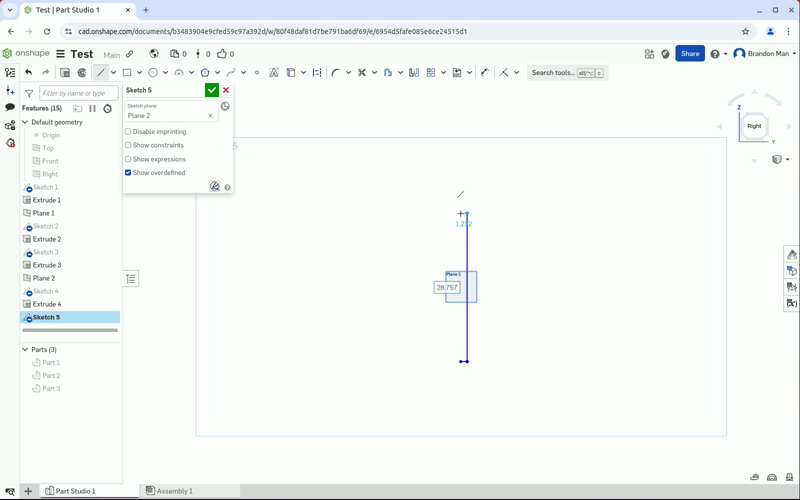
scroll(6)
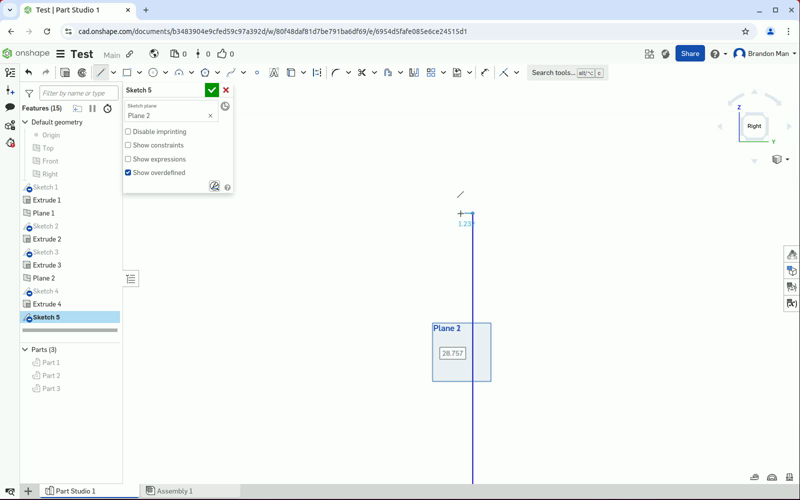
scroll(6)
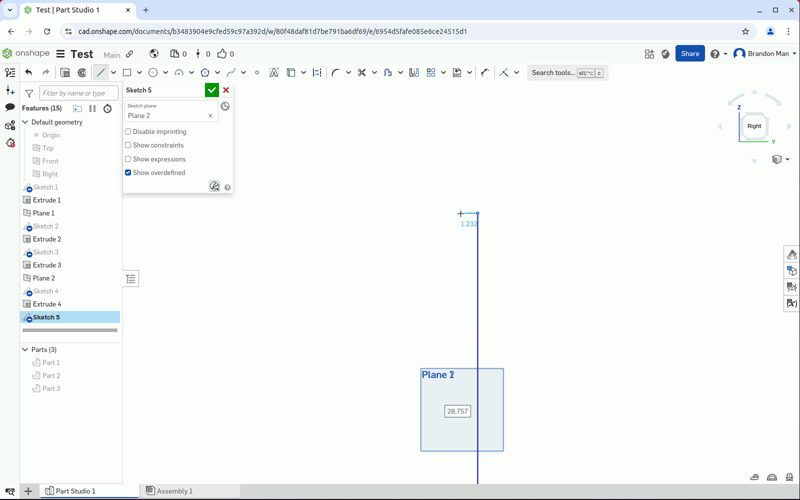
scroll(6)
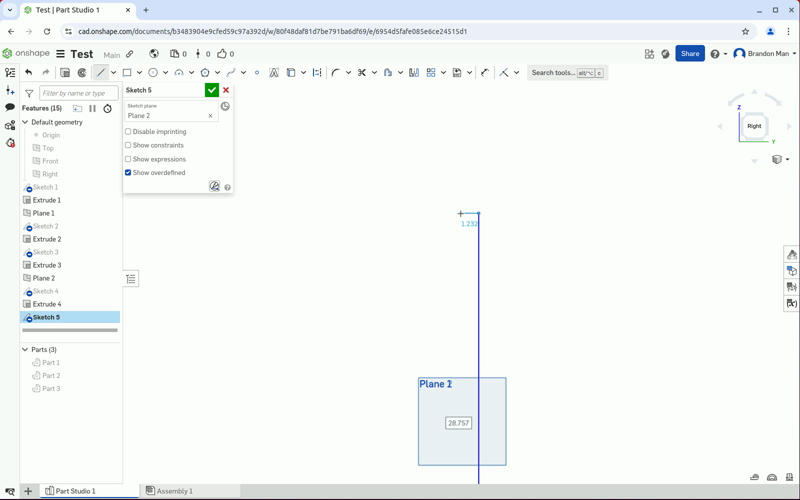
scroll(6)
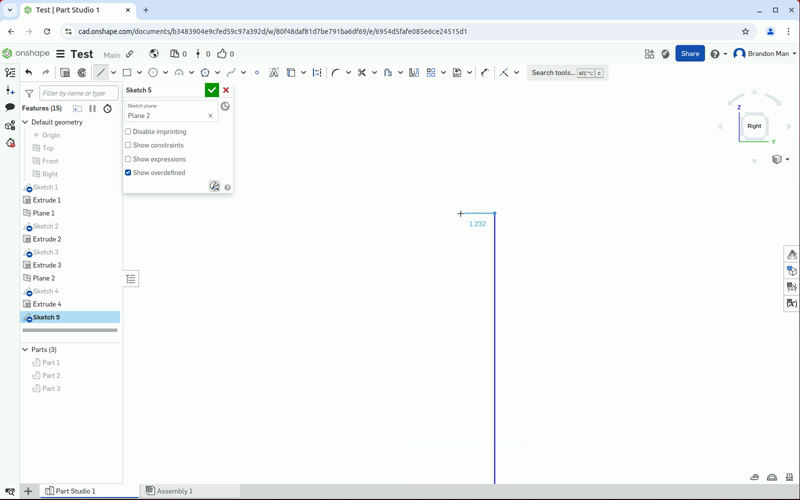
scroll(6)
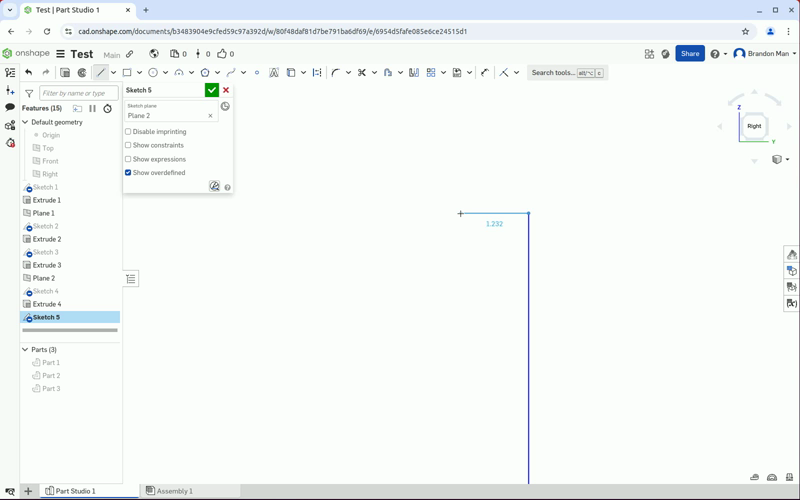
click(460, 213)
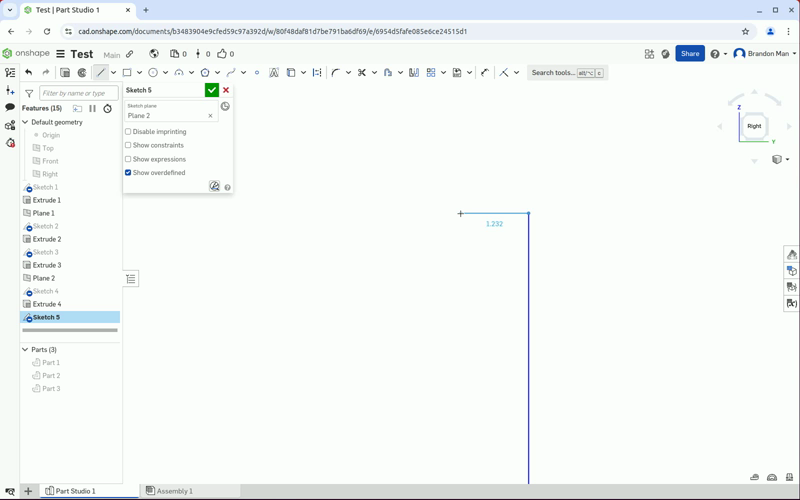
scroll(-6)
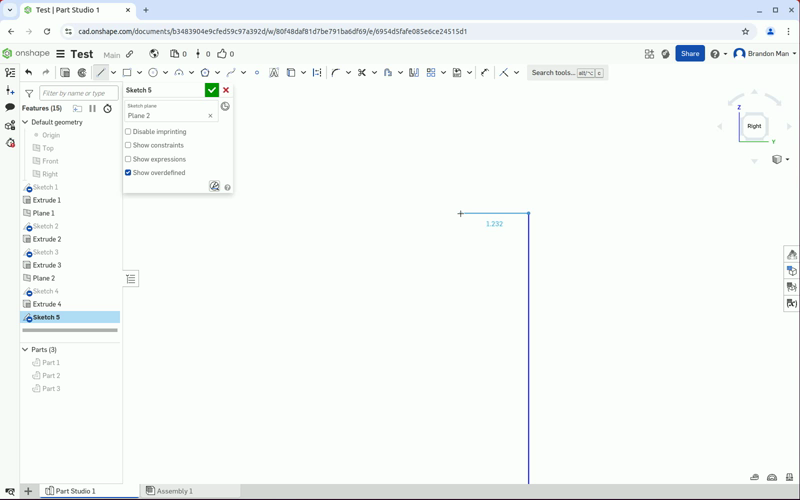
scroll(-6)
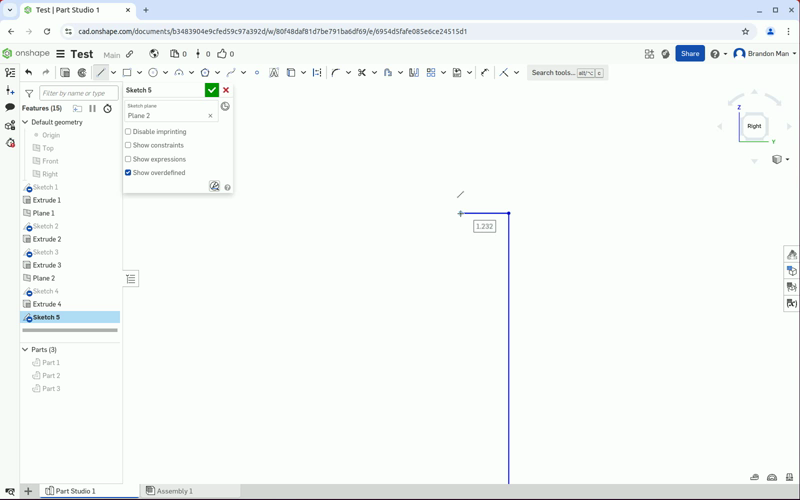
scroll(-6)
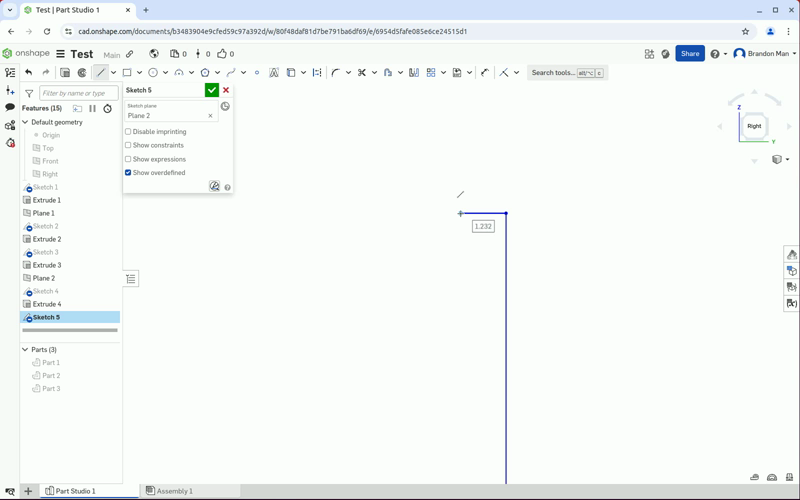
scroll(-6)
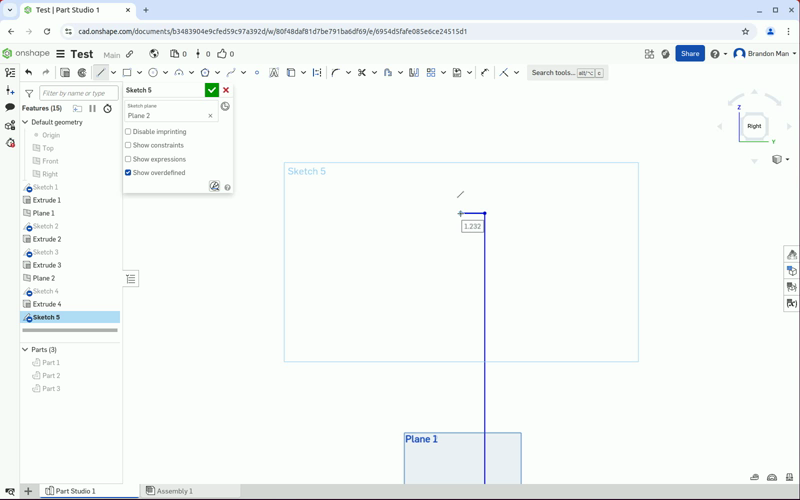
scroll(-6)
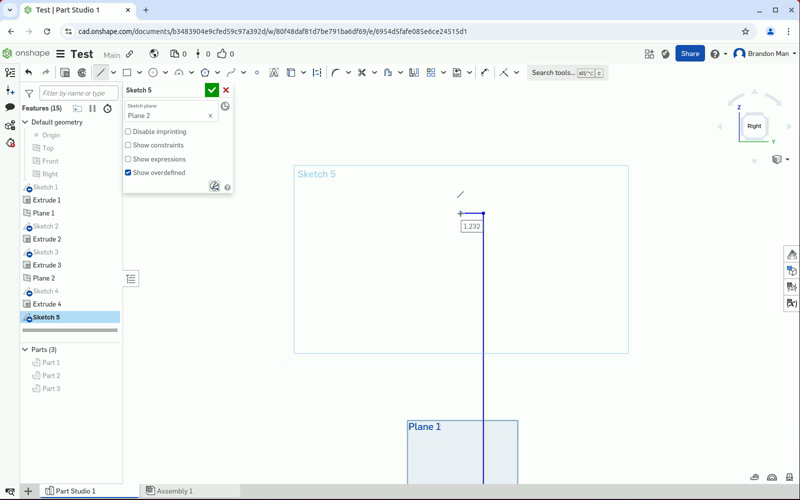
scroll(-6)
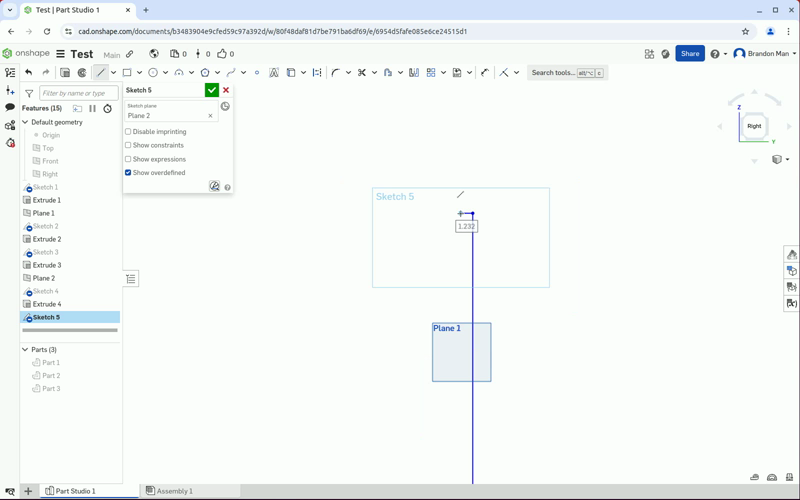
scroll(-6)
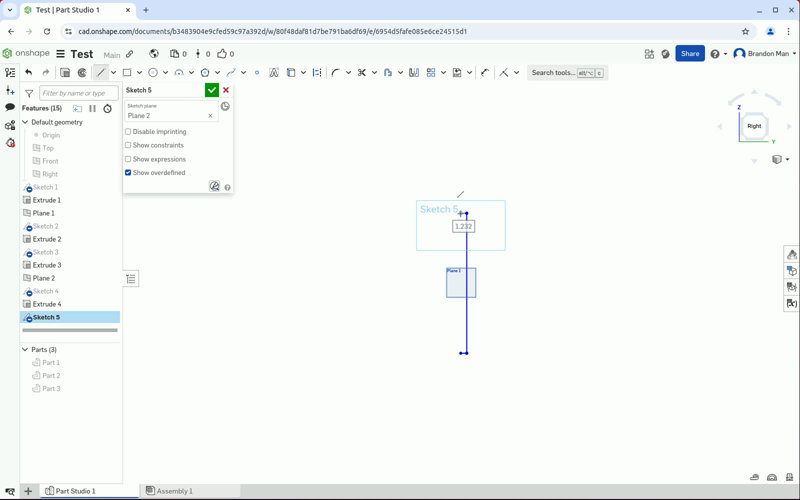
key_up(shift)
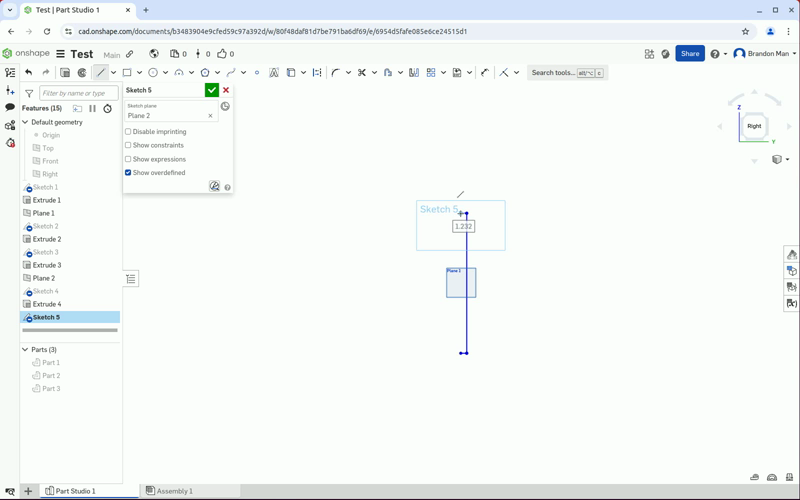
key_down(shift)
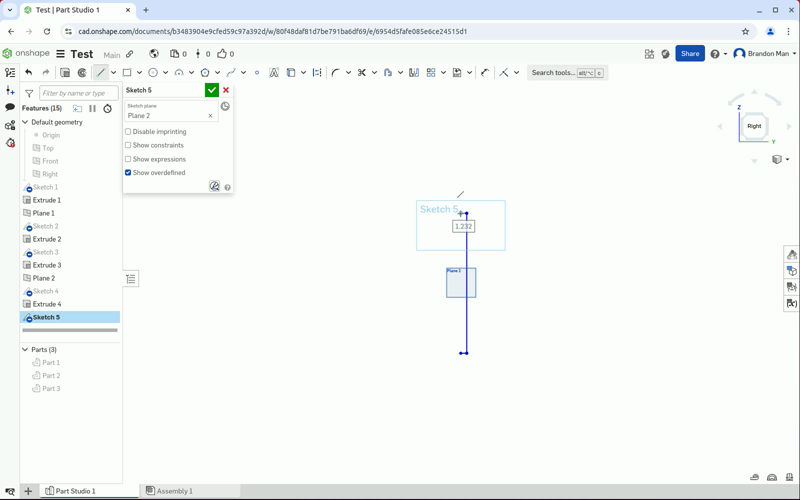
mouse_move(460, 353)
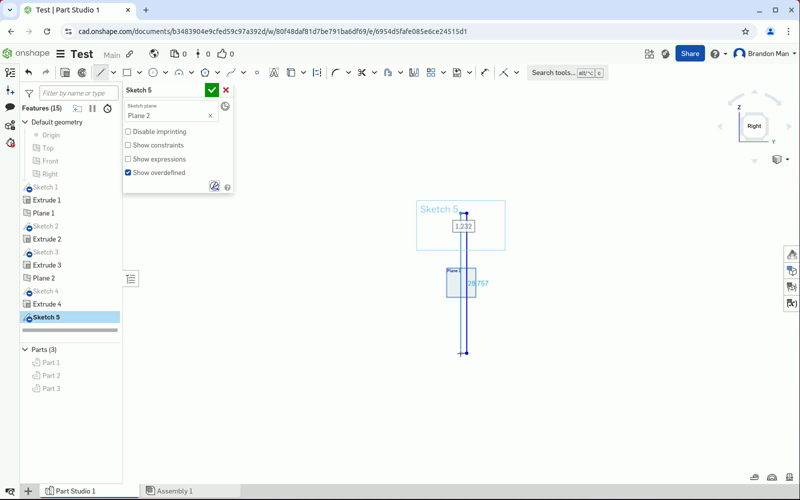
key_up(shift)
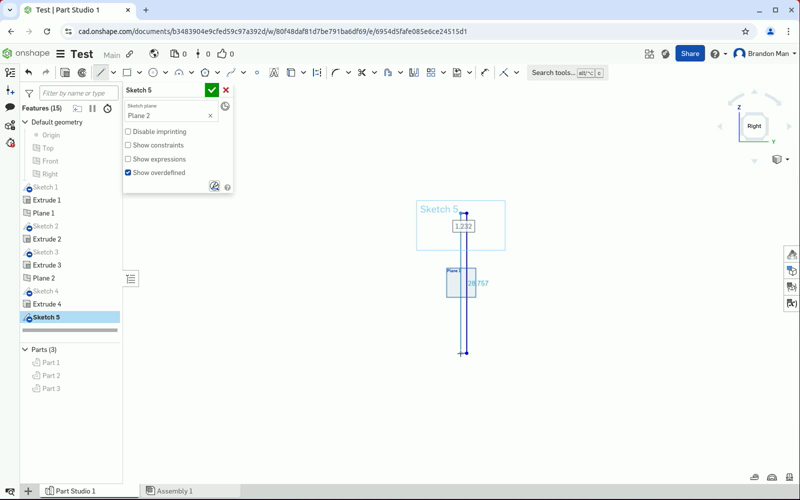
click(460, 353)
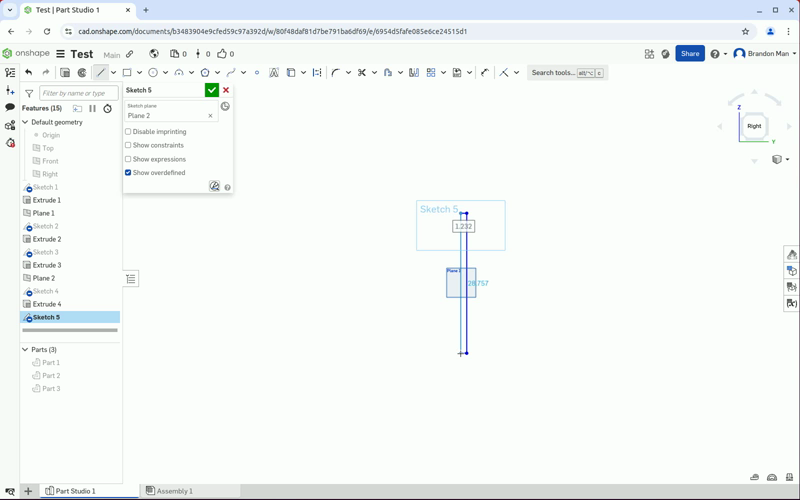
key(esc)
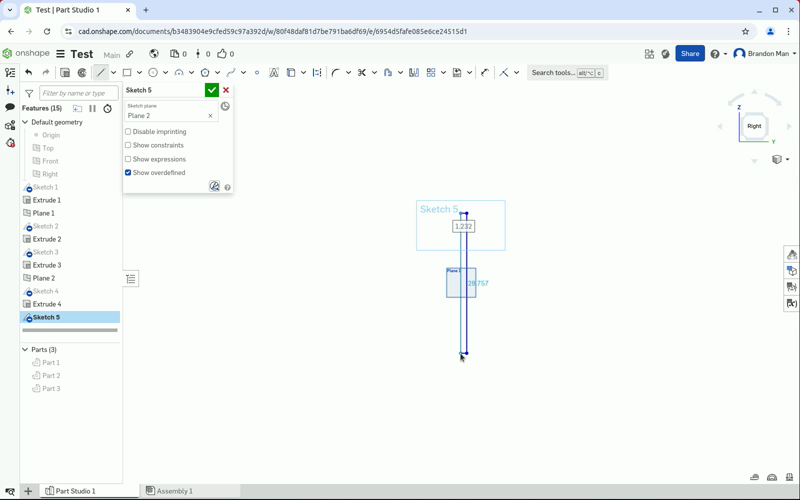
mouse_move(463, 215)
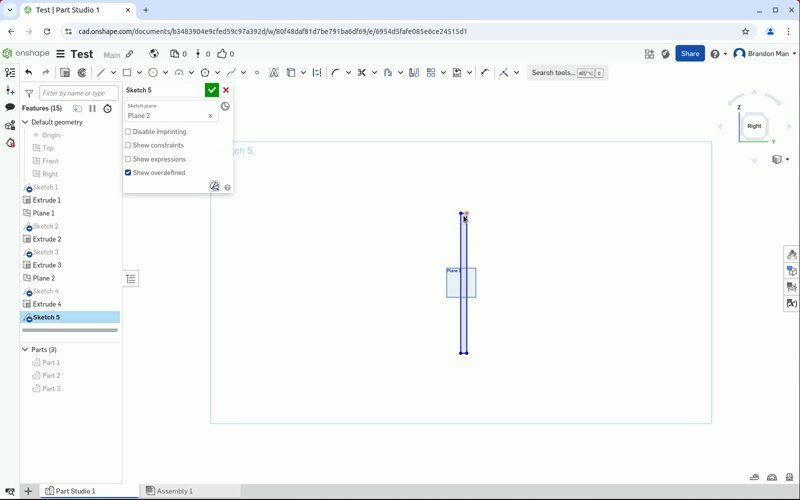
scroll(6)
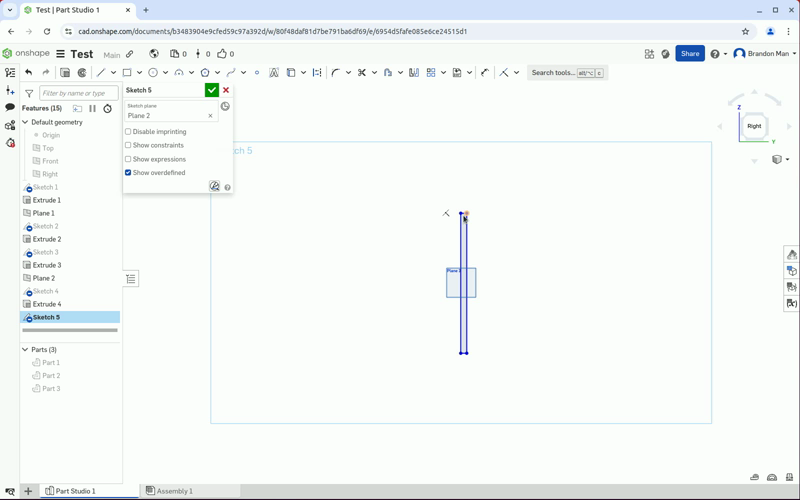
scroll(6)
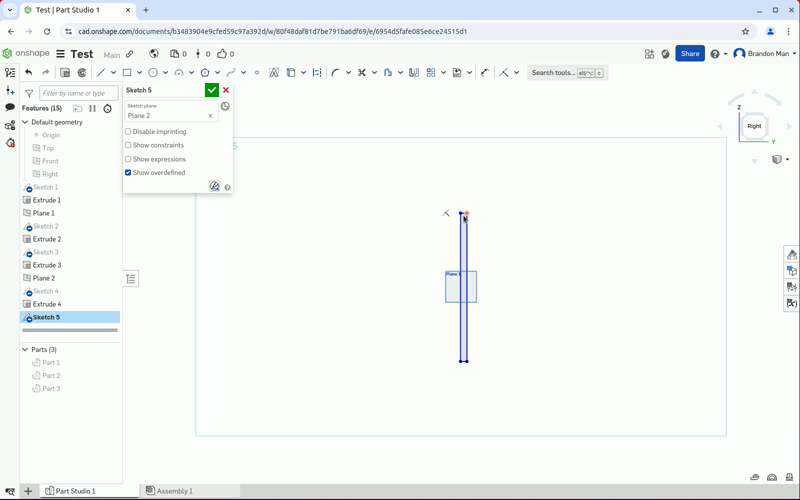
scroll(6)
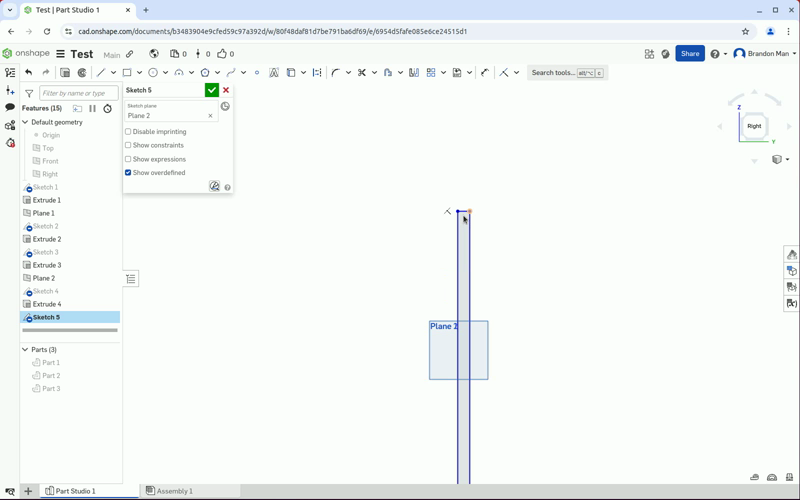
scroll(6)
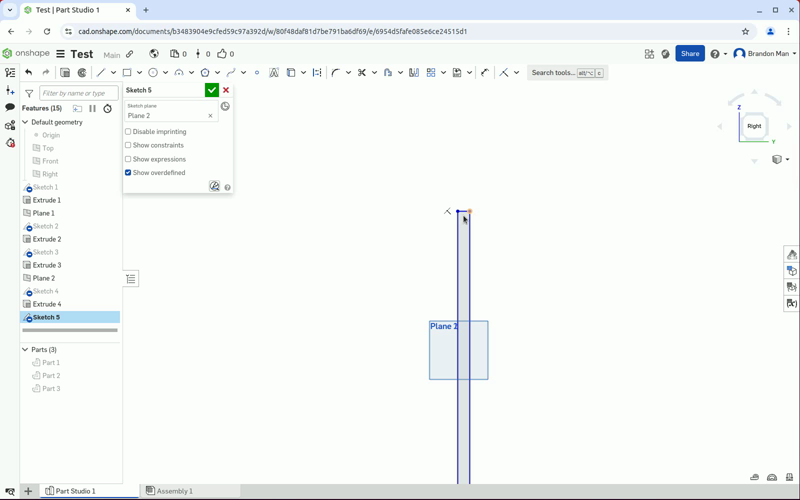
scroll(6)
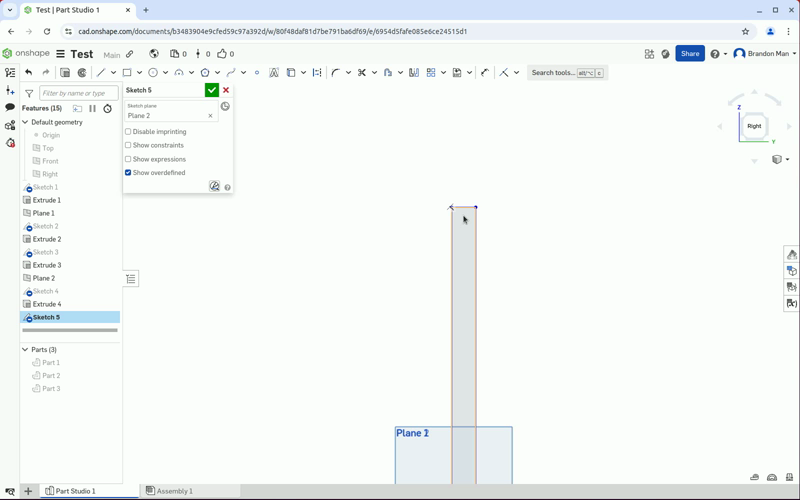
scroll(6)
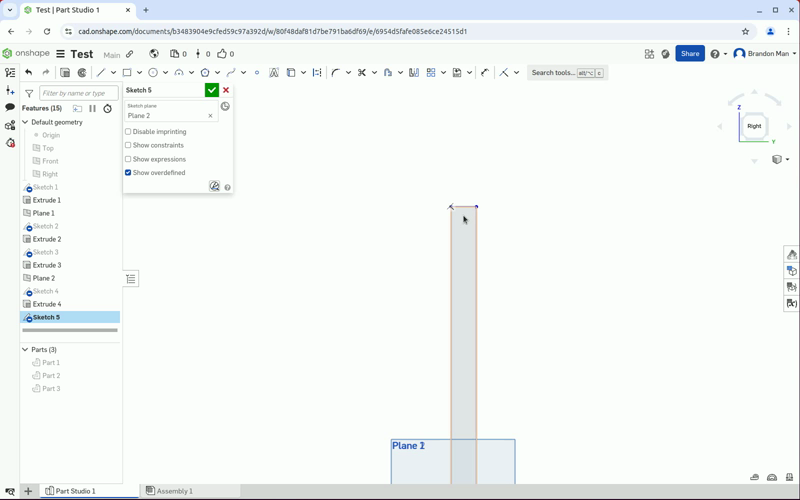
scroll(6)
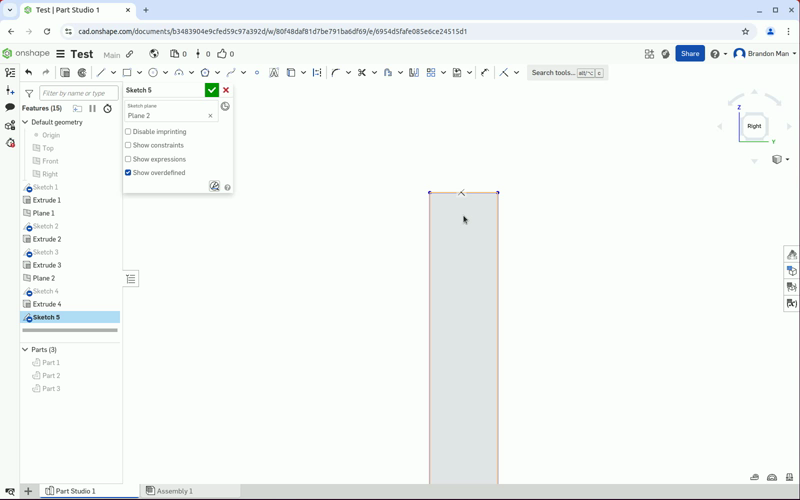
click(463, 215)
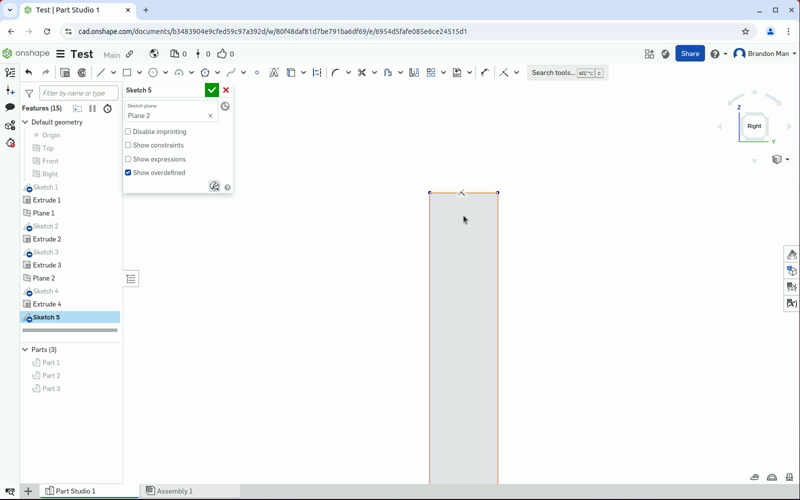
scroll(-6)
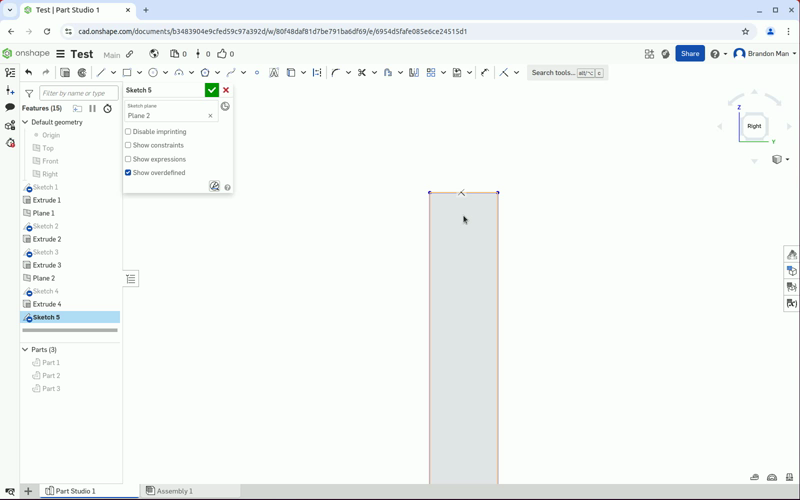
scroll(-6)
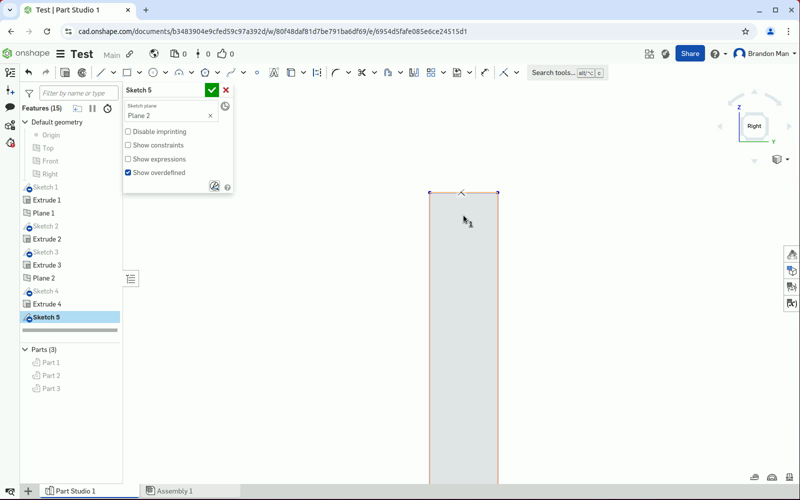
scroll(-6)
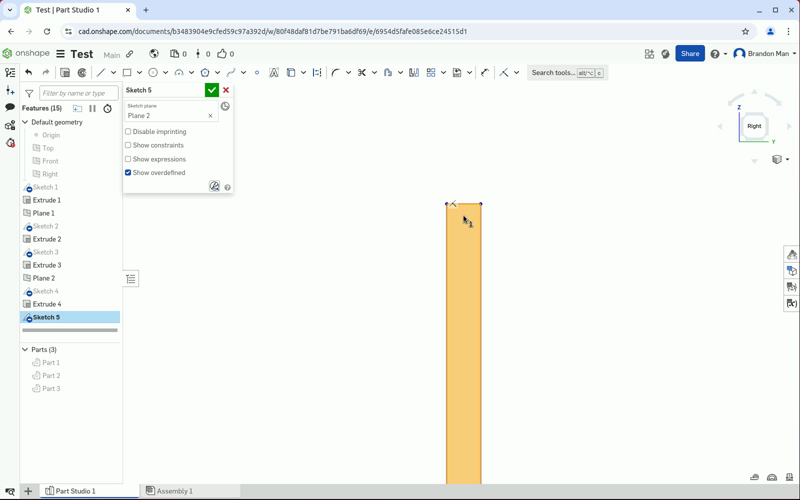
scroll(-6)
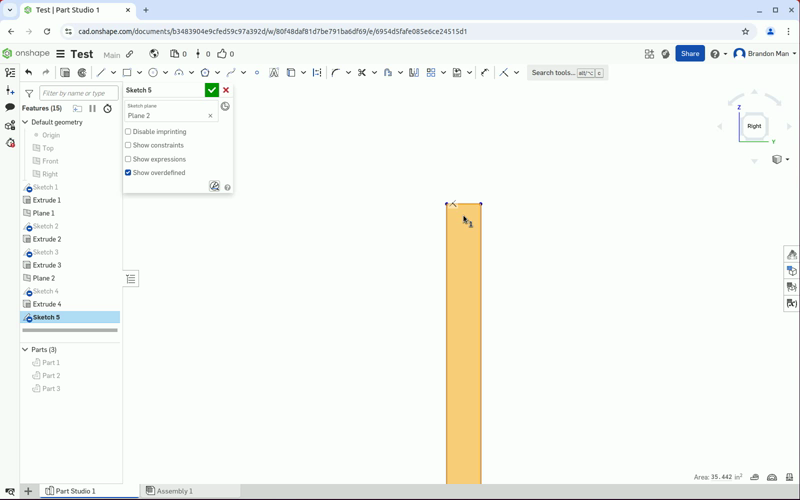
scroll(-6)
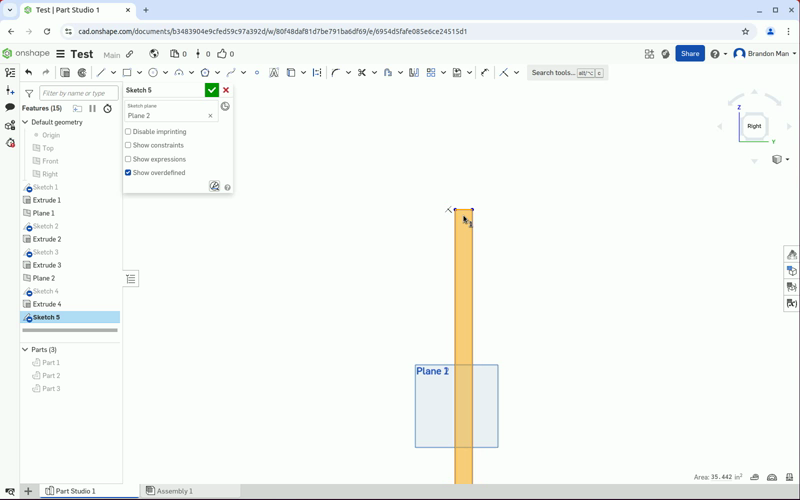
scroll(-6)
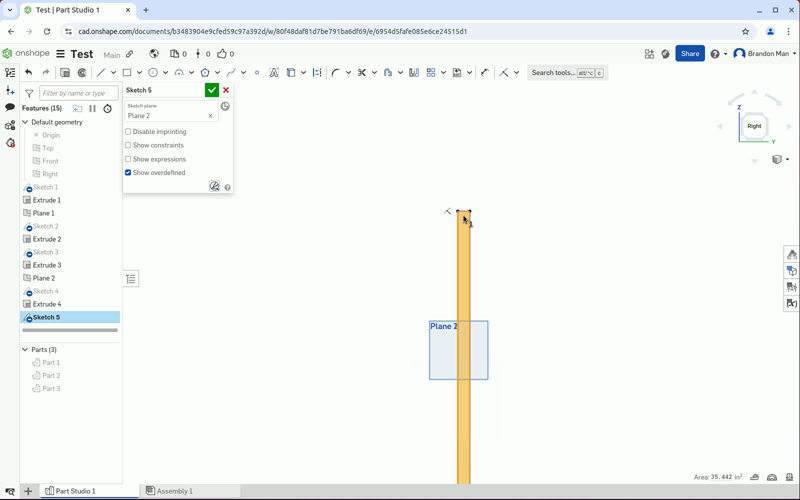
scroll(-6)
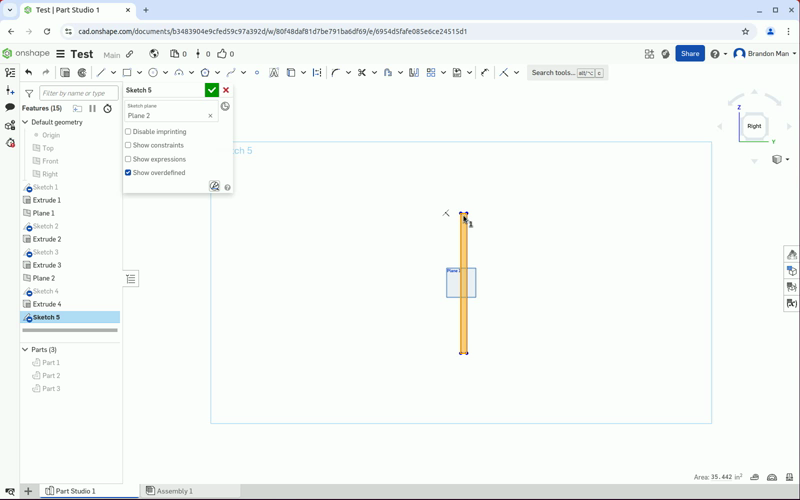
mouse_move(73, 352)
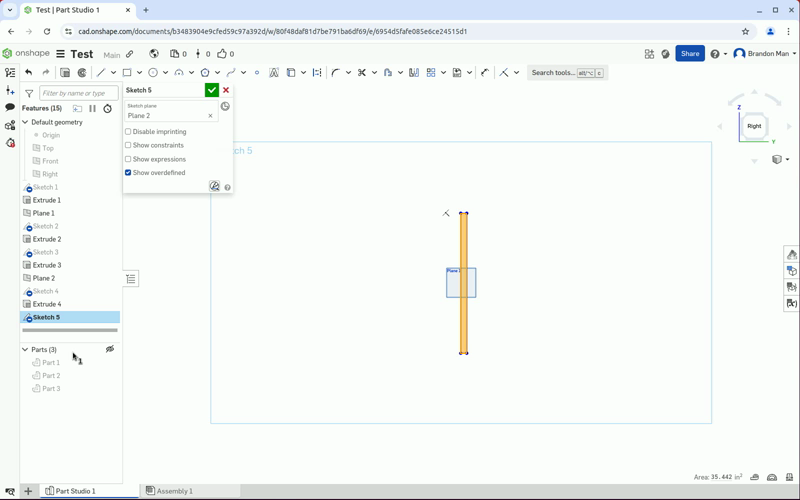
key(shift+y)
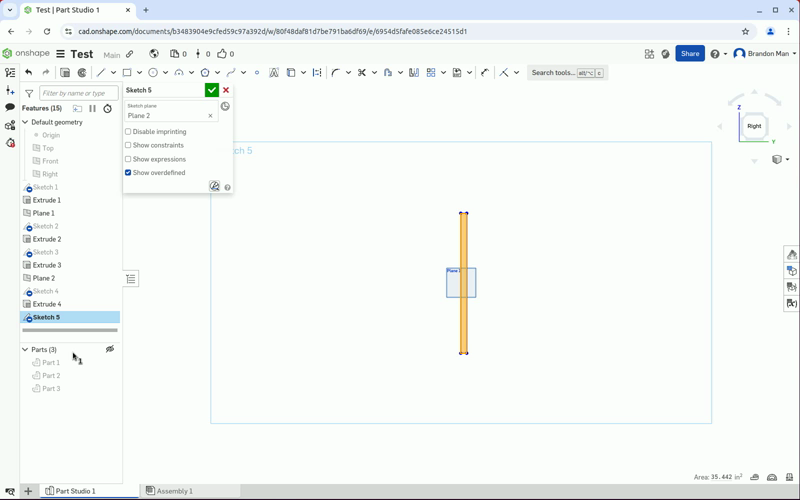
key(shift+e)
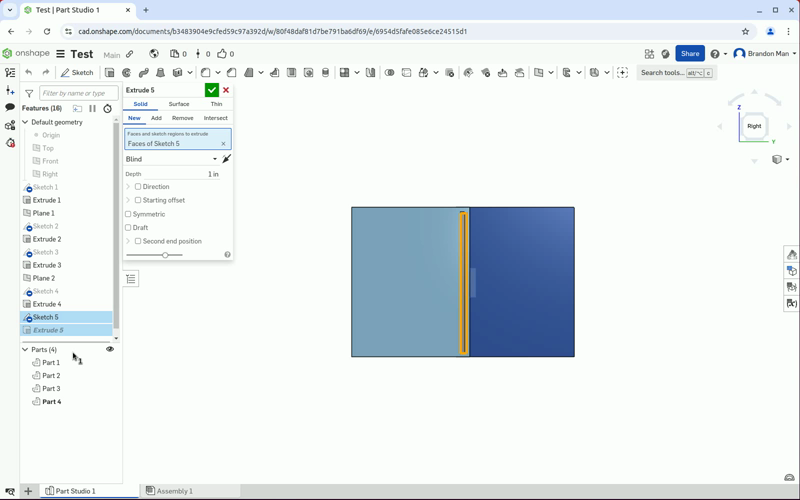
mouse_move(143, 106)
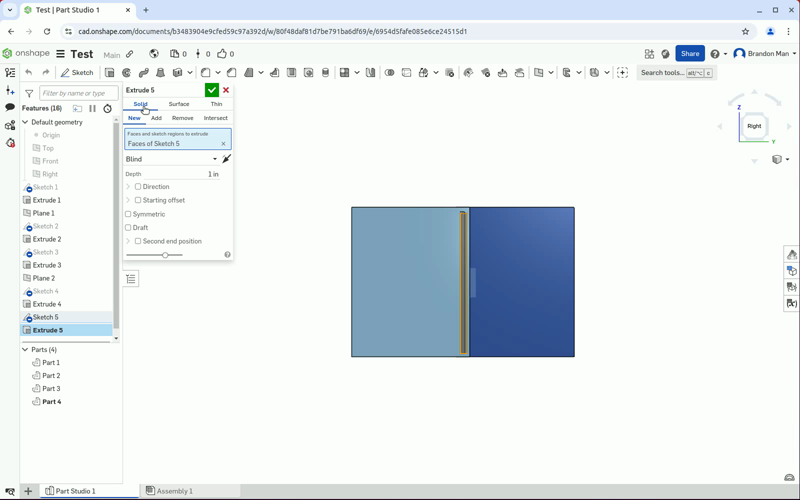
click(143, 106)
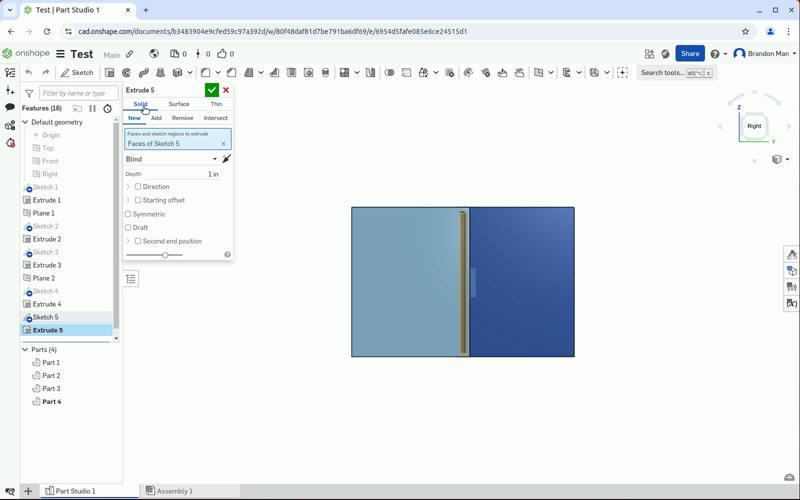
mouse_move(137, 120)
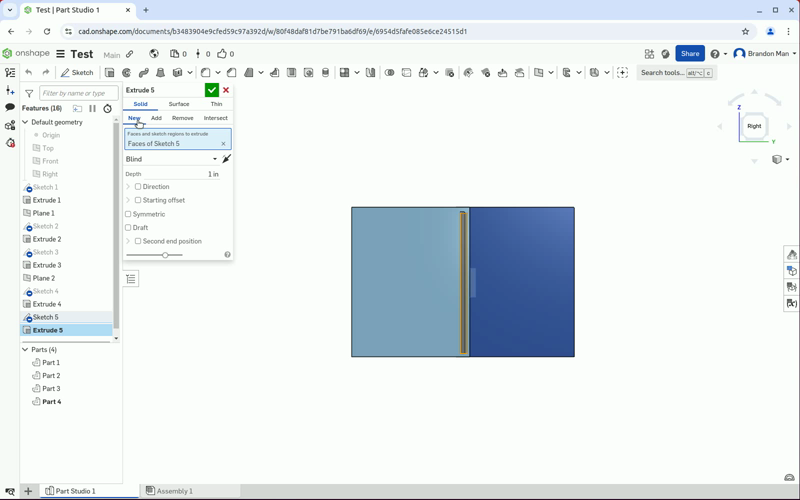
click(137, 120)
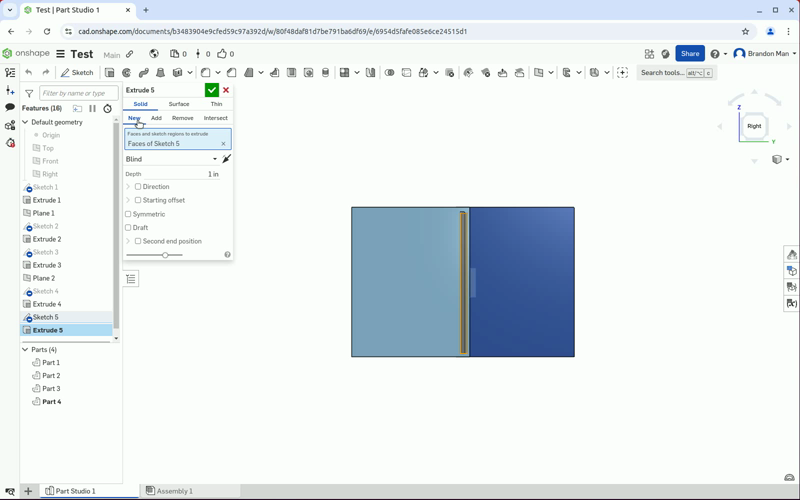
key(tab, 4)
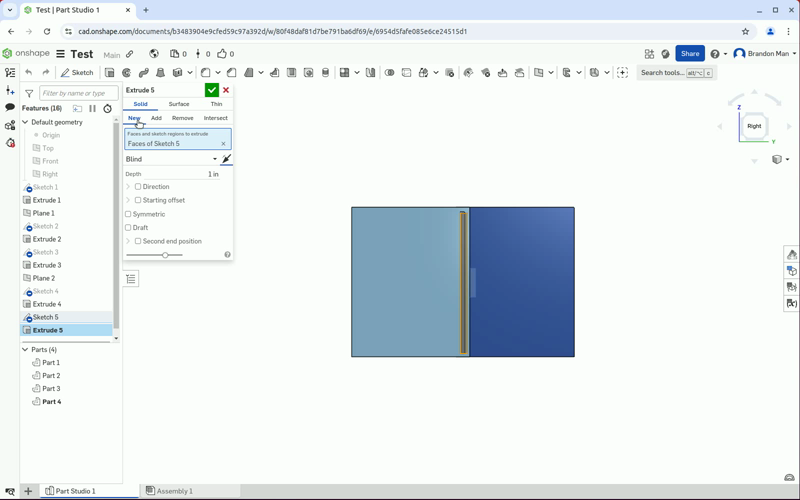
text(1.444)
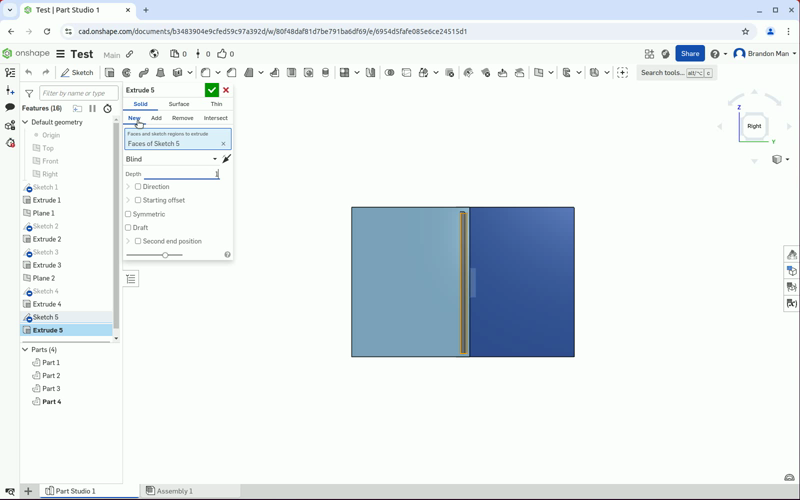
key(tab, 3)
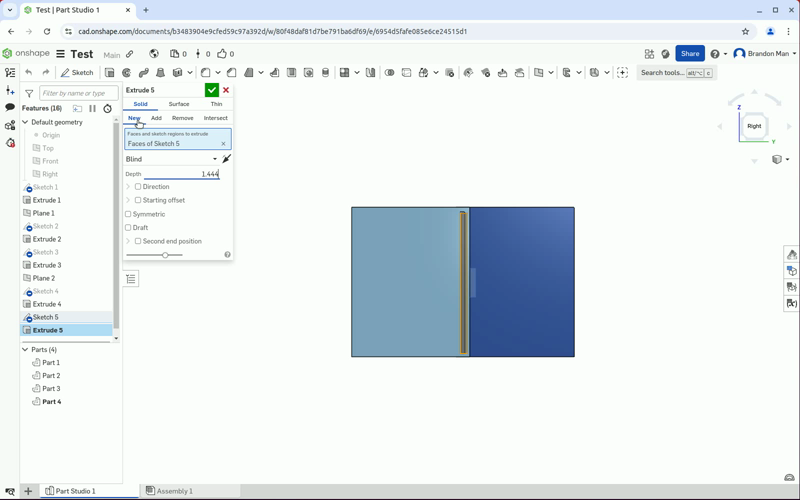
key(tab, 2)
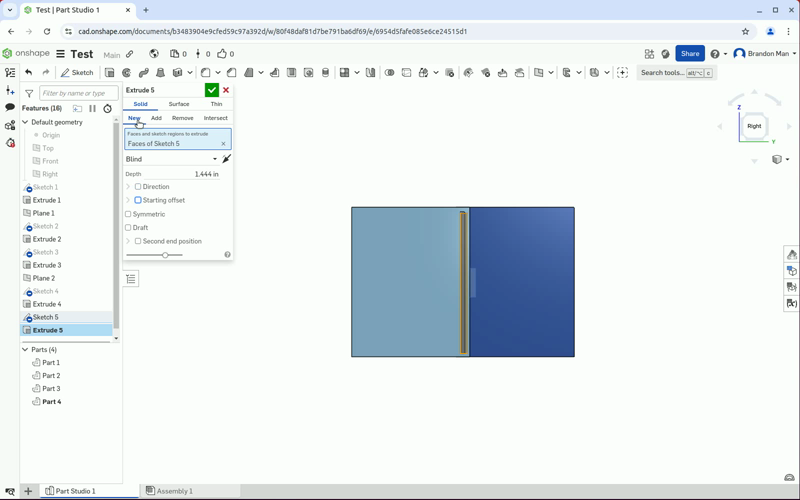
key(space)
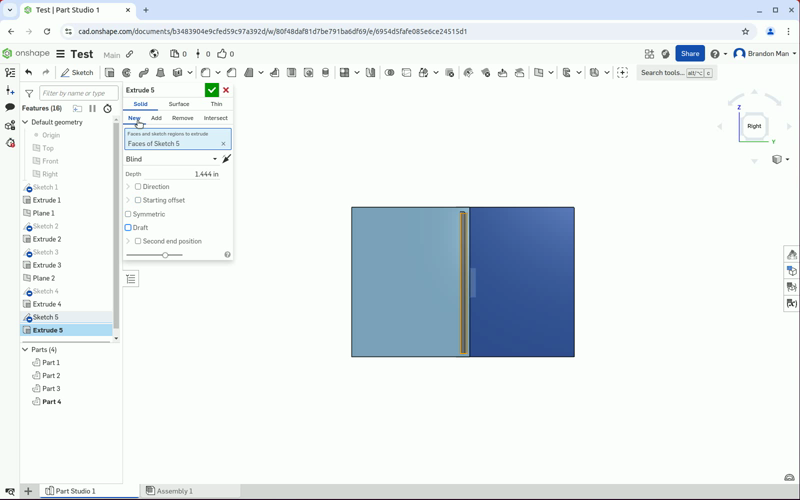
key(tab, 3)
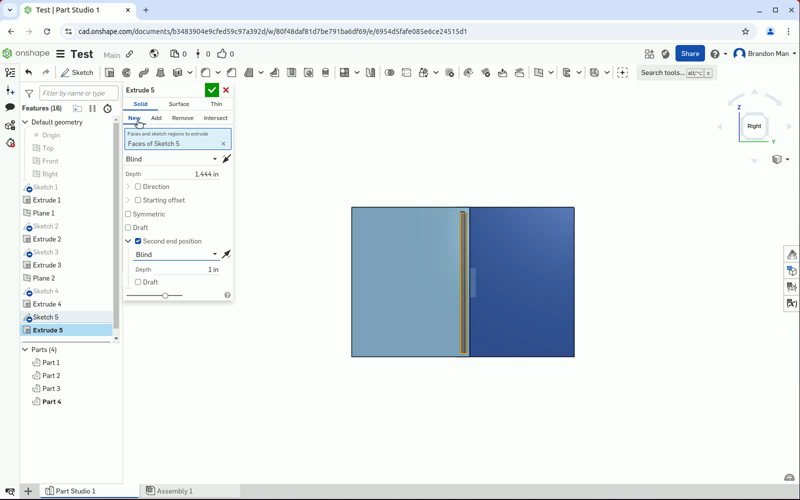
text(0.241)
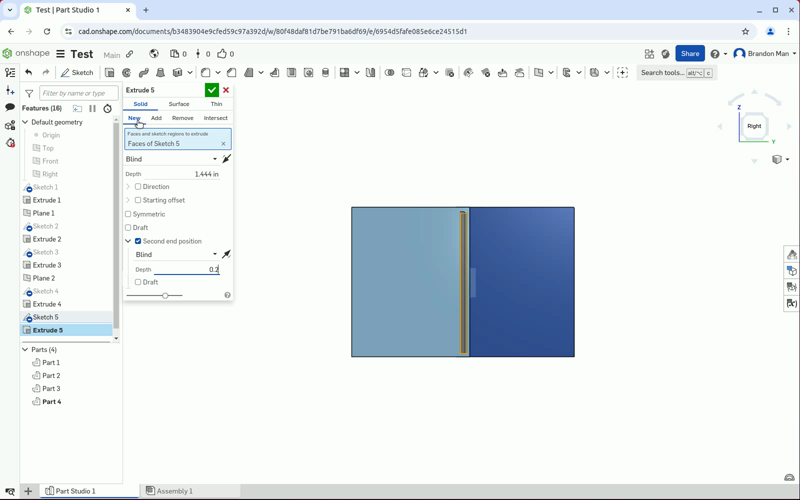
key(enter)
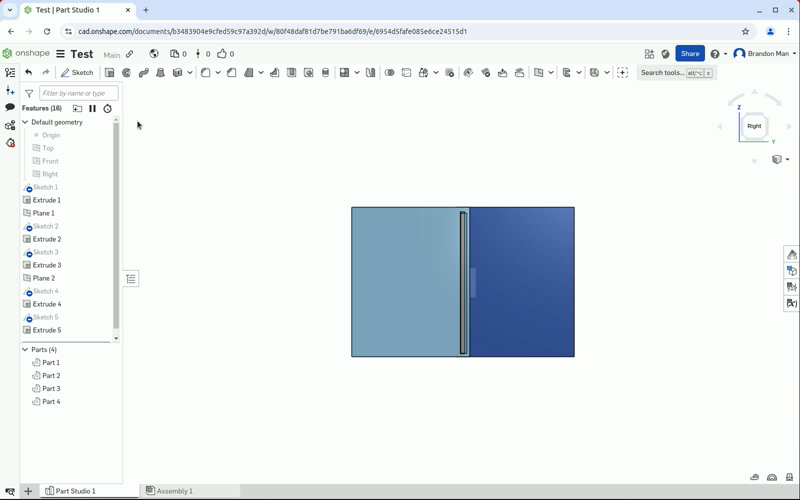
key(shift+h)
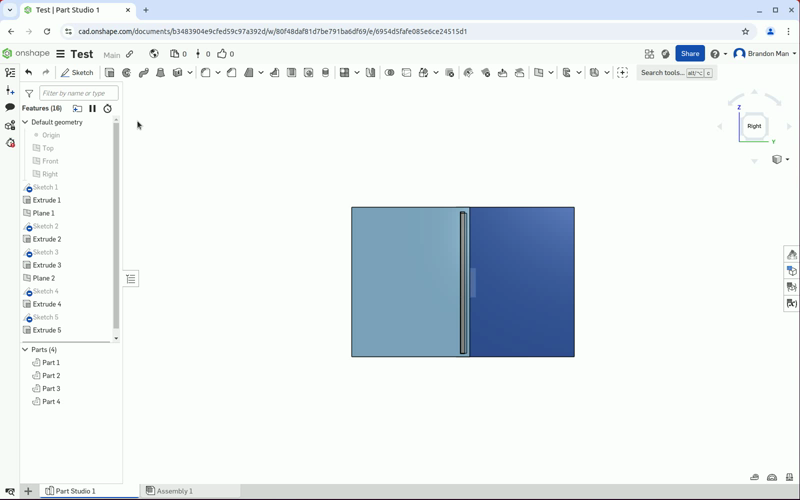
key(shift+h)
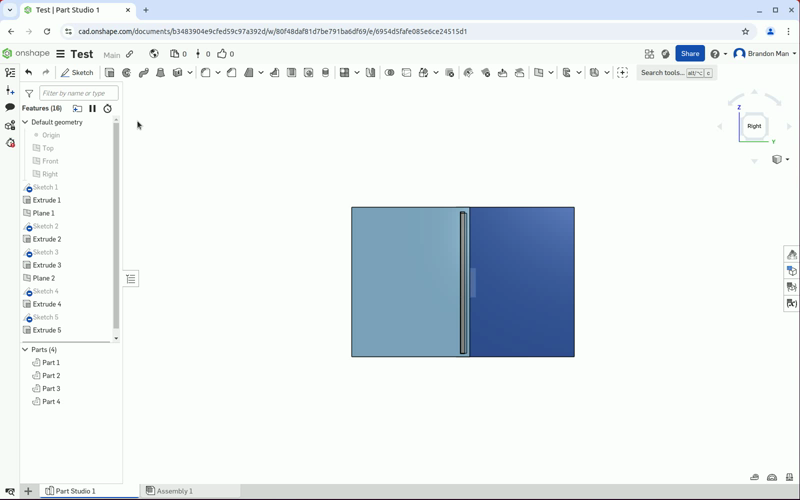
key(shift+7)
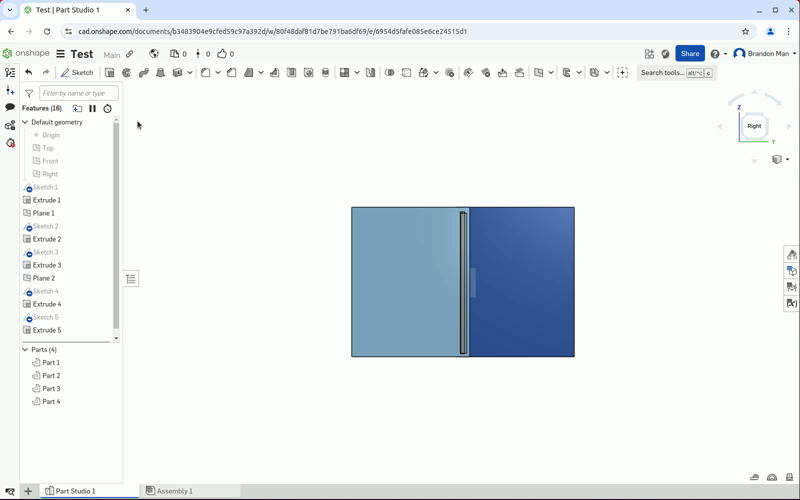
key(right, 2)
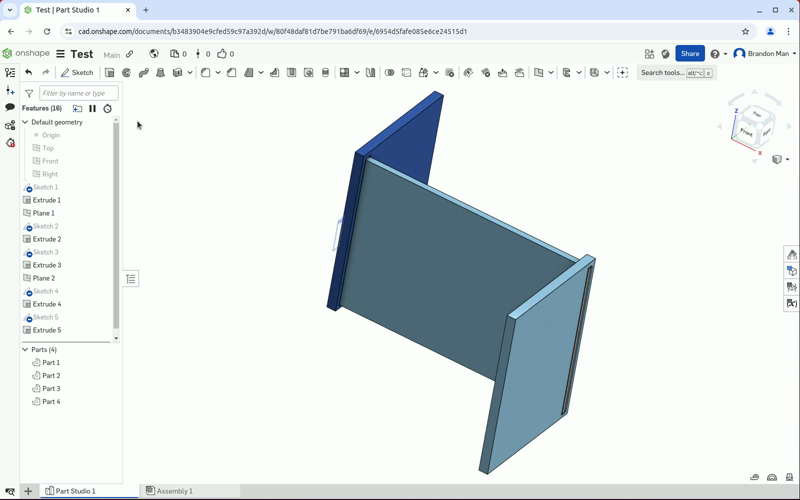
key(down, 2)
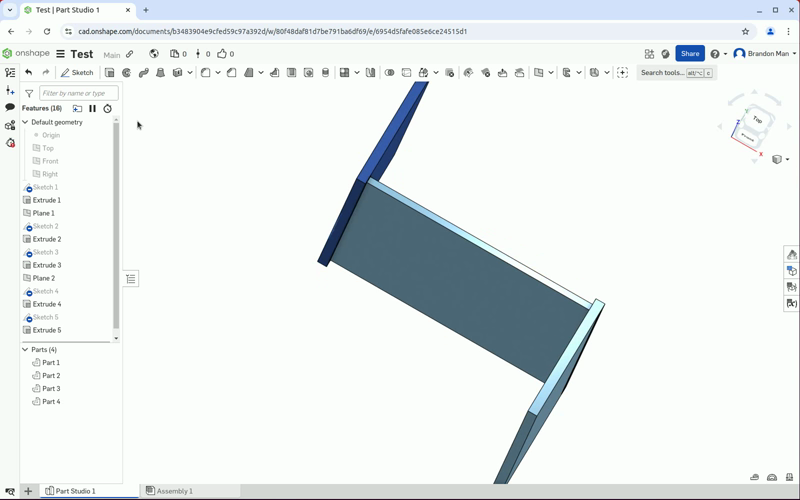
key(up, 2)
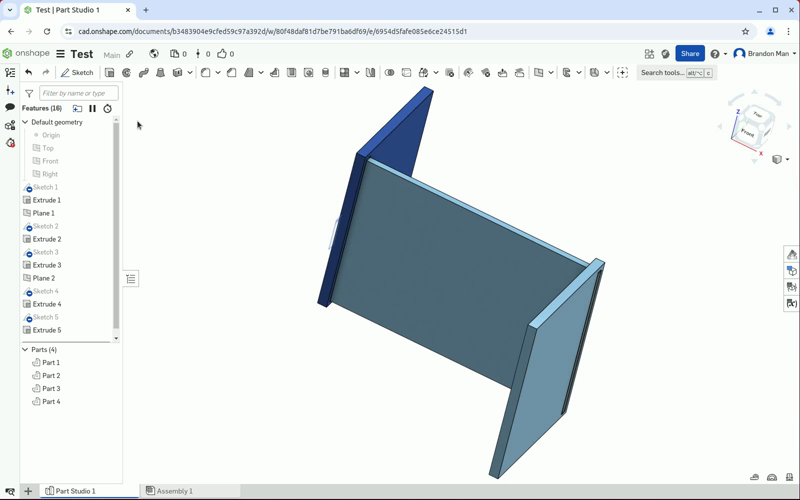
key(left, 2)
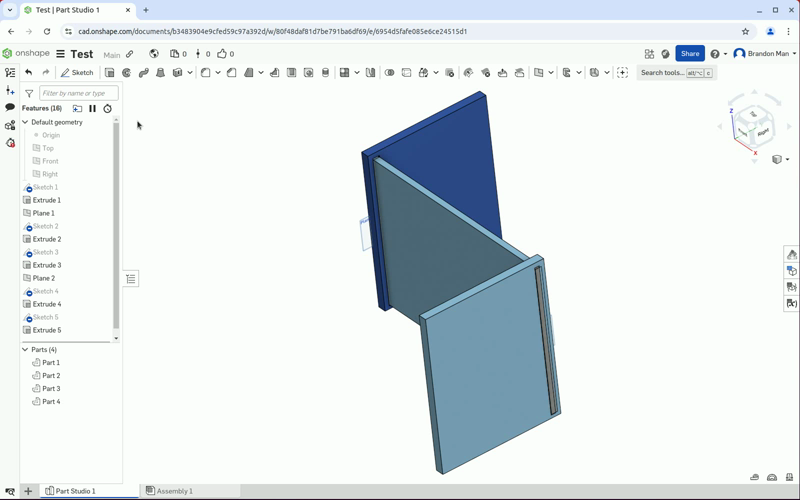
mouse_move(69, 189)
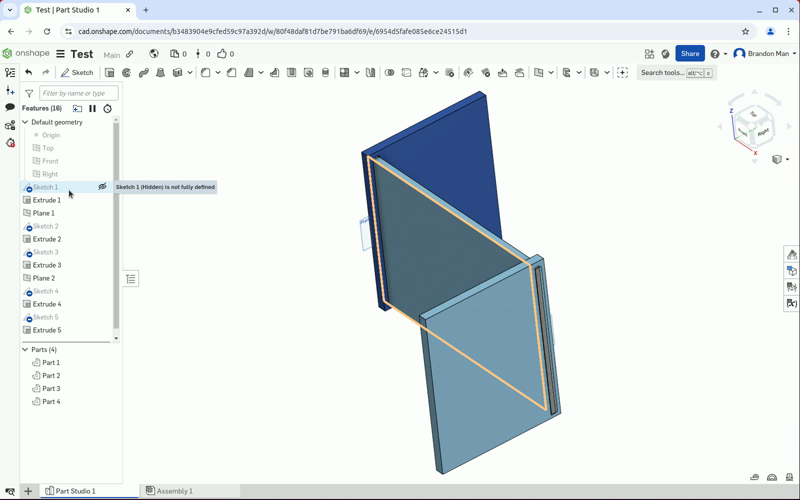
click(69, 189)